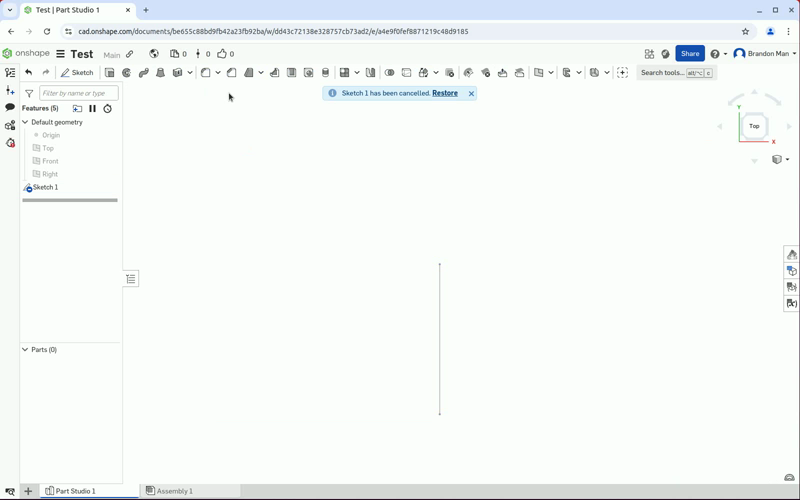
key(shift+h)
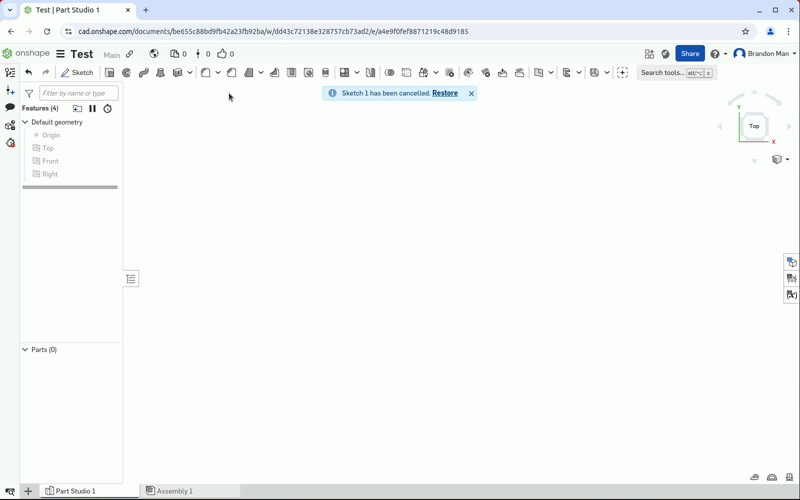
mouse_move(73, 352)
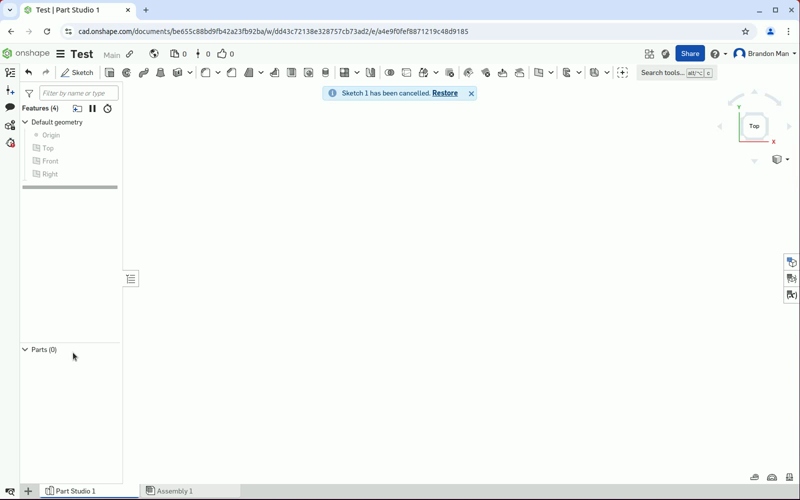
key(y)
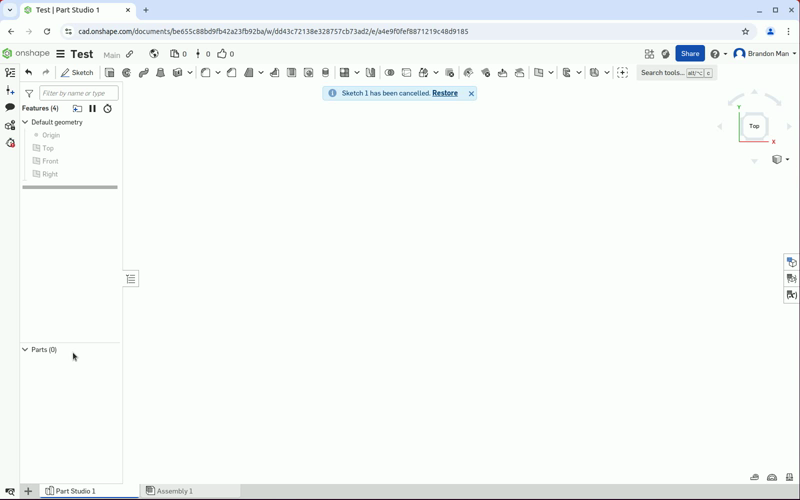
key(shift+p)
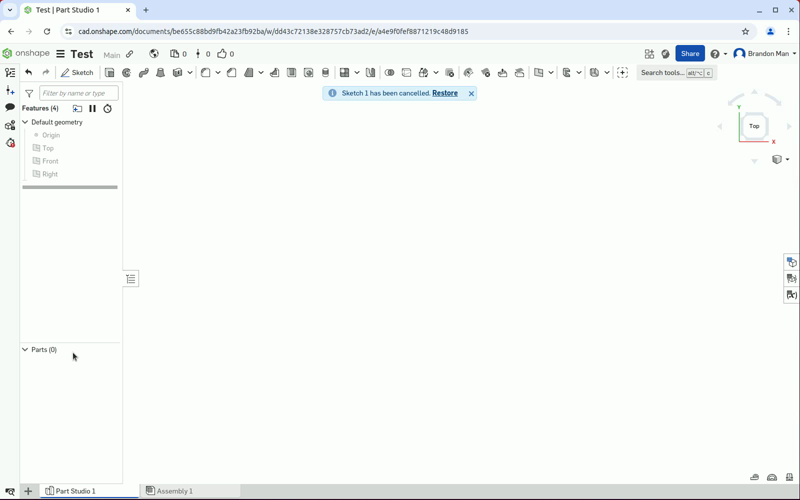
key(space)
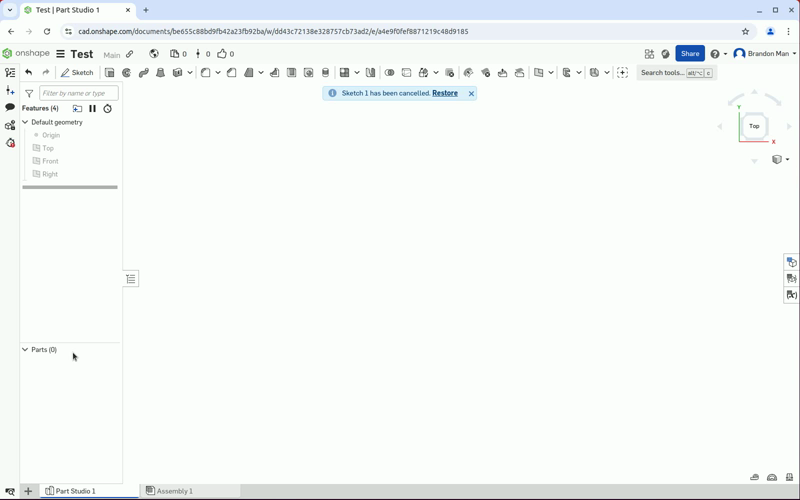
key_down(shift)
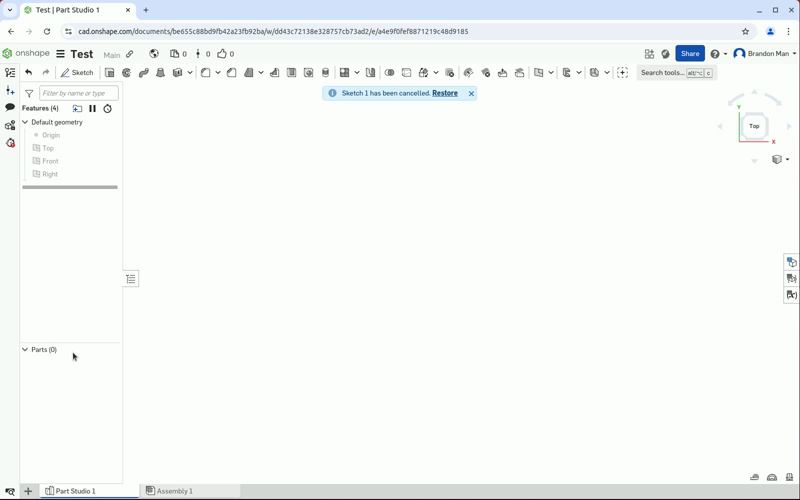
key(up)
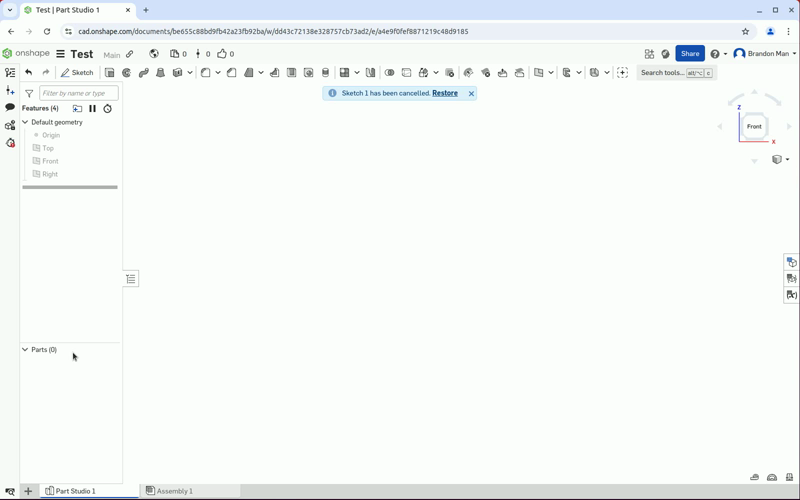
key_up(shift)
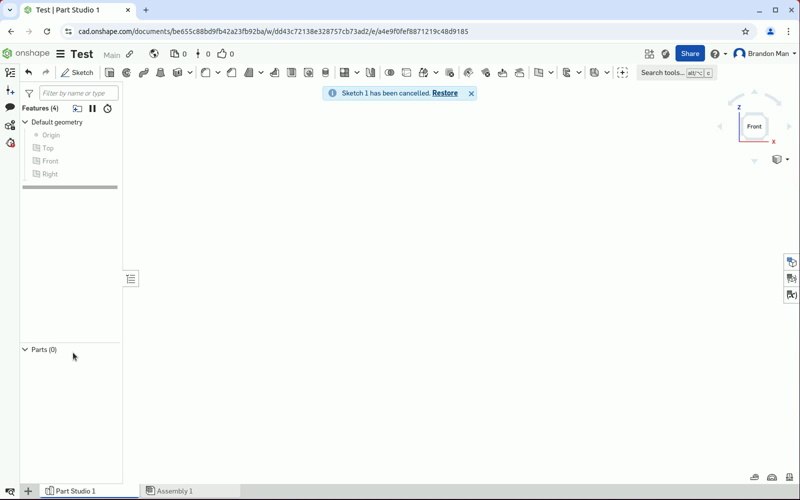
mouse_move(73, 352)
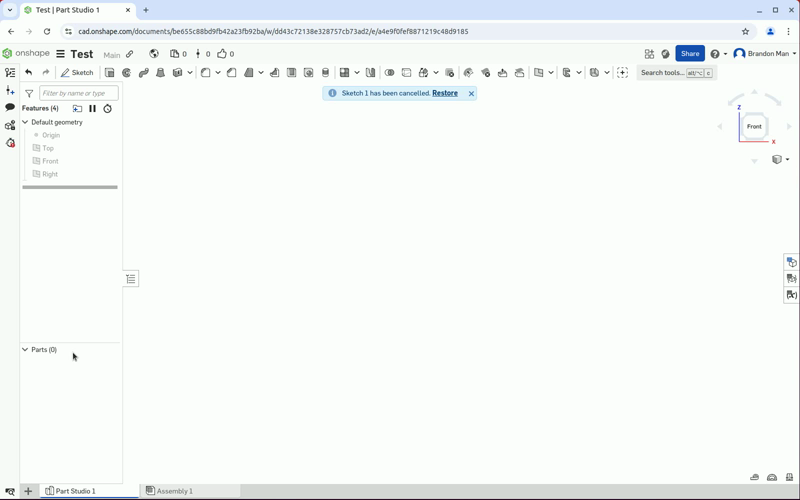
key(shift+y)
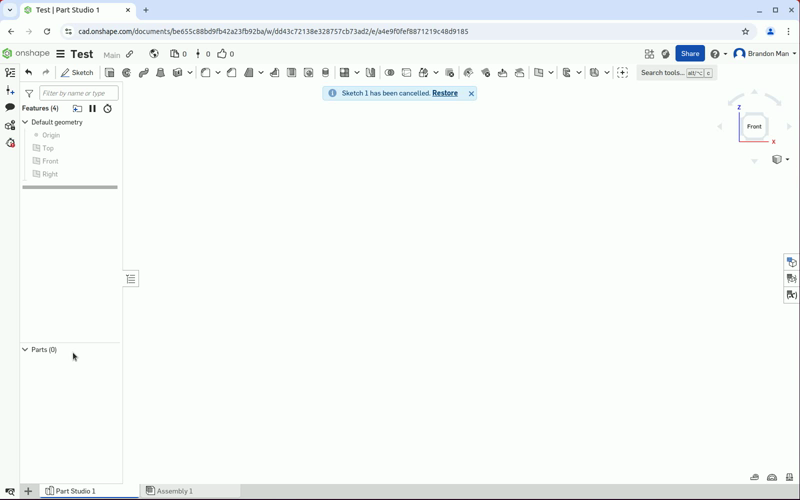
key(shift+s)
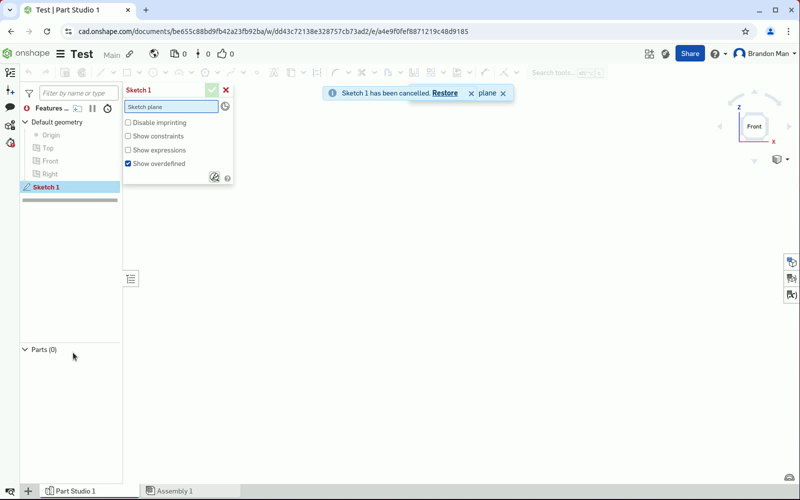
mouse_move(73, 163)
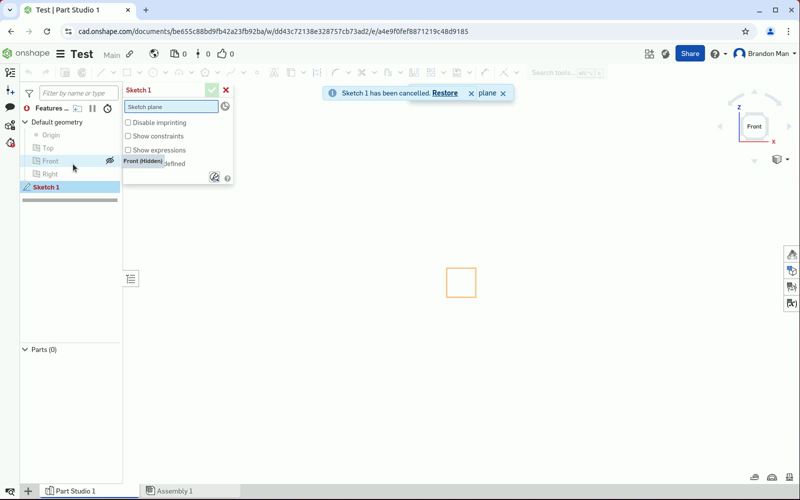
click(73, 163)
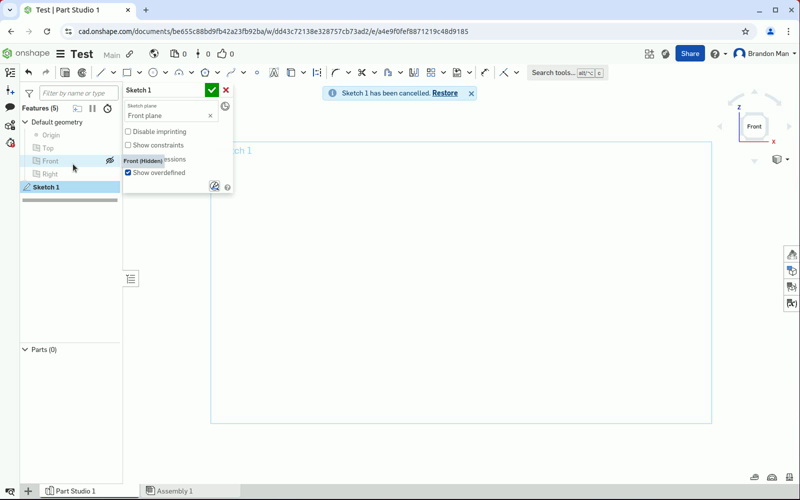
mouse_move(73, 352)
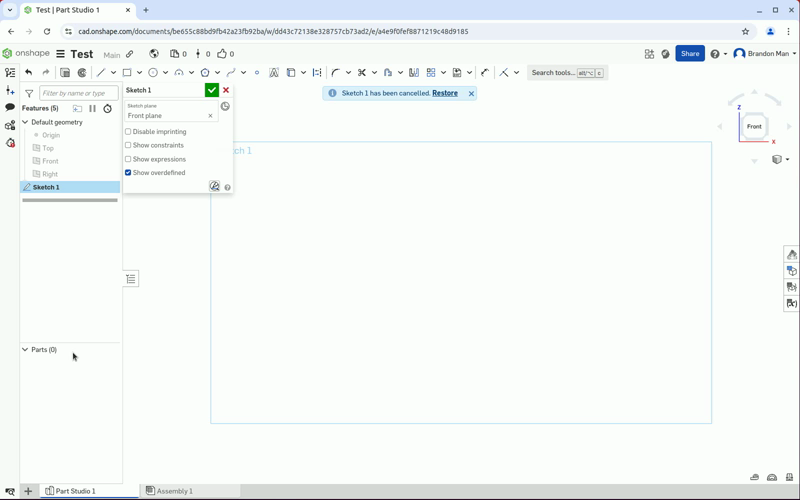
key(y)
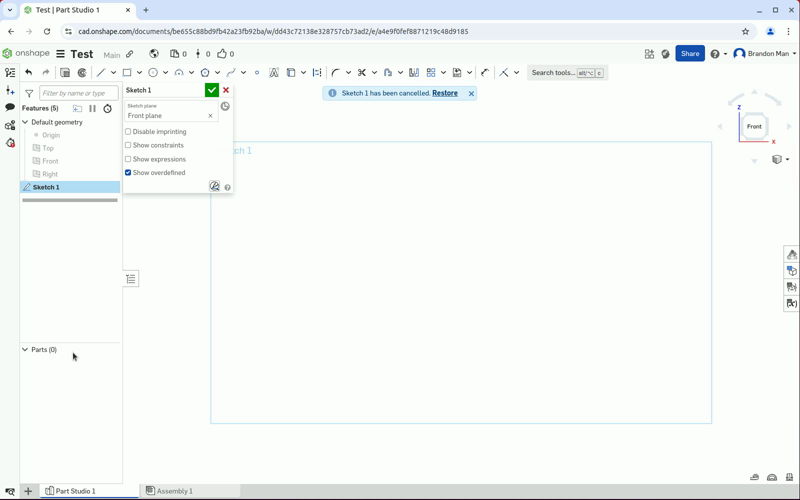
key(c)
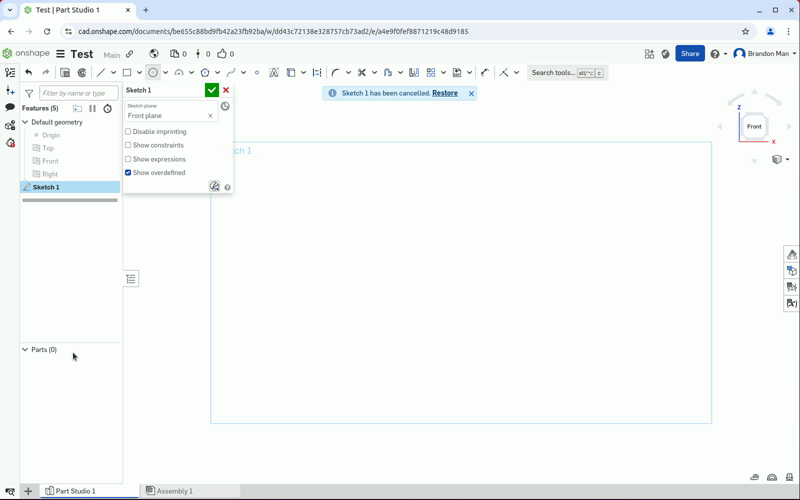
key_down(shift)
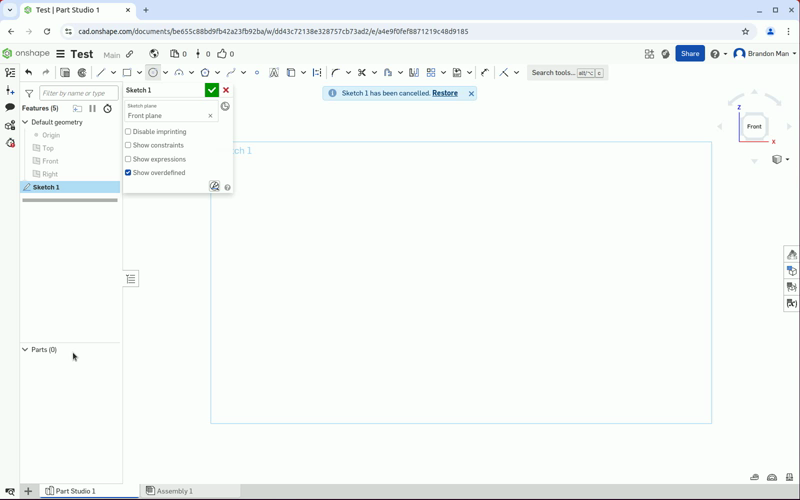
mouse_move(461, 178)
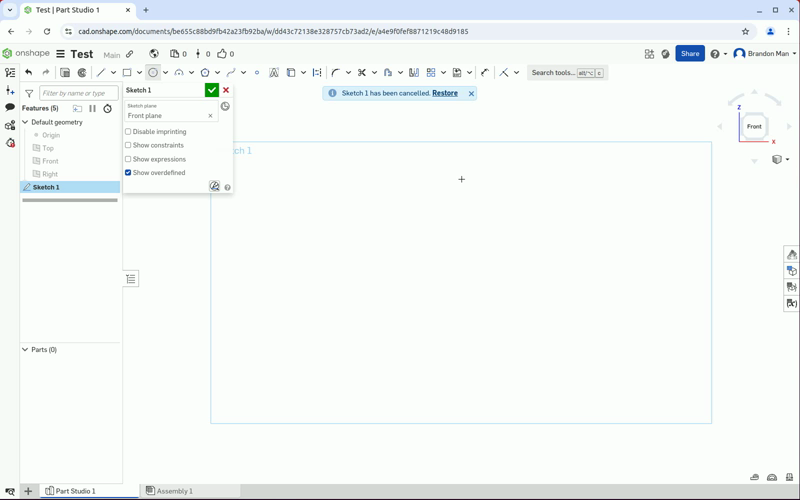
click(461, 178)
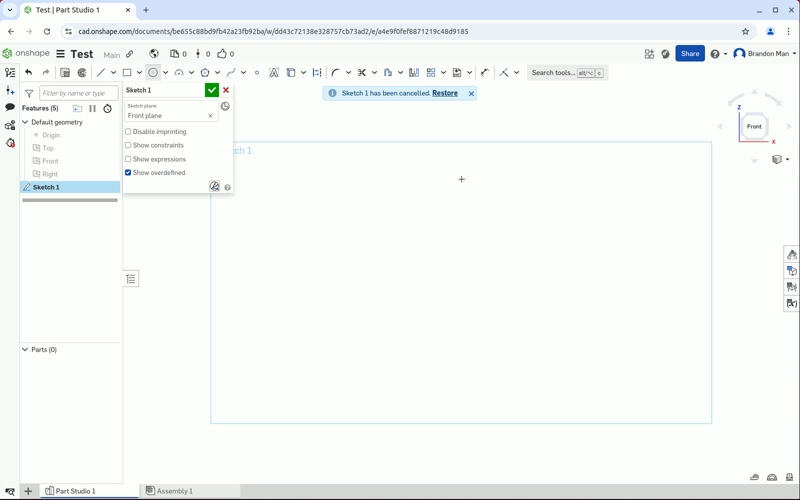
key_up(shift)
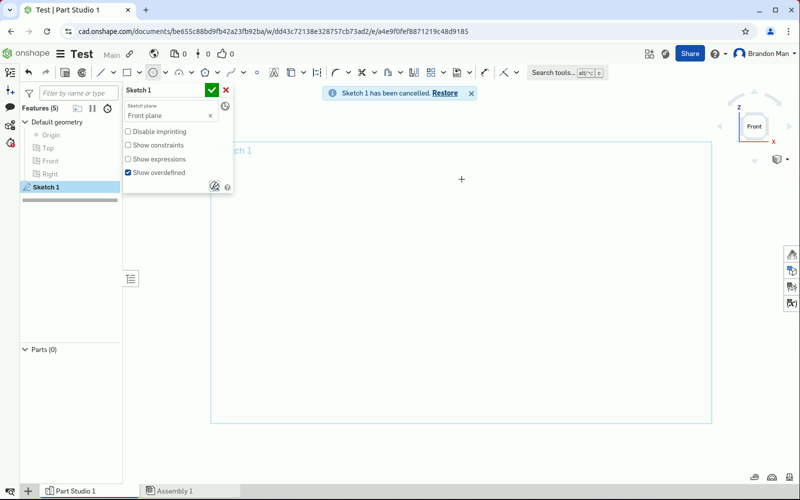
mouse_move(471, 178)
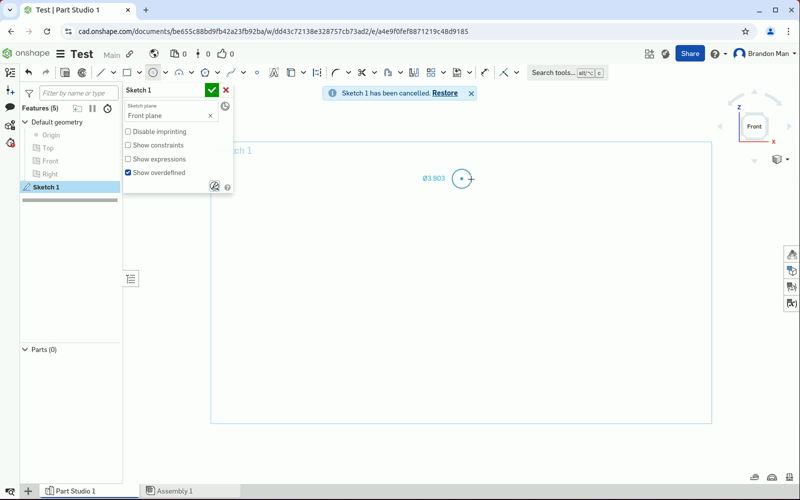
click(471, 178)
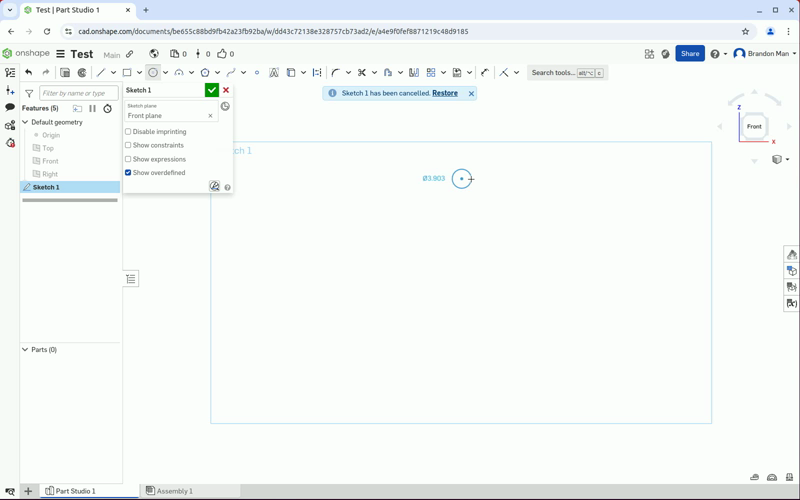
key(esc)
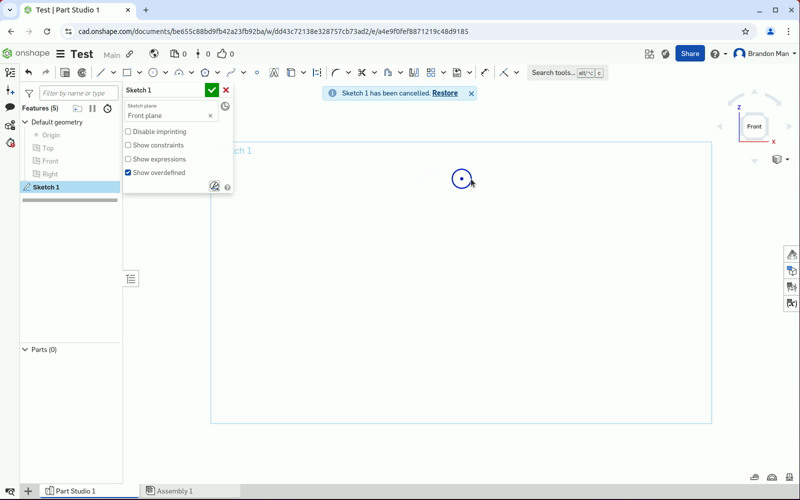
key(c)
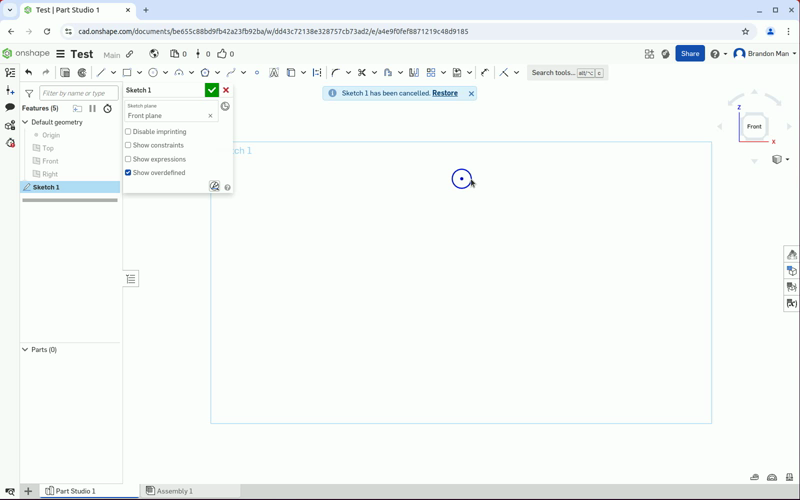
key_down(shift)
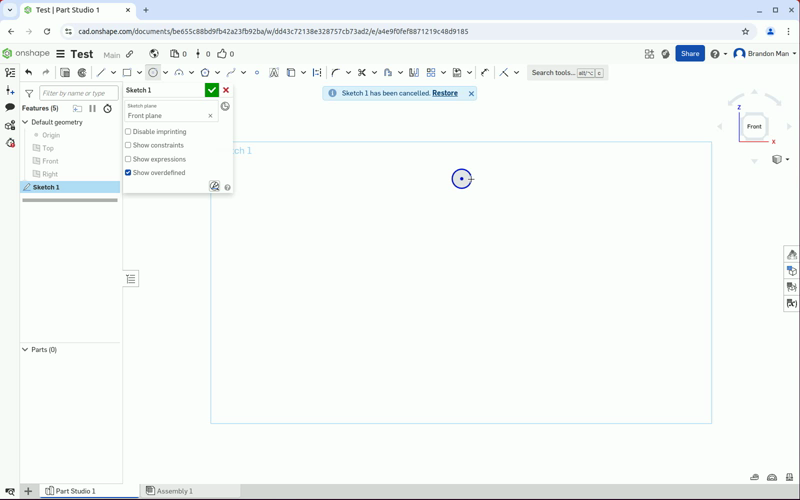
mouse_move(461, 178)
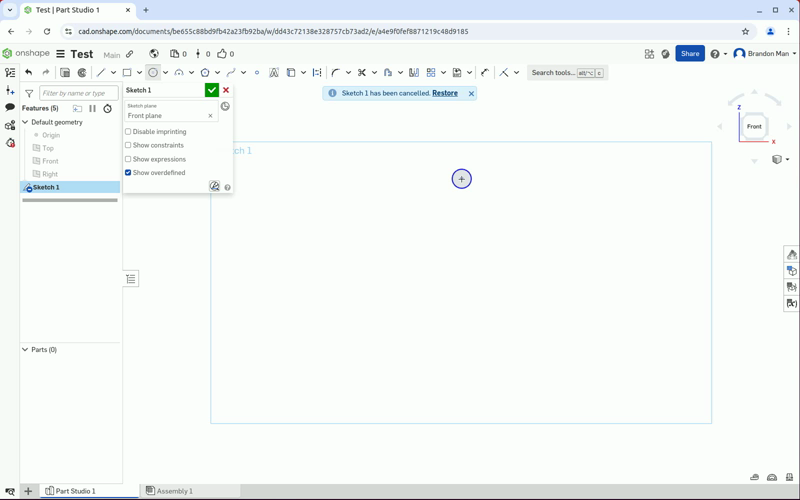
click(461, 178)
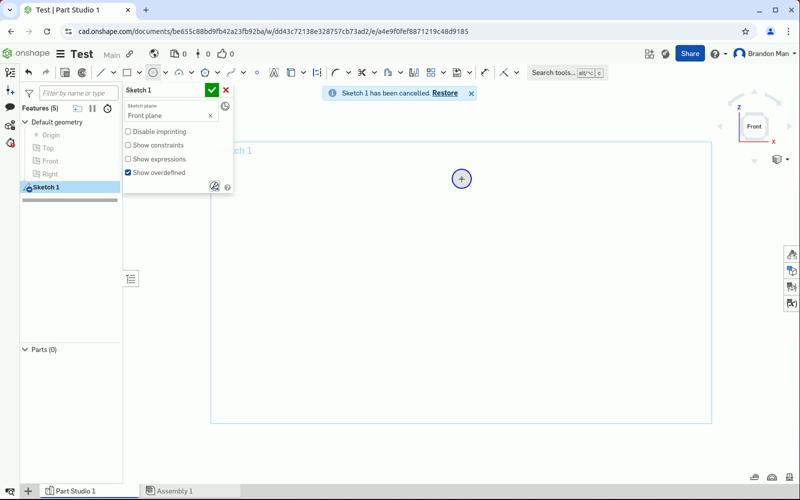
key_up(shift)
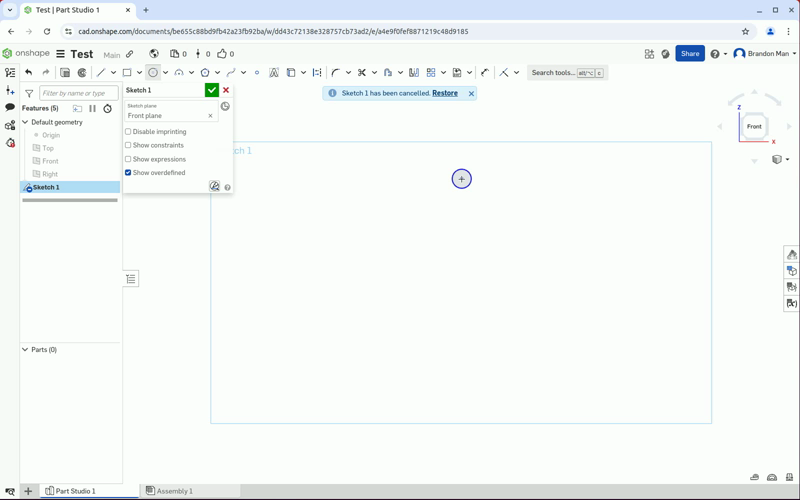
mouse_move(464, 178)
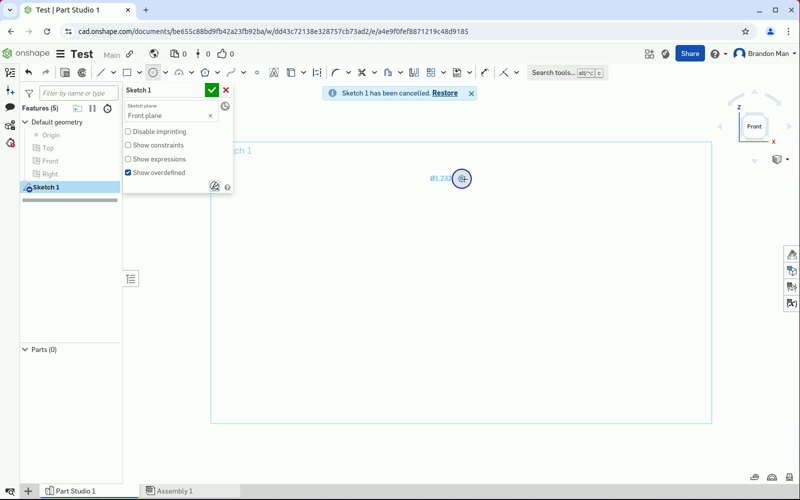
scroll(6)
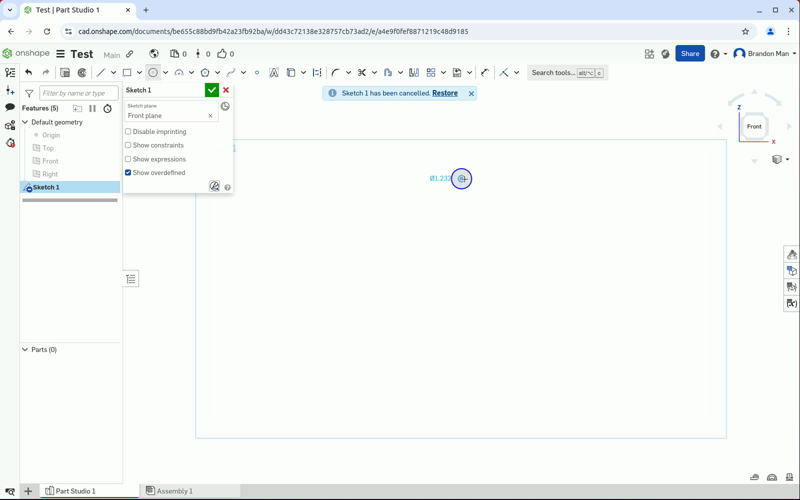
scroll(6)
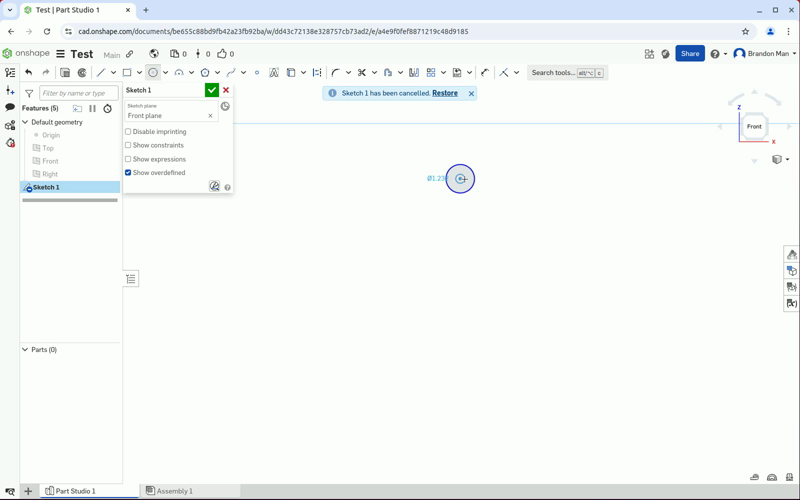
scroll(6)
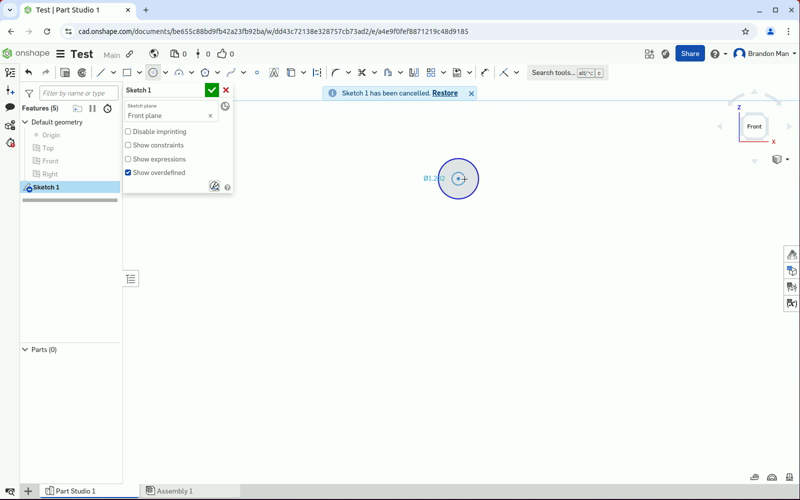
scroll(6)
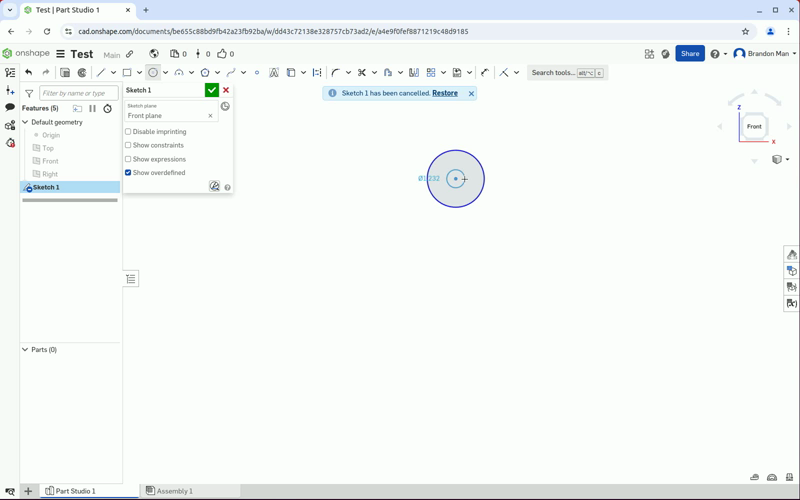
scroll(6)
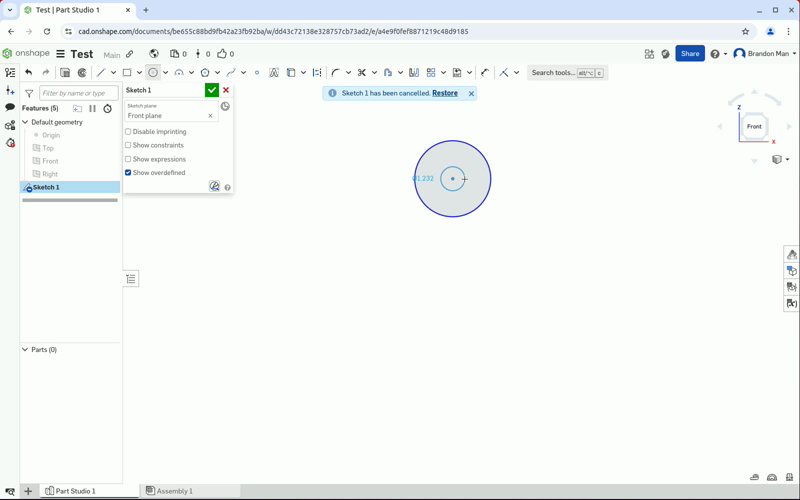
scroll(6)
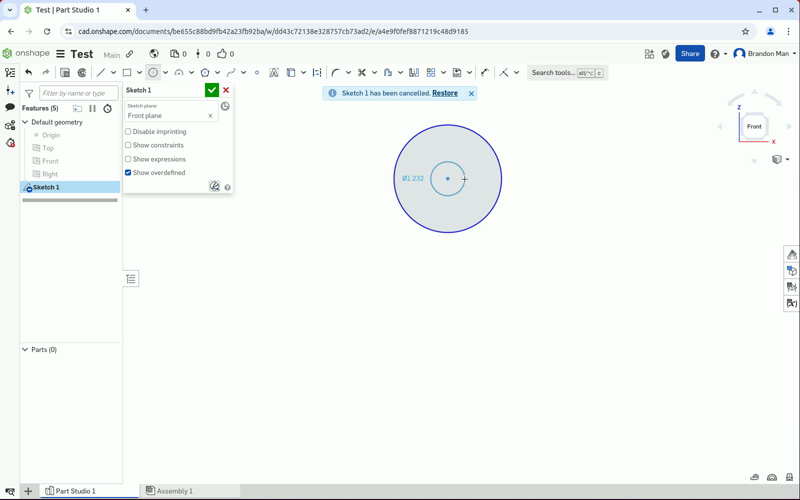
scroll(6)
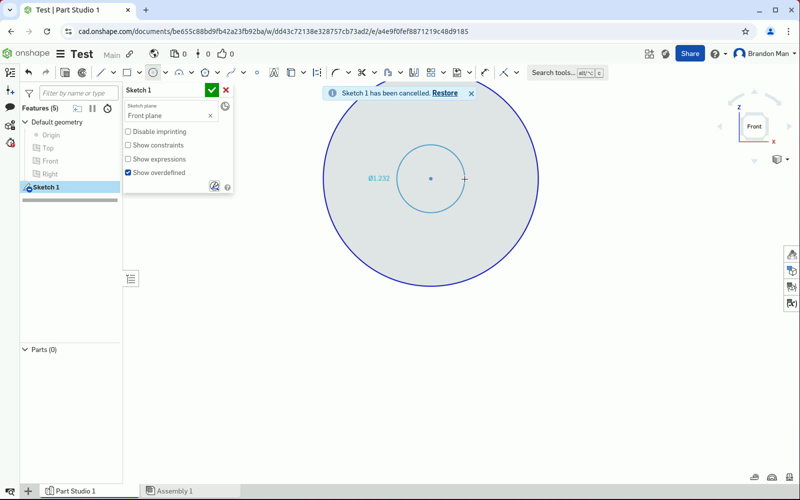
click(464, 178)
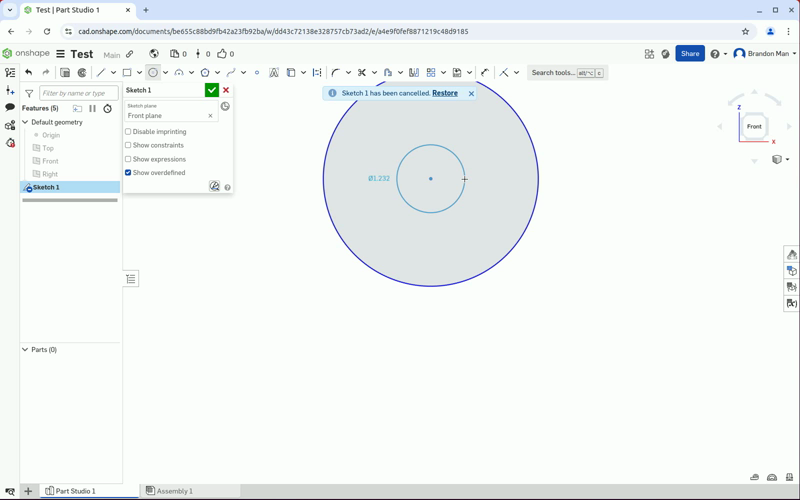
scroll(-6)
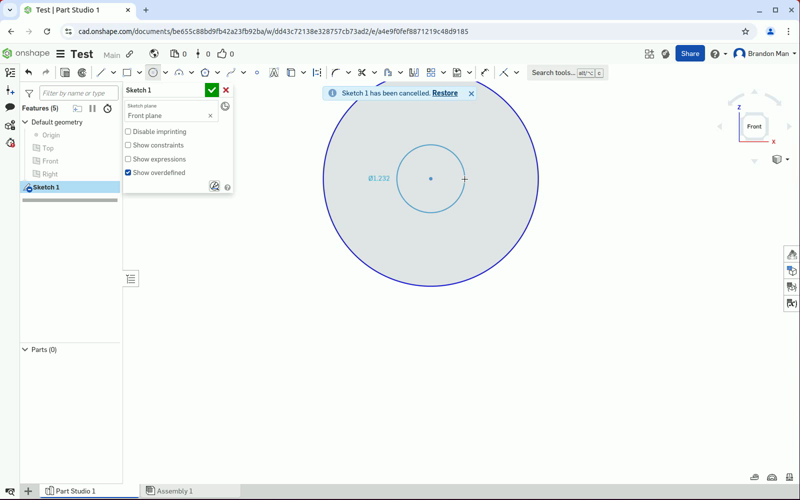
scroll(-6)
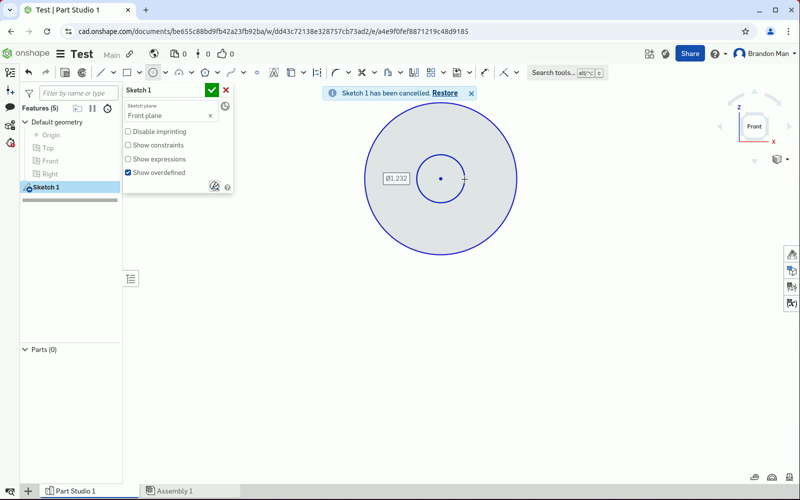
scroll(-6)
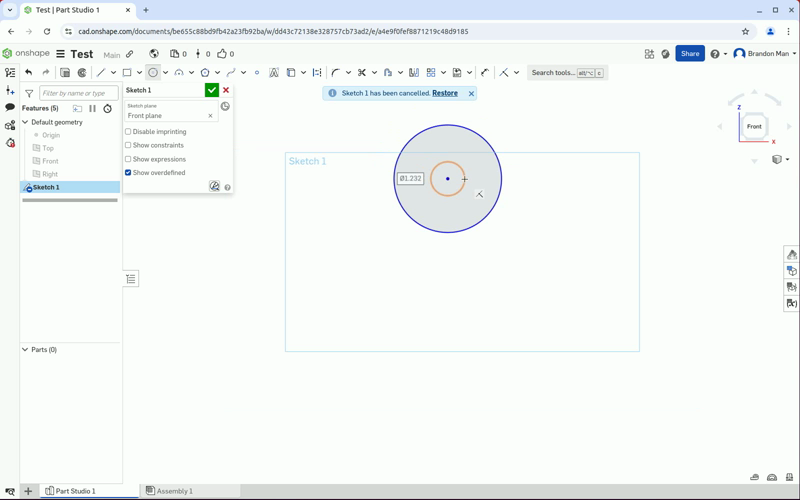
scroll(-6)
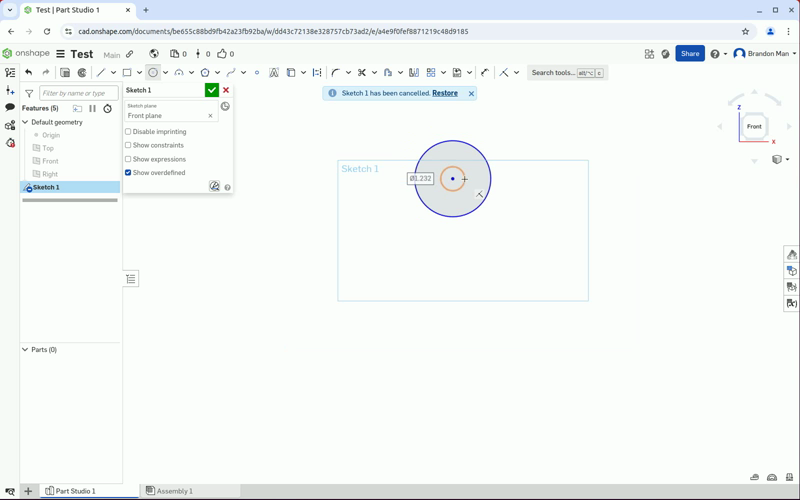
scroll(-6)
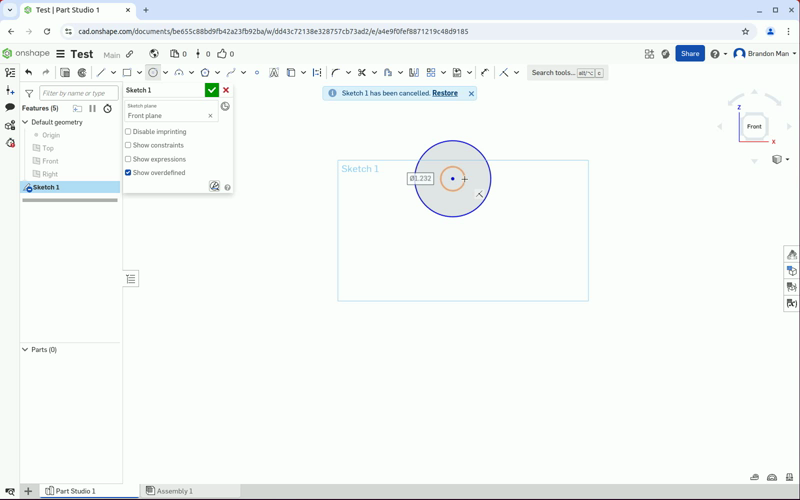
scroll(-6)
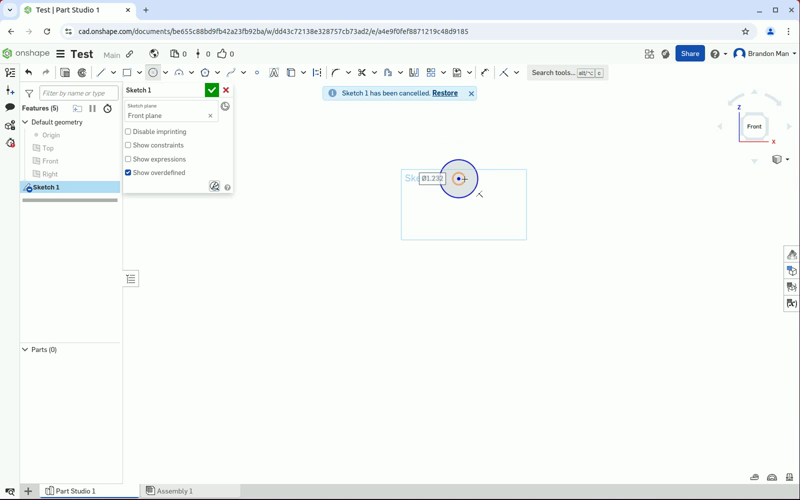
scroll(-6)
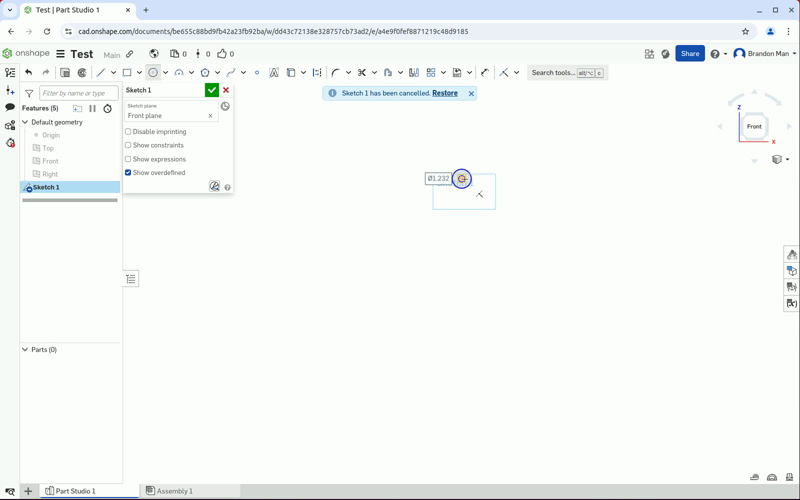
key(esc)
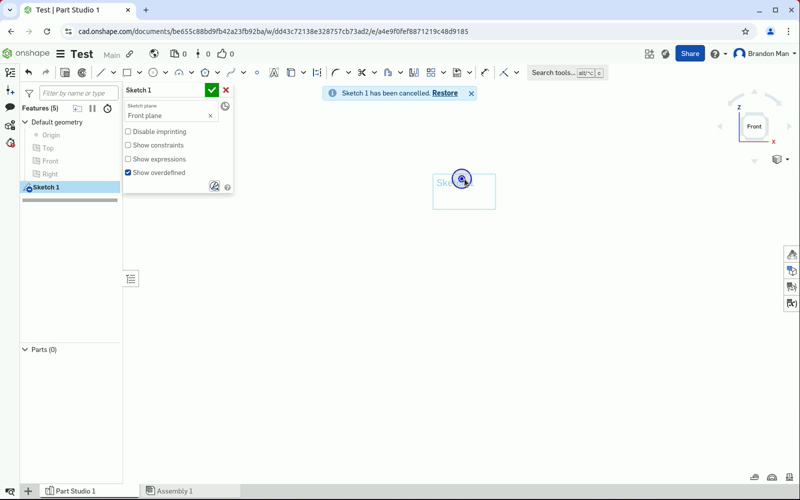
mouse_move(457, 181)
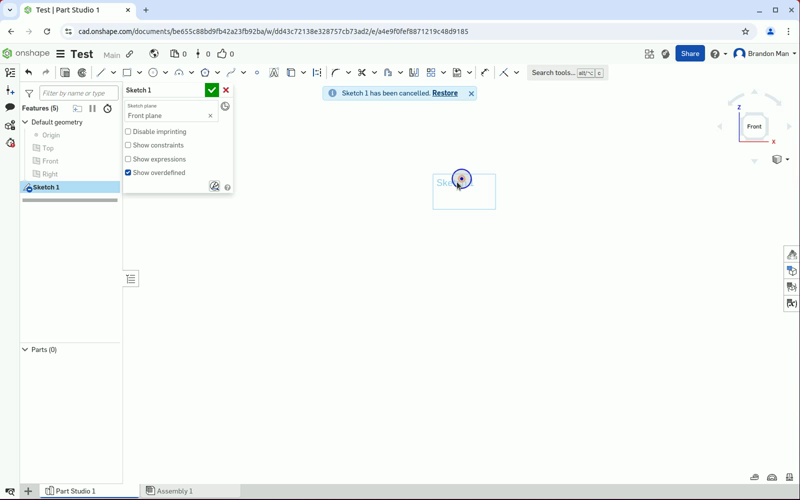
scroll(6)
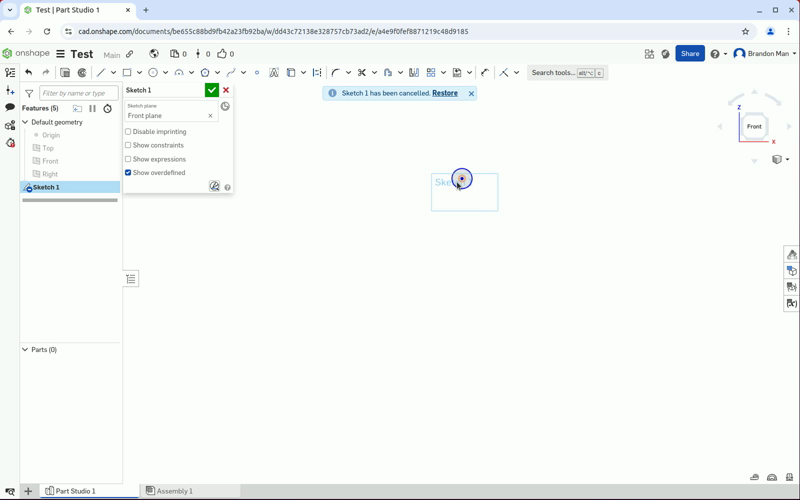
scroll(6)
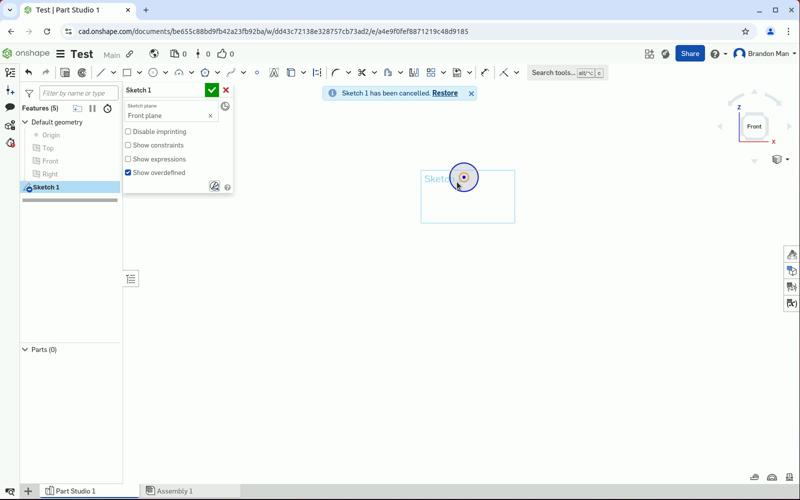
scroll(6)
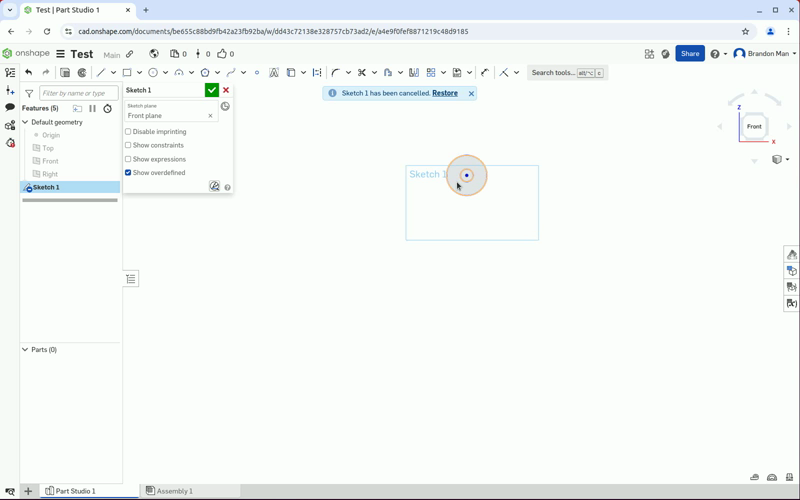
scroll(6)
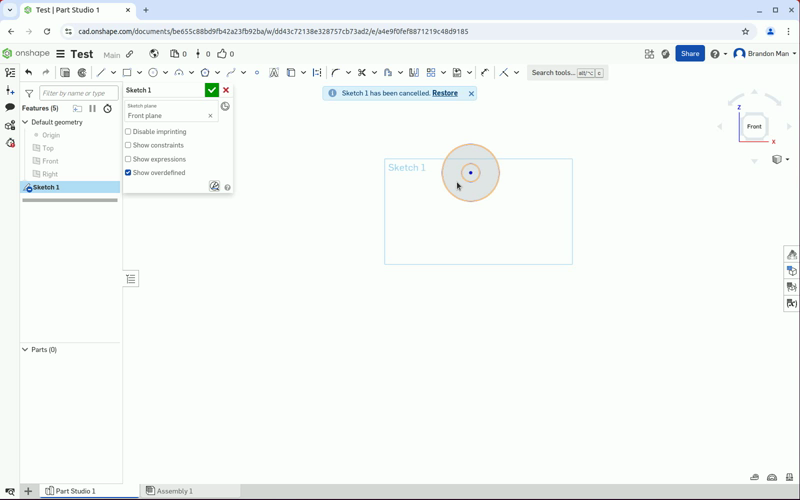
scroll(6)
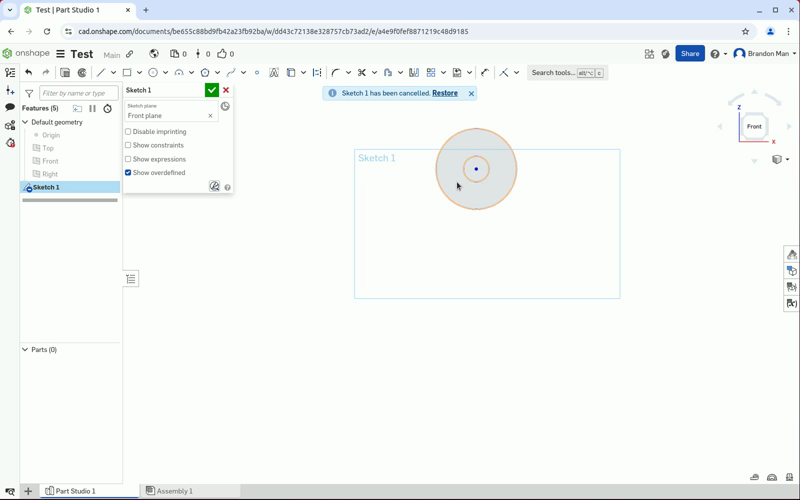
scroll(6)
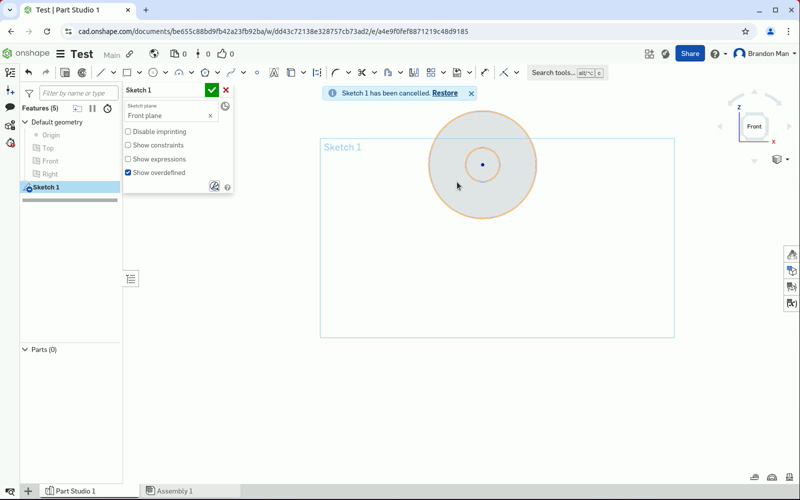
scroll(6)
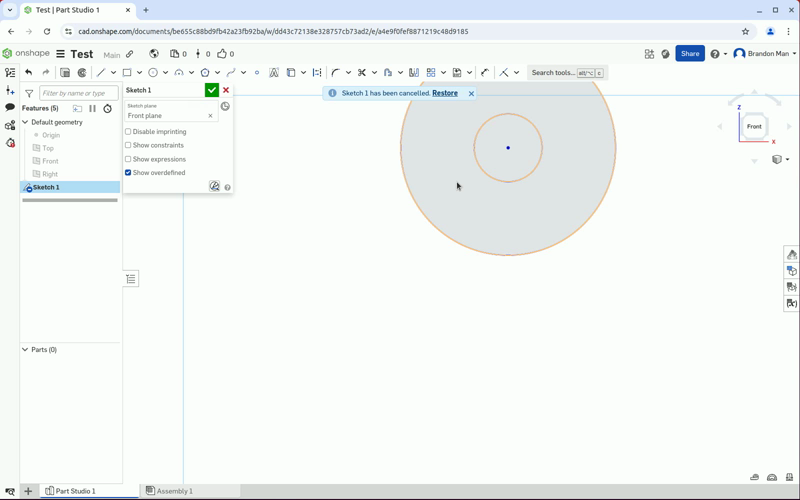
click(457, 181)
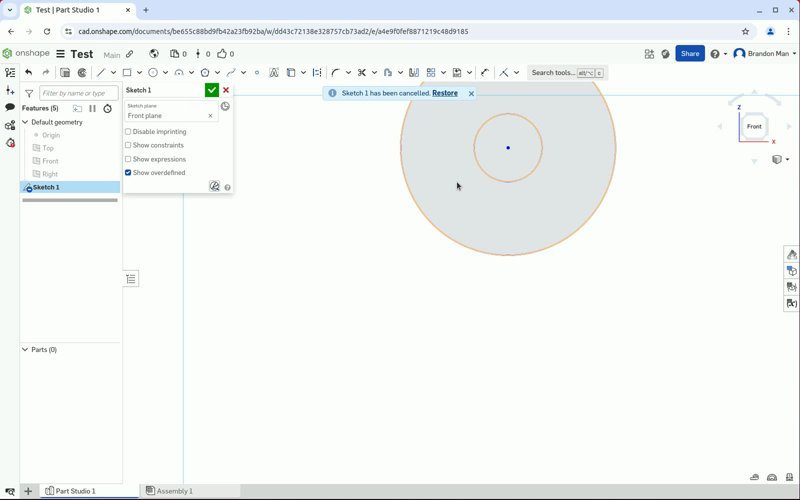
scroll(-6)
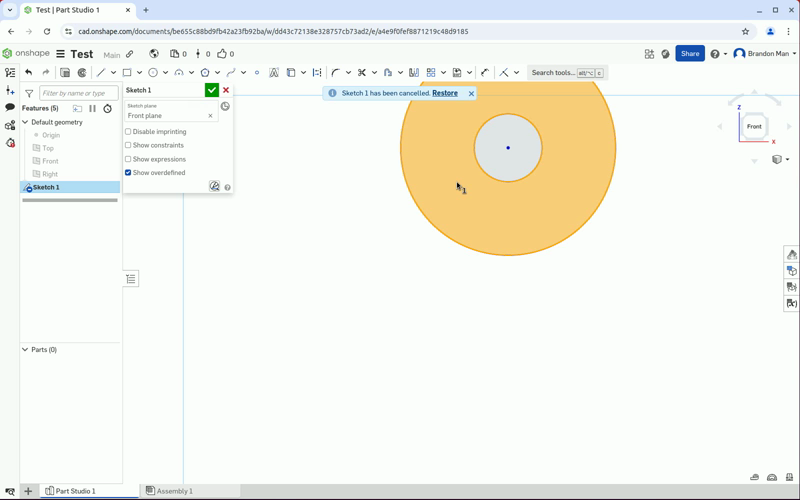
scroll(-6)
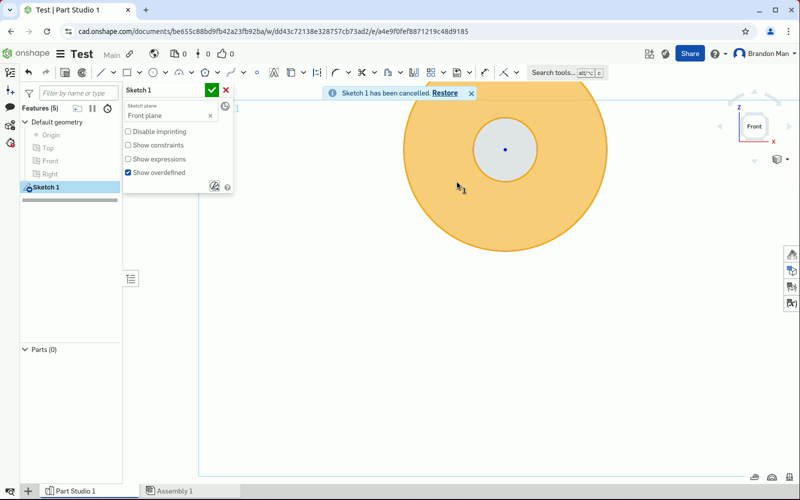
scroll(-6)
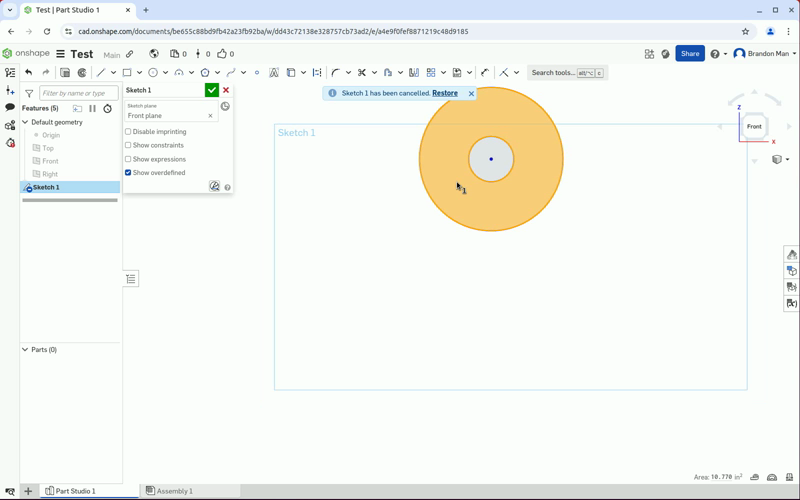
scroll(-6)
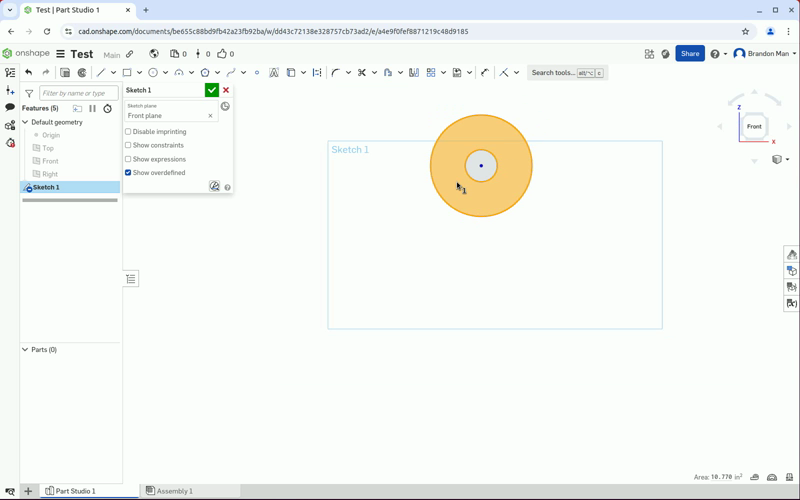
scroll(-6)
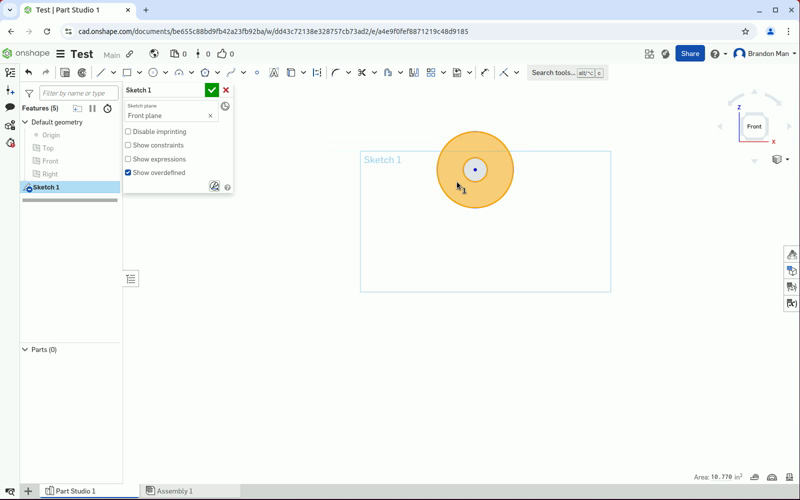
scroll(-6)
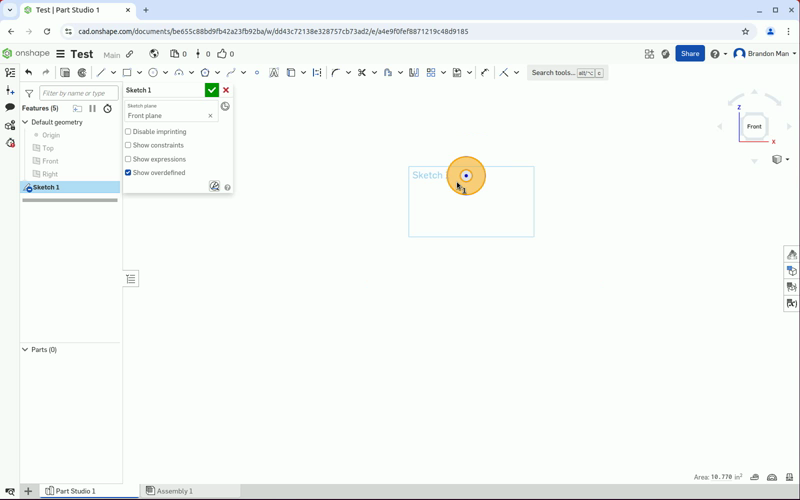
scroll(-6)
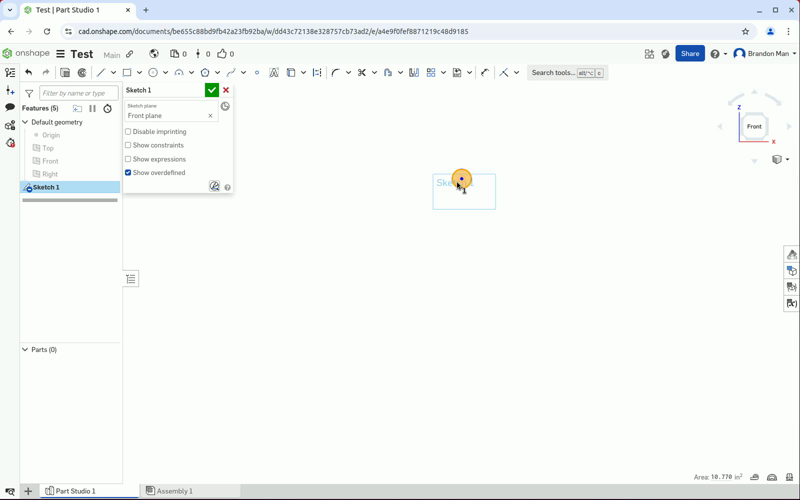
mouse_move(73, 352)
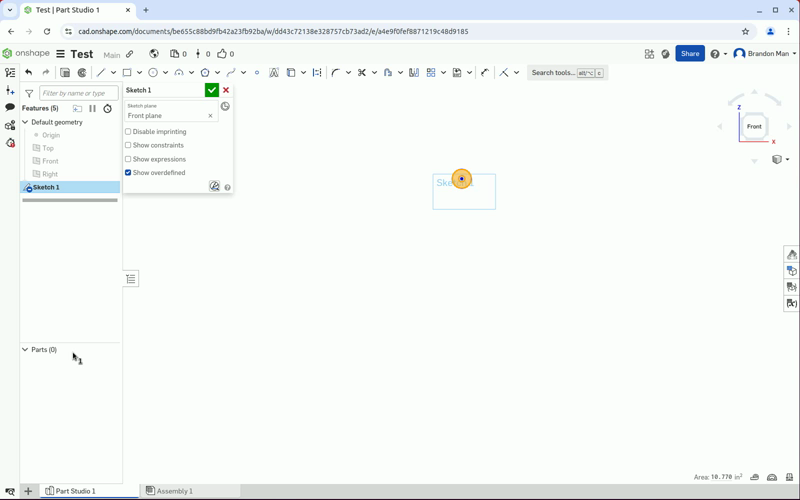
key(shift+y)
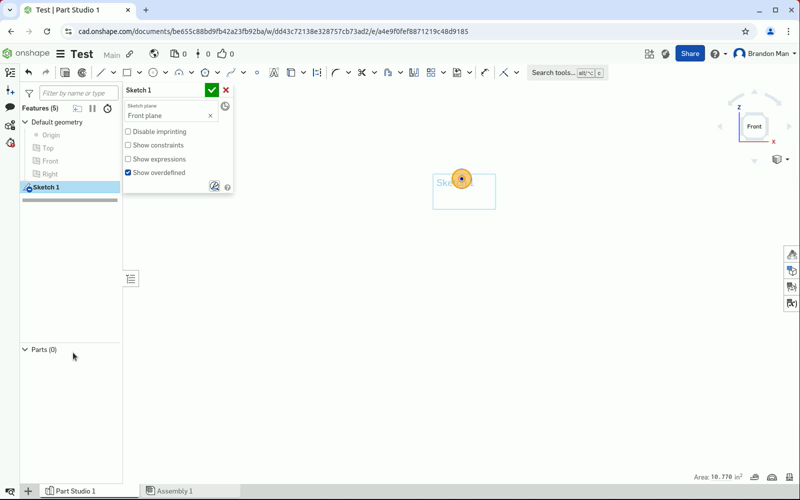
key(shift+e)
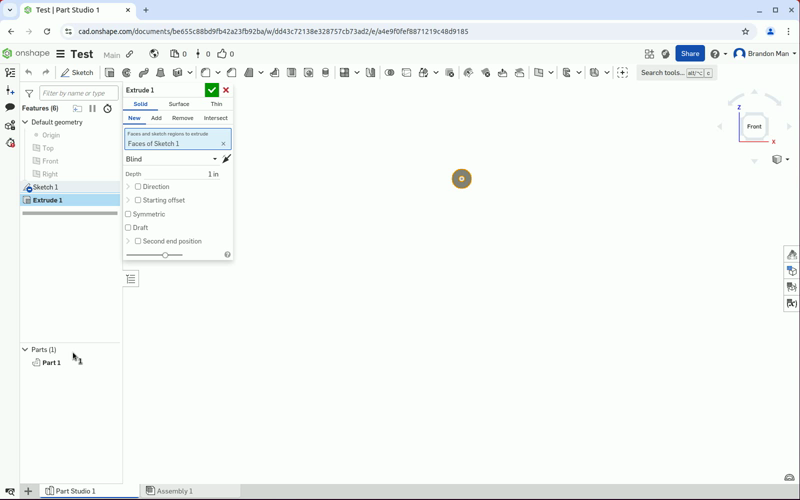
mouse_move(143, 106)
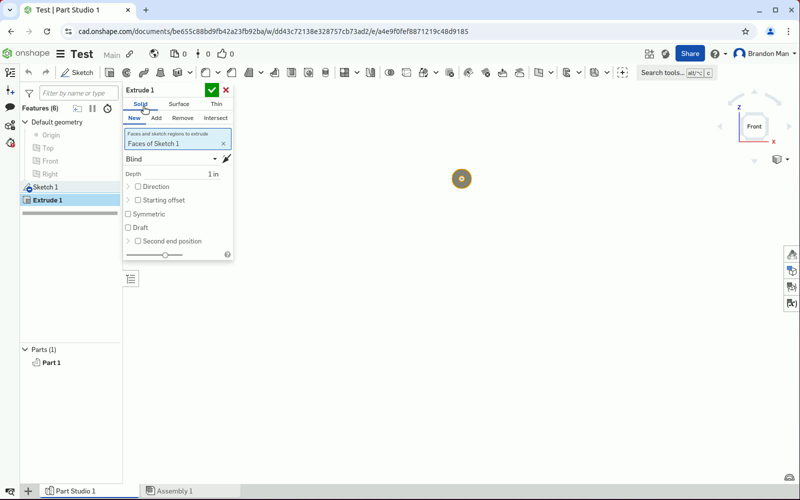
click(143, 106)
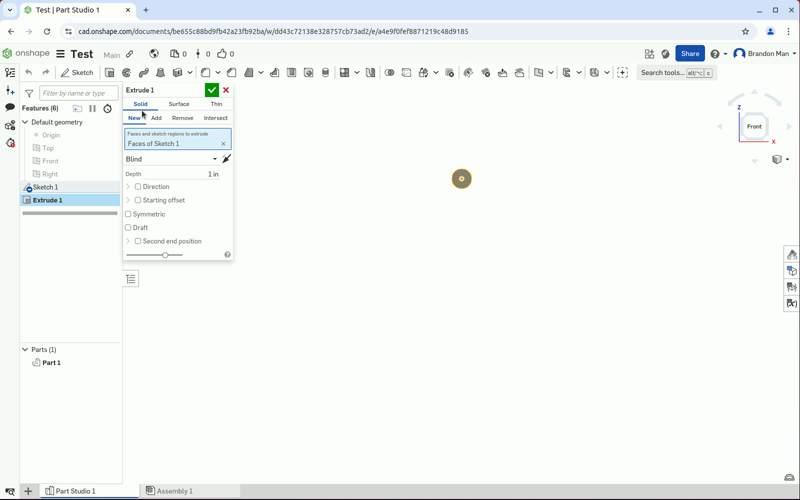
mouse_move(137, 120)
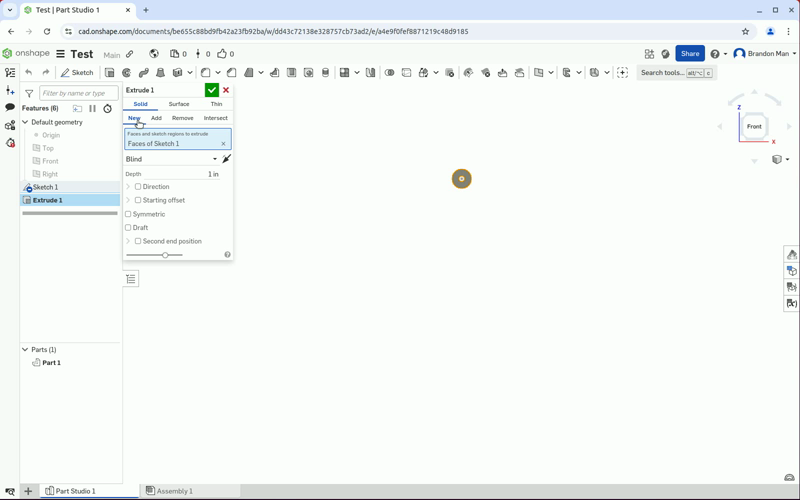
click(137, 120)
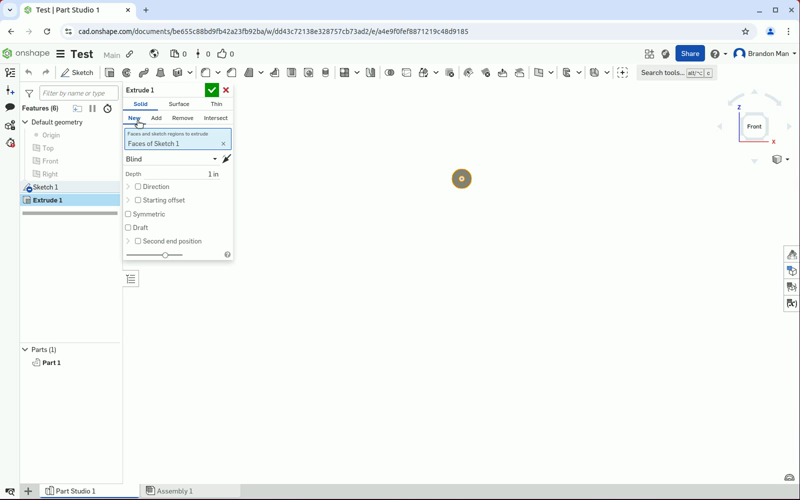
key(tab, 4)
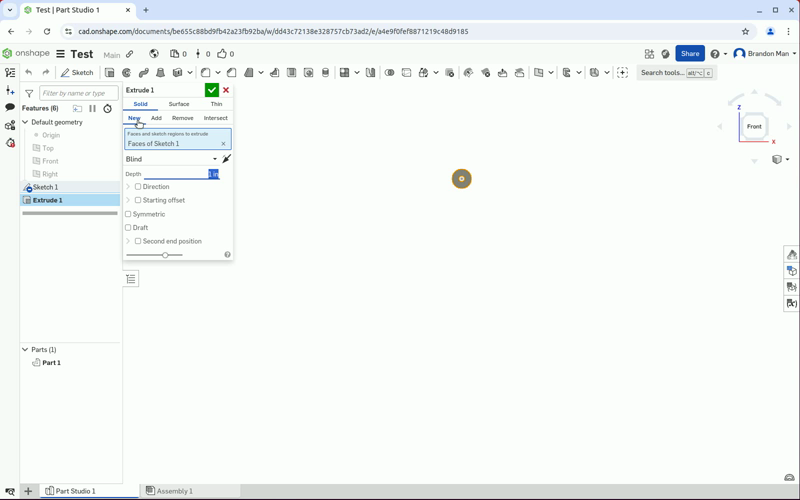
text(0.481)
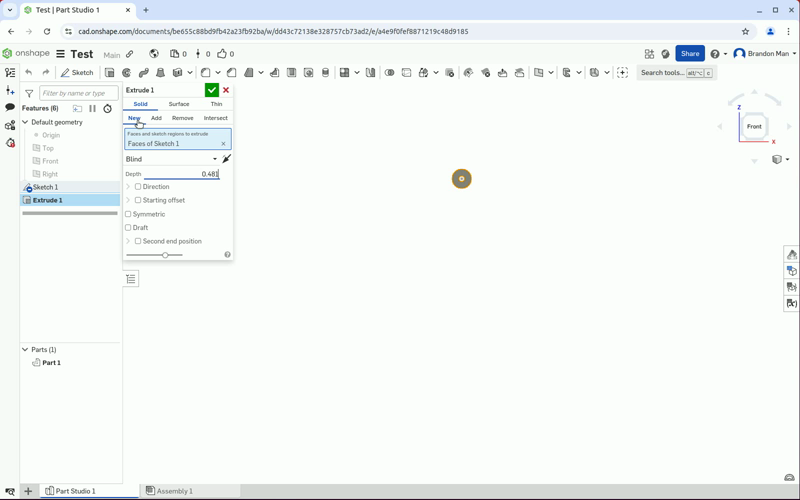
key(enter)
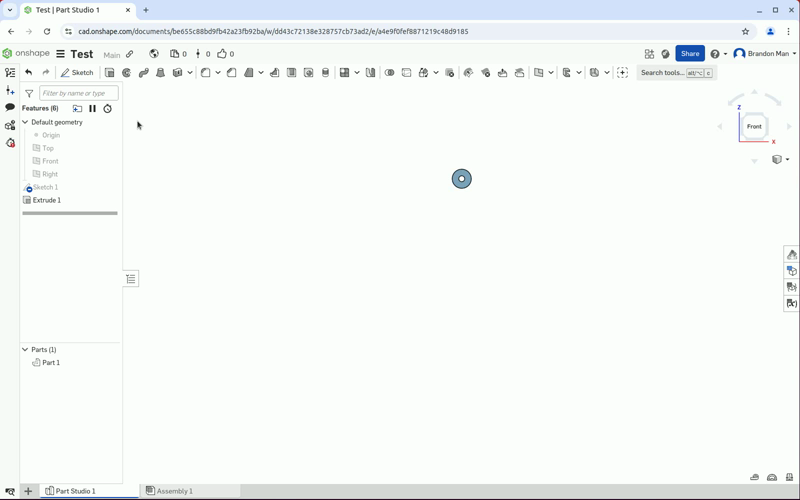
key(shift+h)
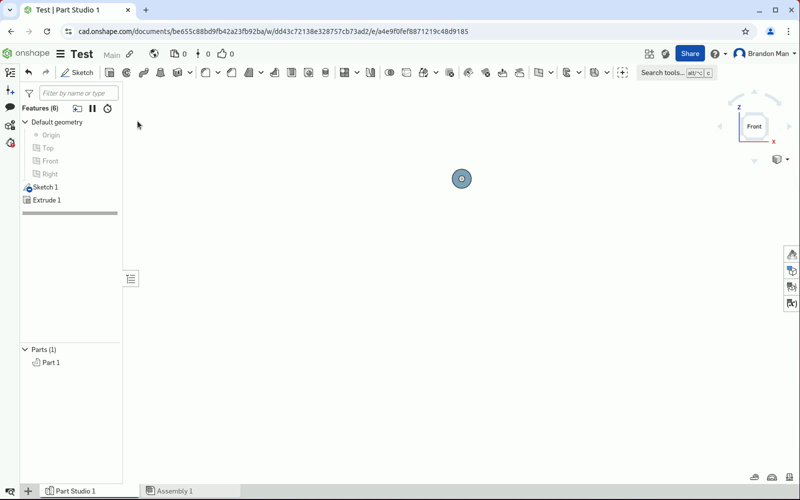
key(shift+h)
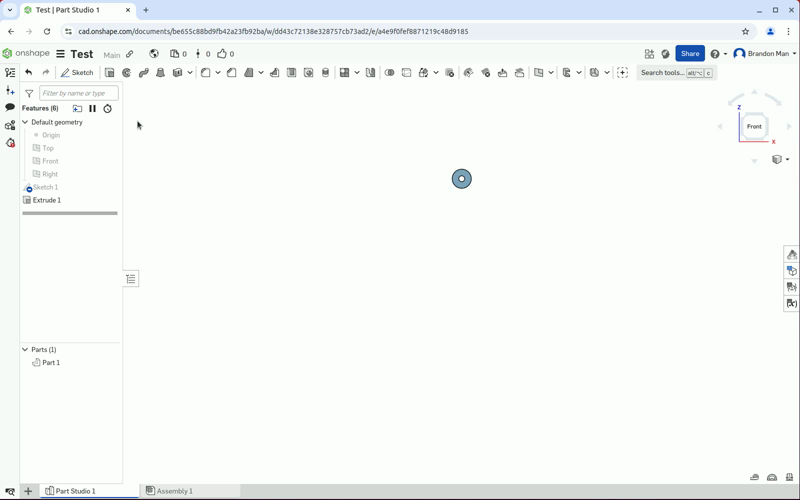
mouse_move(73, 189)
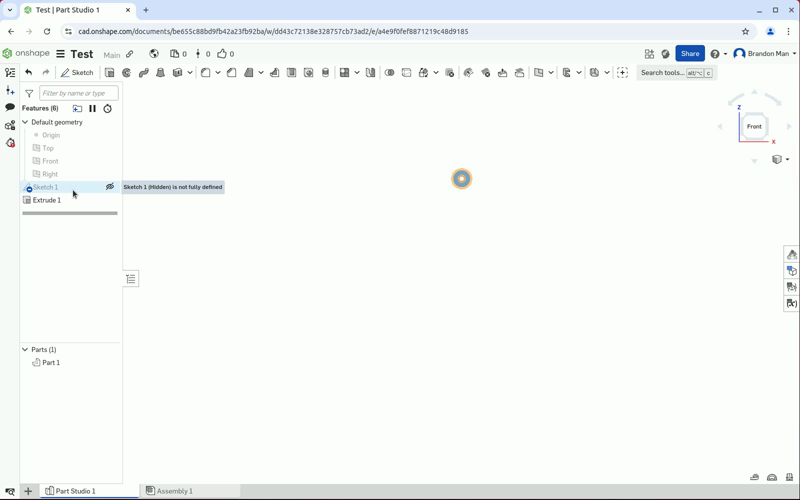
click(73, 189)
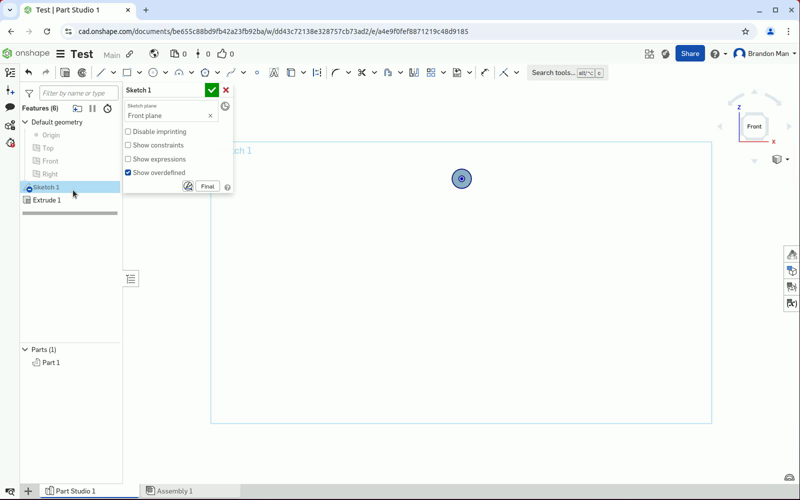
mouse_move(229, 92)
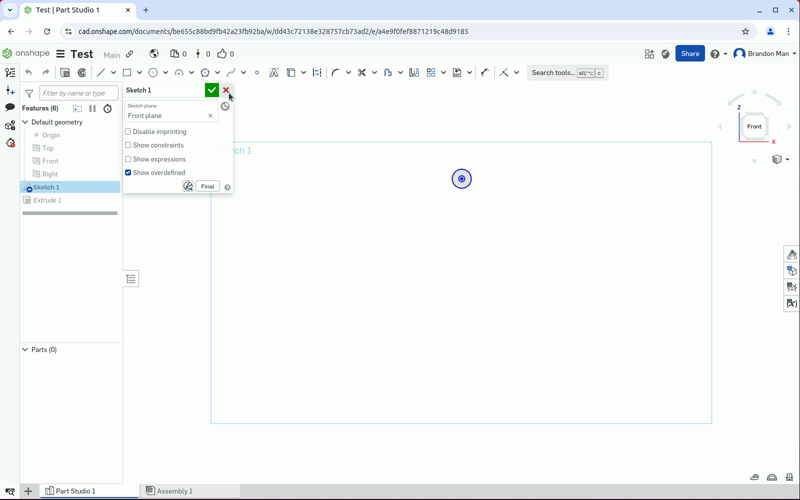
click(229, 92)
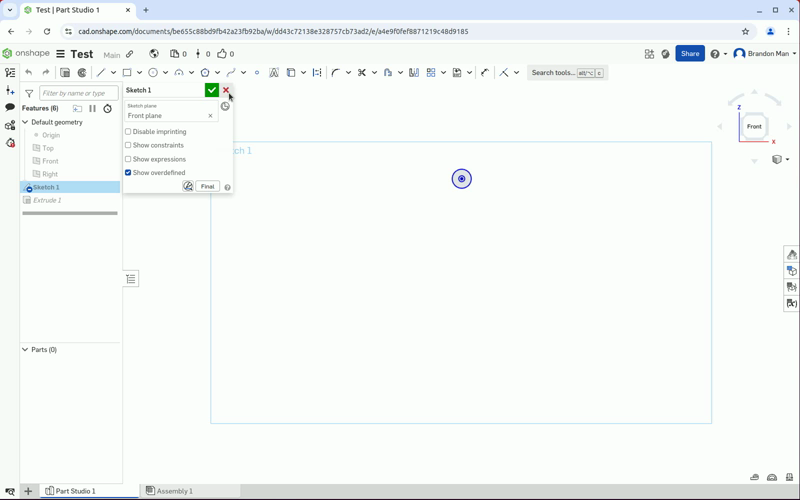
key(shift+s)
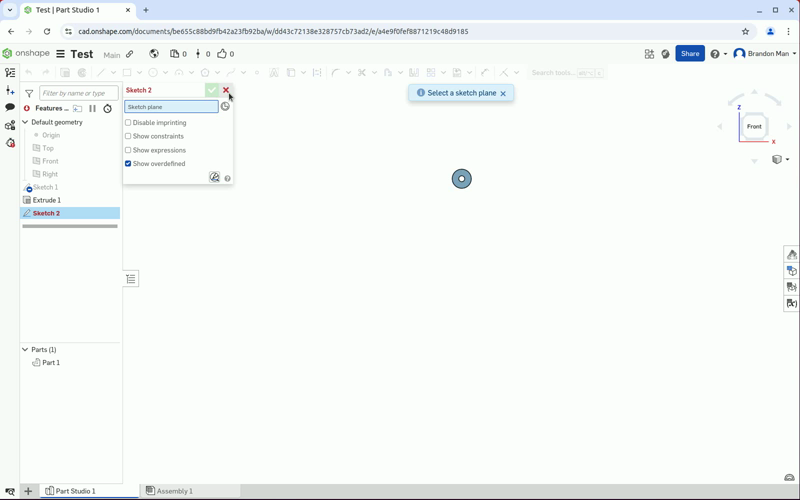
mouse_move(73, 163)
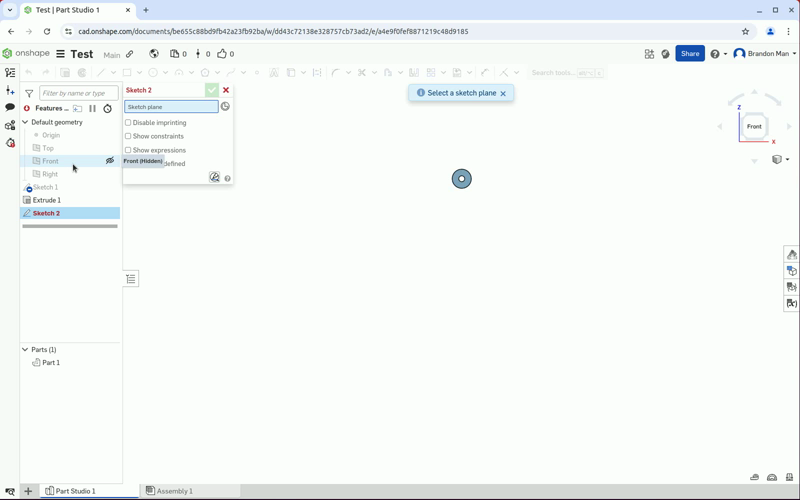
click(73, 163)
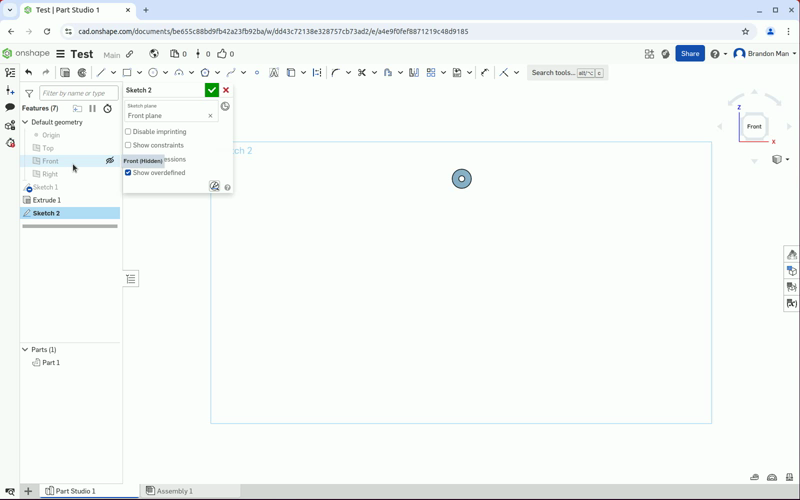
mouse_move(73, 352)
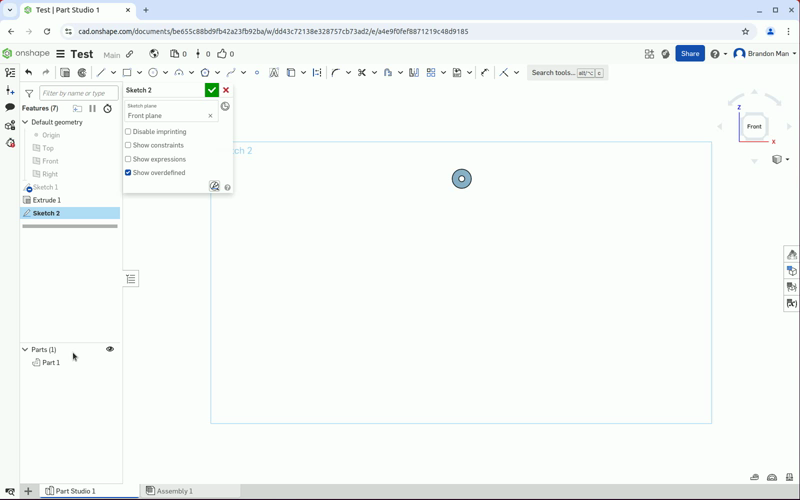
key(y)
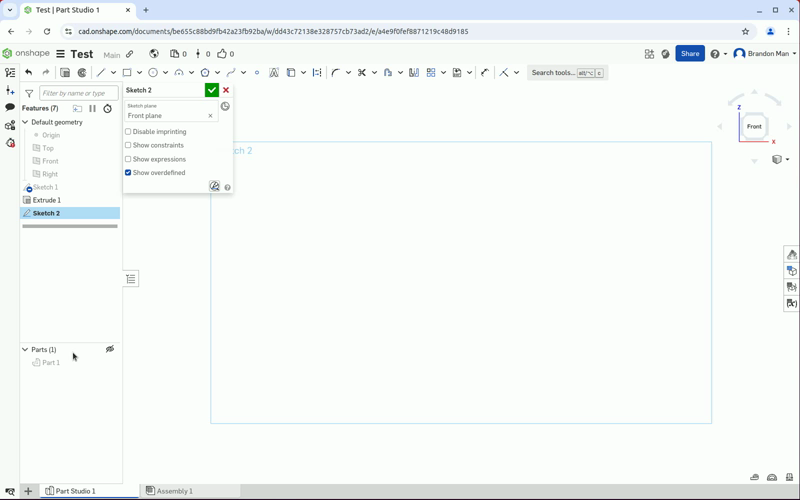
key(a)
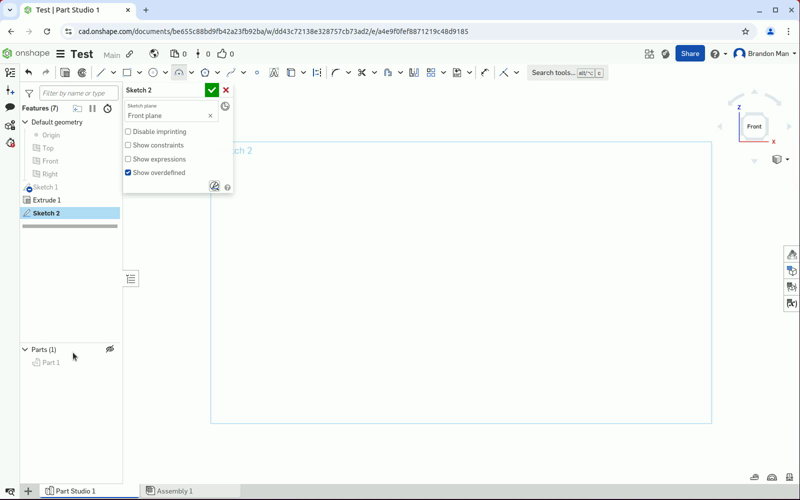
key_down(shift)
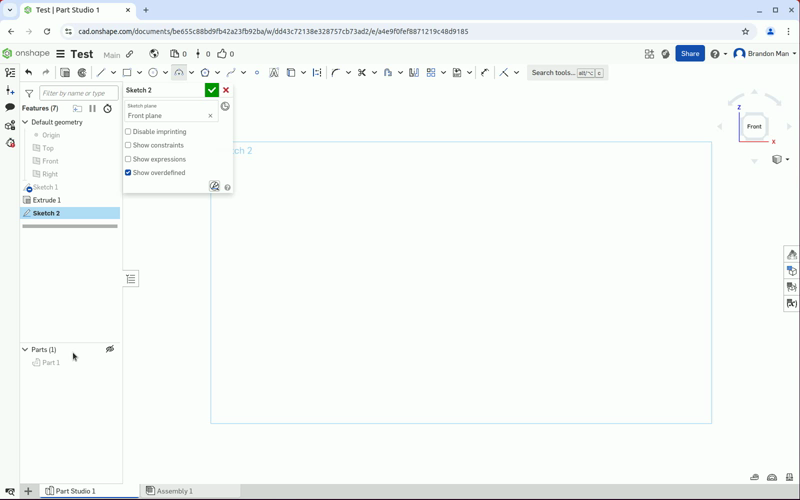
mouse_move(446, 223)
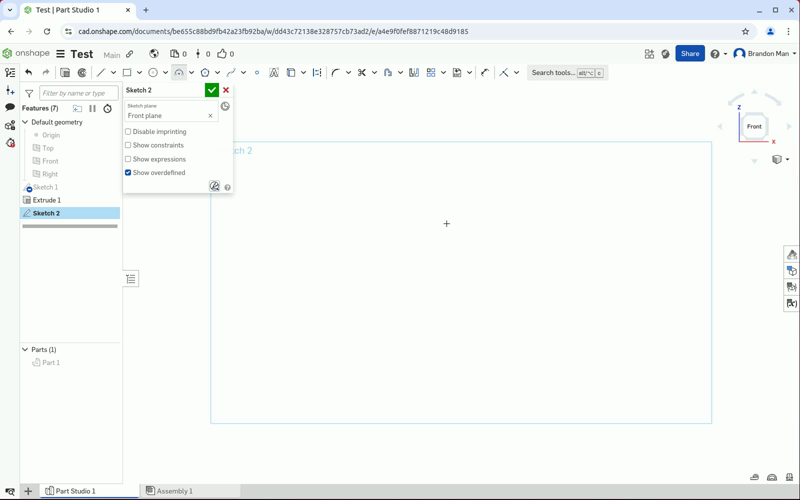
click(446, 223)
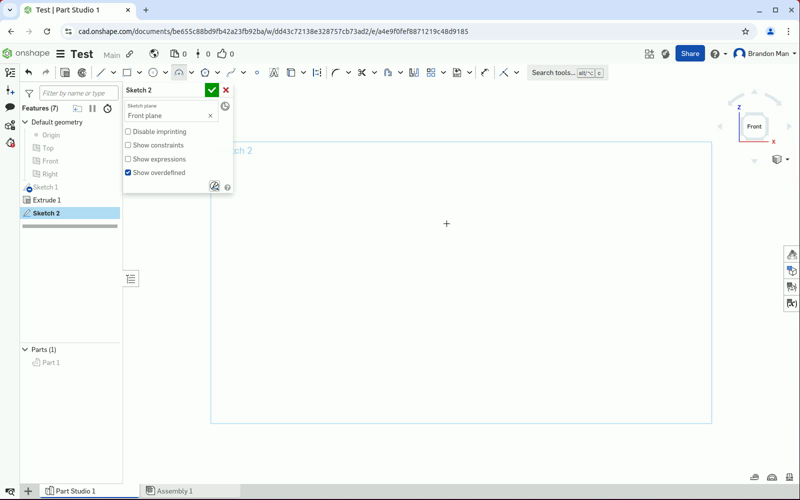
key_up(shift)
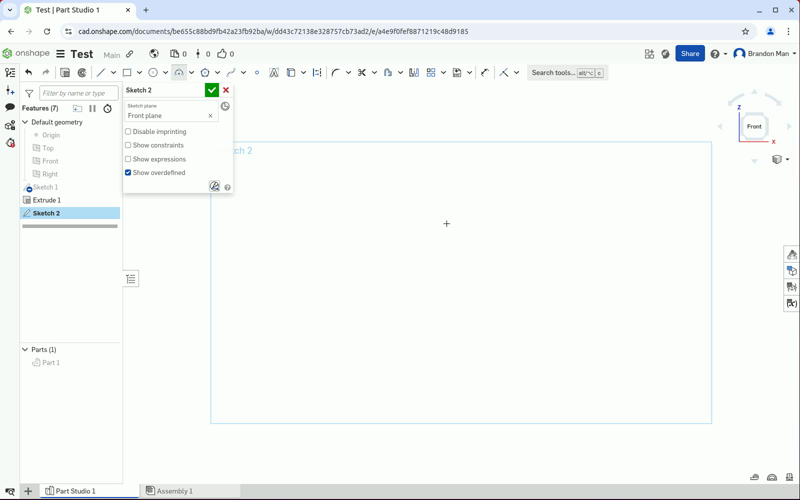
key_down(shift)
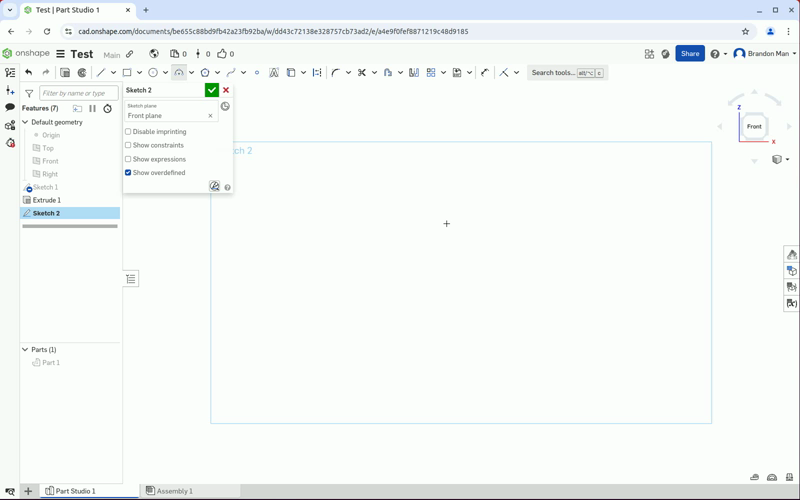
mouse_move(475, 223)
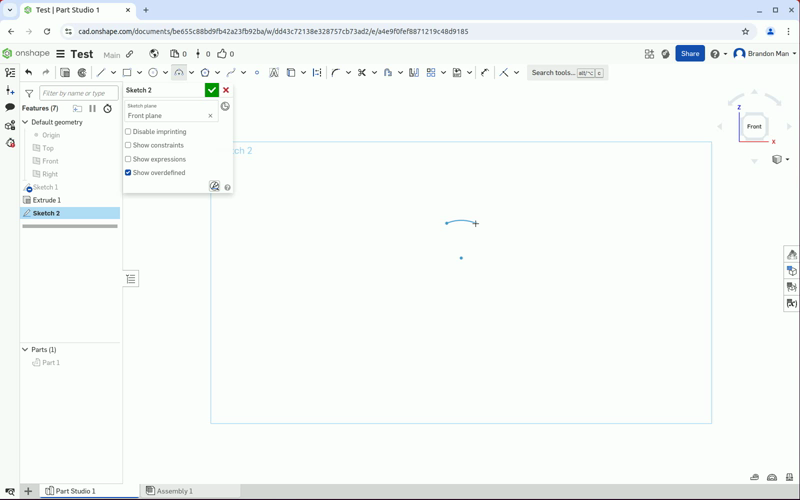
click(475, 223)
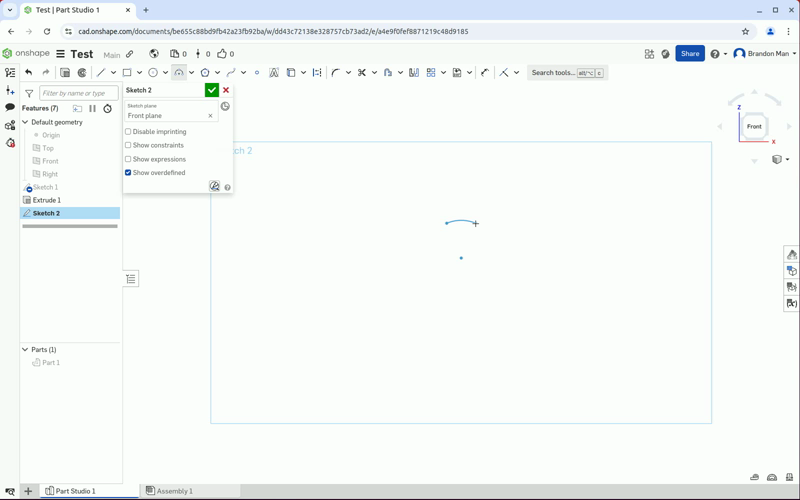
mouse_move(461, 210)
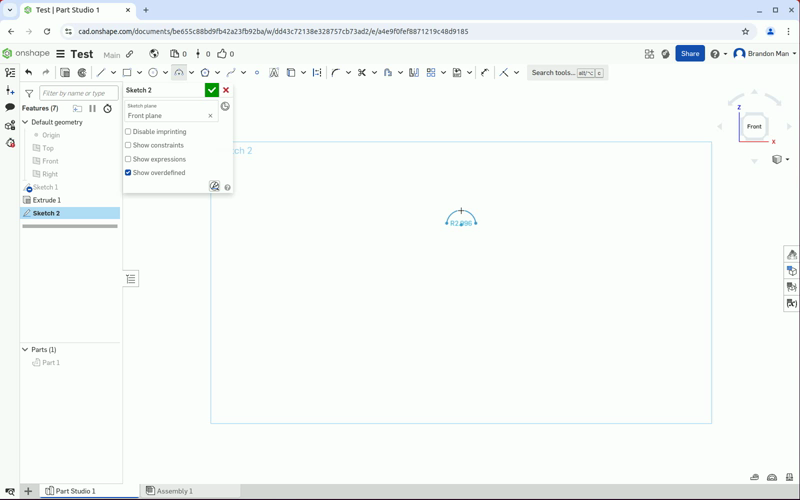
click(461, 210)
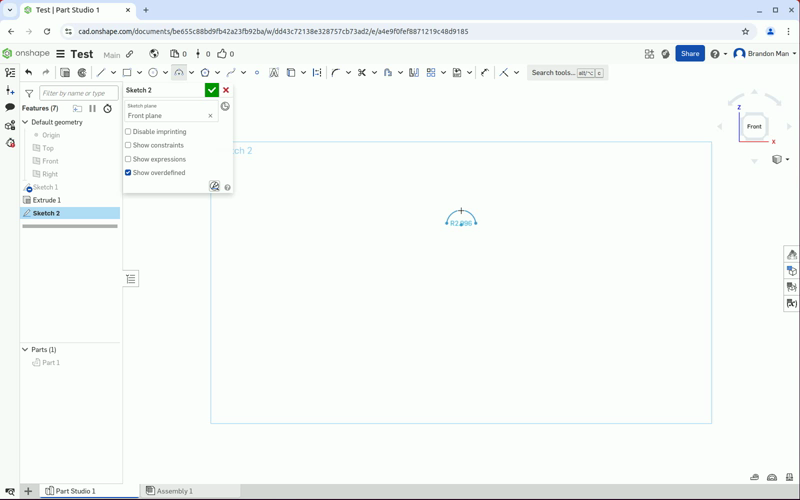
key_up(shift)
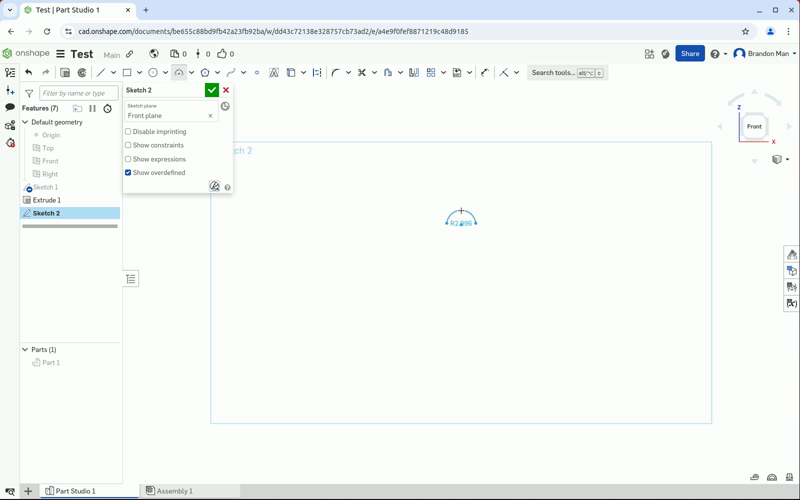
key(esc)
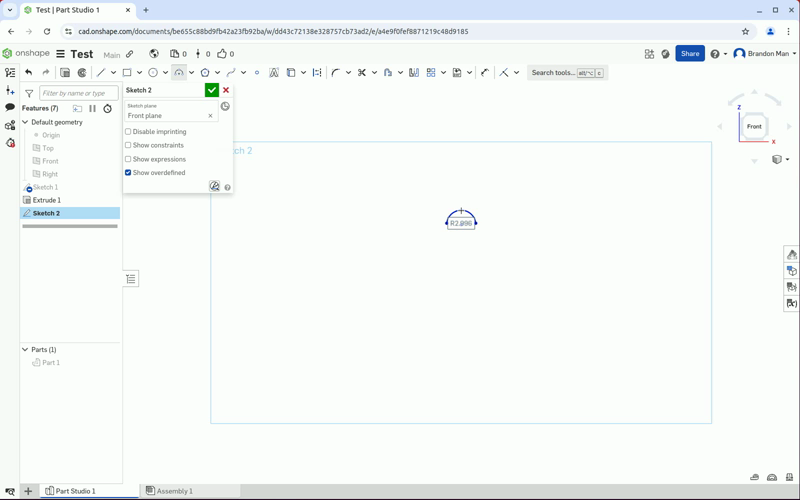
key(l)
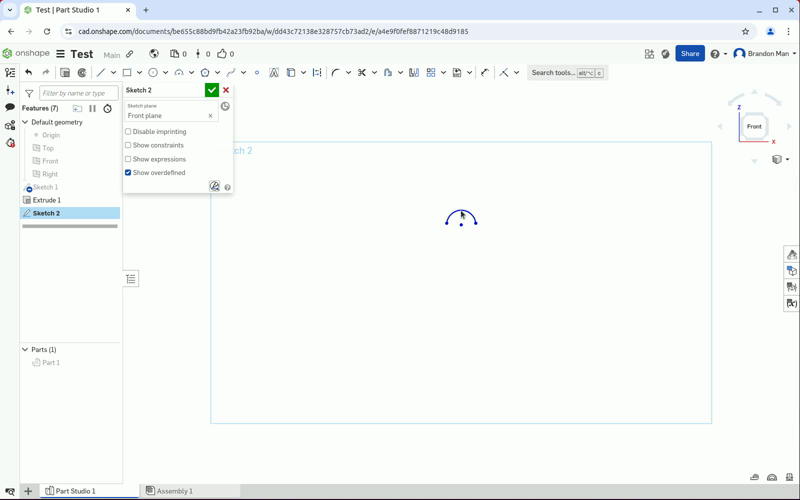
mouse_move(475, 223)
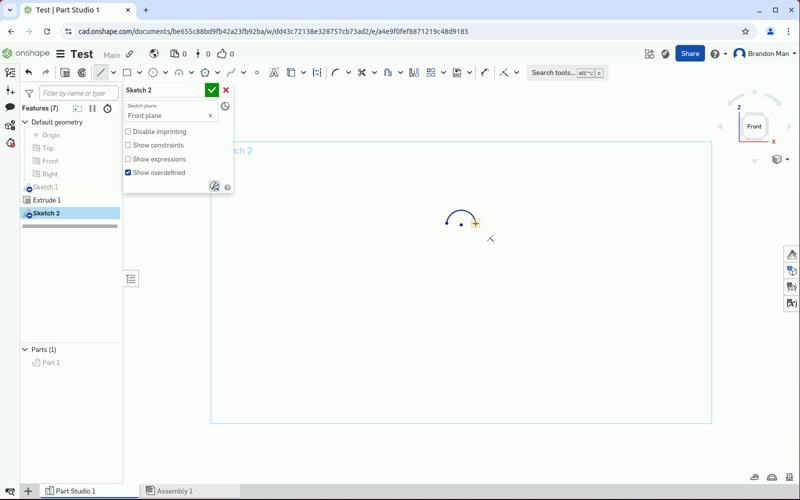
click(475, 223)
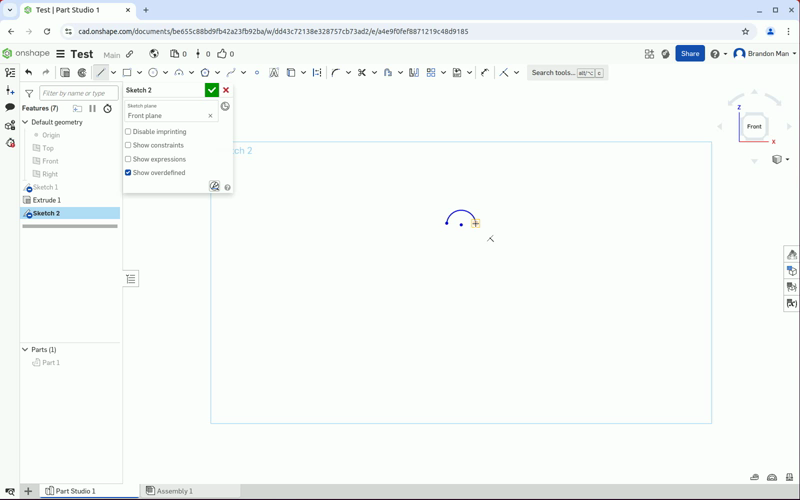
key_down(shift)
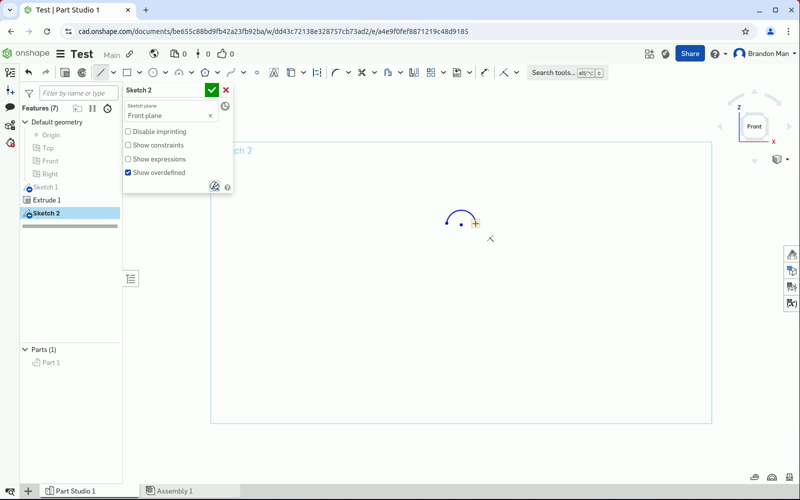
mouse_move(505, 223)
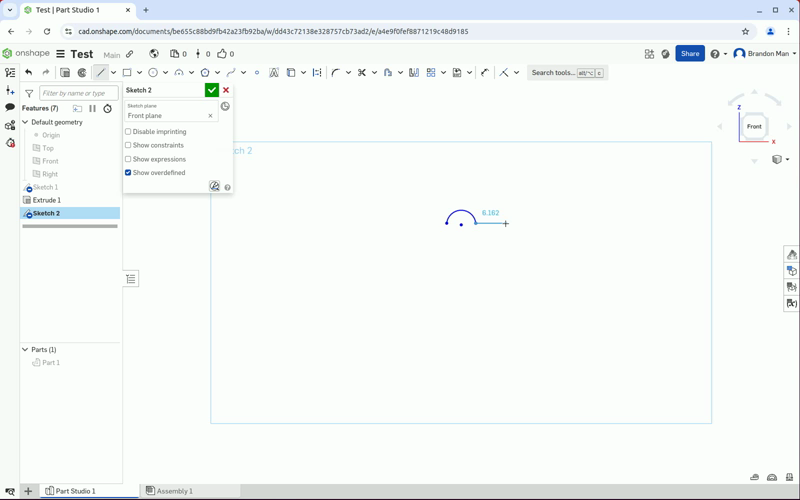
mouse_move(470, 177)
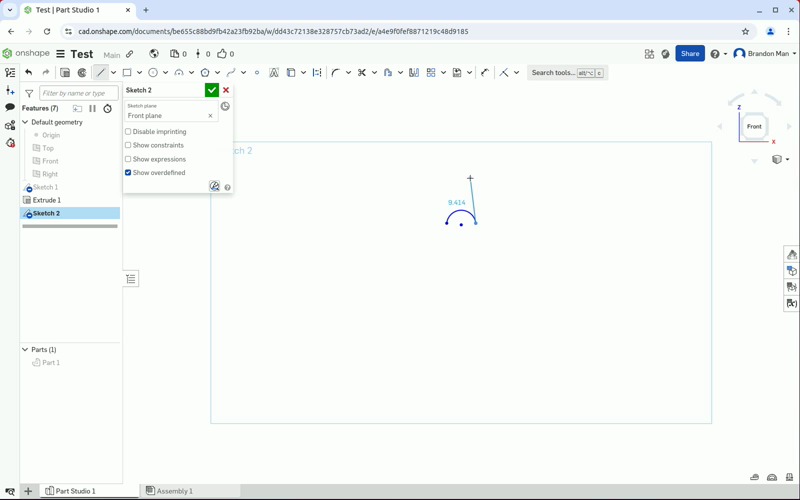
click(470, 177)
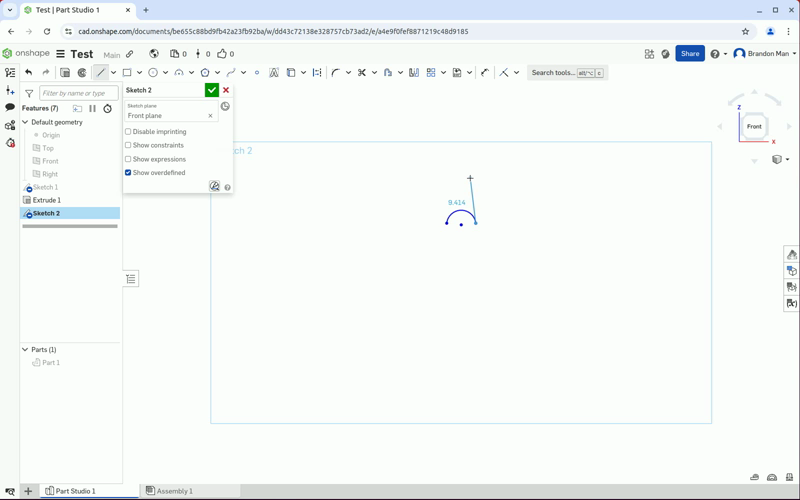
key_up(shift)
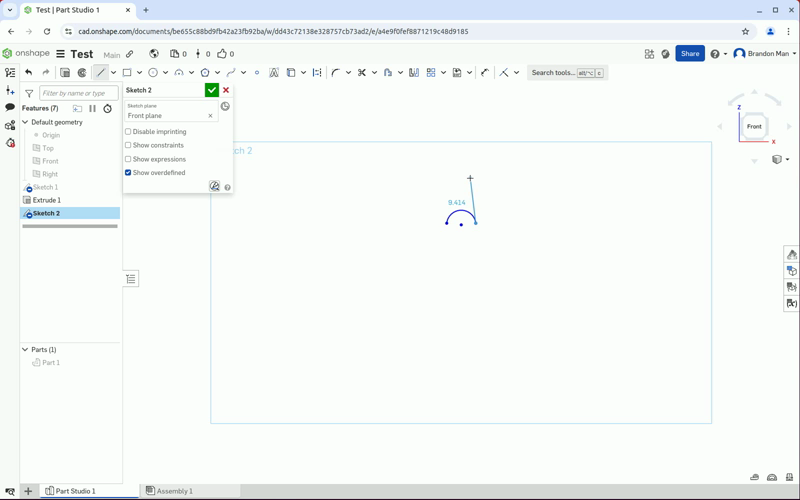
key(esc)
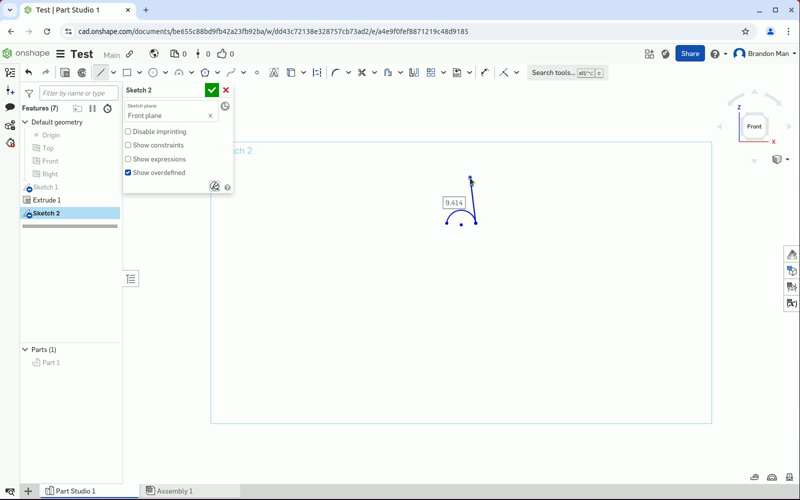
key(a)
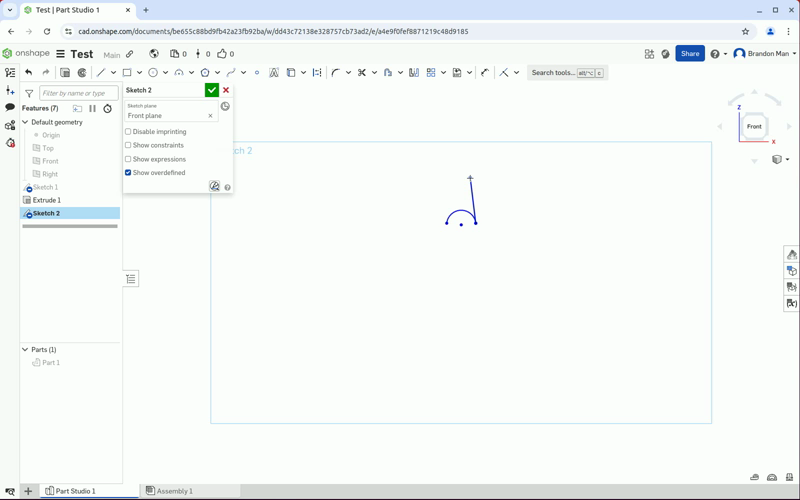
mouse_move(470, 177)
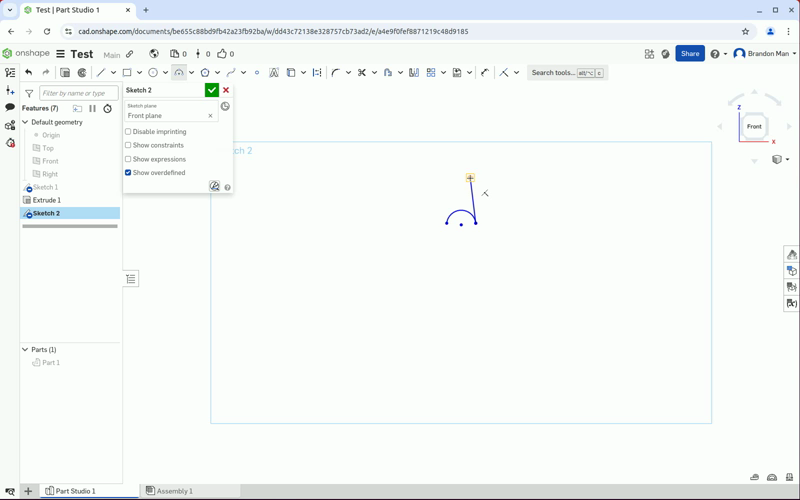
click(470, 177)
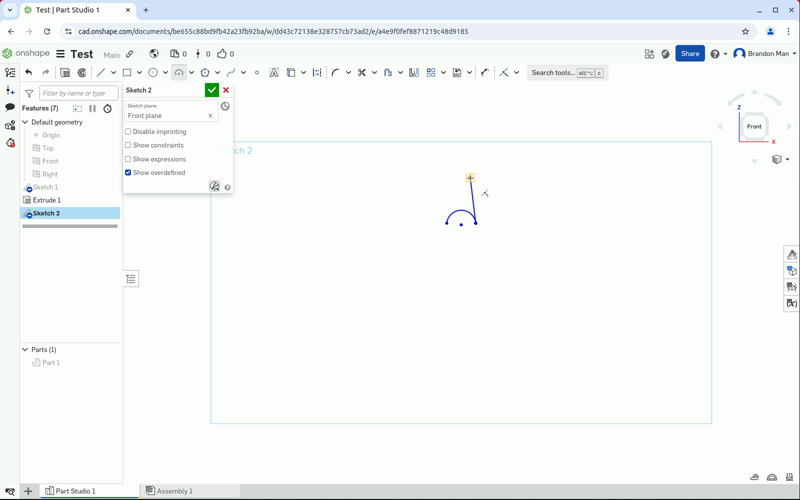
key_down(shift)
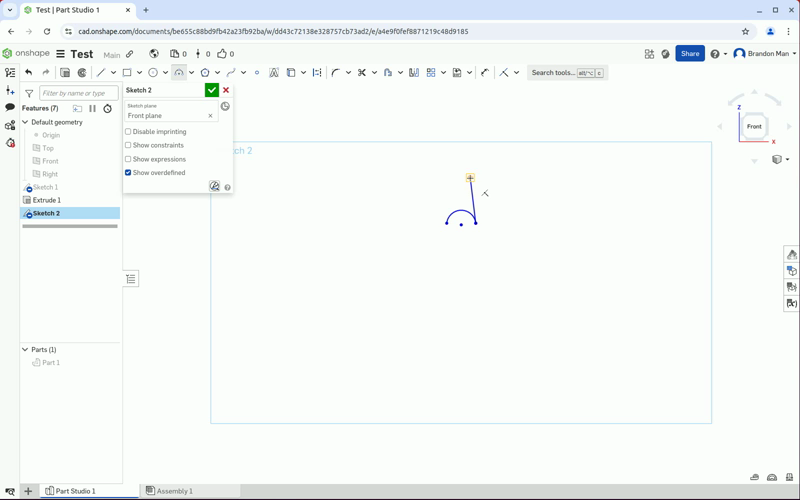
mouse_move(452, 177)
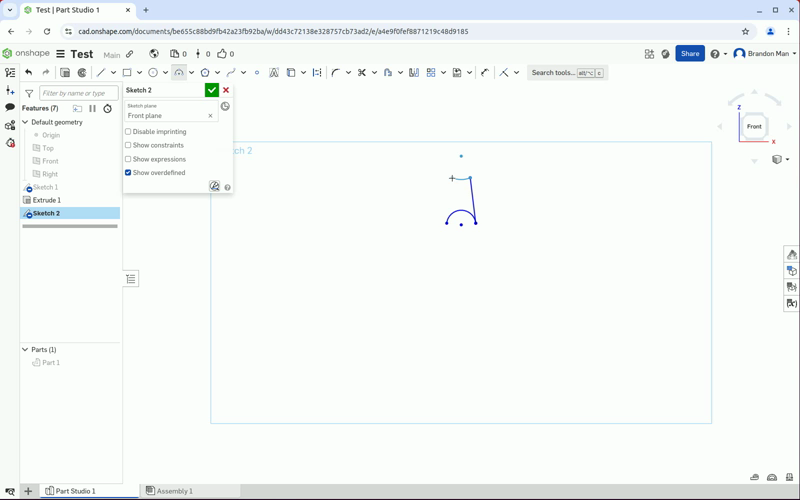
click(452, 177)
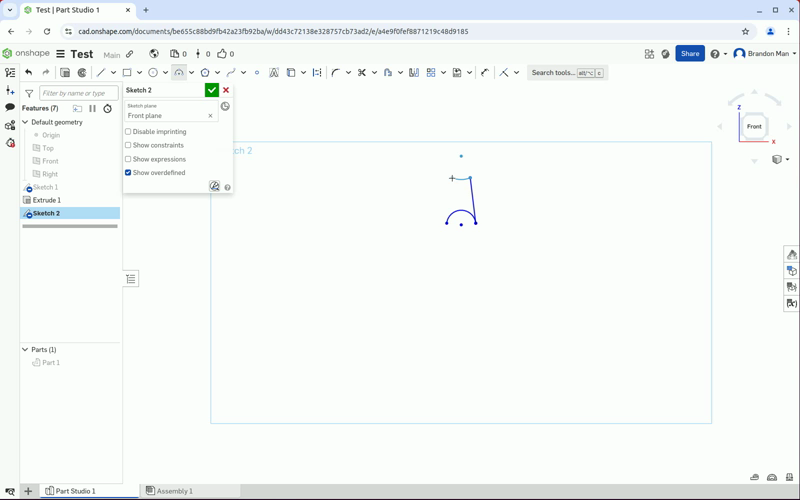
mouse_move(461, 186)
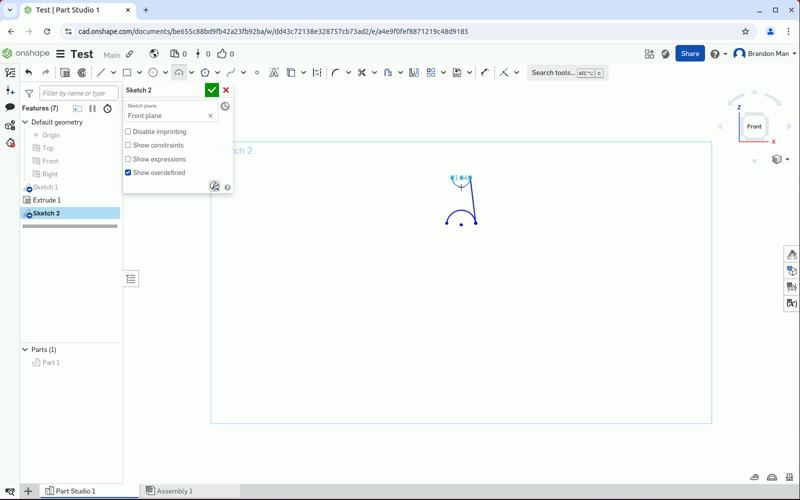
click(461, 186)
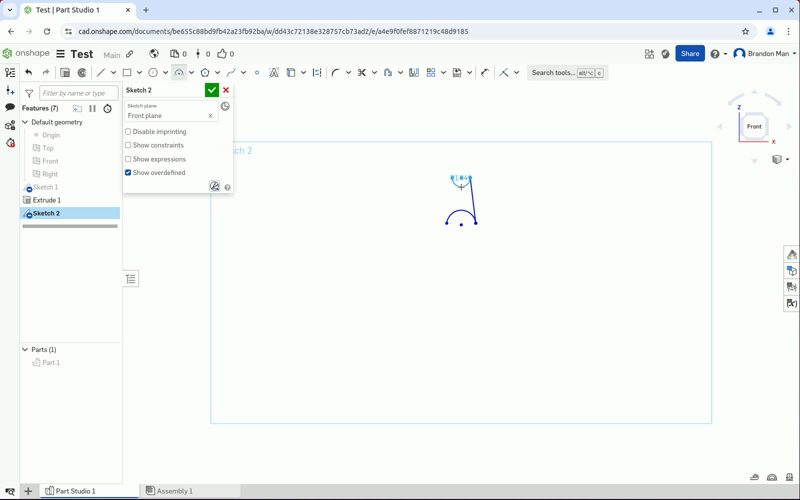
key_up(shift)
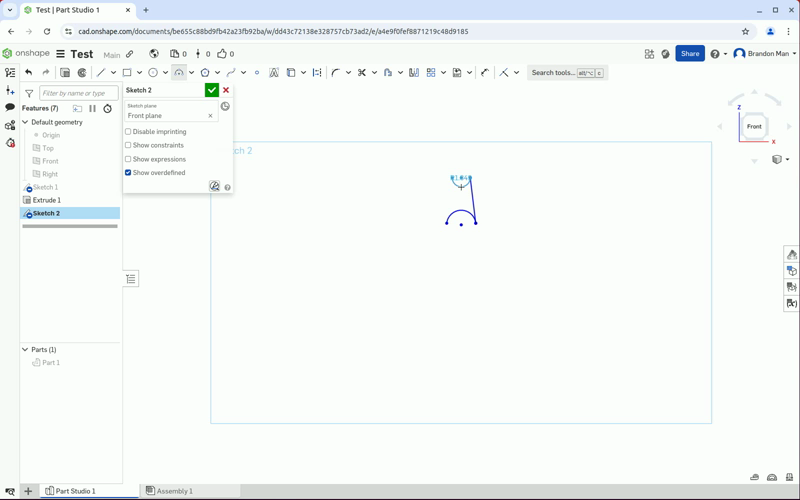
key(esc)
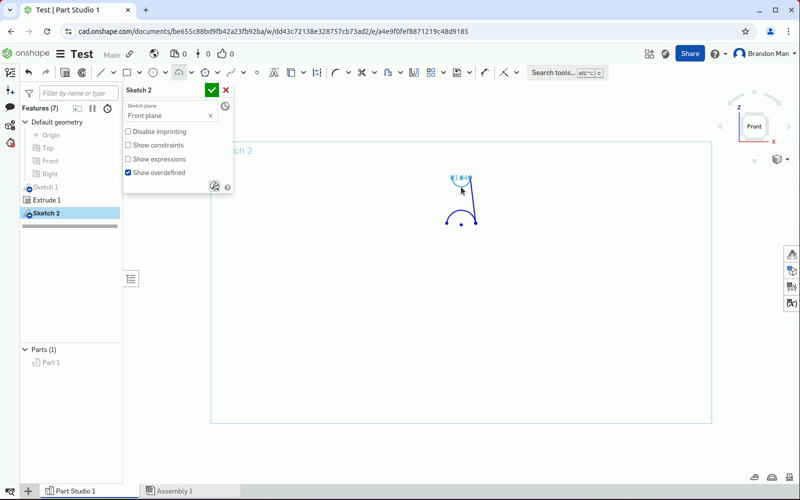
key(l)
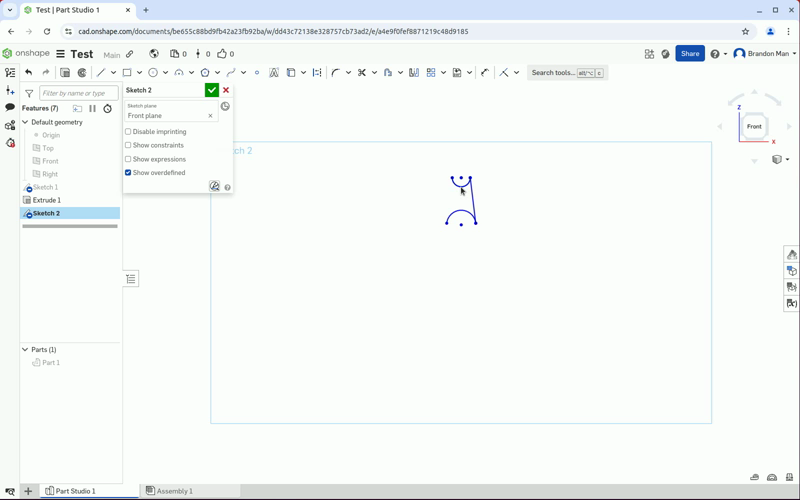
mouse_move(452, 177)
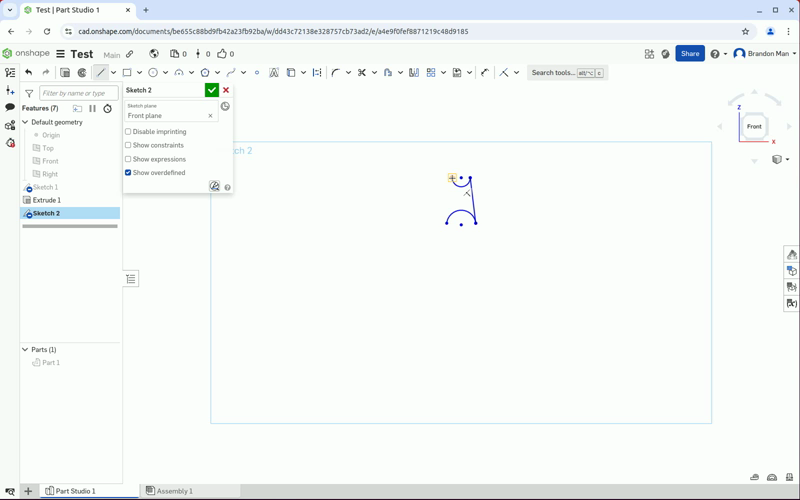
click(452, 177)
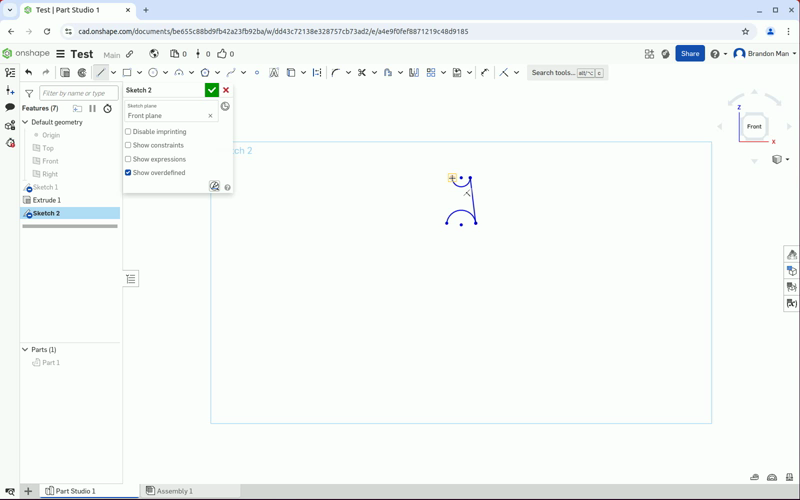
mouse_move(482, 177)
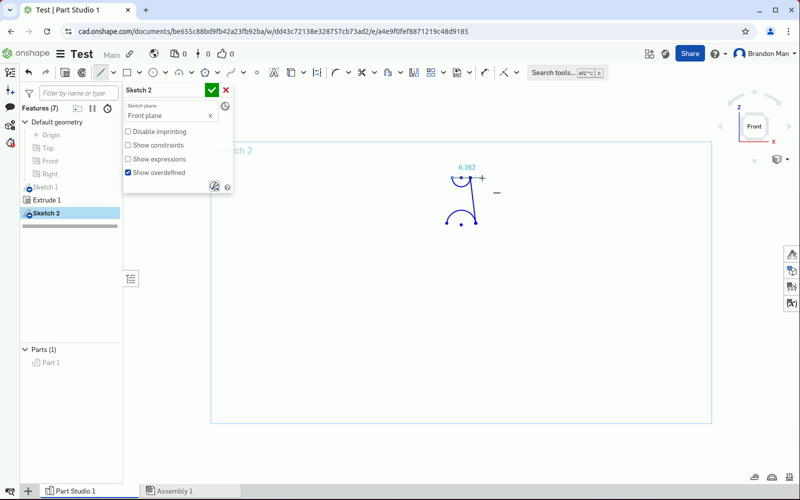
key_down(shift)
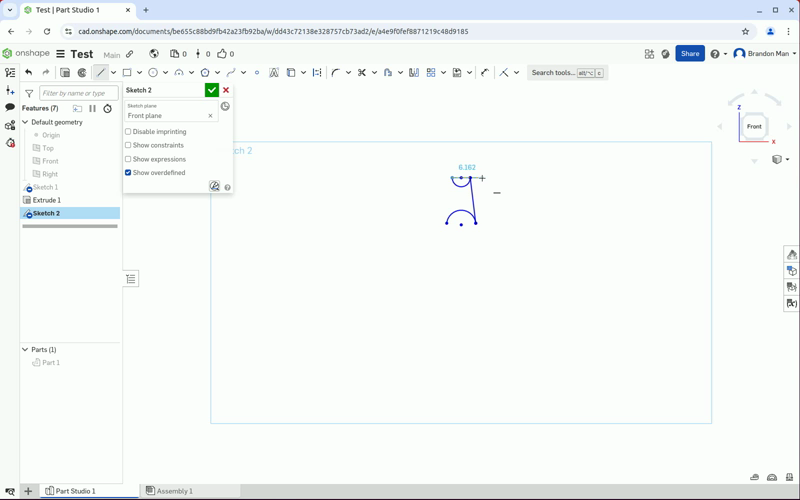
mouse_move(446, 223)
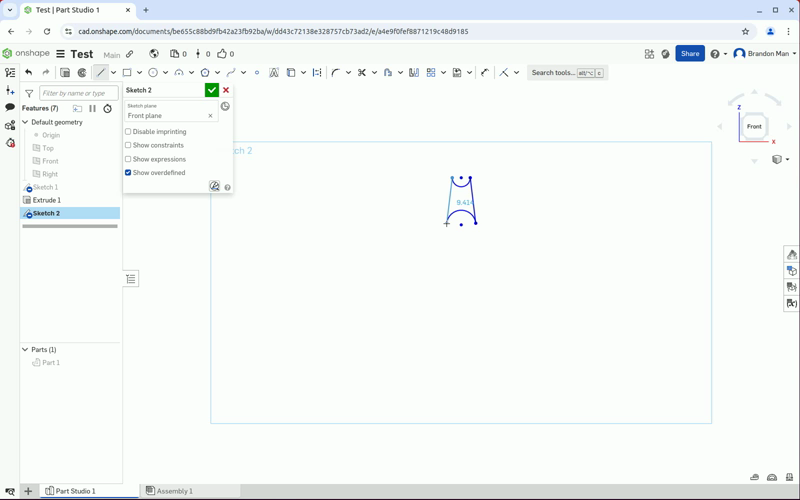
key_up(shift)
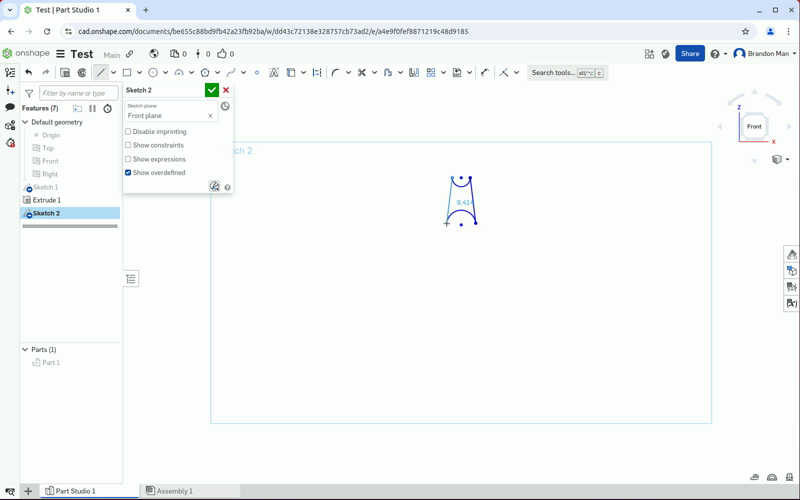
click(446, 223)
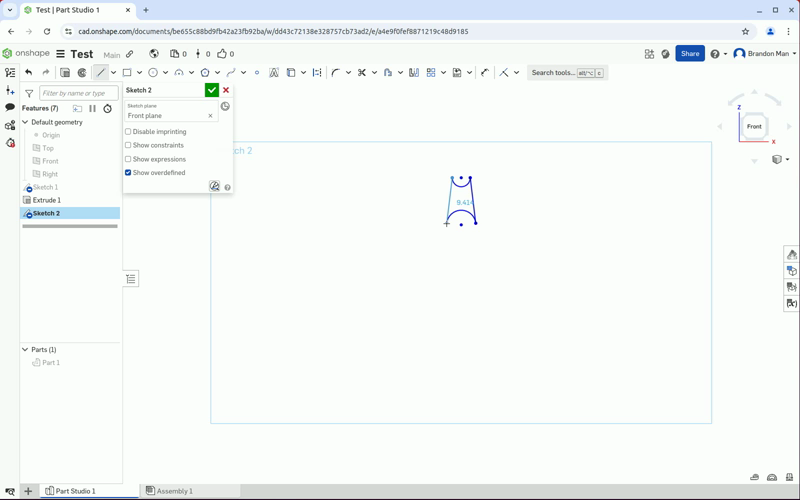
key(esc)
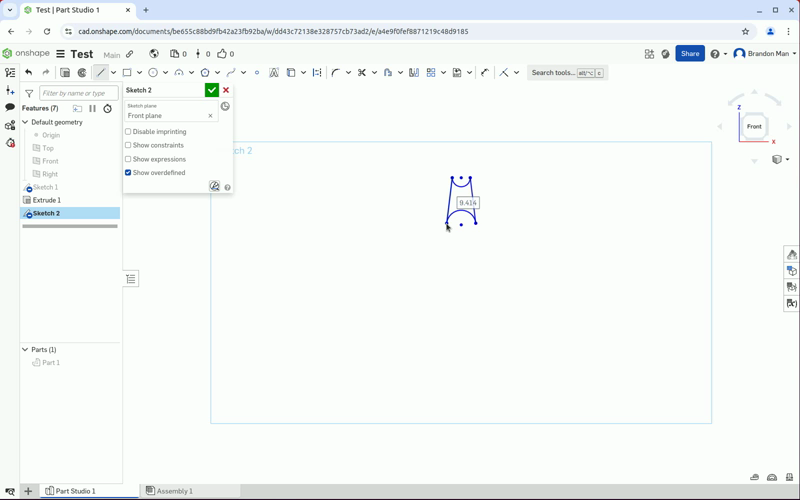
key(c)
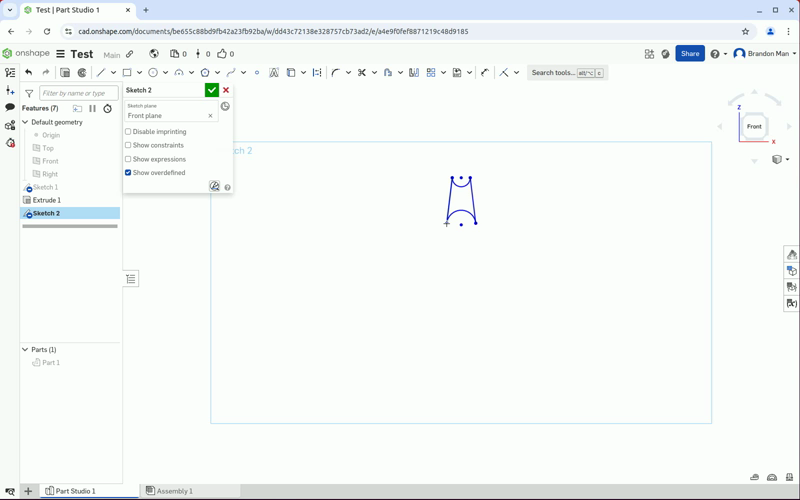
key_down(shift)
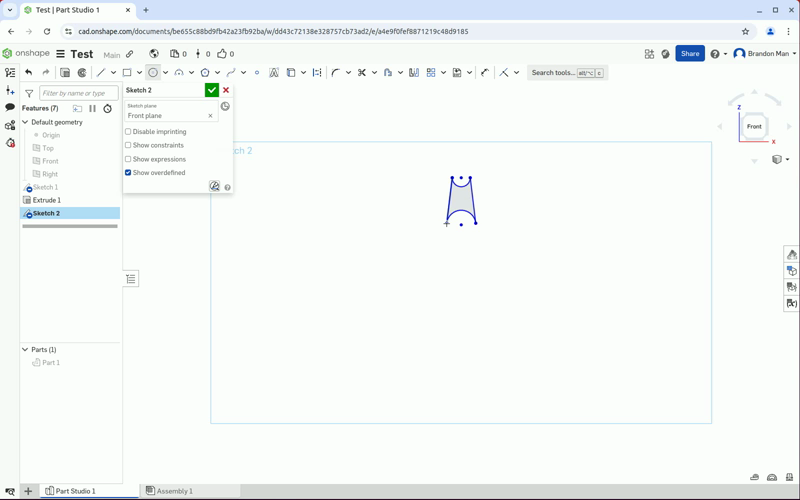
mouse_move(458, 191)
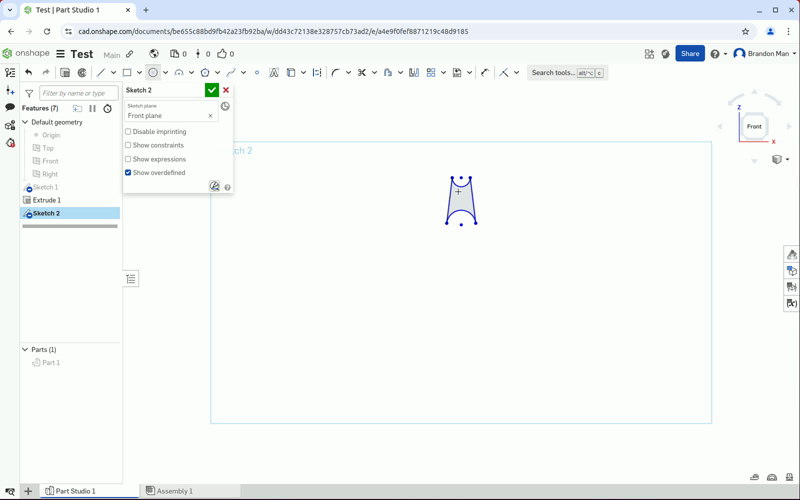
click(458, 191)
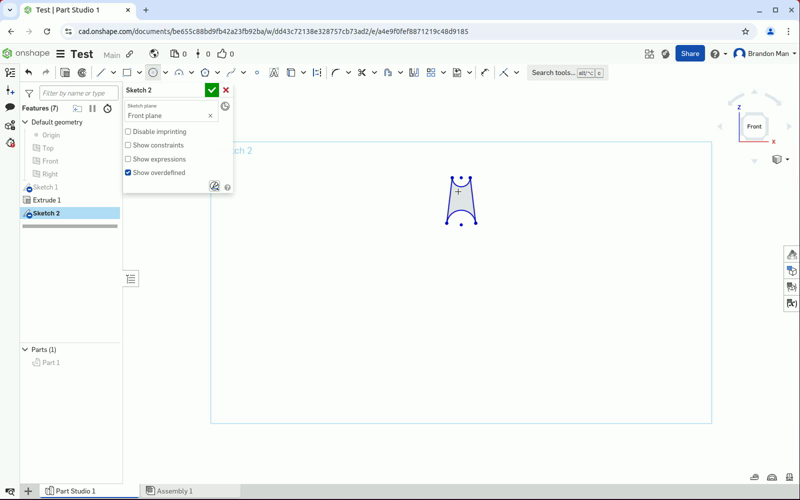
key_up(shift)
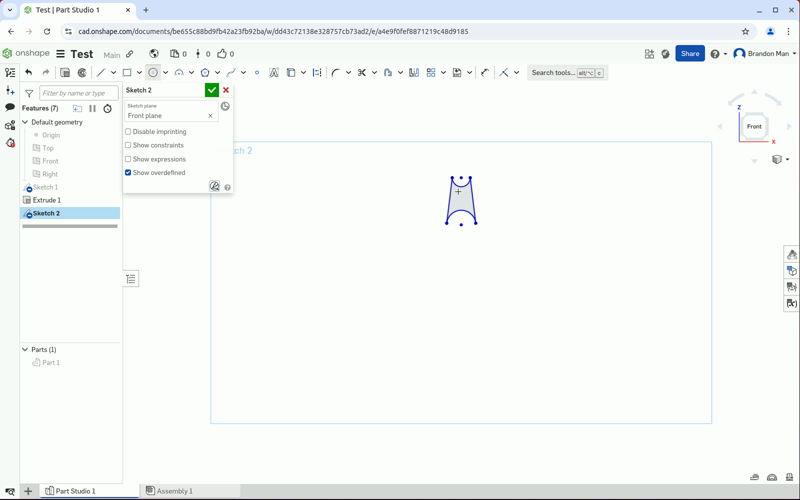
mouse_move(461, 191)
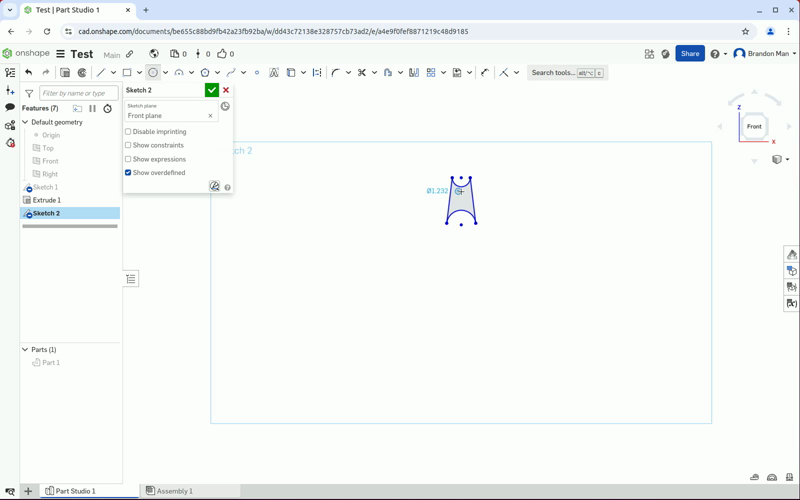
click(461, 191)
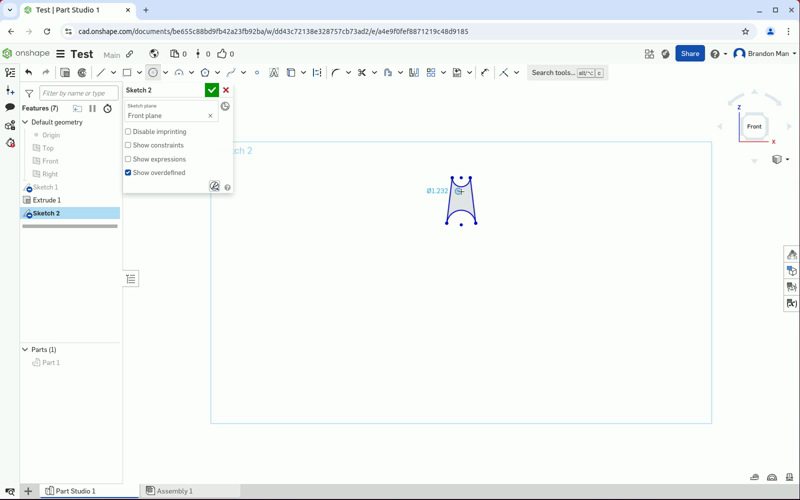
key(esc)
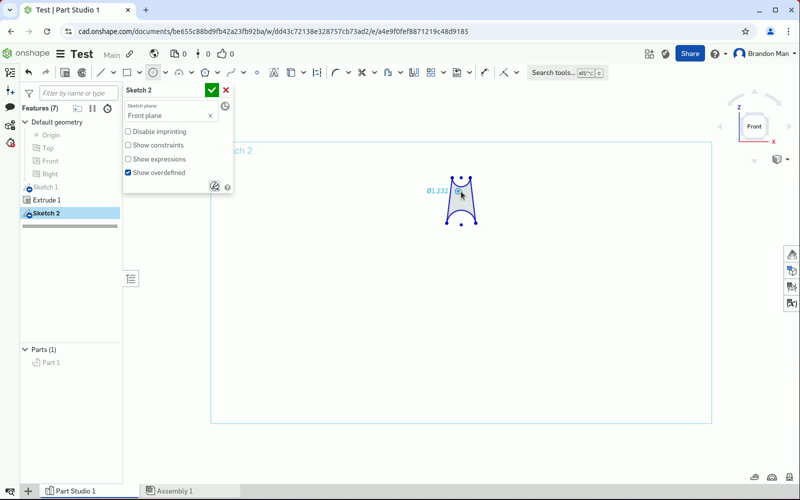
mouse_move(471, 204)
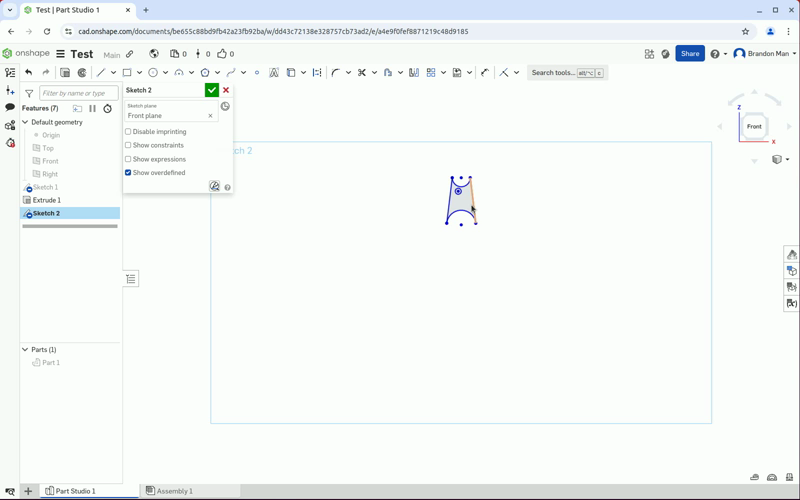
scroll(6)
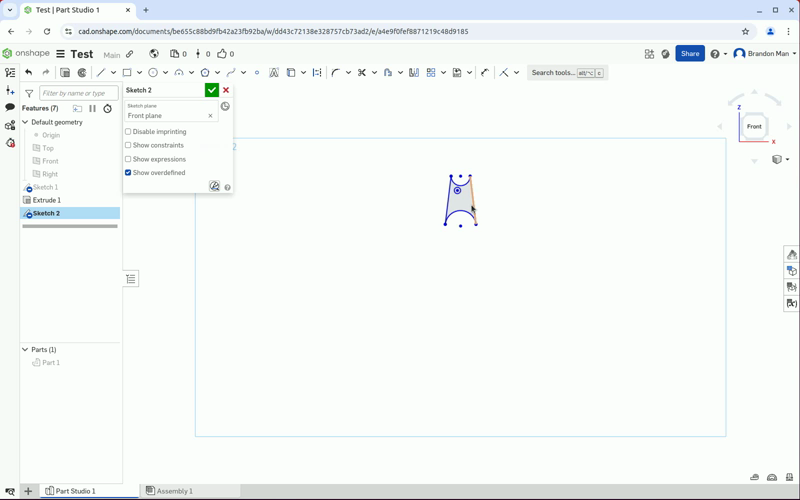
scroll(6)
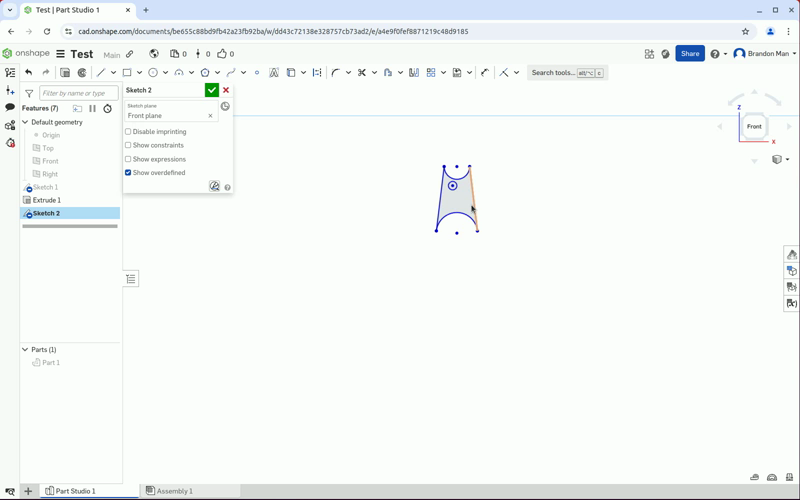
scroll(6)
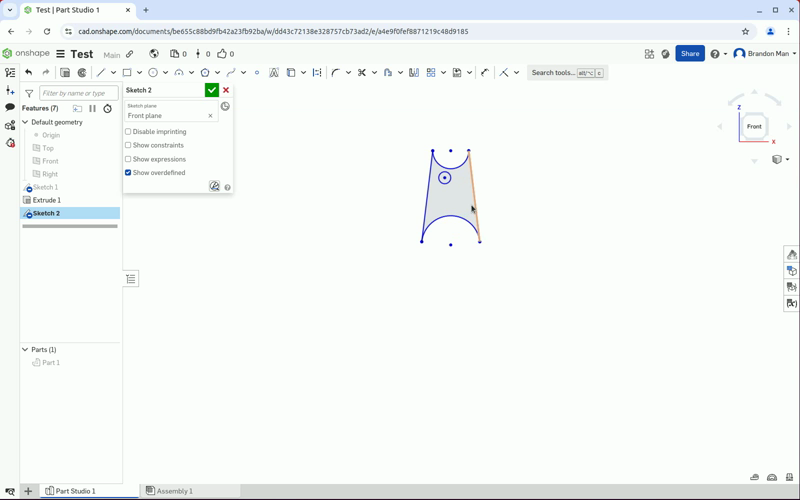
scroll(6)
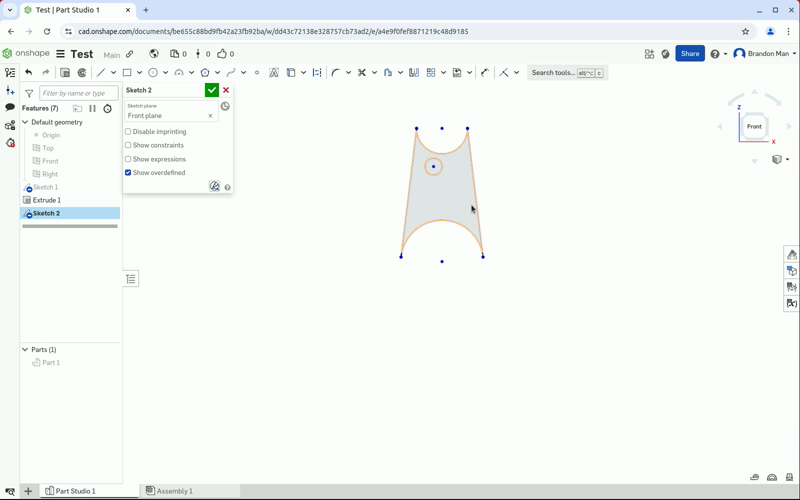
scroll(6)
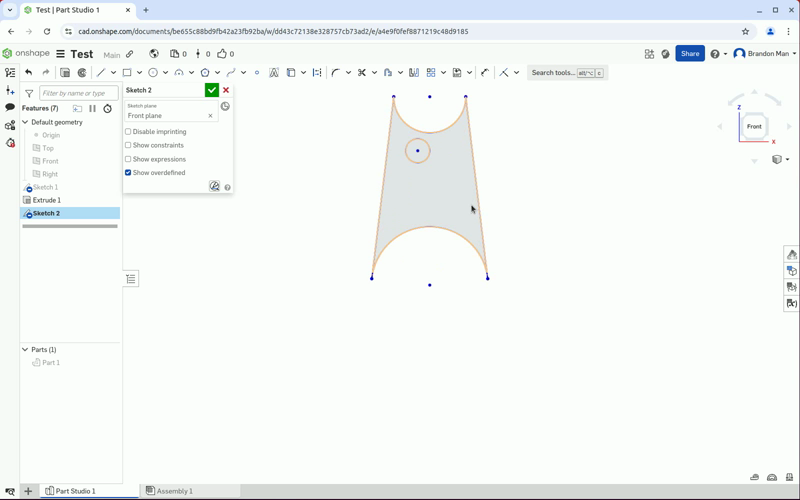
scroll(6)
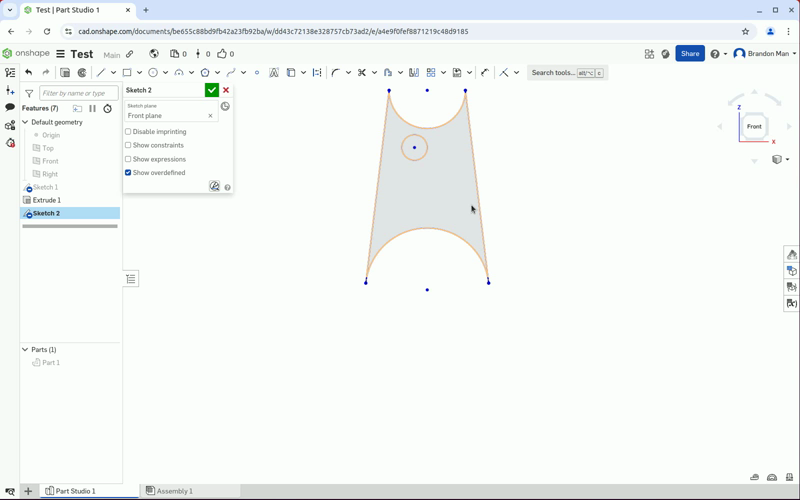
scroll(6)
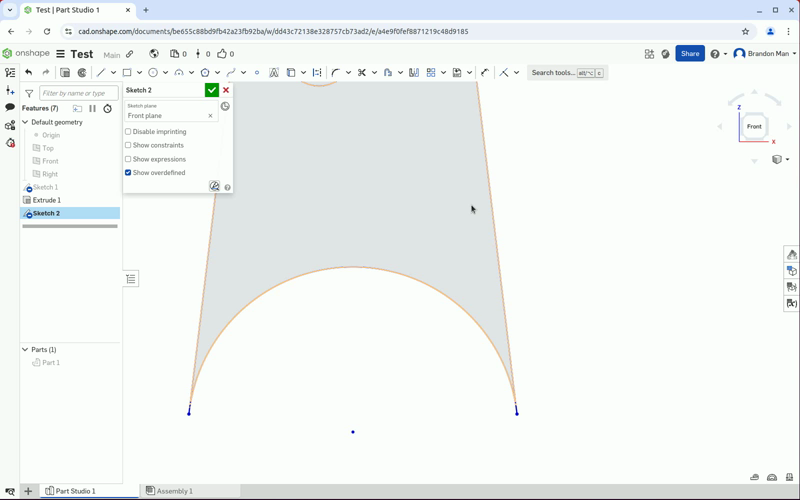
click(471, 204)
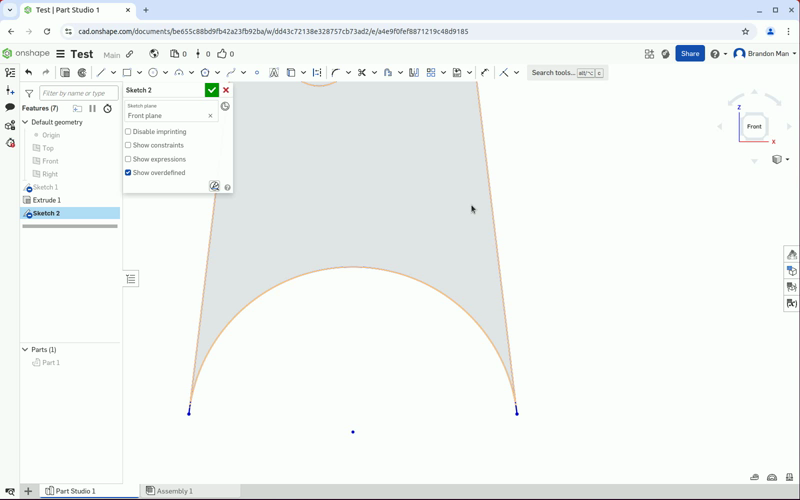
scroll(-6)
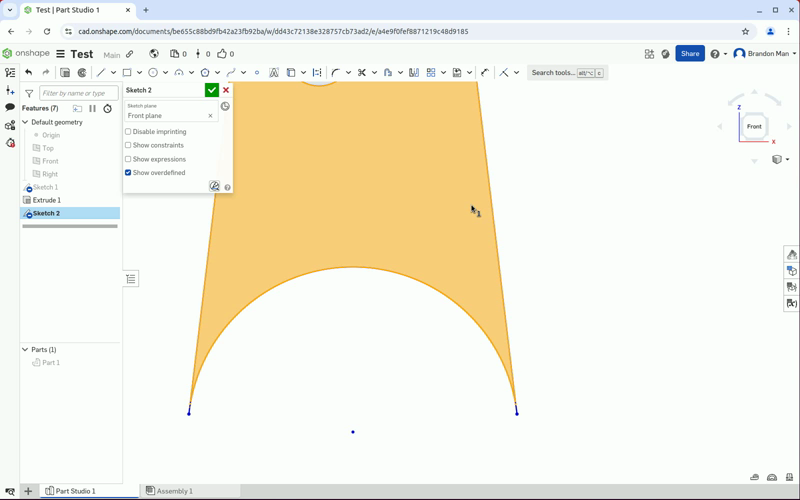
scroll(-6)
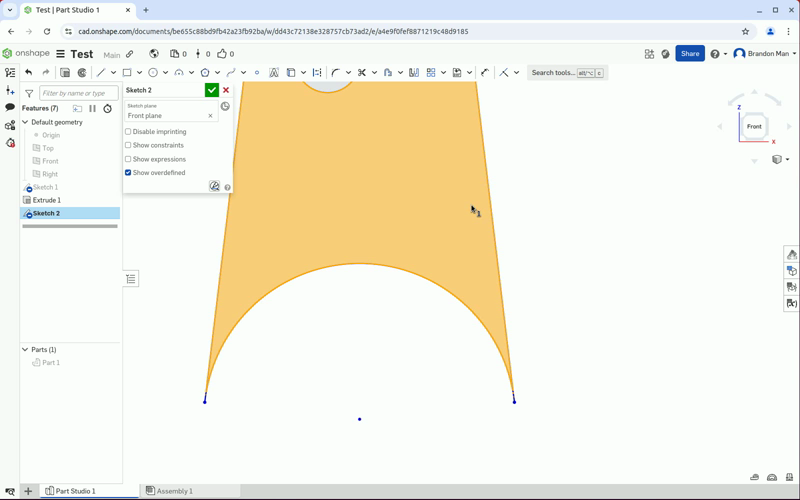
scroll(-6)
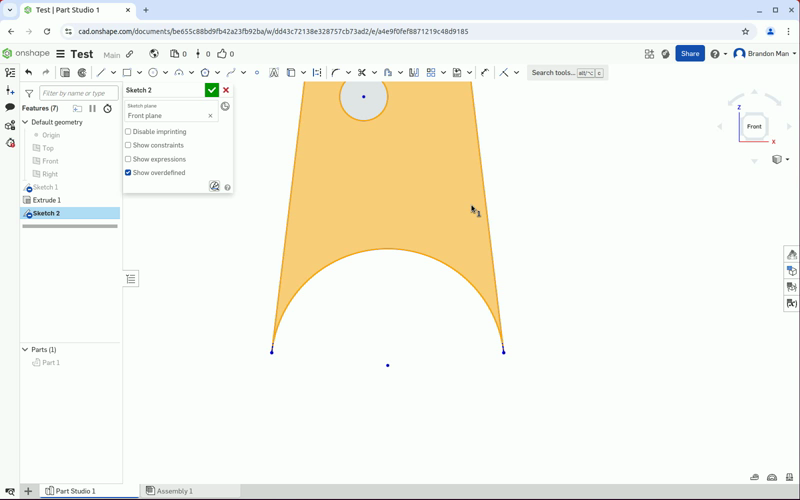
scroll(-6)
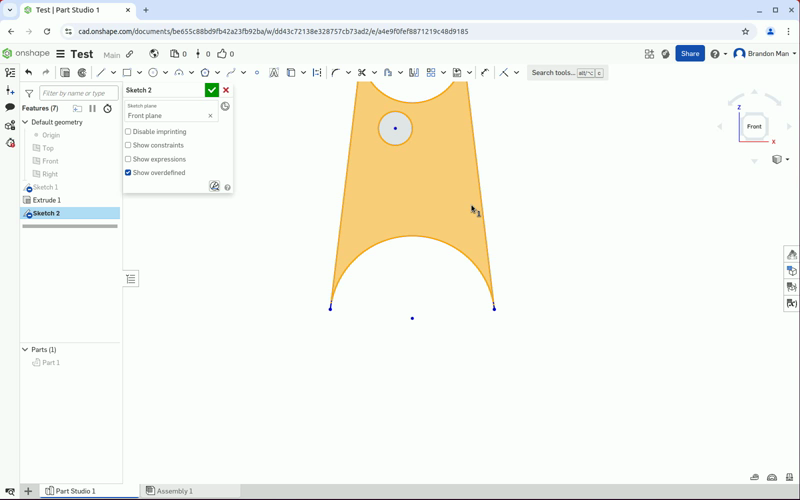
scroll(-6)
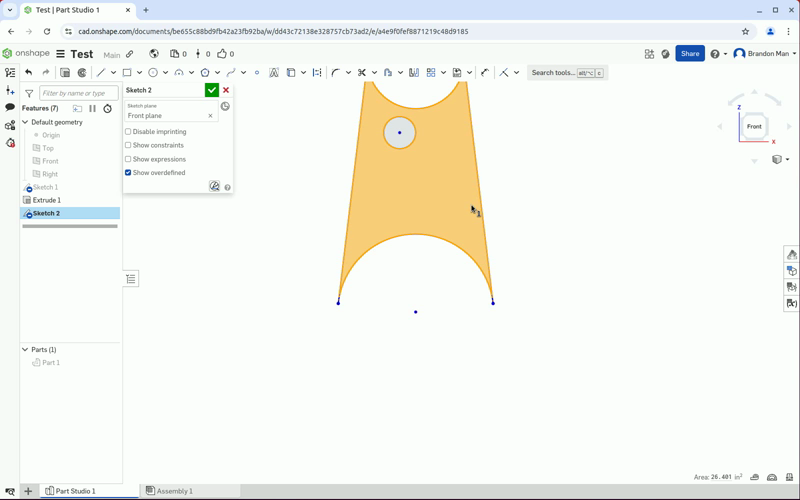
scroll(-6)
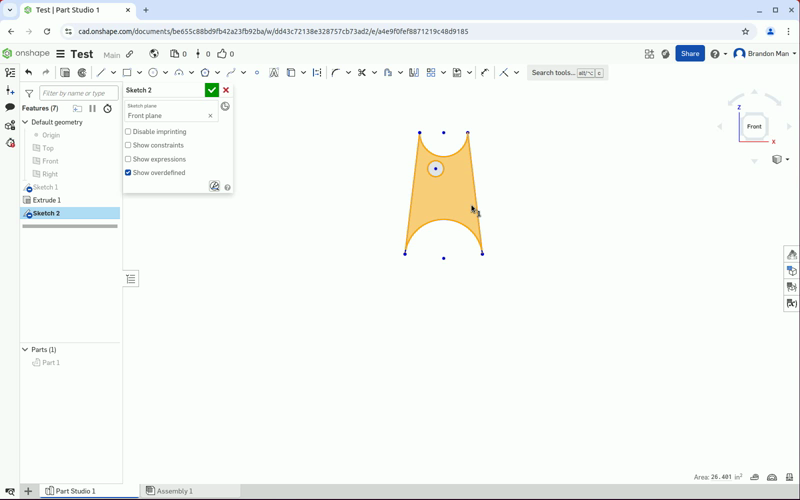
scroll(-6)
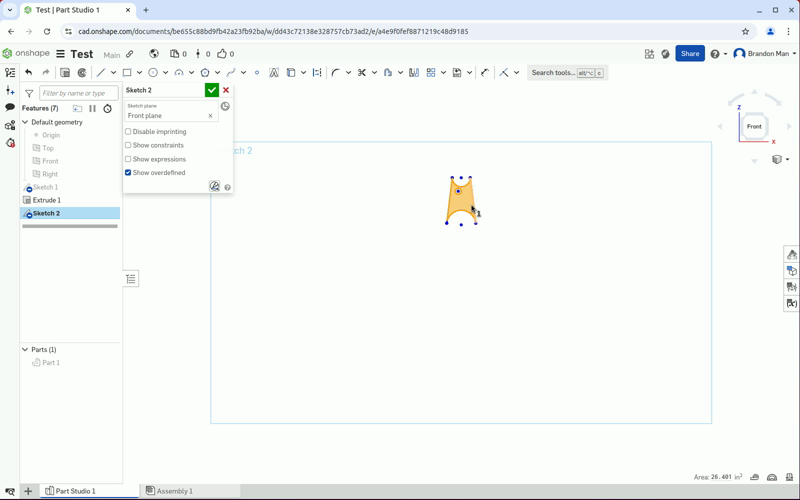
mouse_move(73, 352)
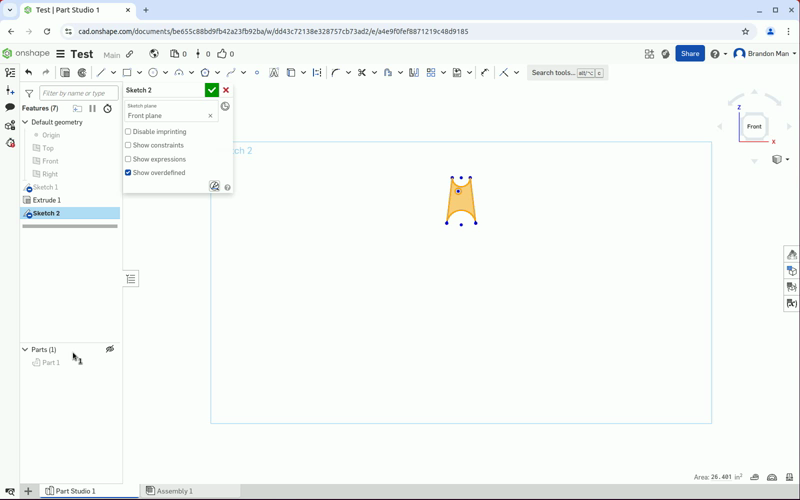
key(shift+y)
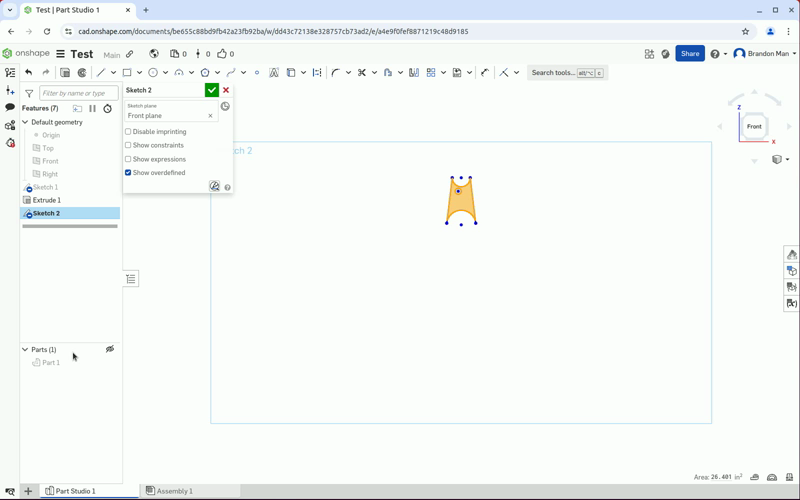
key(shift+e)
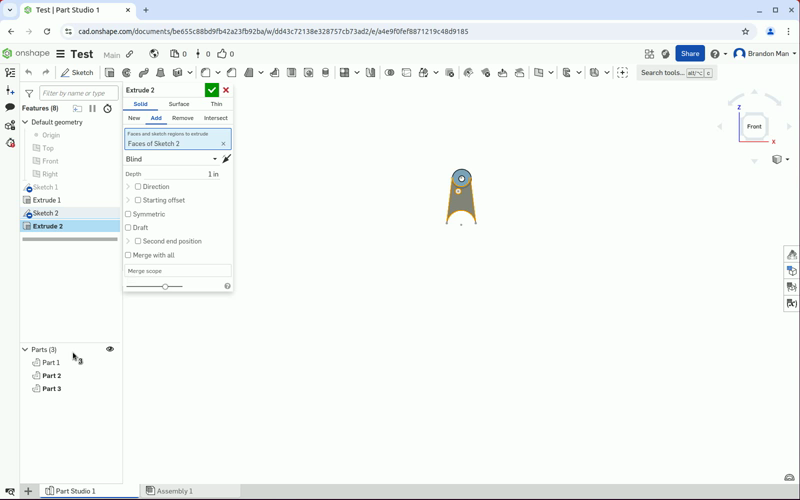
mouse_move(143, 106)
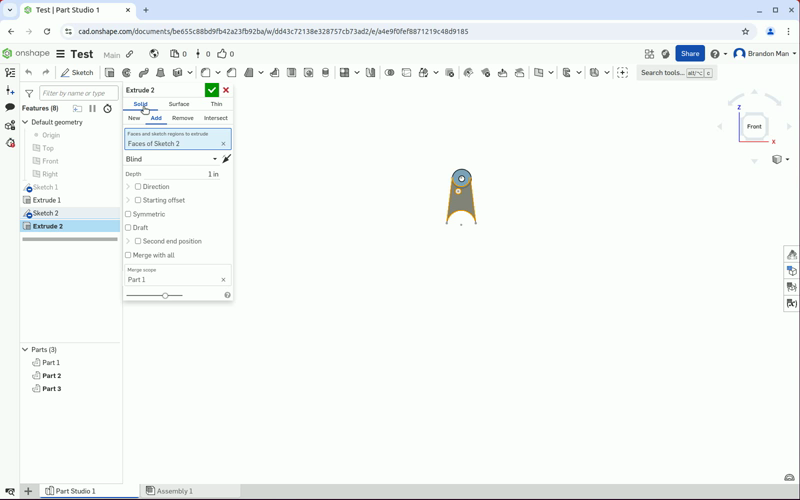
click(143, 106)
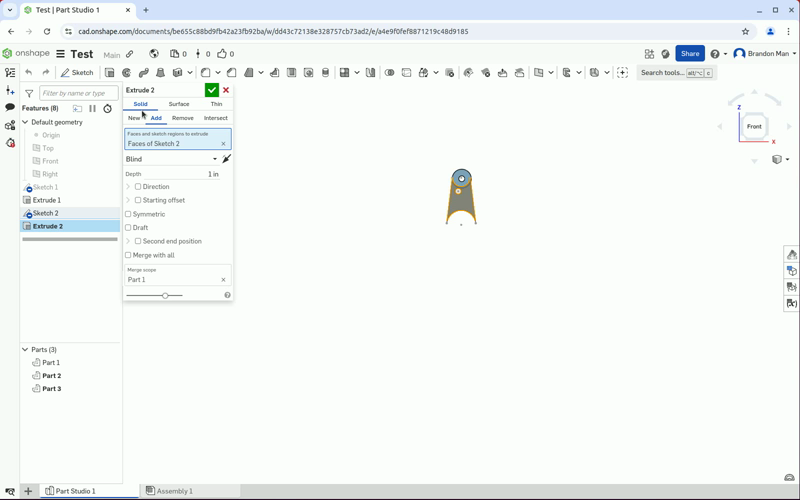
mouse_move(137, 120)
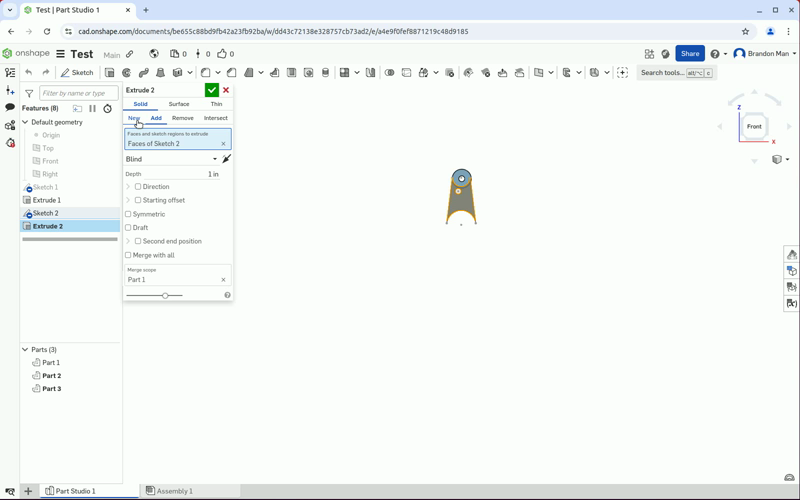
click(137, 120)
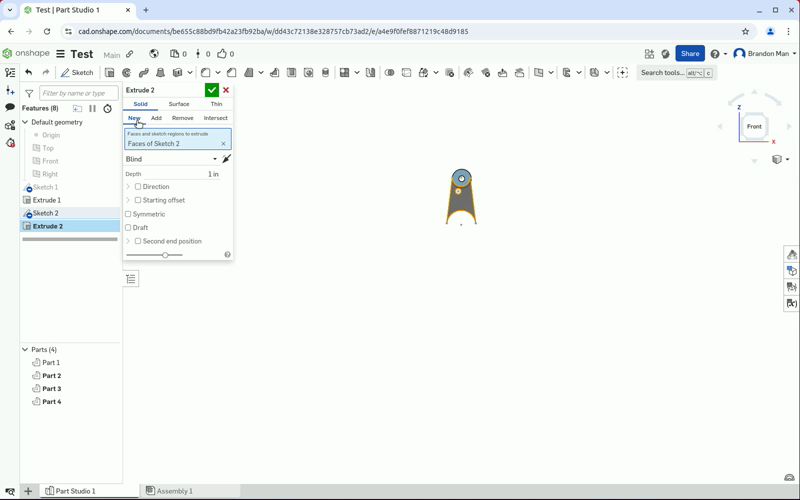
key(tab, 4)
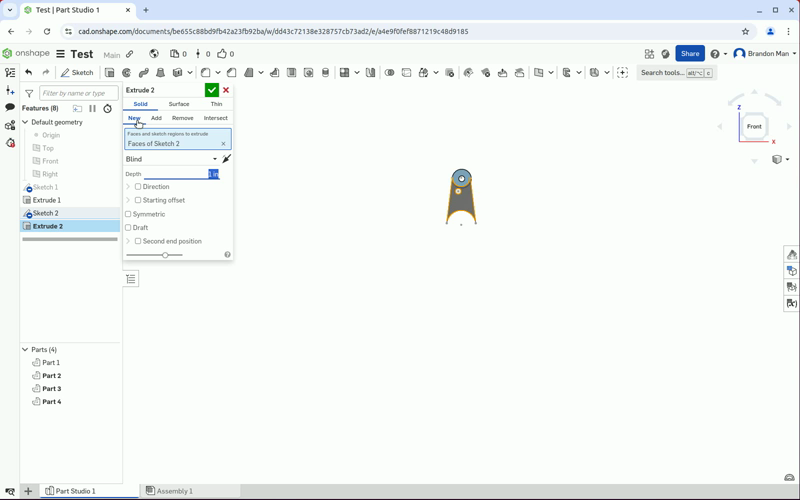
text(0.481)
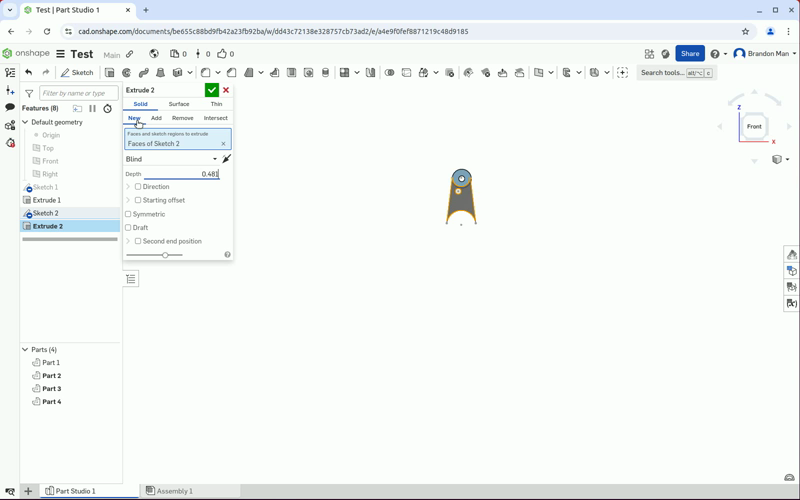
key(enter)
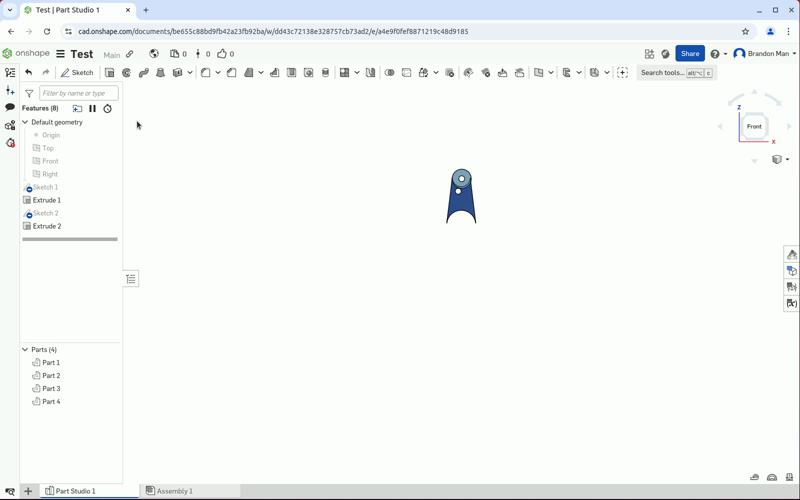
key(shift+h)
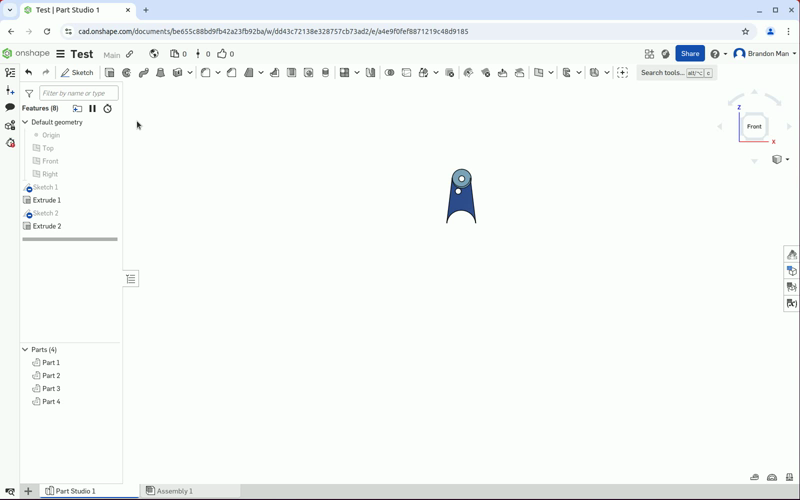
key(shift+h)
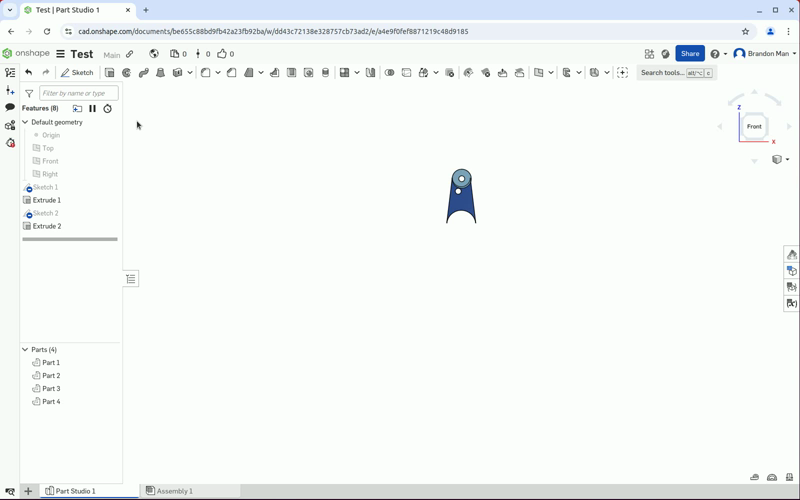
mouse_move(73, 189)
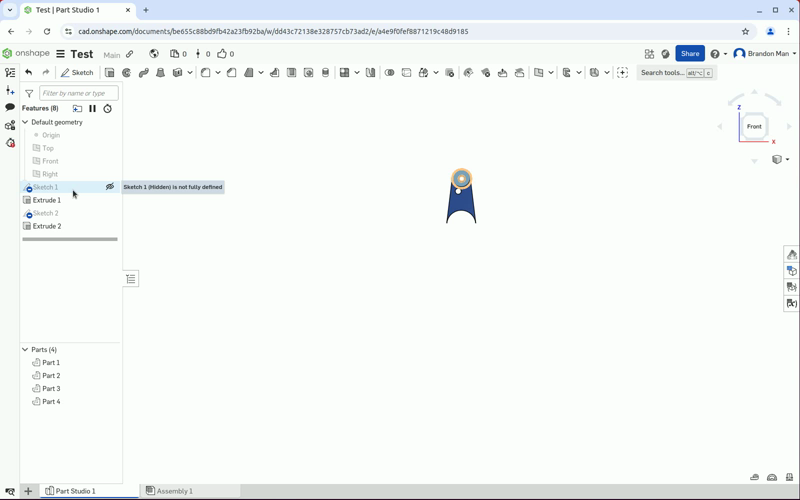
click(73, 189)
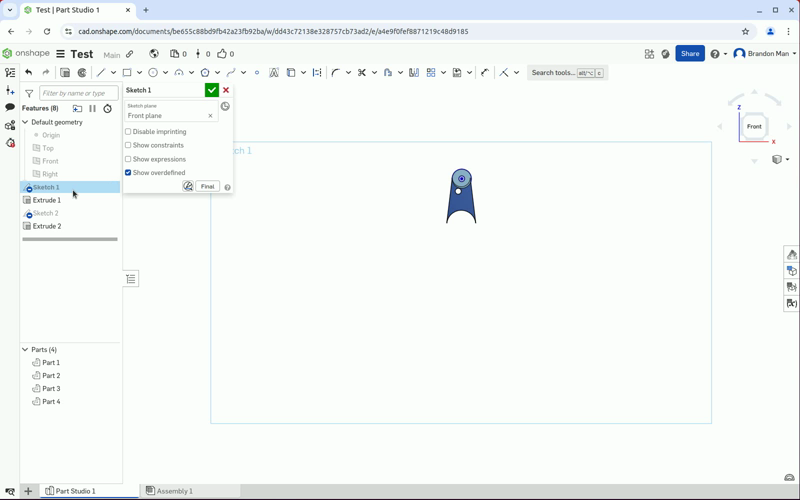
mouse_move(229, 92)
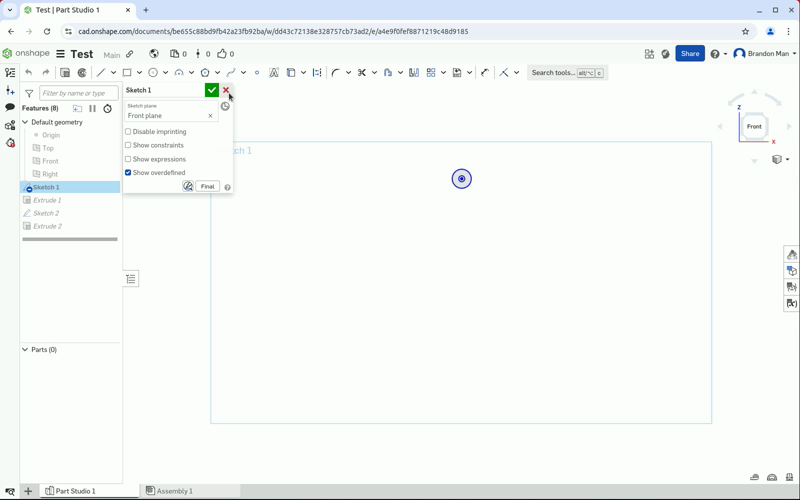
click(229, 92)
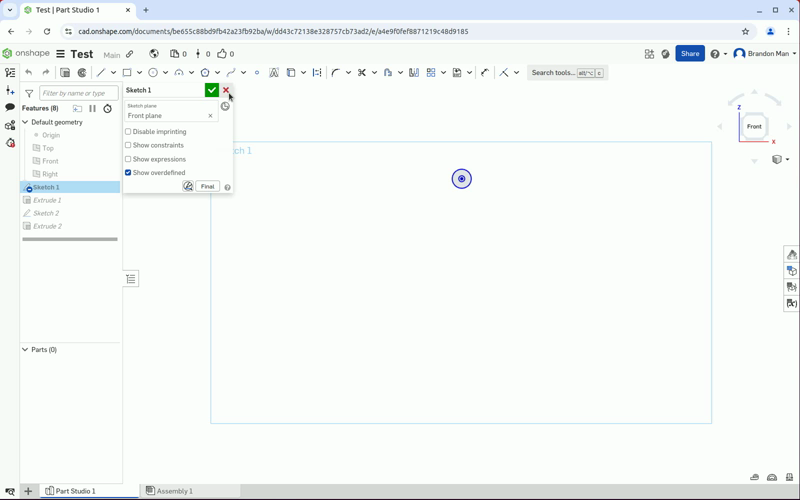
key(shift+s)
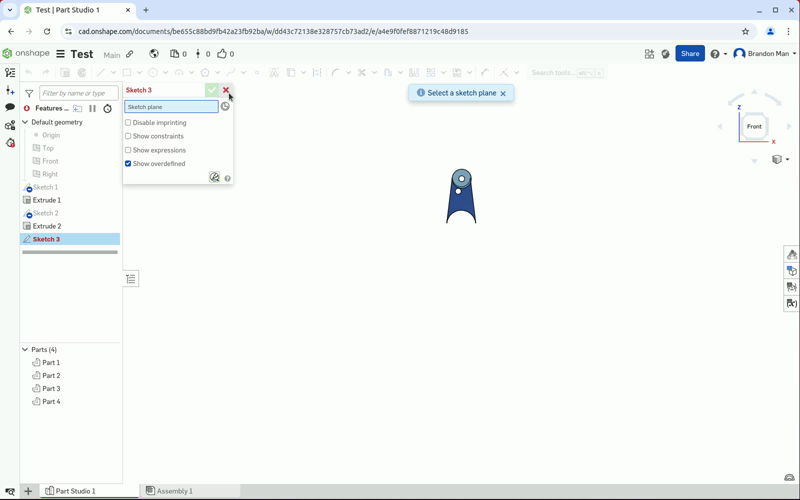
mouse_move(73, 163)
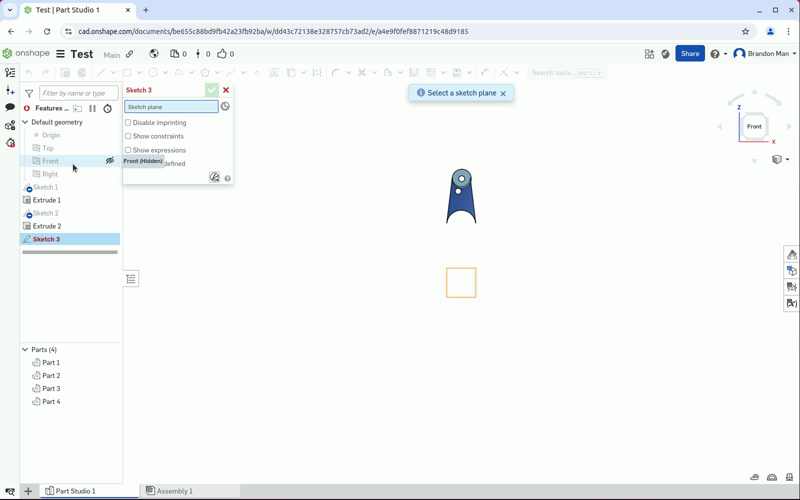
click(73, 163)
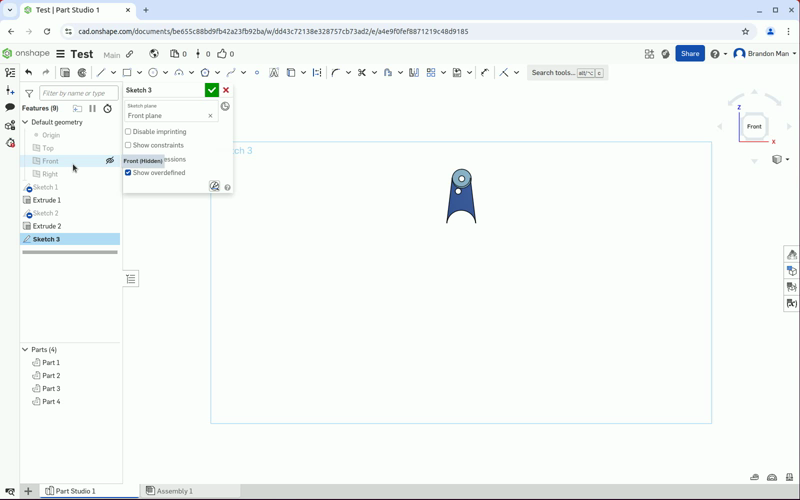
mouse_move(73, 352)
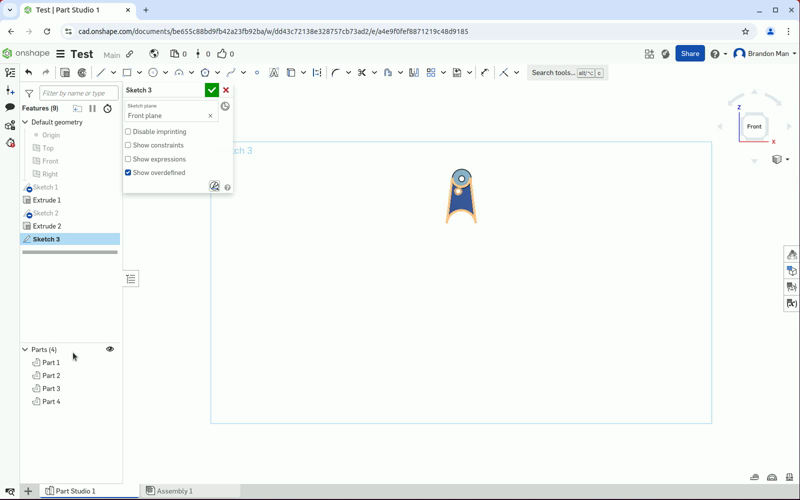
key(y)
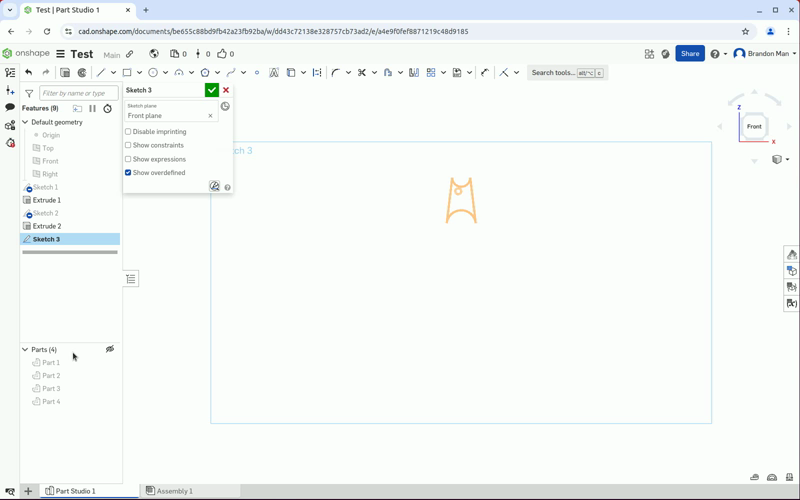
key(a)
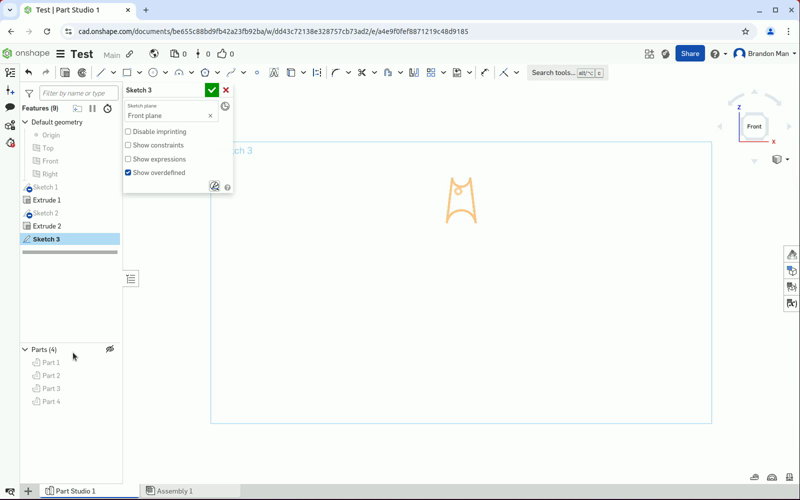
key_down(shift)
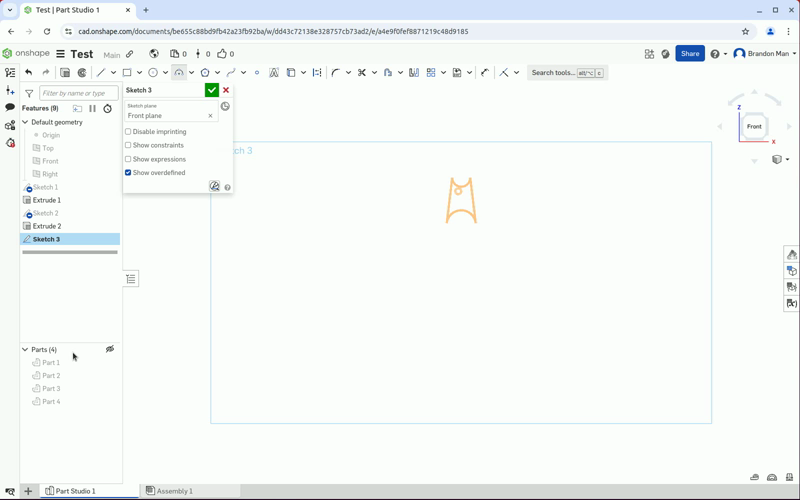
mouse_move(446, 227)
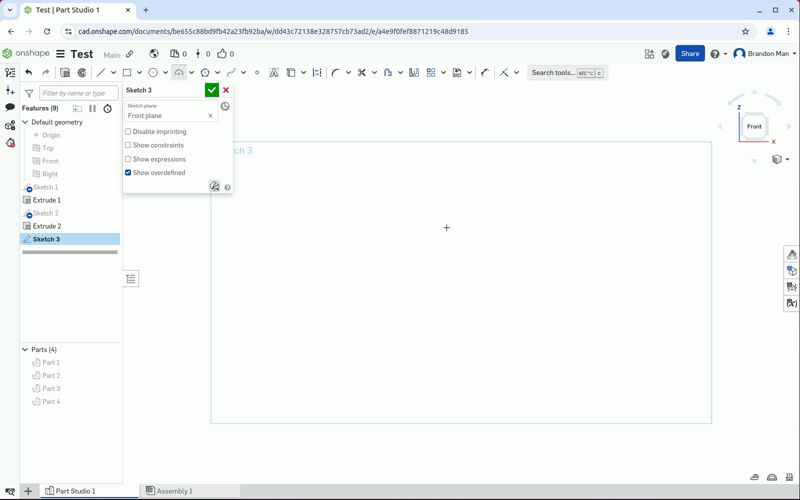
click(446, 227)
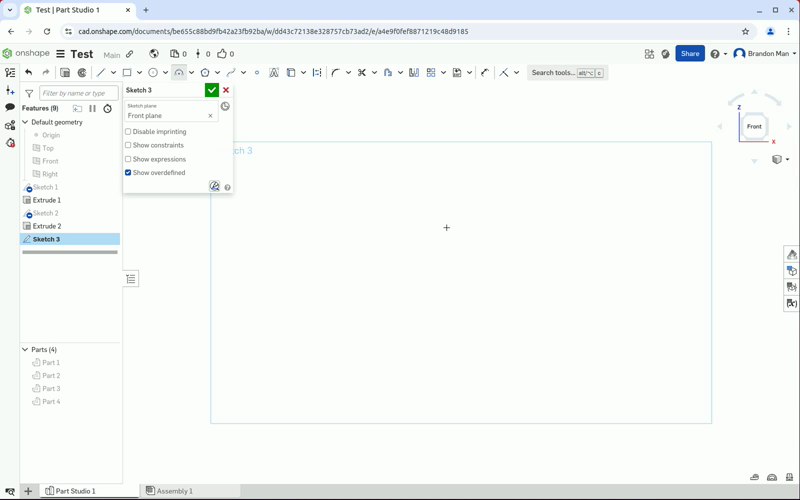
key_up(shift)
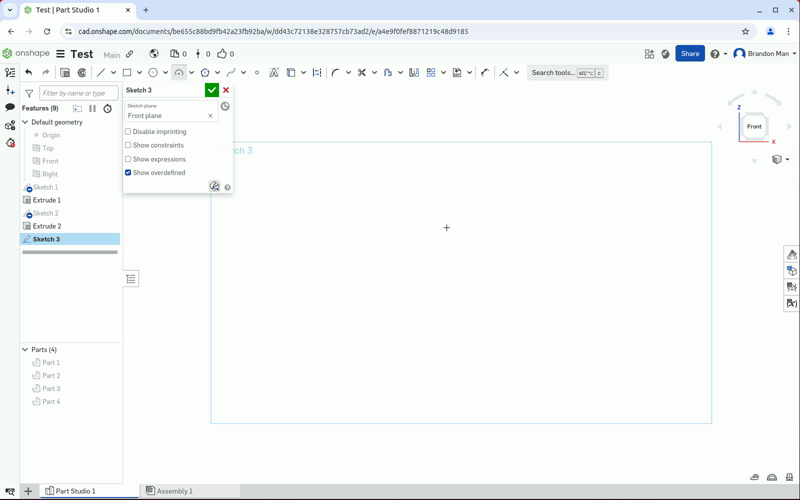
key_down(shift)
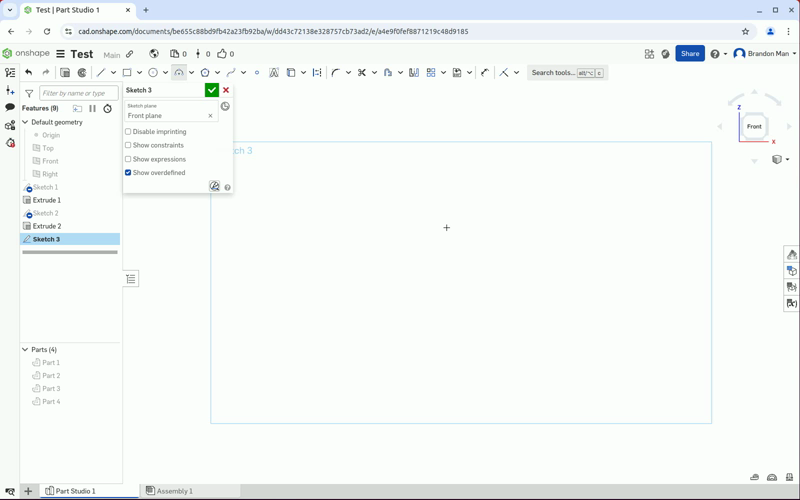
mouse_move(477, 227)
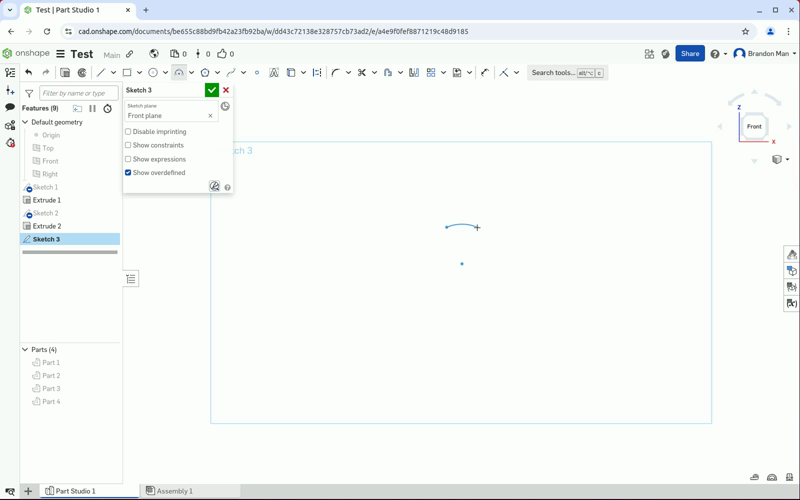
click(477, 227)
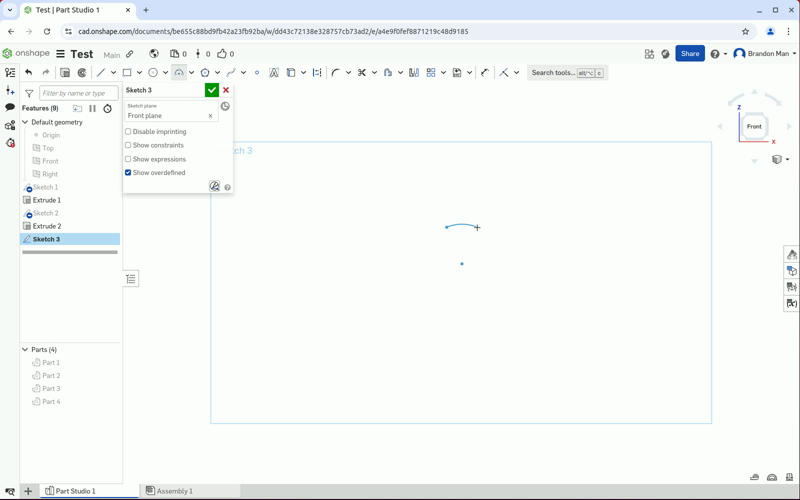
mouse_move(461, 240)
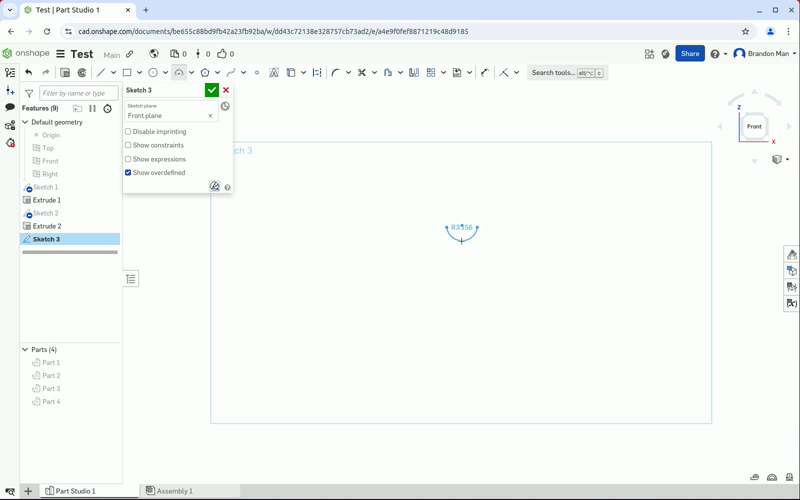
click(461, 240)
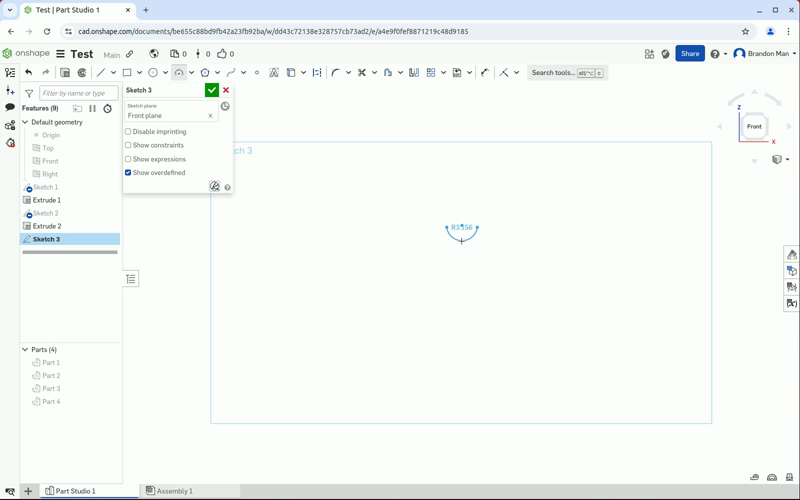
key_up(shift)
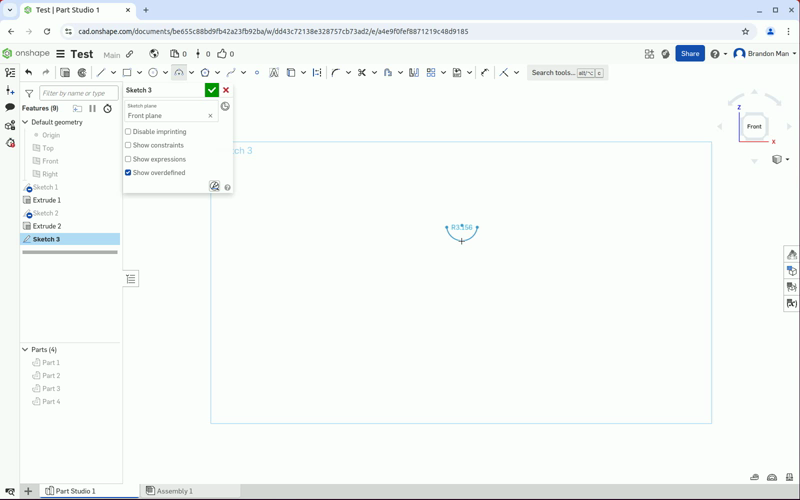
key(esc)
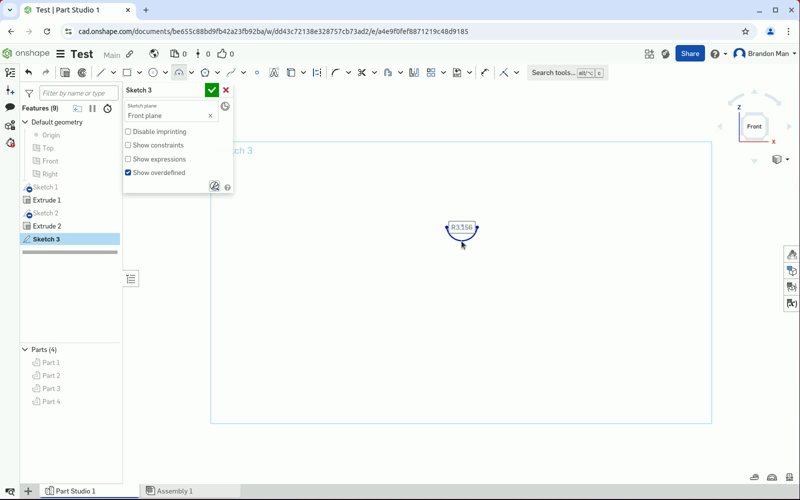
key(l)
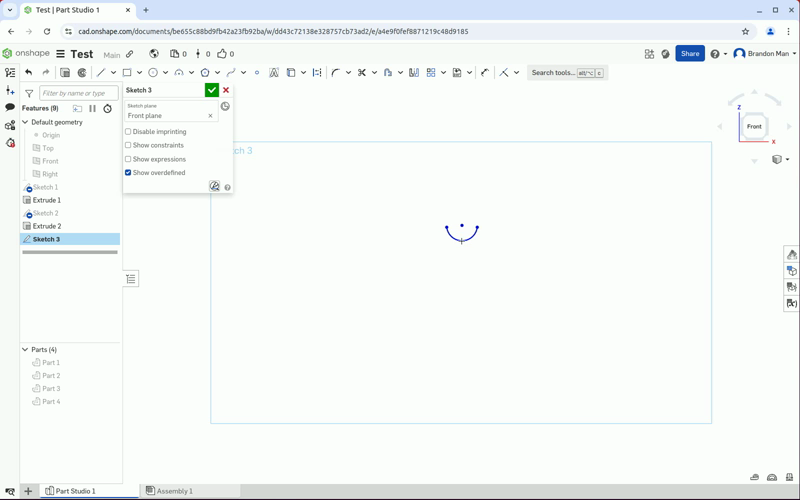
mouse_move(477, 227)
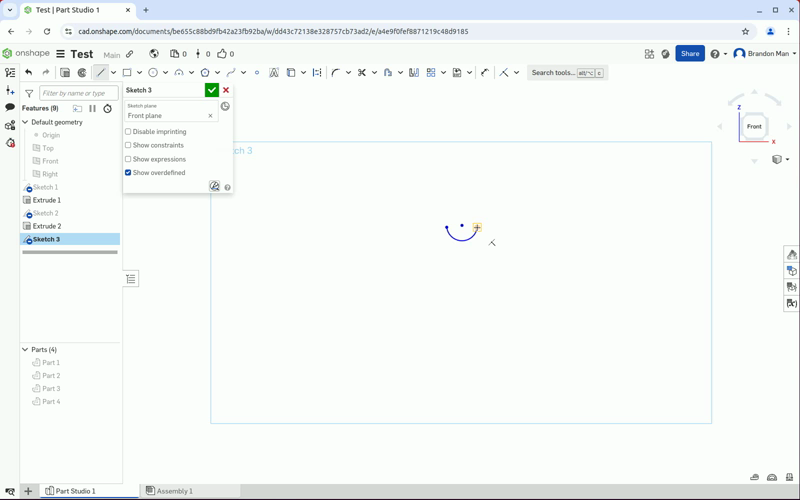
click(477, 227)
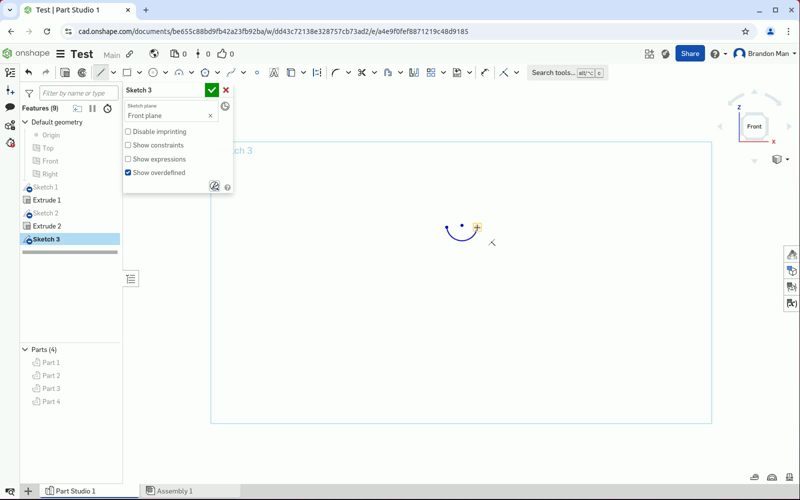
key_down(shift)
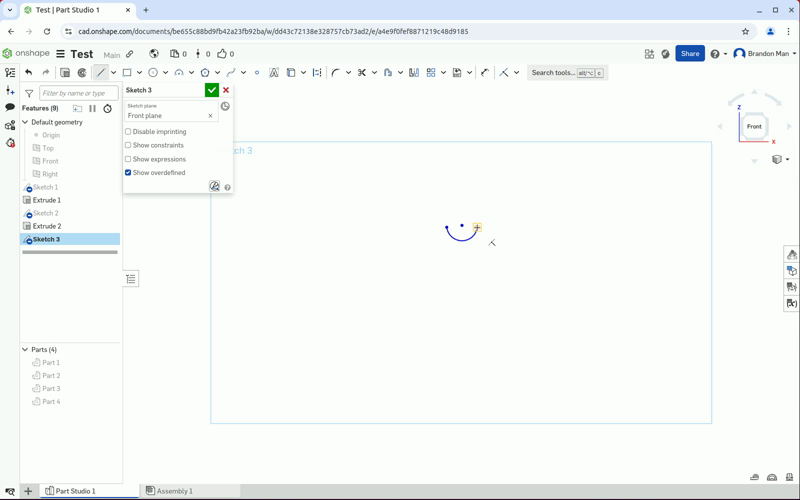
mouse_move(507, 227)
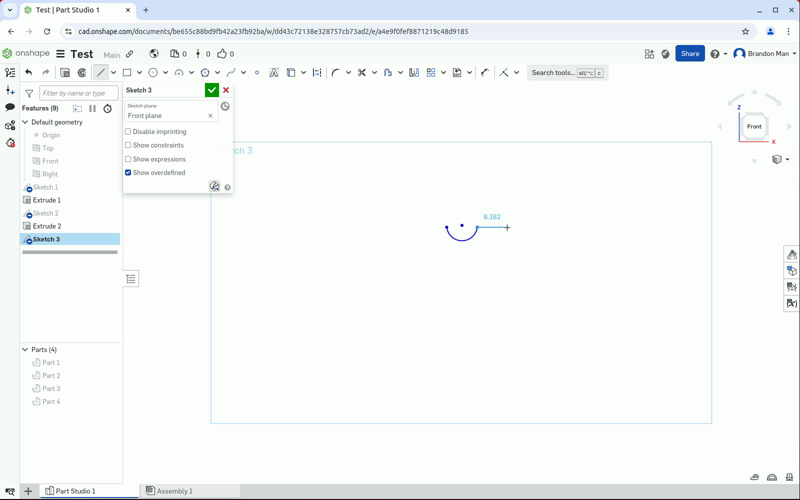
mouse_move(477, 226)
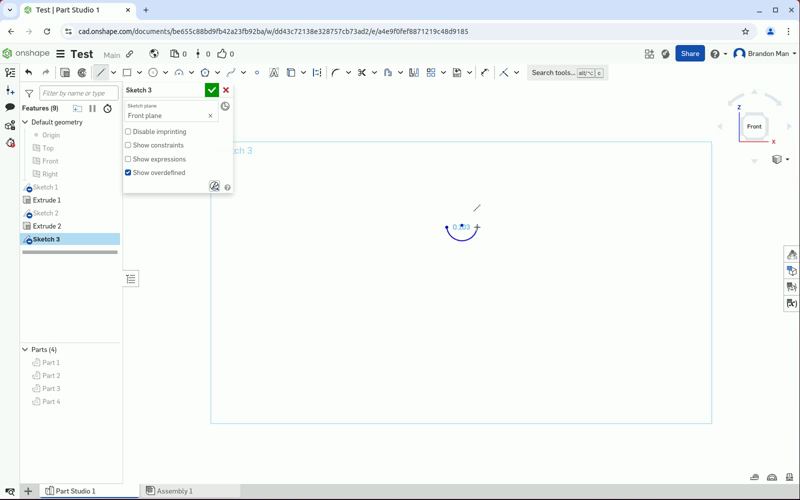
scroll(6)
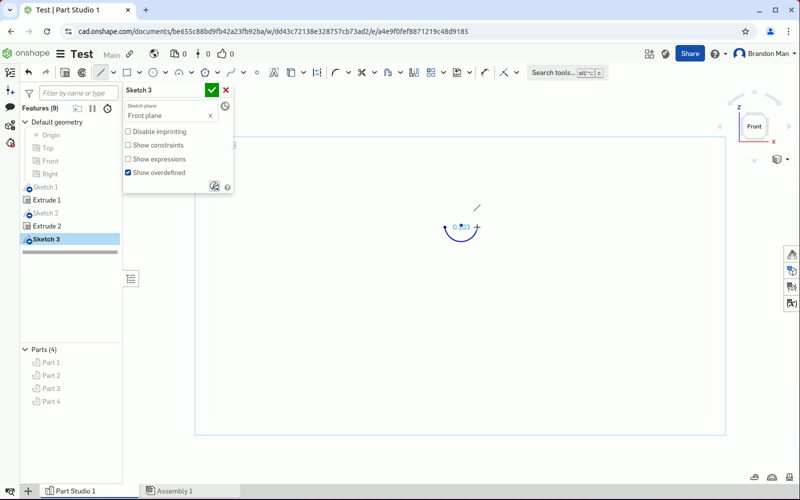
scroll(6)
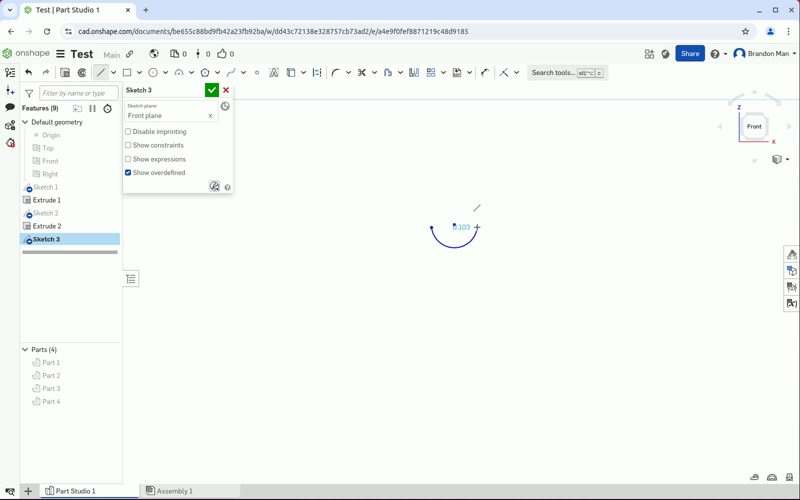
scroll(6)
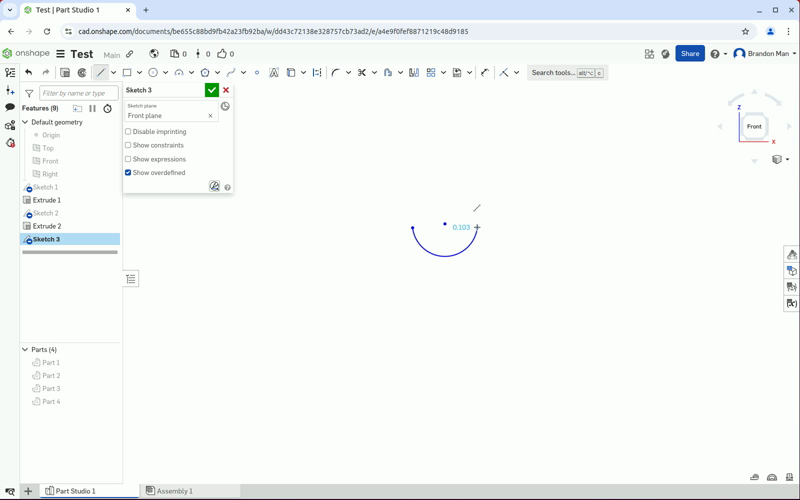
scroll(6)
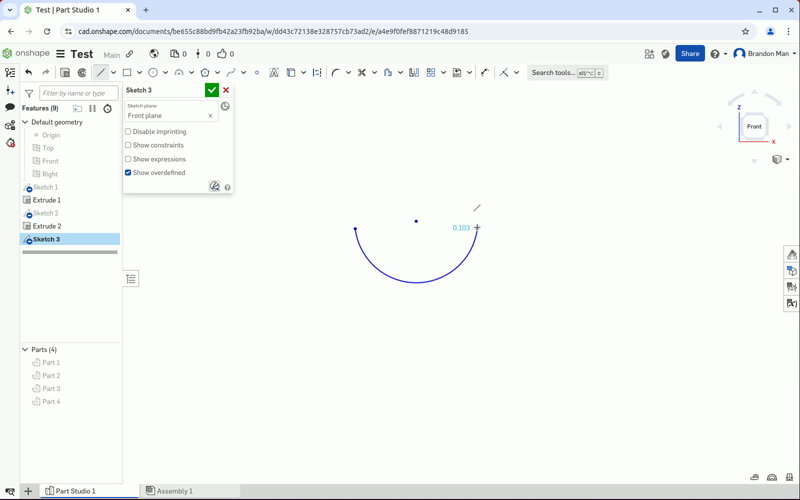
scroll(6)
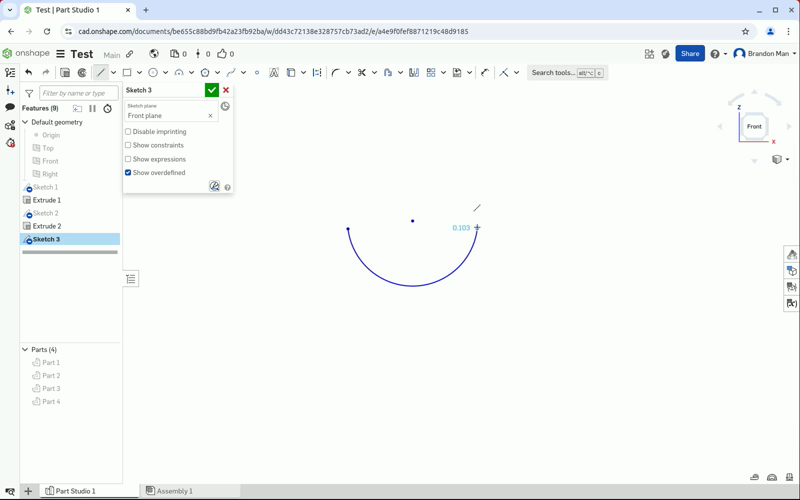
scroll(6)
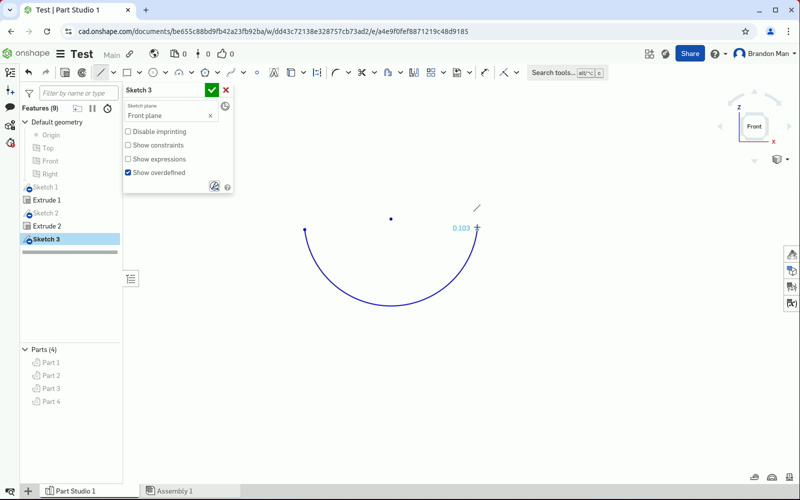
scroll(6)
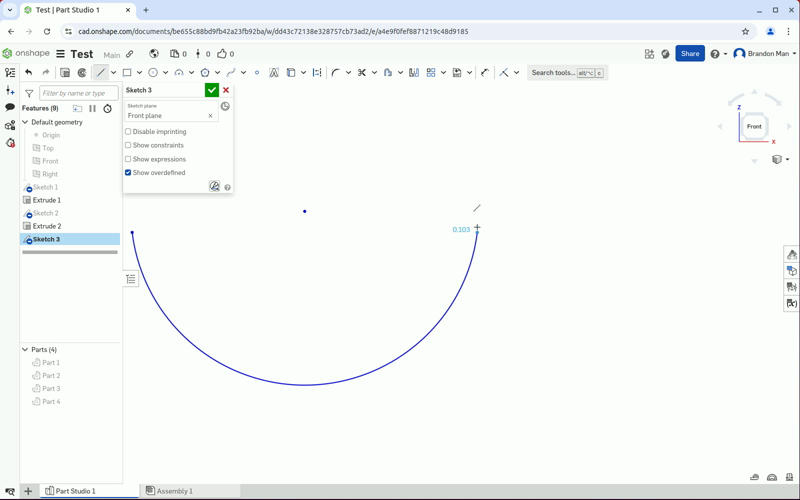
click(477, 226)
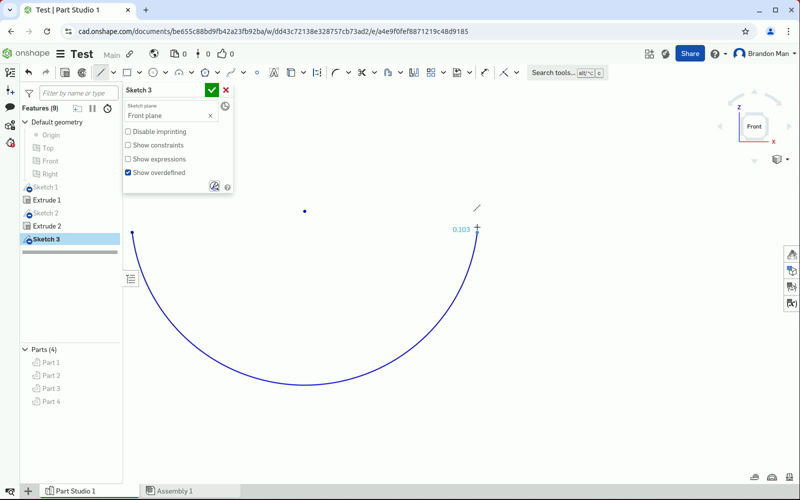
scroll(-6)
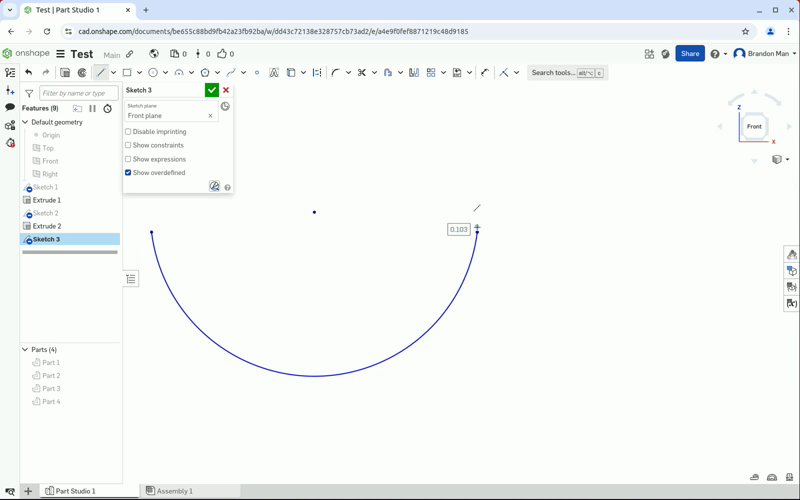
scroll(-6)
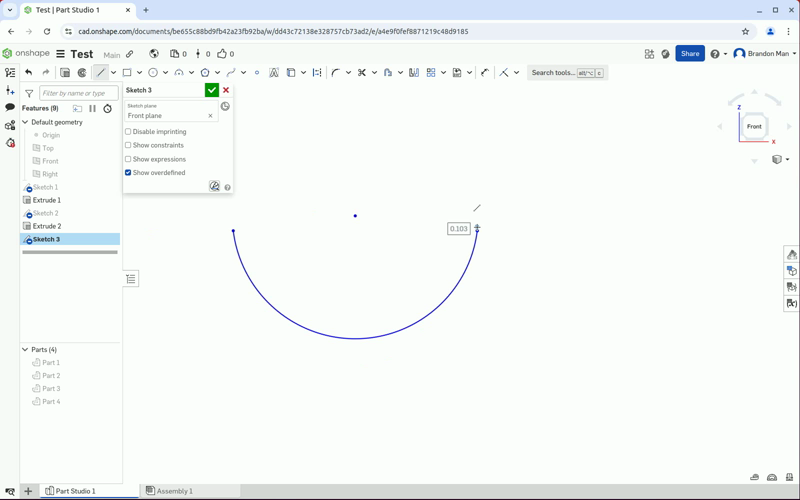
scroll(-6)
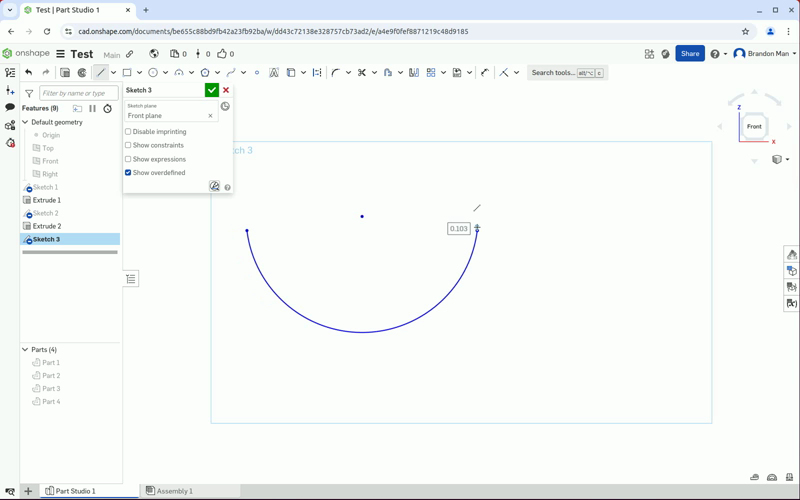
scroll(-6)
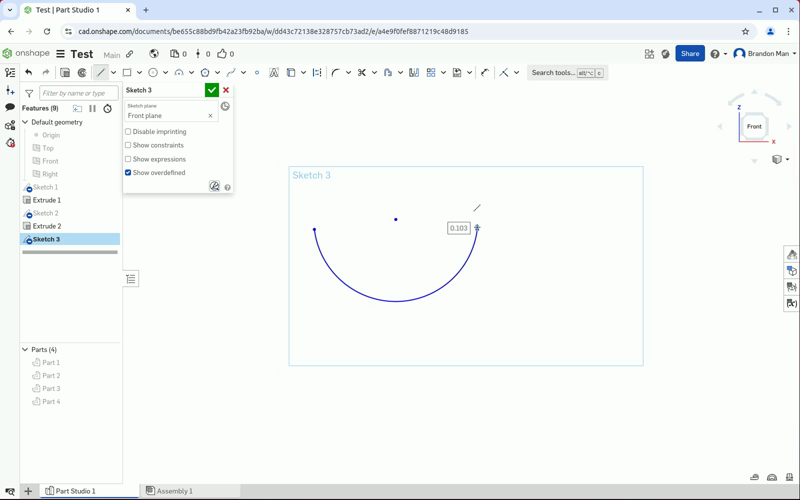
scroll(-6)
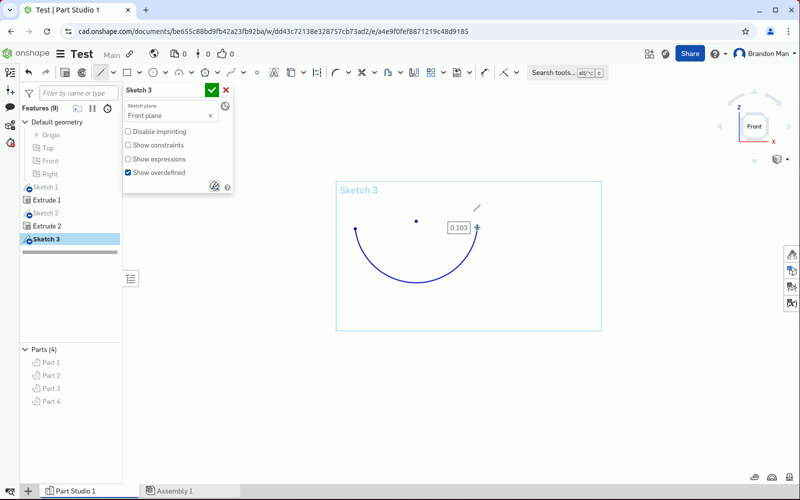
scroll(-6)
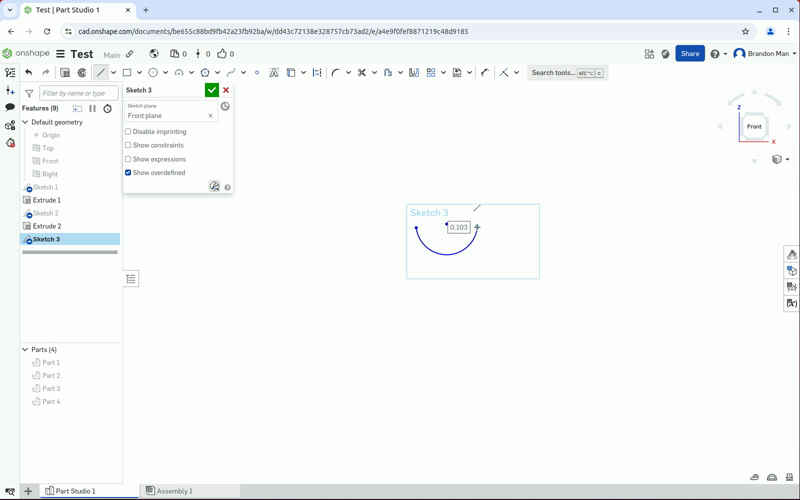
scroll(-6)
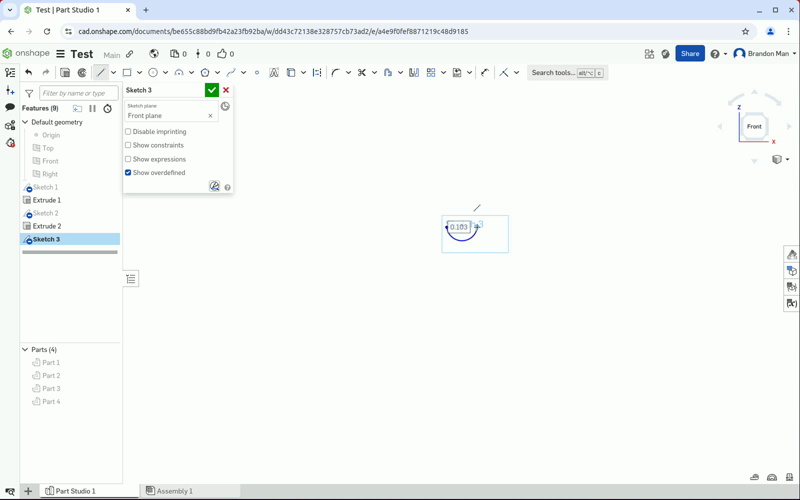
key_up(shift)
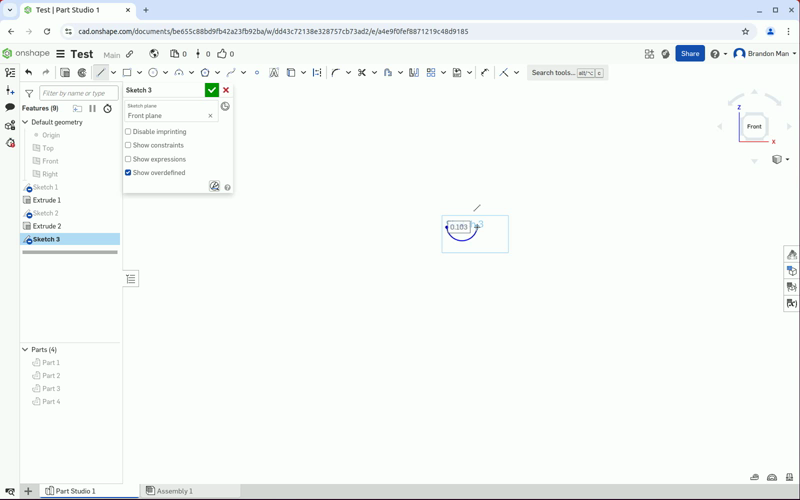
key(esc)
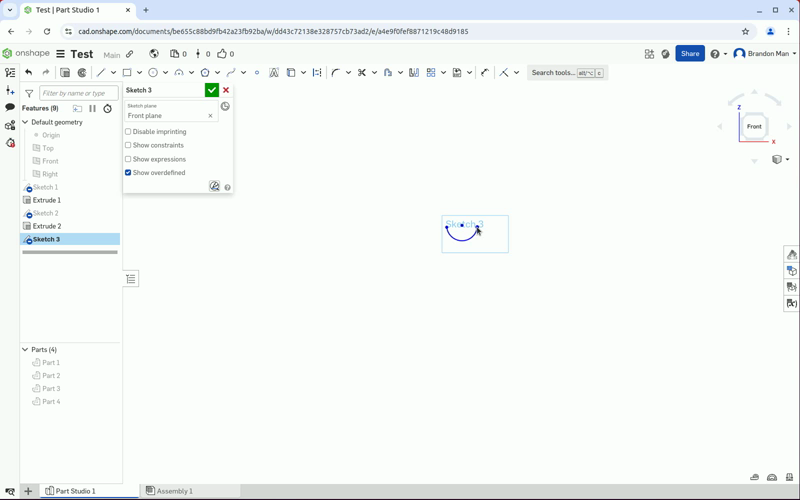
key(a)
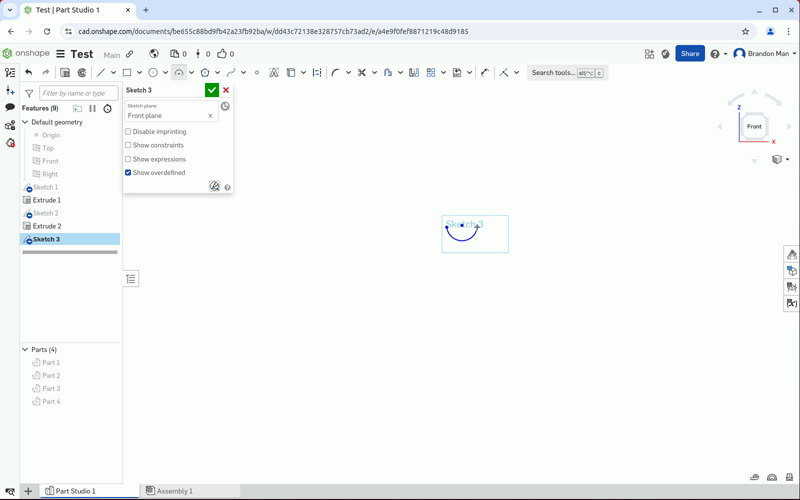
mouse_move(477, 226)
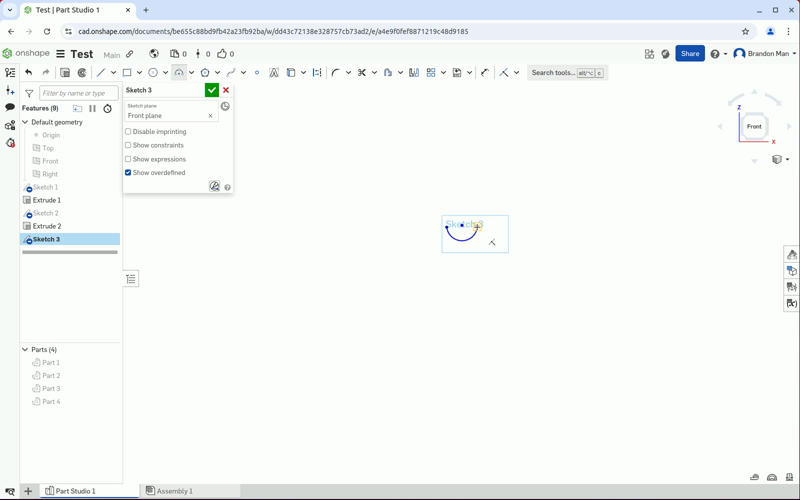
scroll(6)
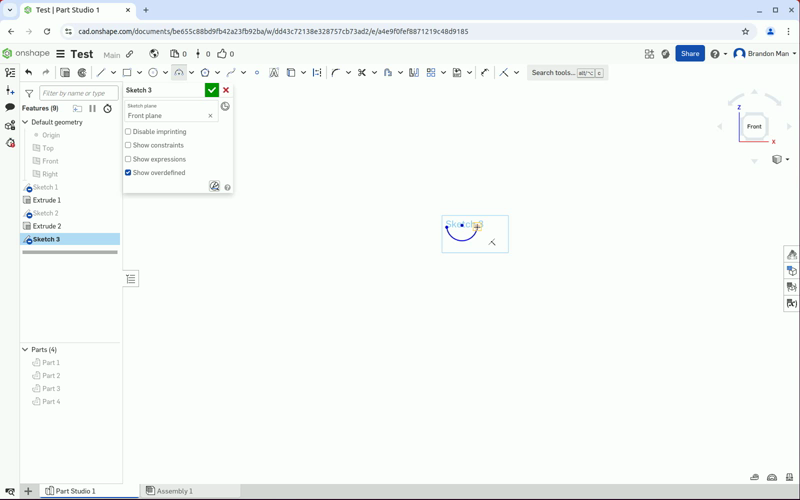
scroll(6)
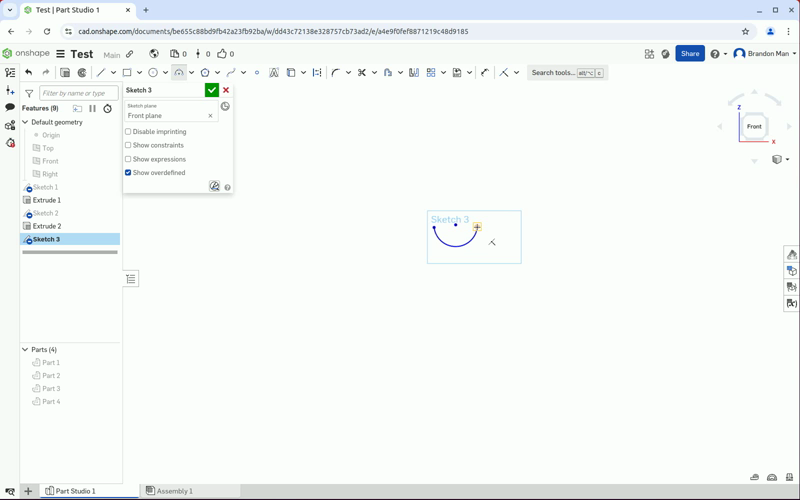
scroll(6)
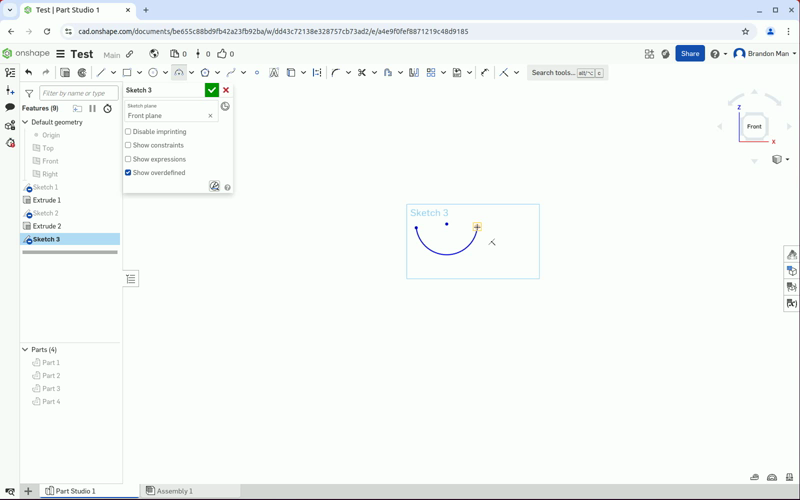
scroll(6)
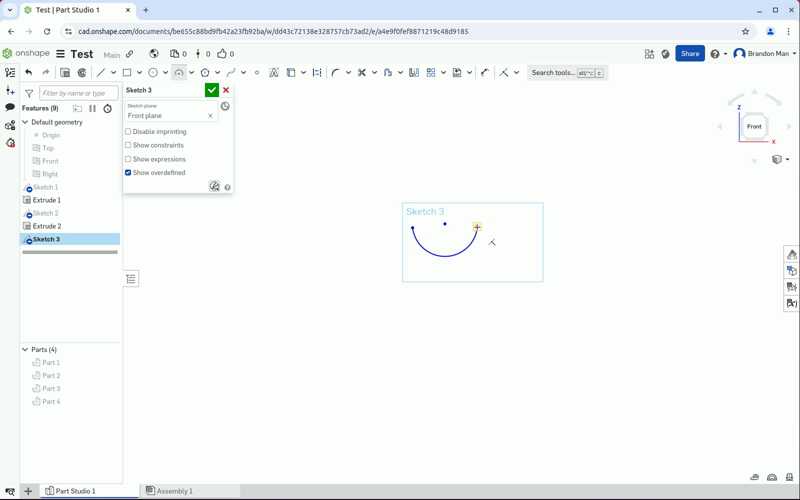
scroll(6)
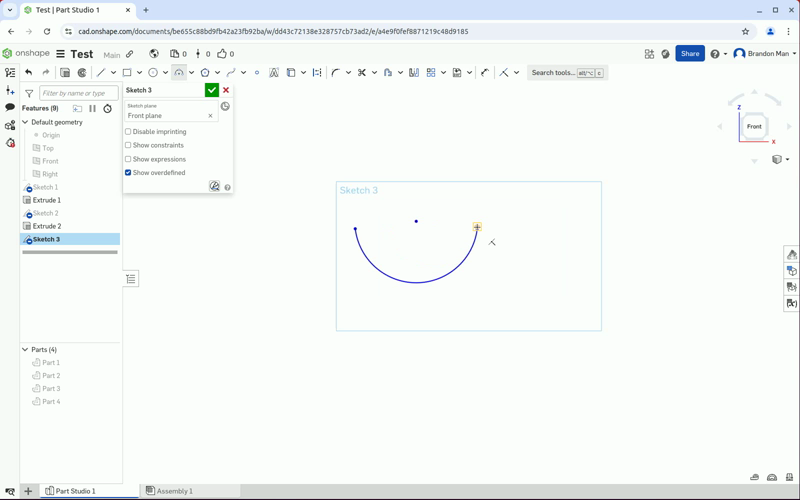
scroll(6)
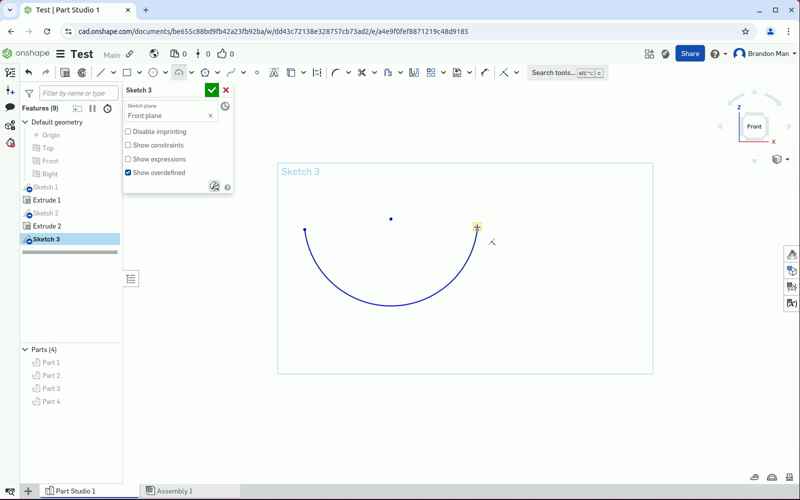
scroll(6)
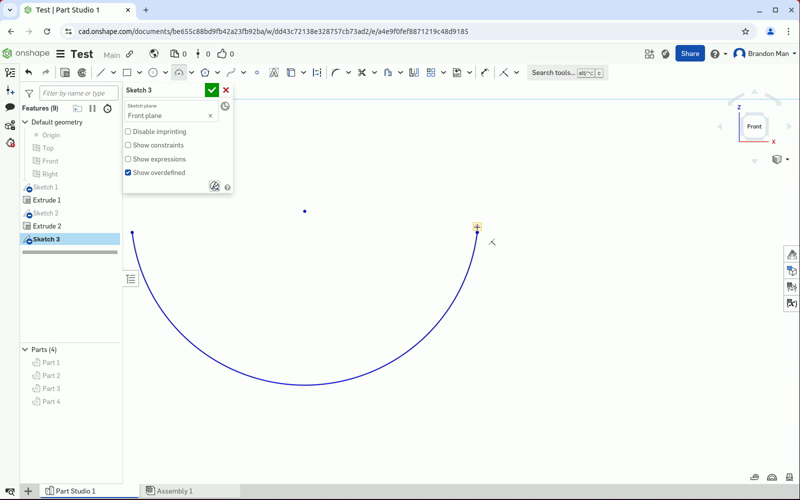
click(477, 226)
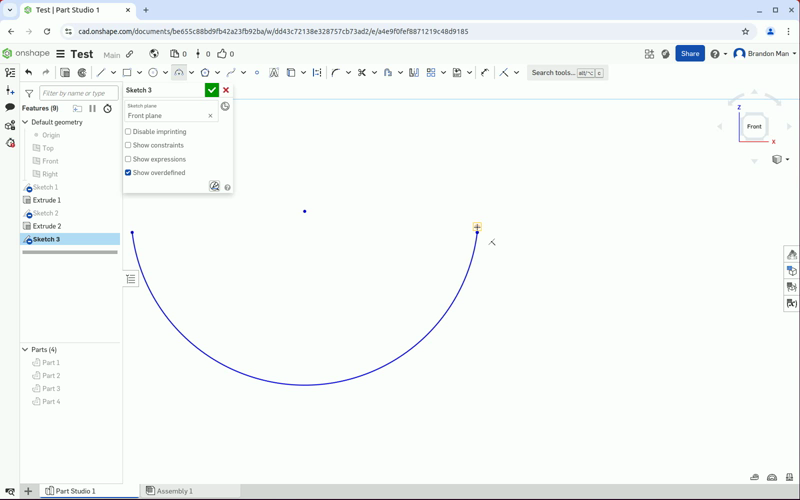
scroll(-6)
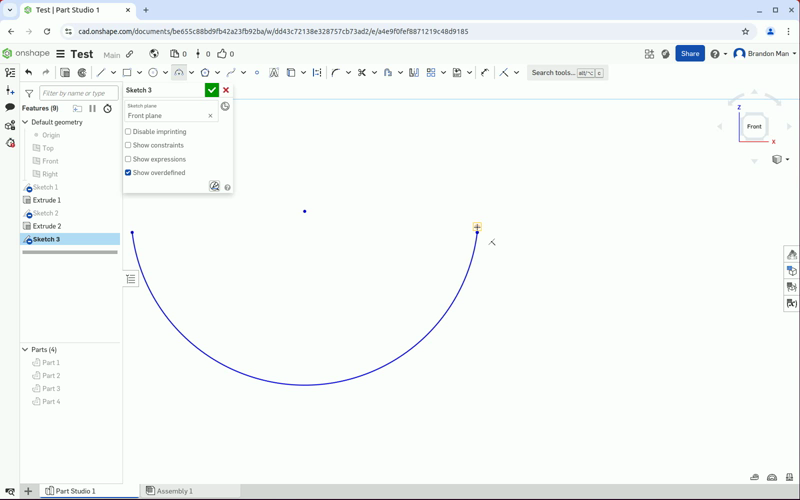
scroll(-6)
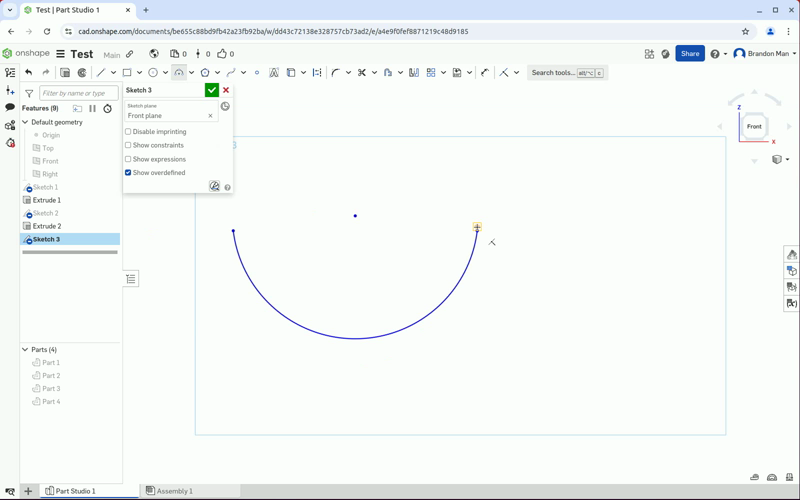
scroll(-6)
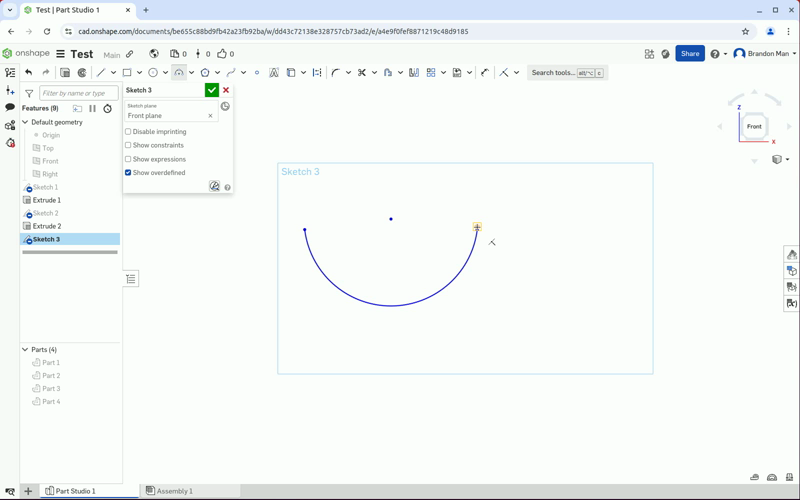
scroll(-6)
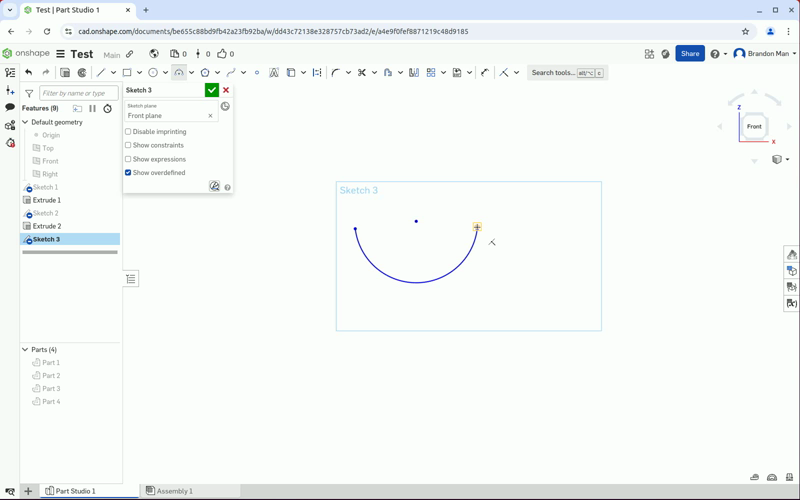
scroll(-6)
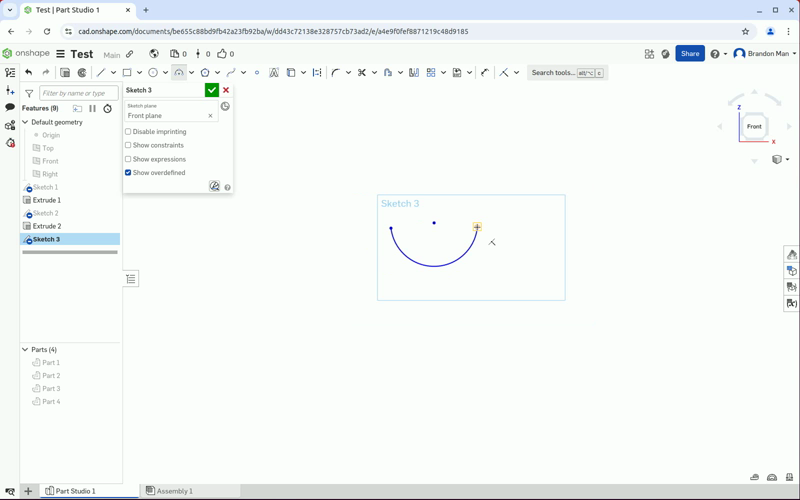
scroll(-6)
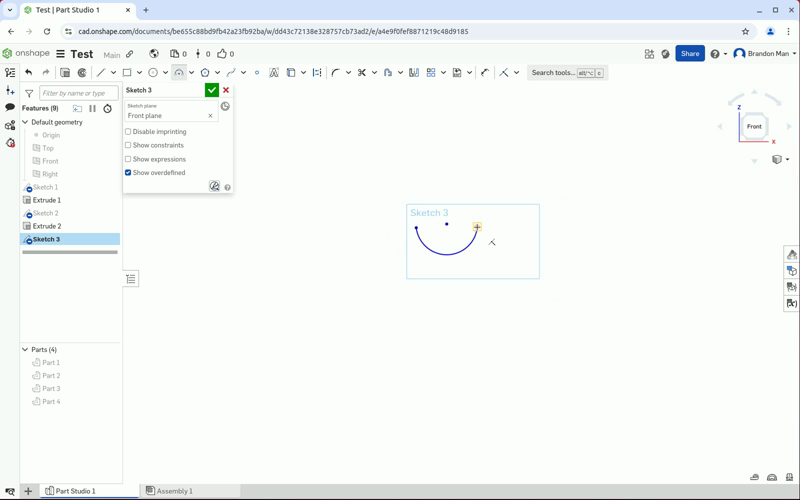
scroll(-6)
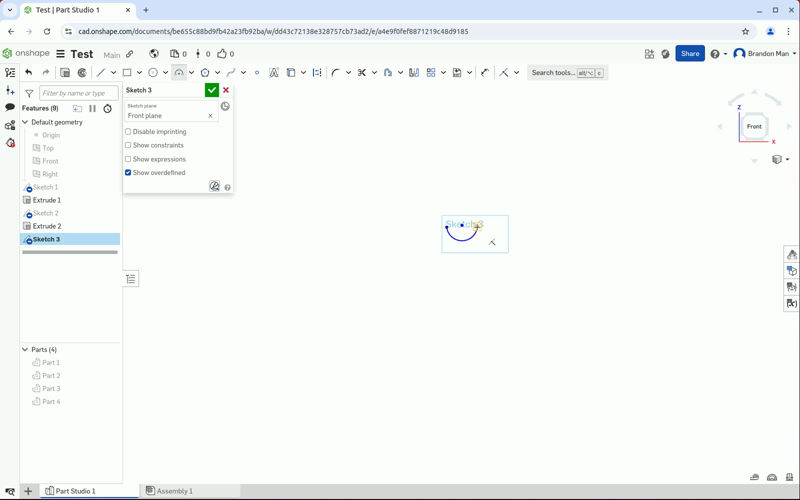
key_down(shift)
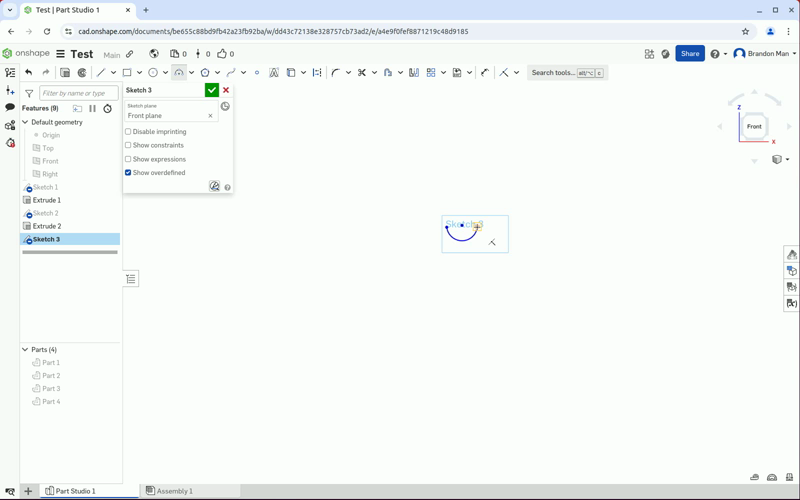
mouse_move(446, 226)
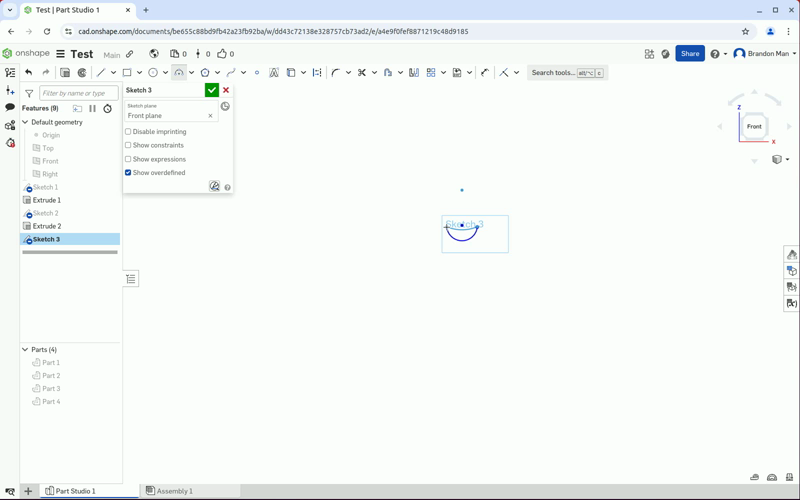
scroll(6)
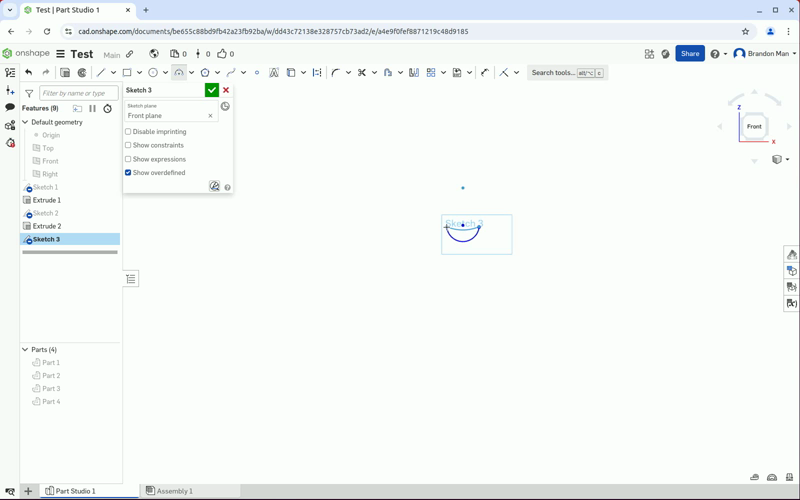
scroll(6)
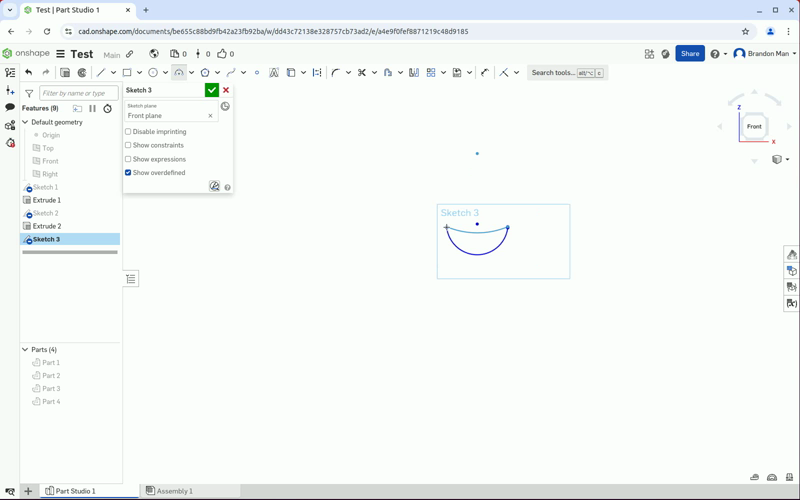
scroll(6)
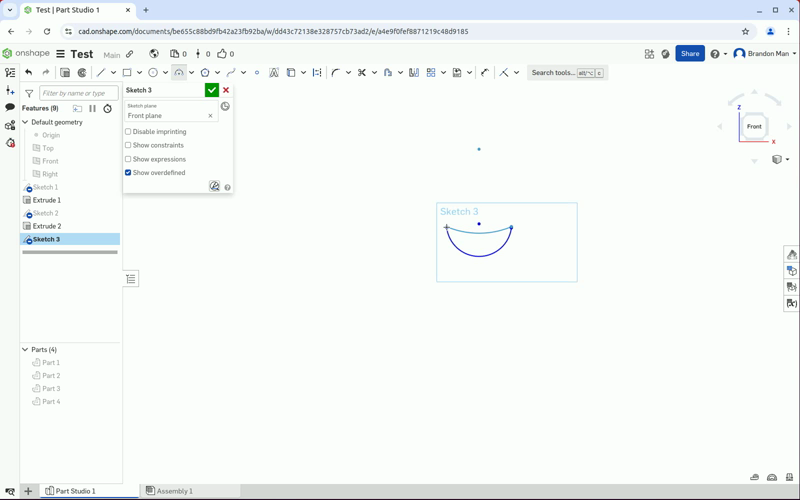
scroll(6)
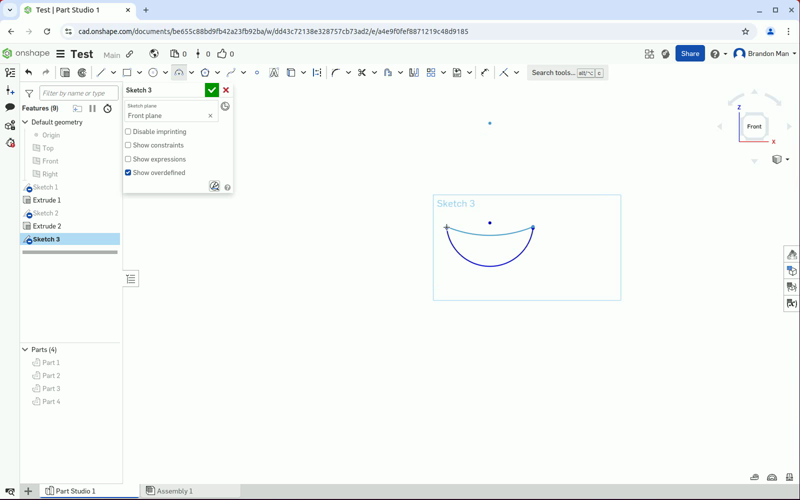
scroll(6)
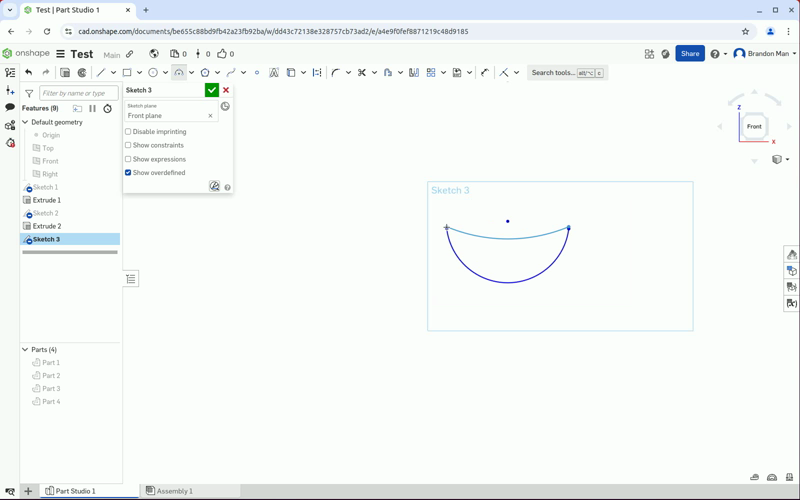
scroll(6)
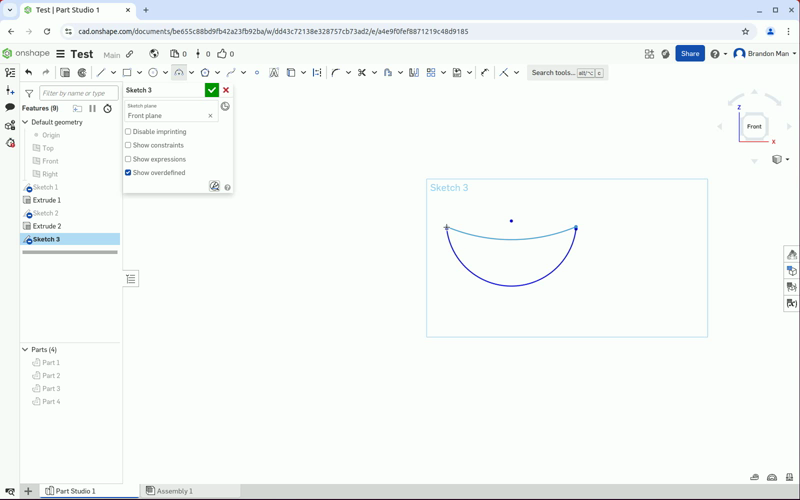
scroll(6)
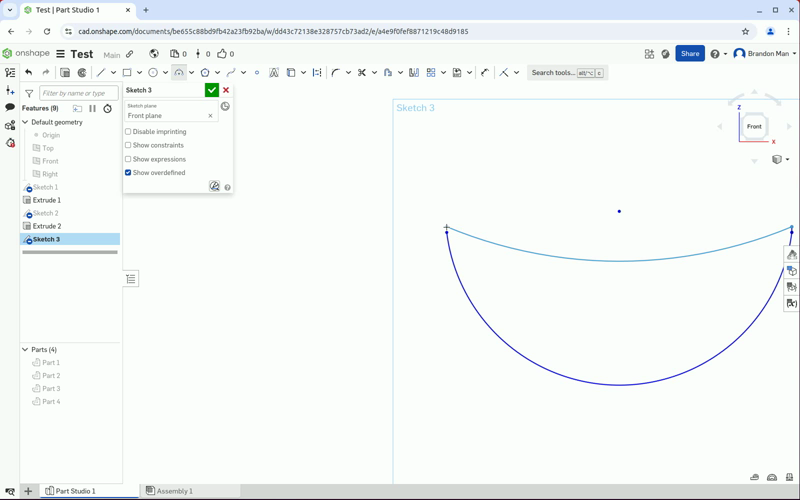
click(446, 226)
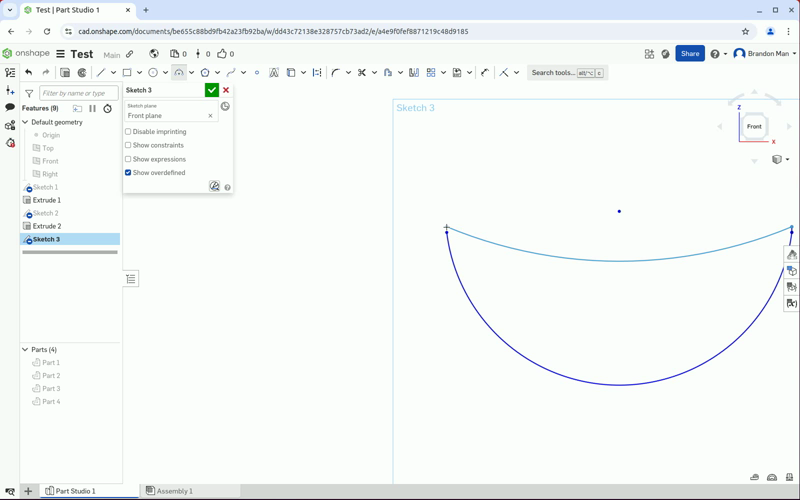
scroll(-6)
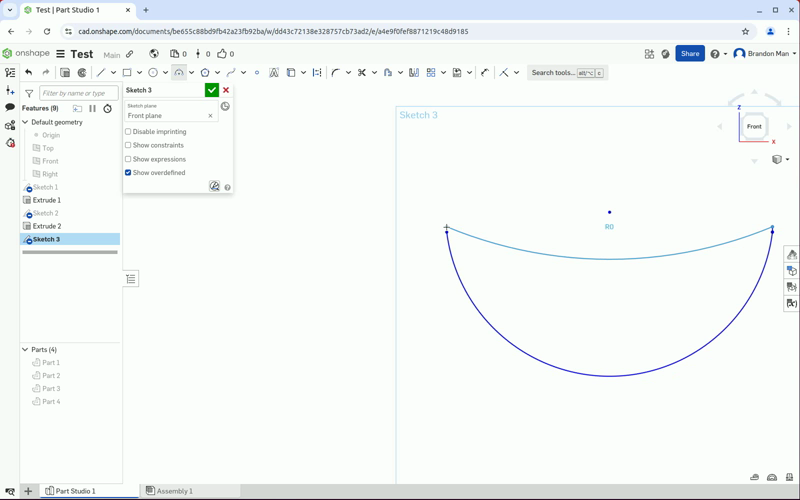
scroll(-6)
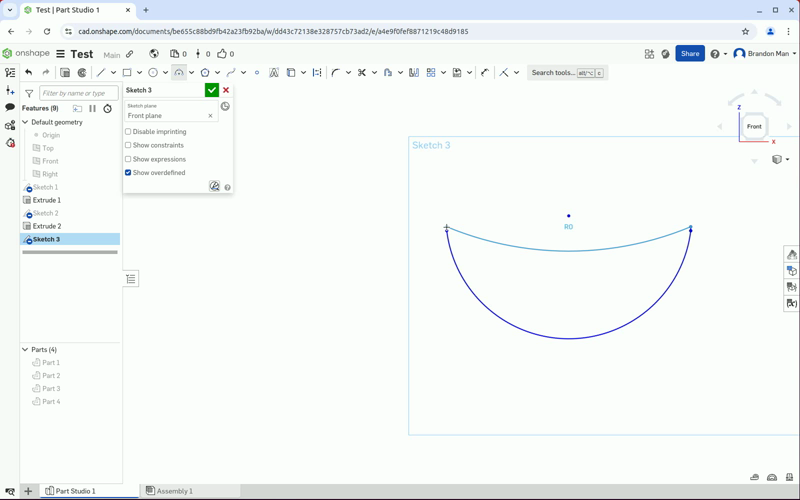
scroll(-6)
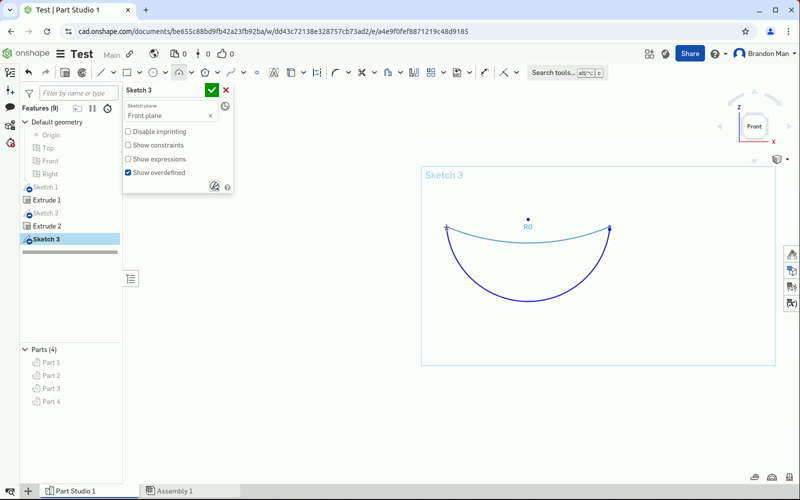
scroll(-6)
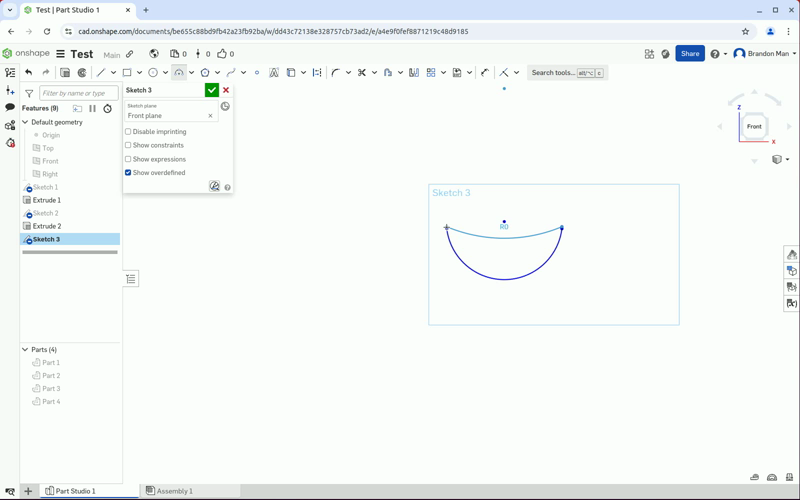
scroll(-6)
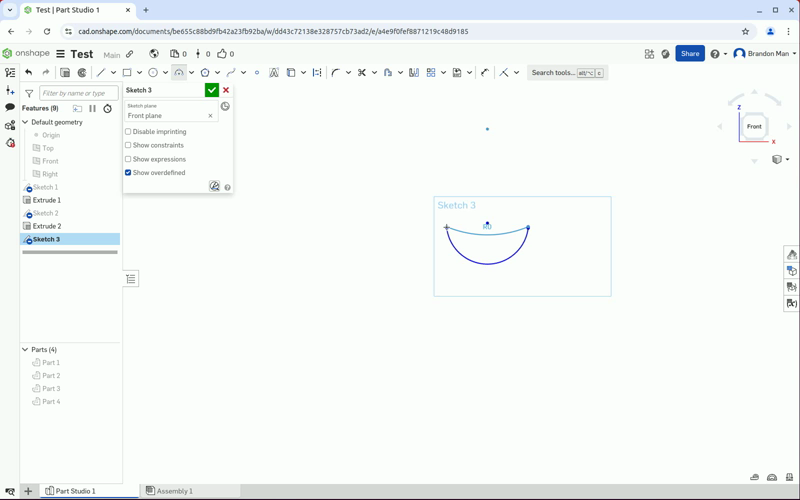
scroll(-6)
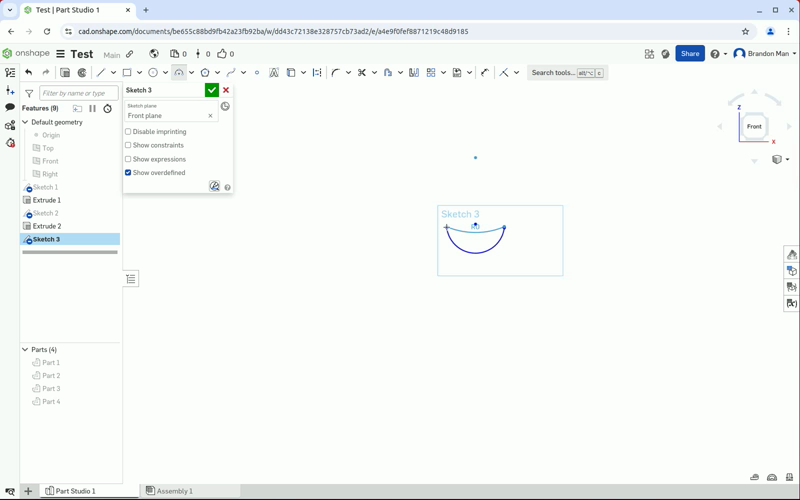
scroll(-6)
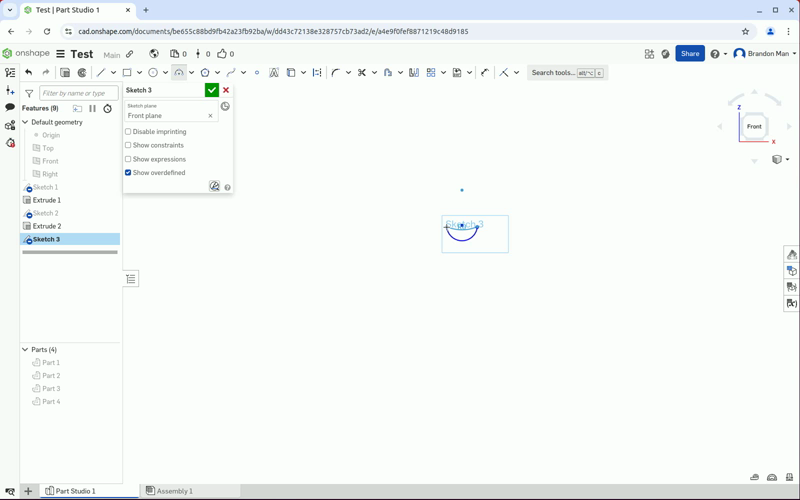
mouse_move(461, 210)
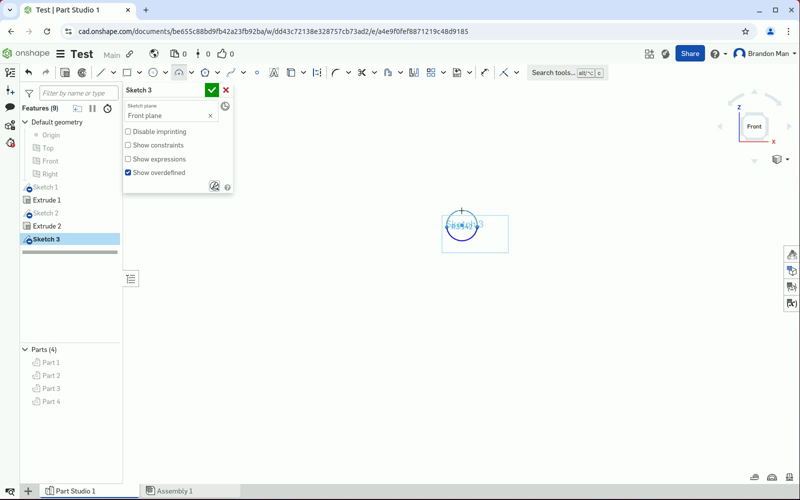
click(461, 210)
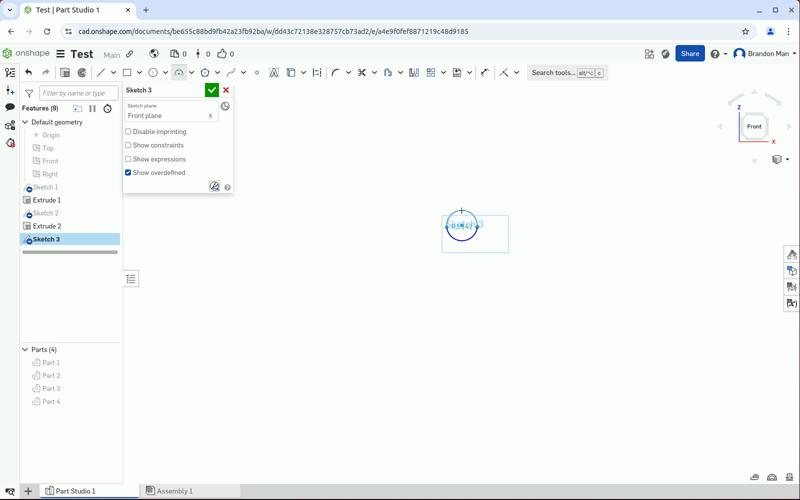
key_up(shift)
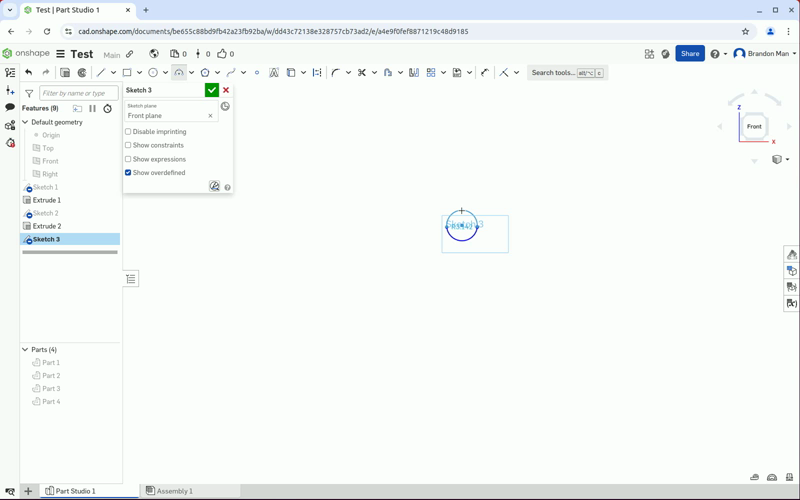
key(esc)
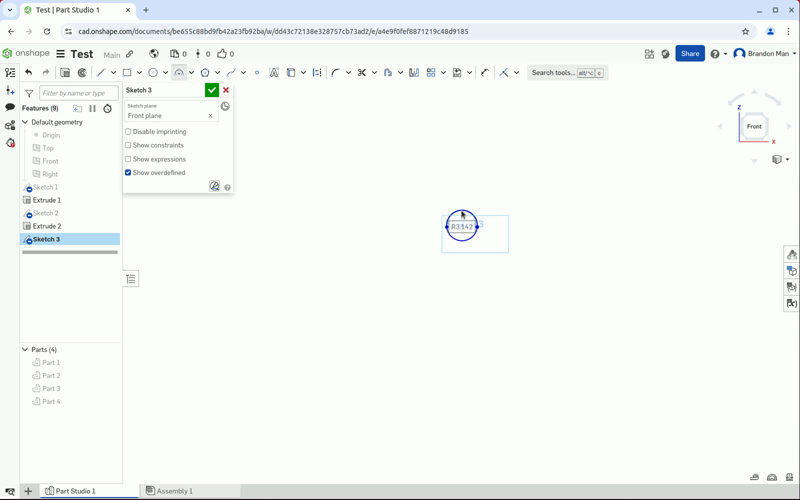
key(l)
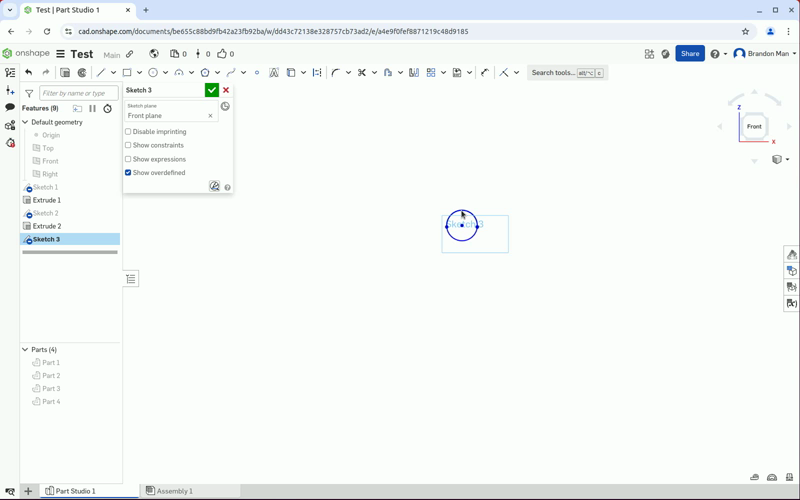
mouse_move(446, 226)
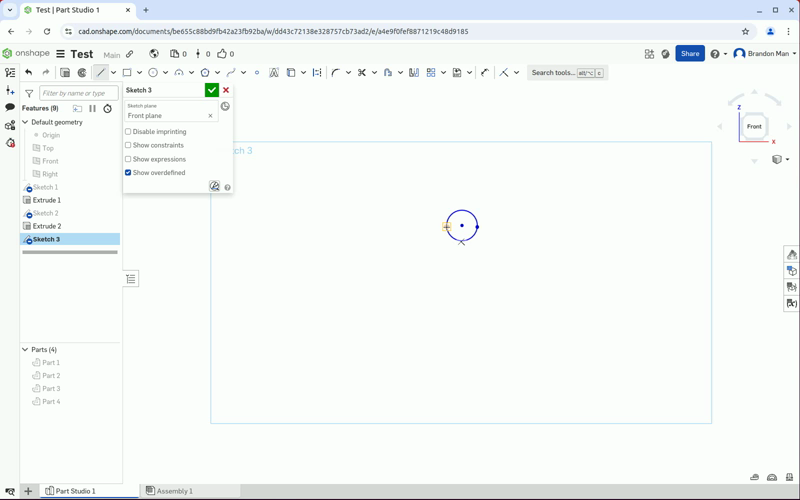
scroll(6)
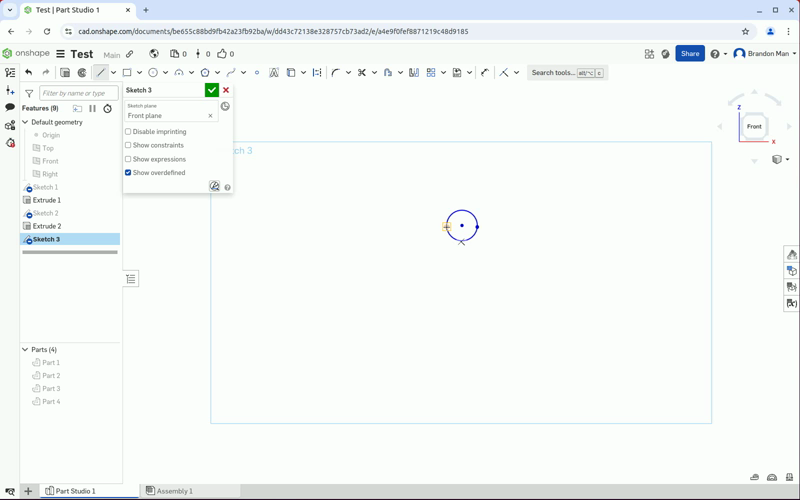
scroll(6)
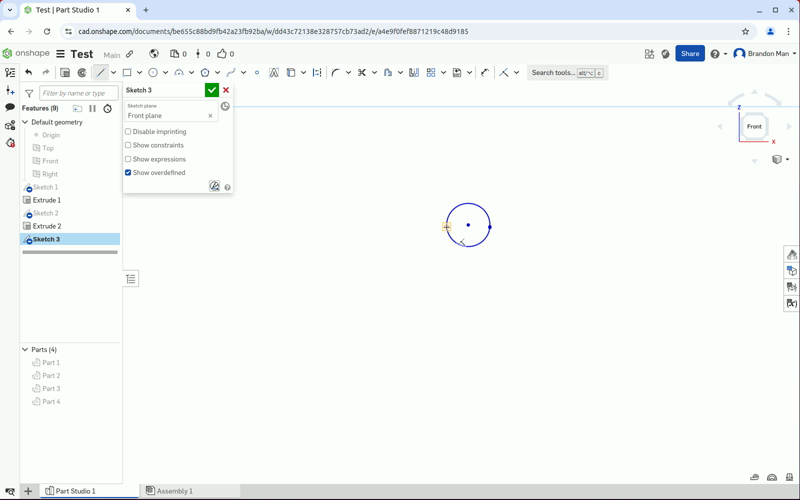
scroll(6)
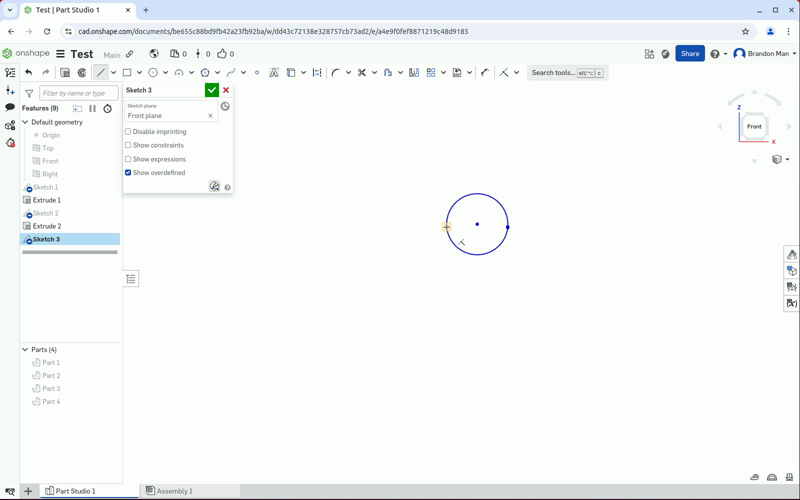
scroll(6)
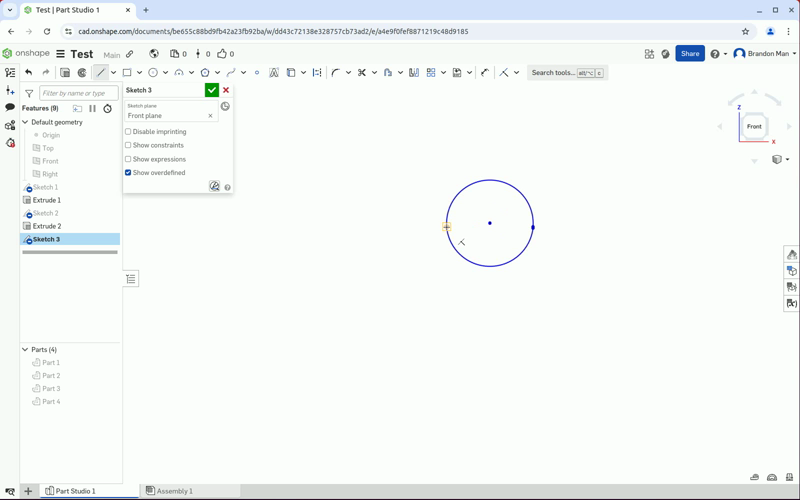
scroll(6)
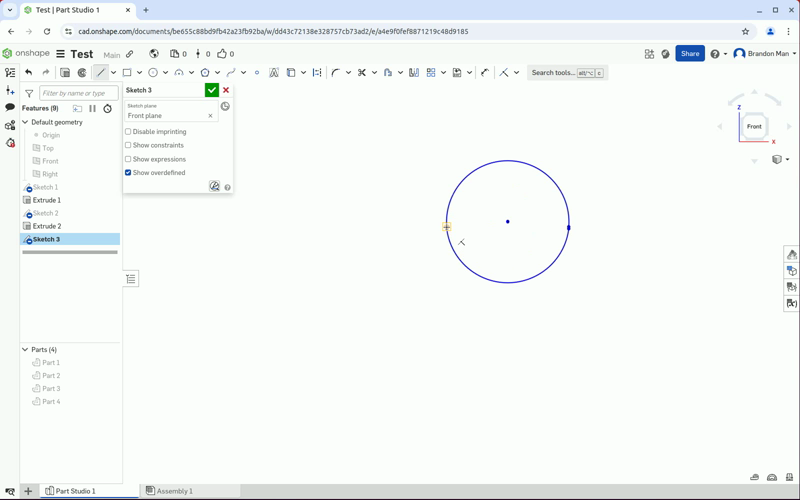
scroll(6)
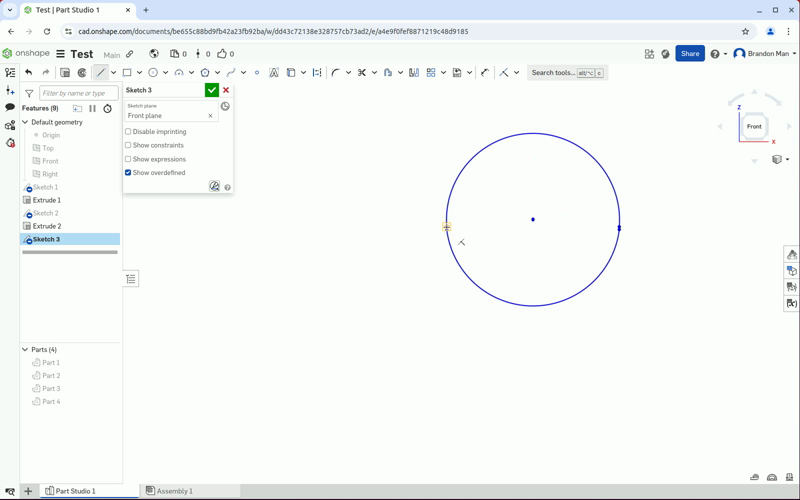
scroll(6)
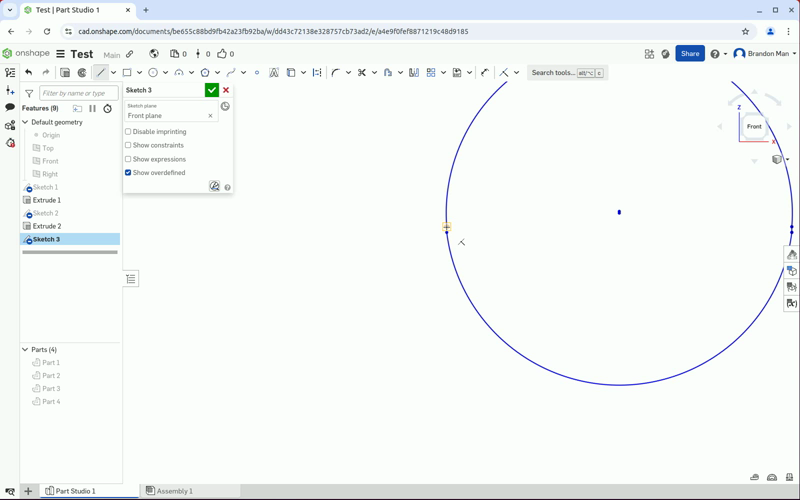
click(446, 226)
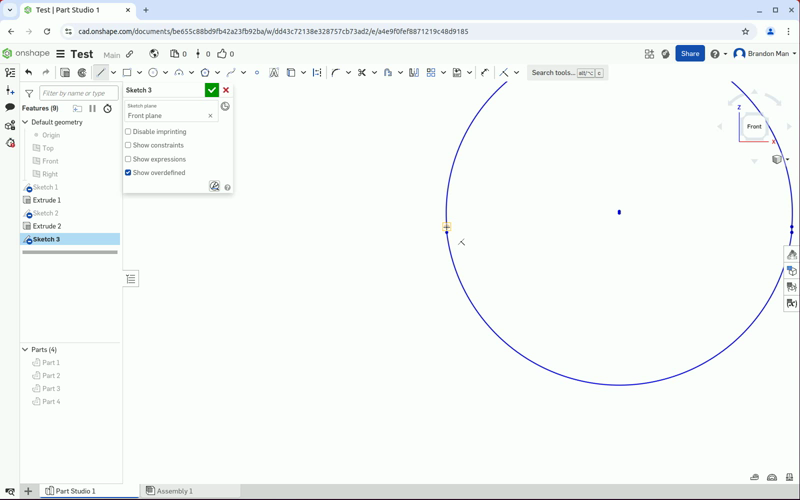
scroll(-6)
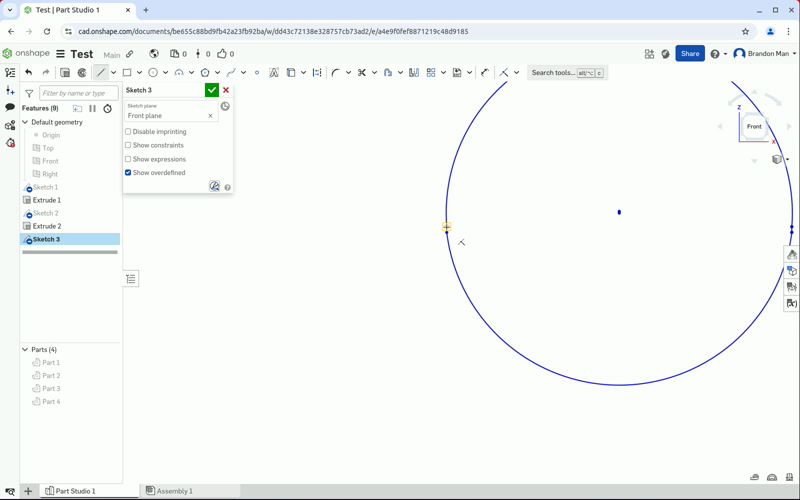
scroll(-6)
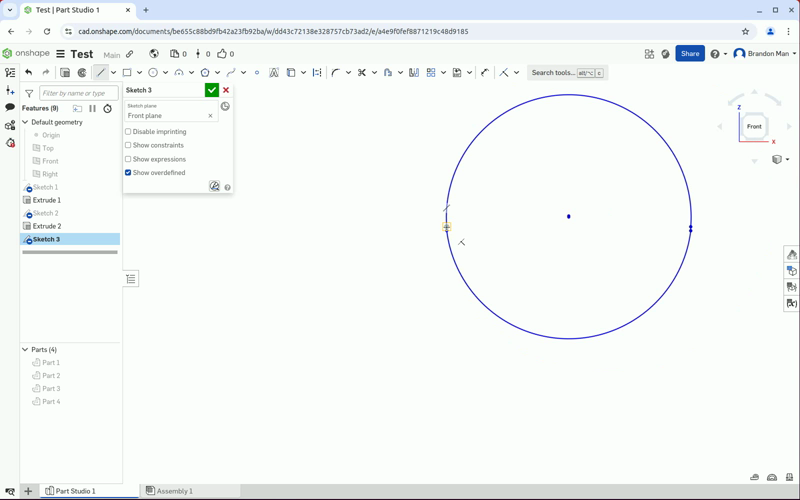
scroll(-6)
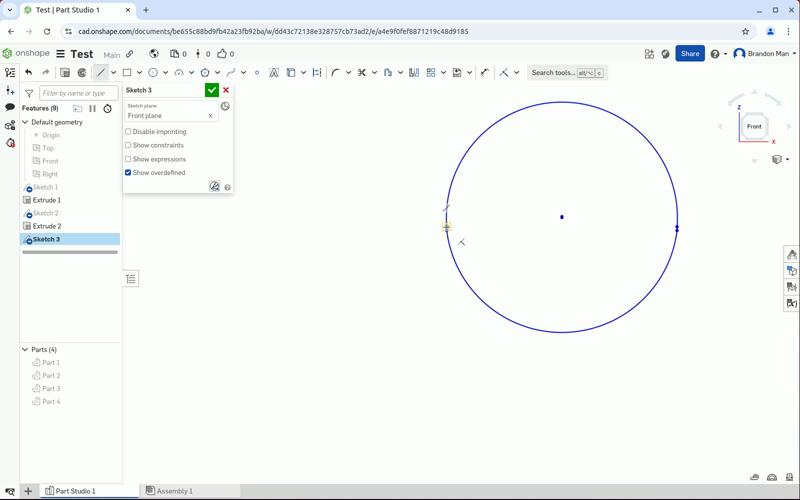
scroll(-6)
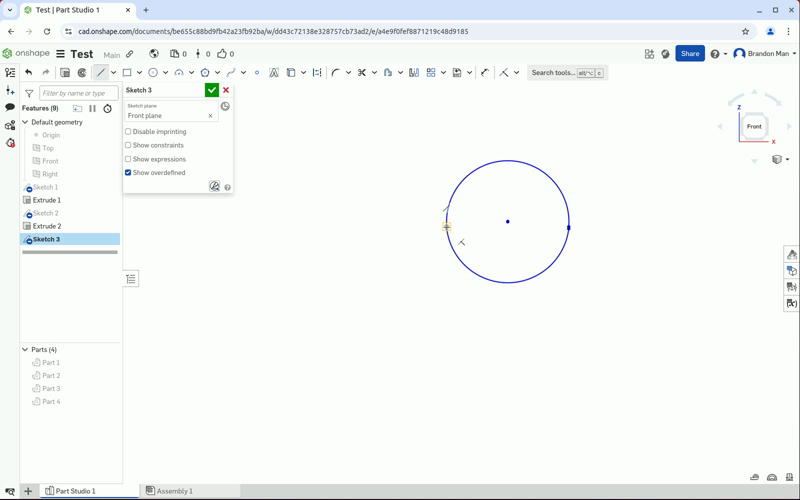
scroll(-6)
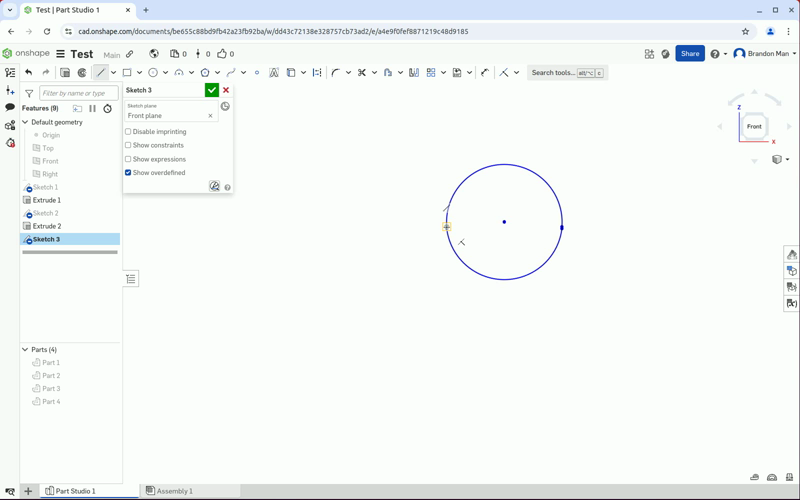
scroll(-6)
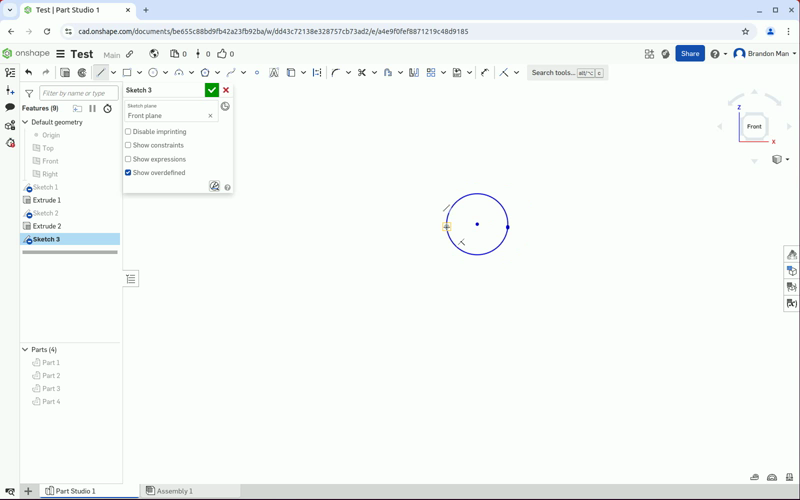
scroll(-6)
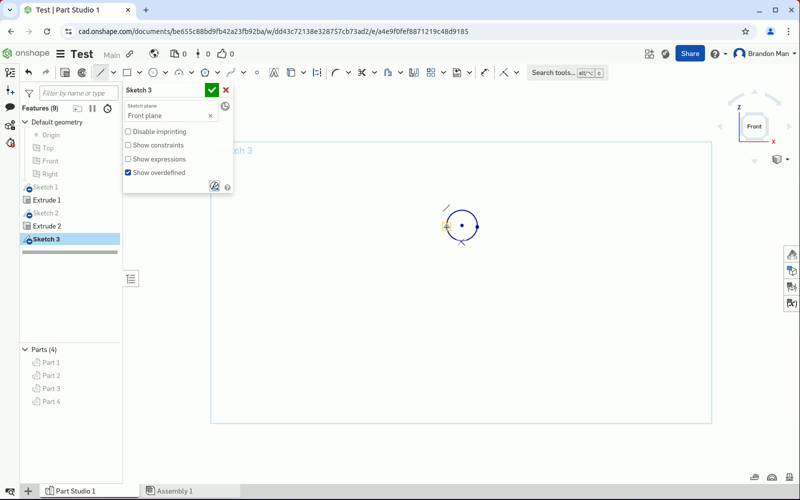
mouse_move(476, 226)
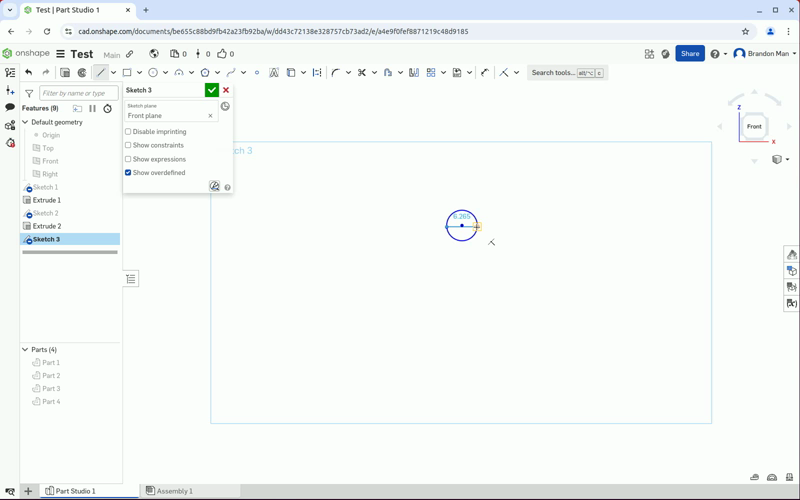
key_down(shift)
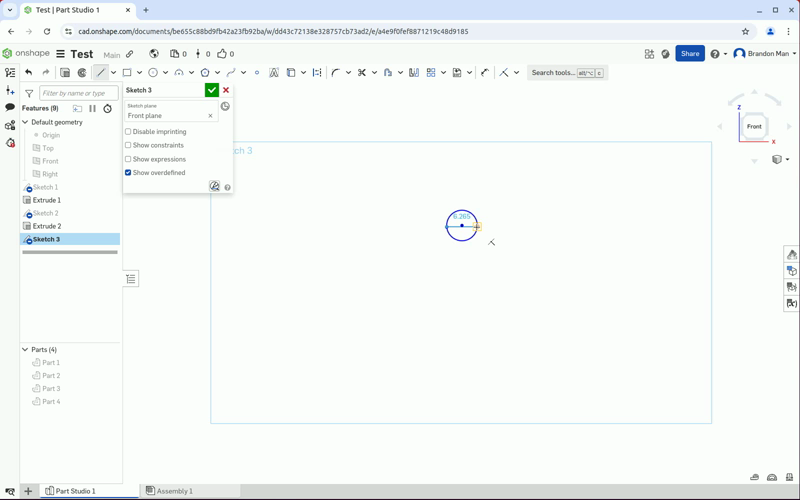
mouse_move(446, 227)
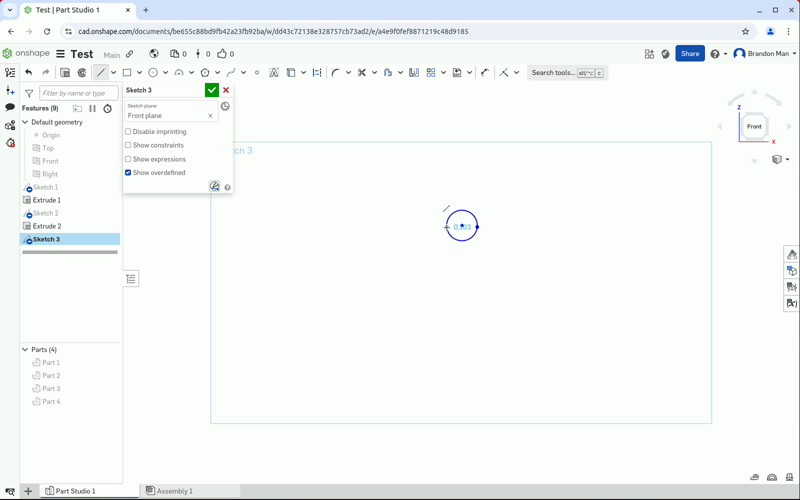
scroll(6)
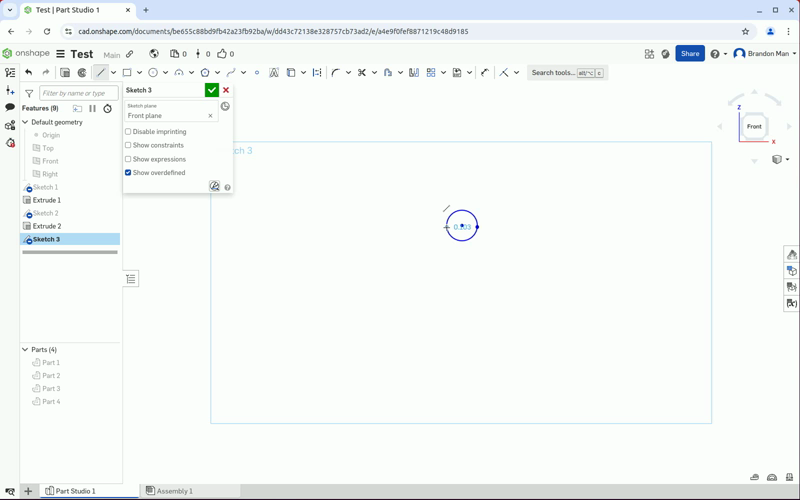
scroll(6)
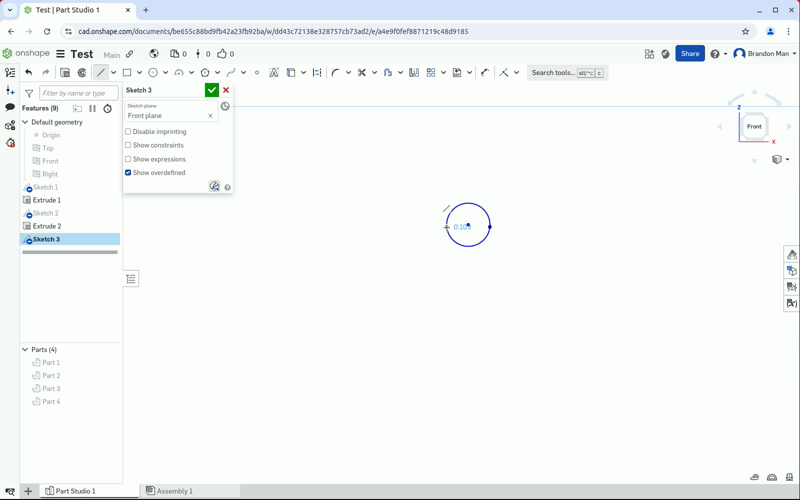
scroll(6)
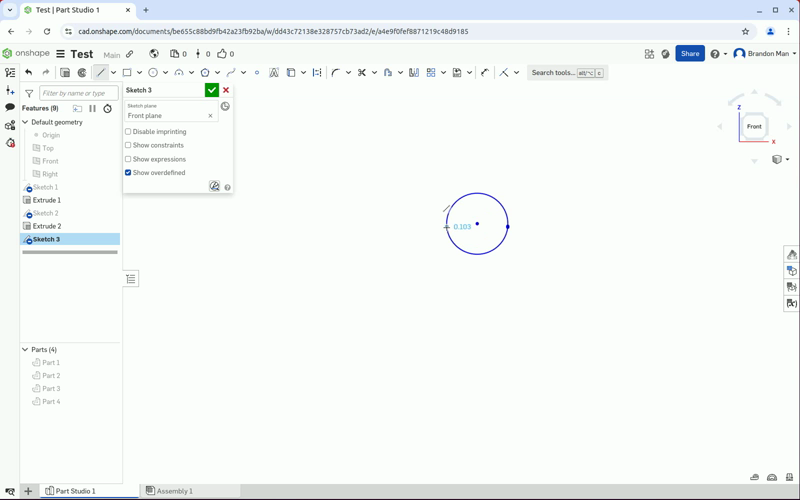
scroll(6)
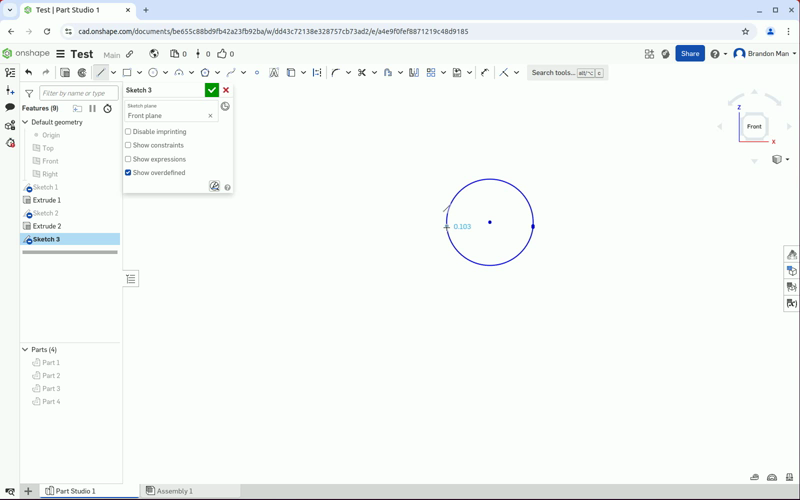
scroll(6)
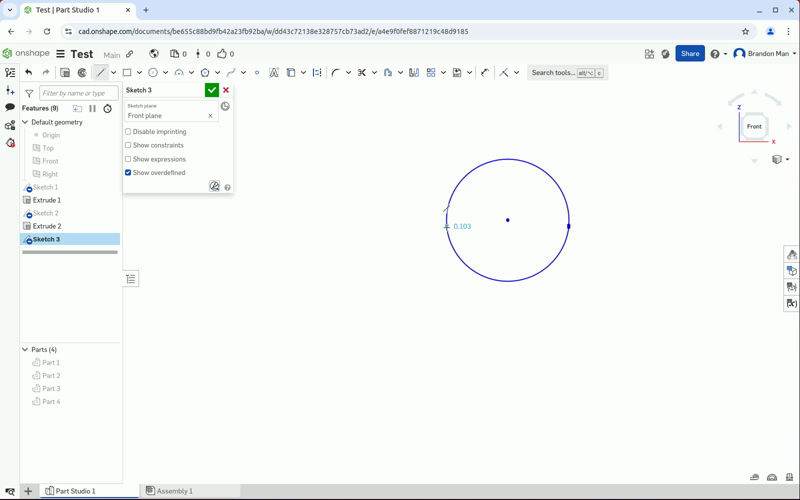
scroll(6)
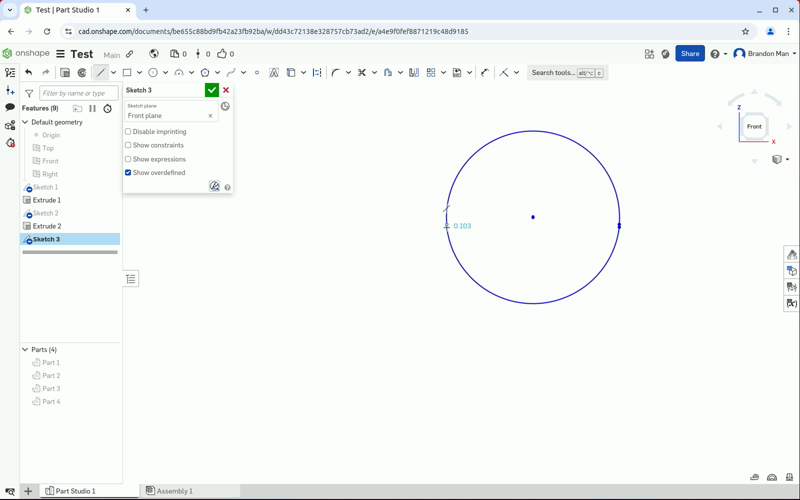
scroll(6)
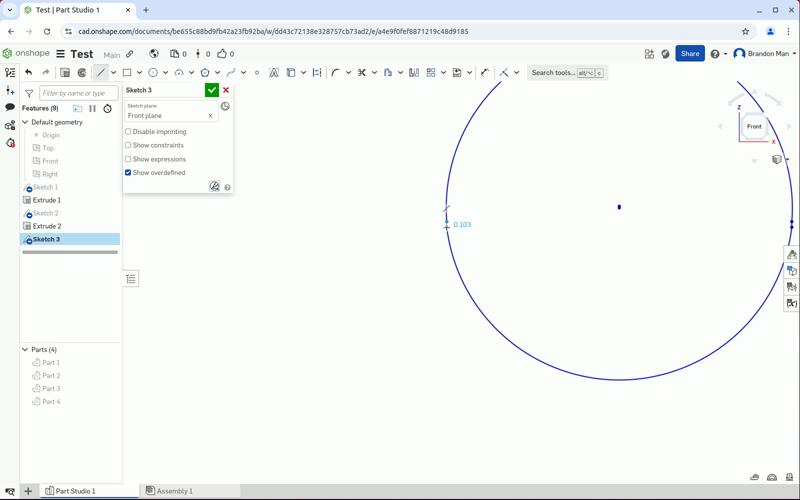
key_up(shift)
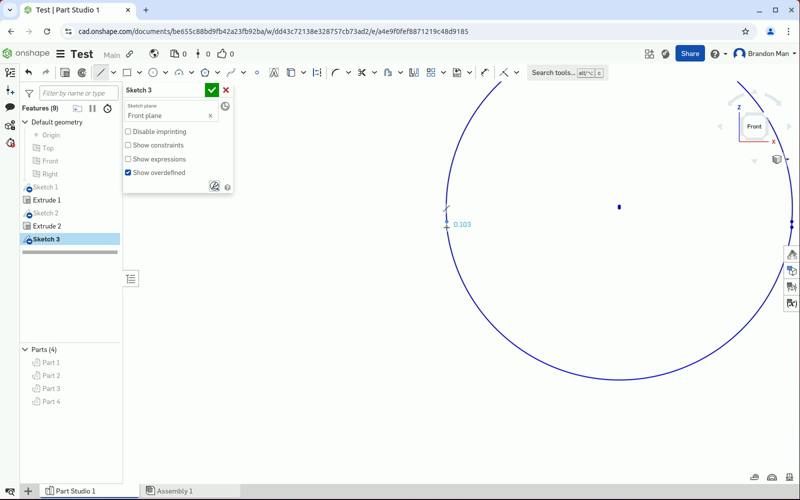
click(446, 227)
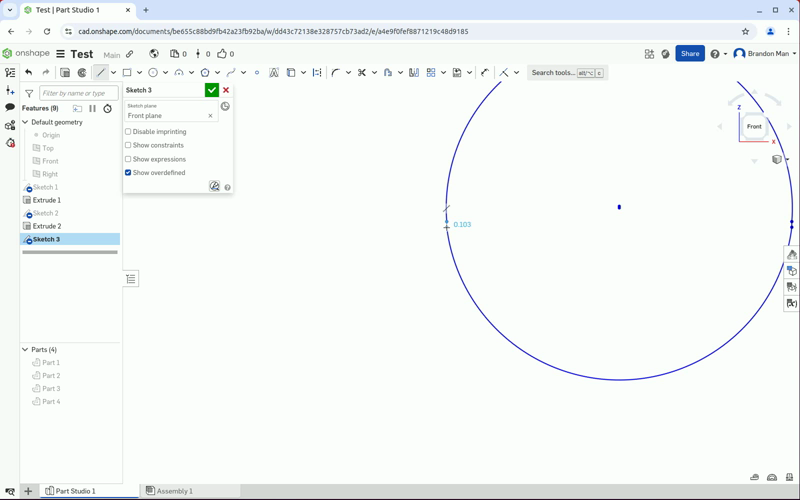
scroll(-6)
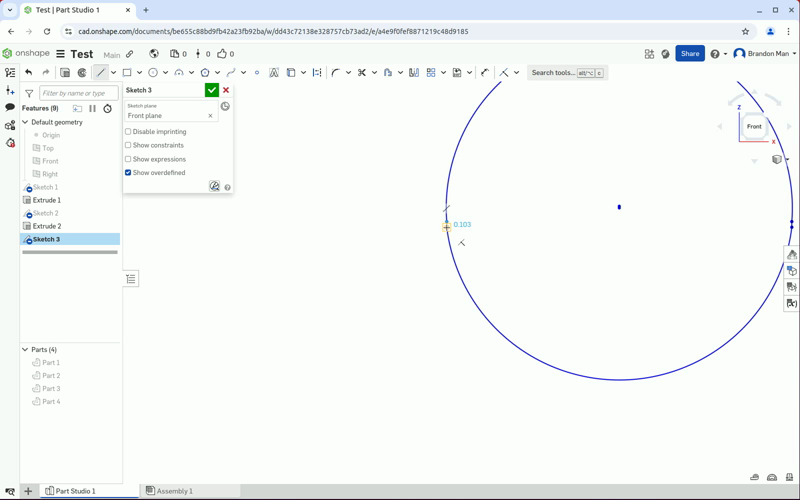
scroll(-6)
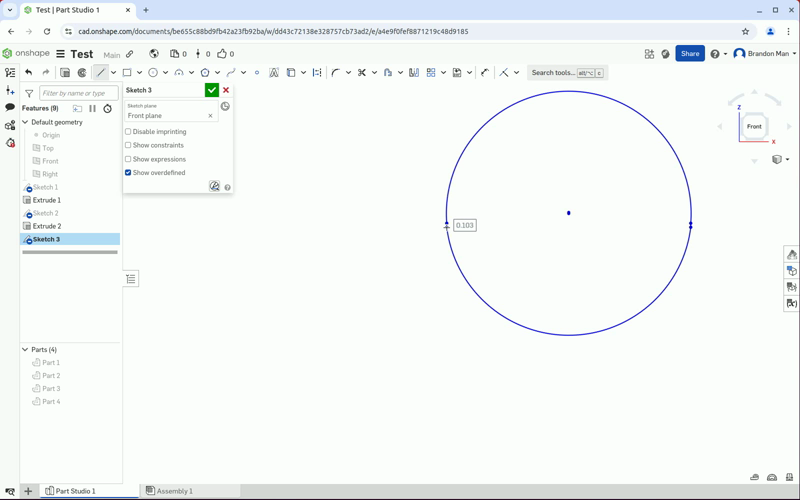
scroll(-6)
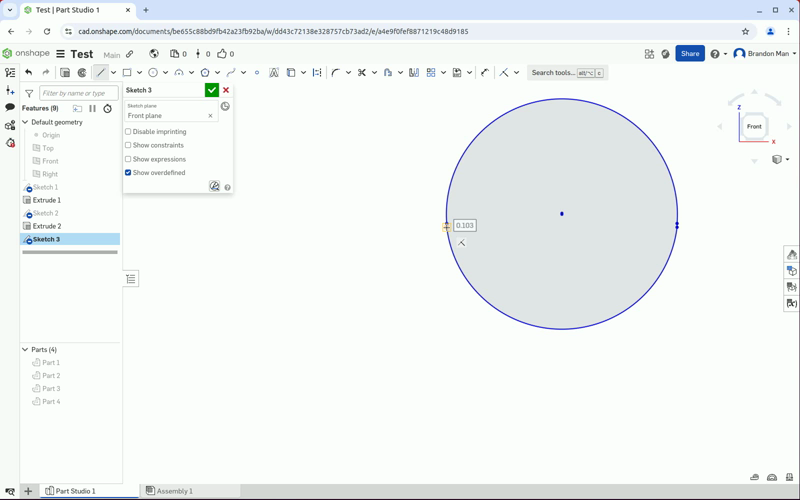
scroll(-6)
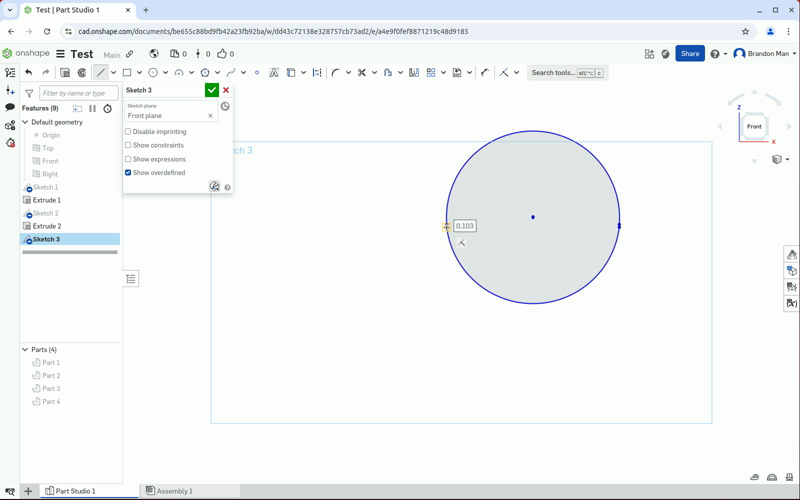
scroll(-6)
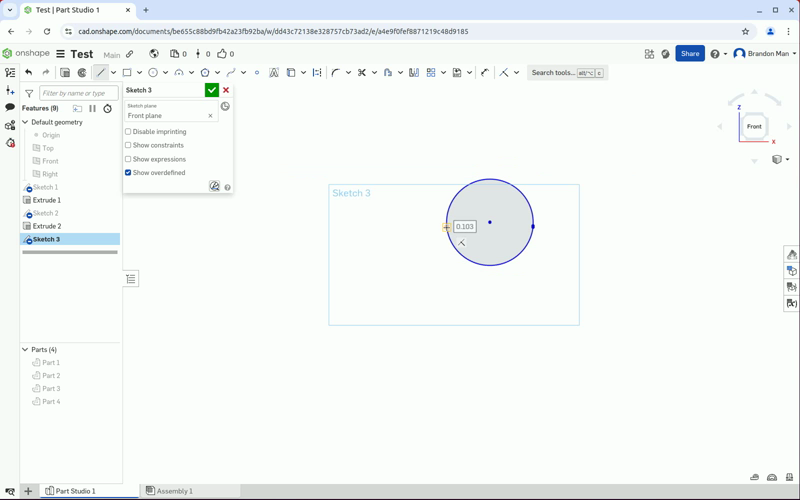
scroll(-6)
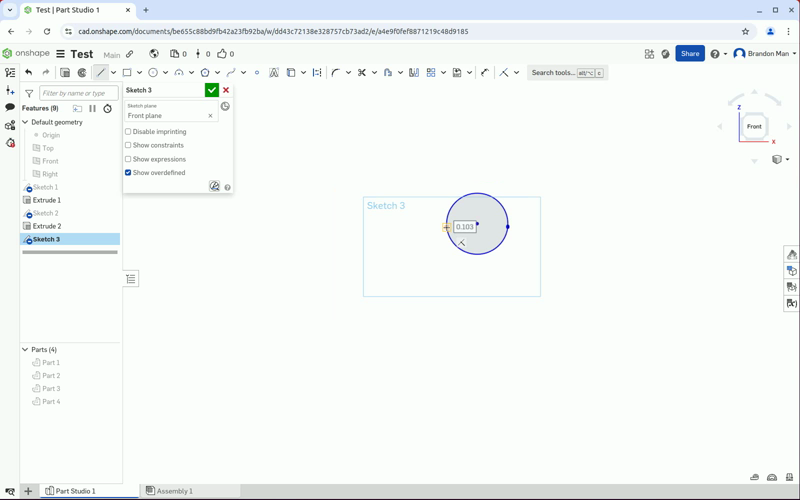
scroll(-6)
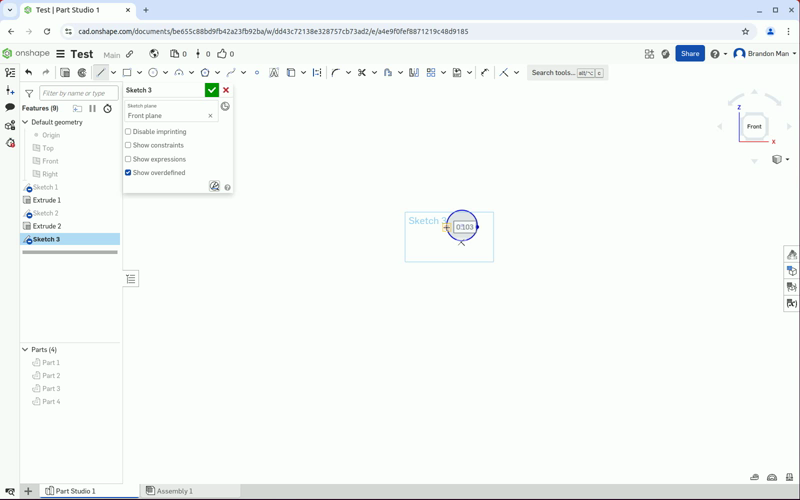
key(esc)
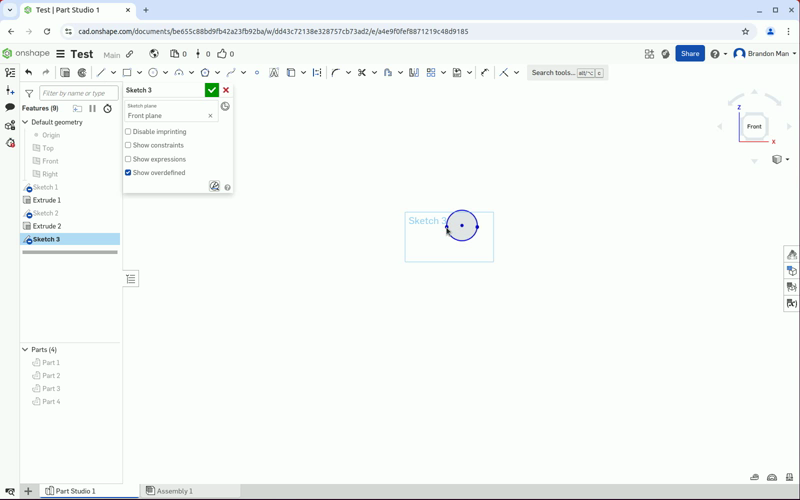
key(c)
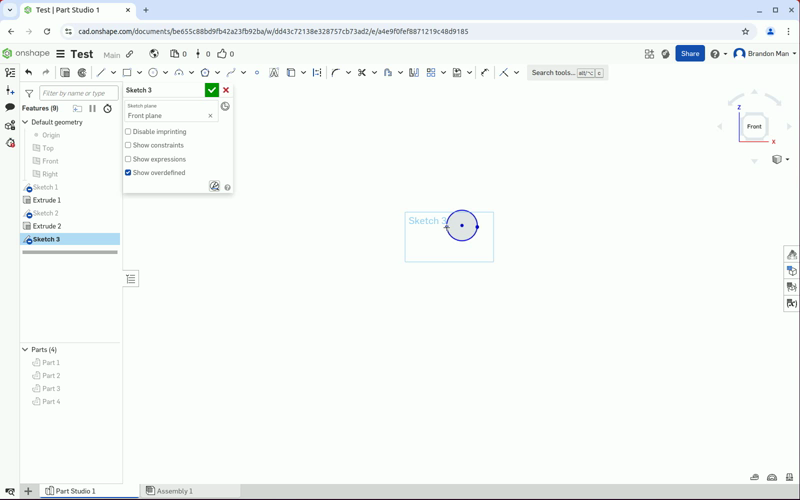
key_down(shift)
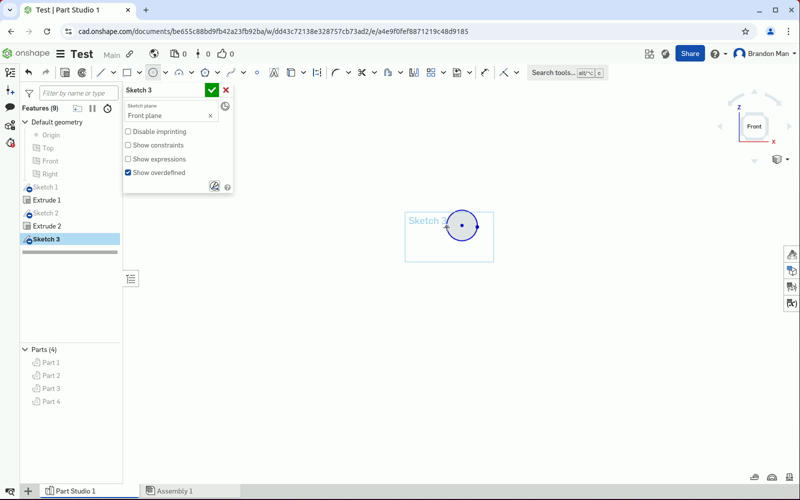
mouse_move(461, 225)
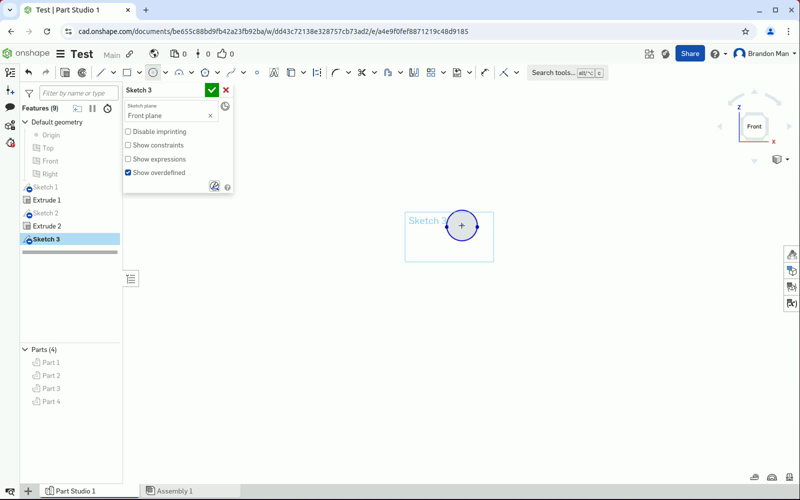
click(461, 225)
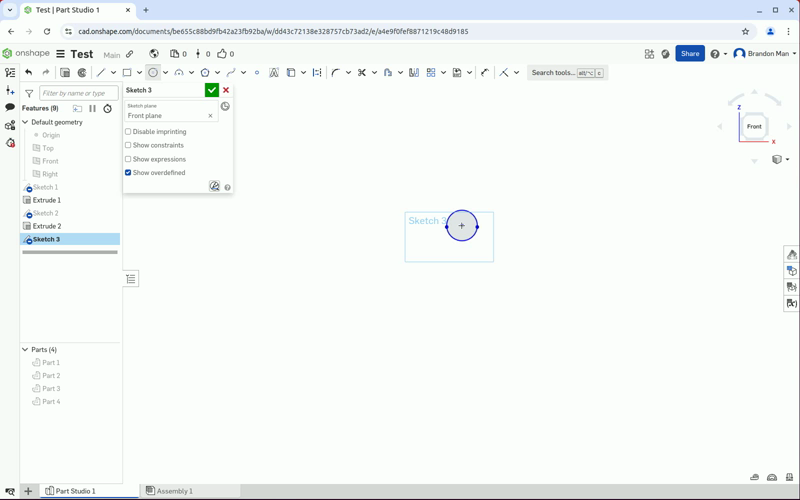
key_up(shift)
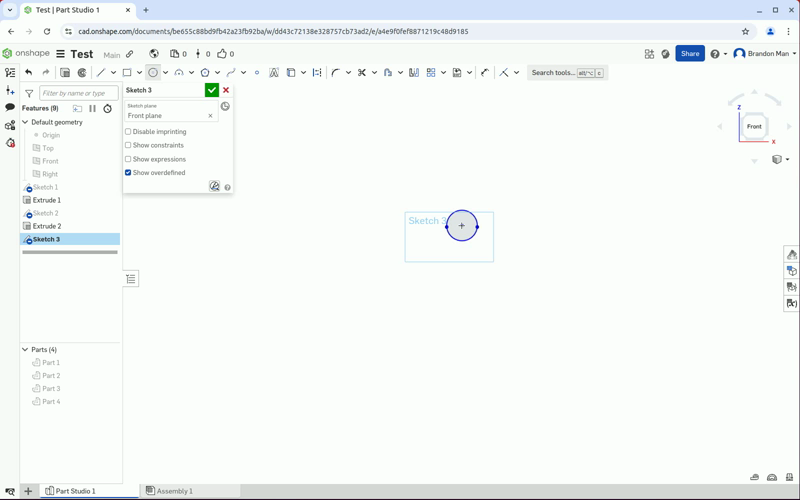
mouse_move(464, 225)
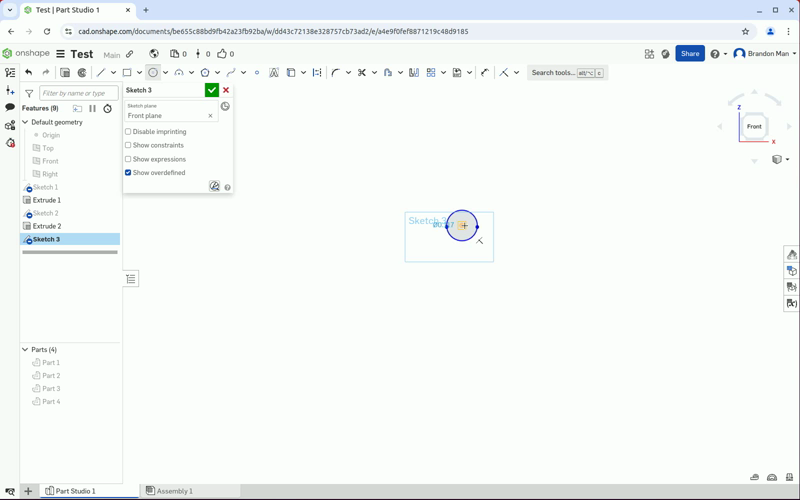
scroll(6)
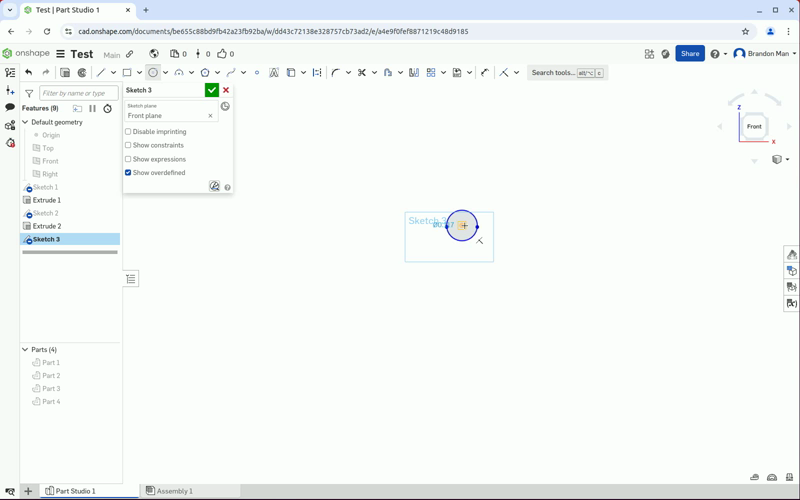
scroll(6)
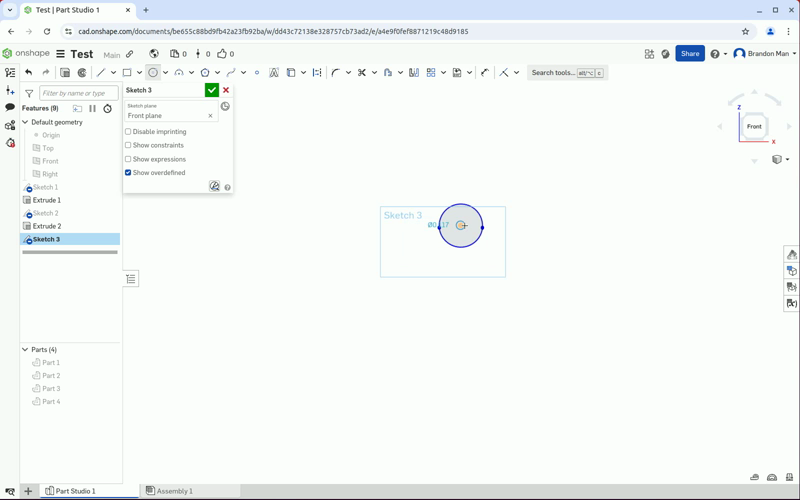
scroll(6)
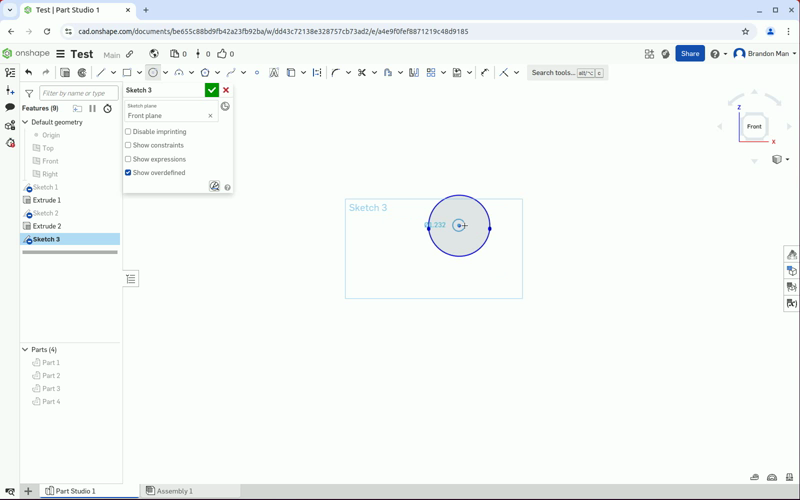
scroll(6)
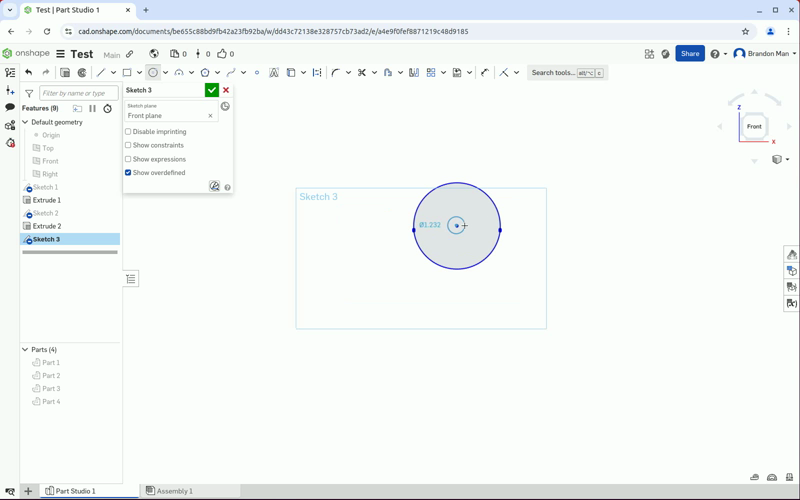
scroll(6)
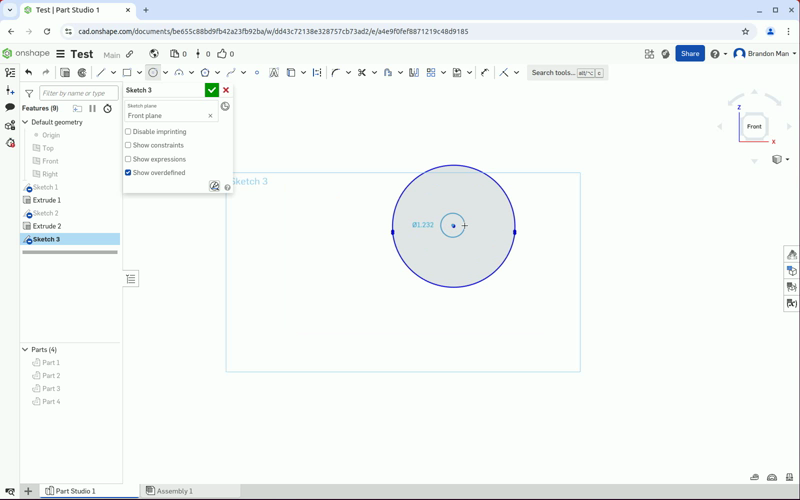
scroll(6)
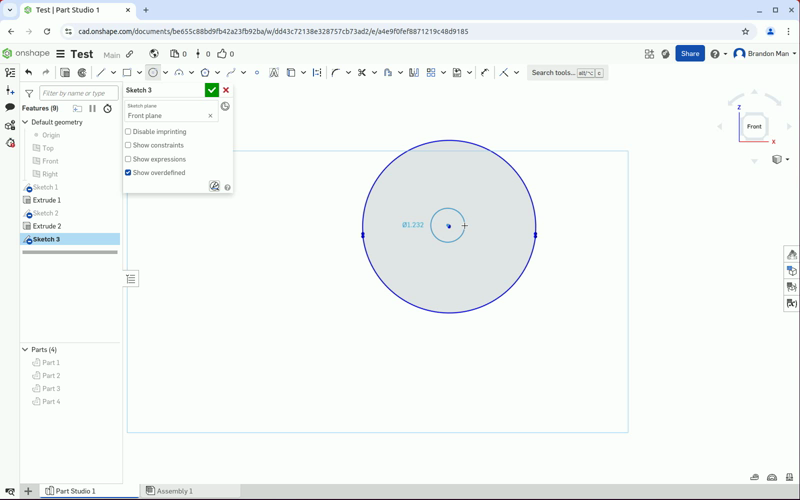
scroll(6)
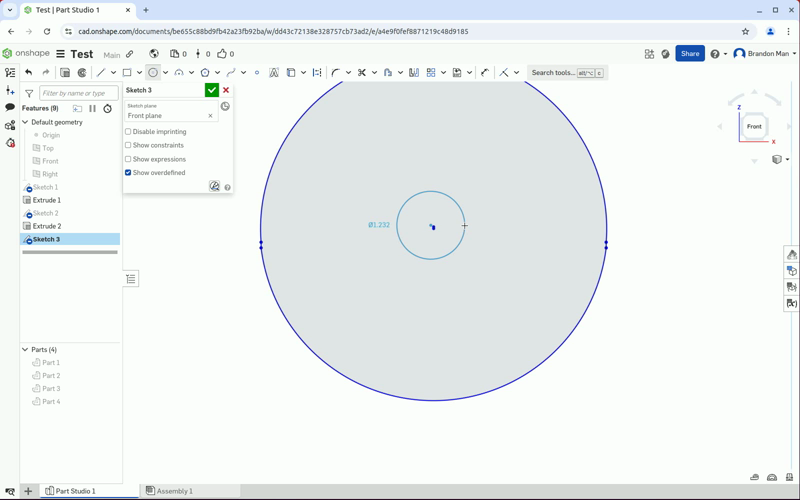
click(464, 225)
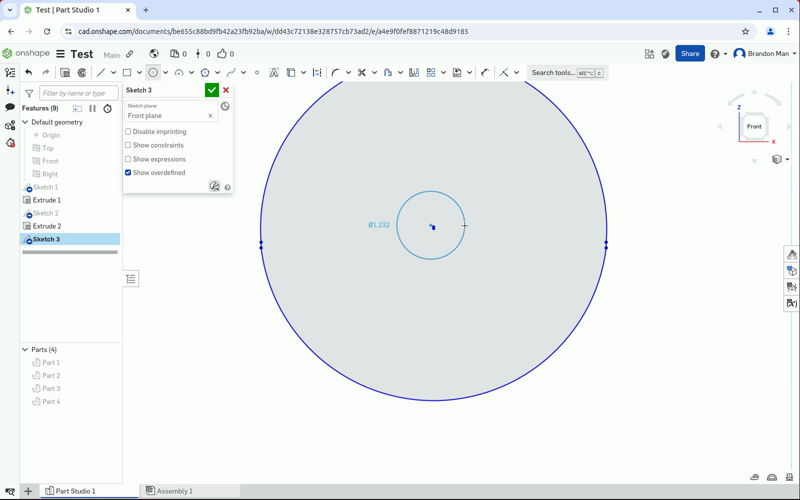
scroll(-6)
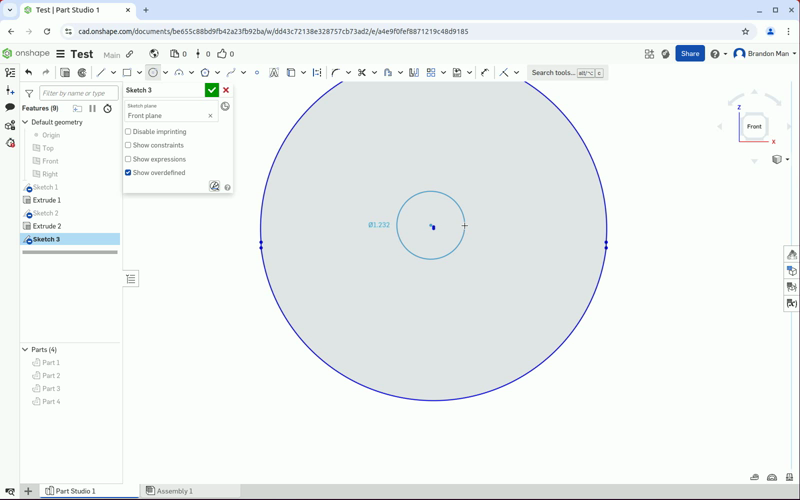
scroll(-6)
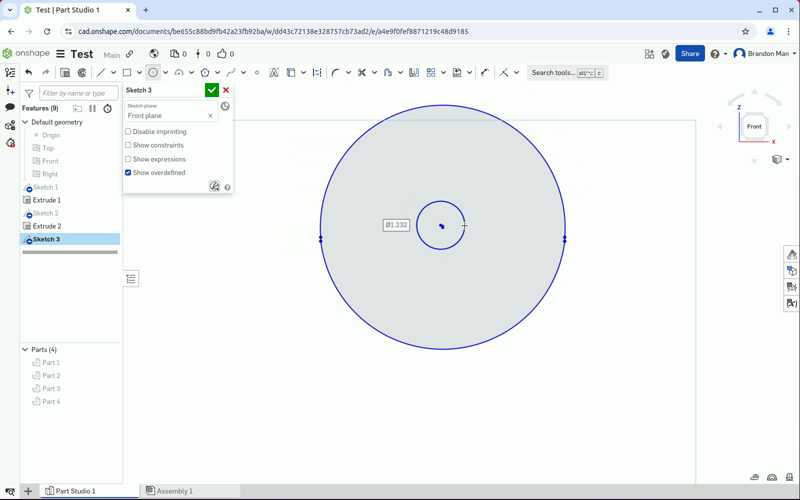
scroll(-6)
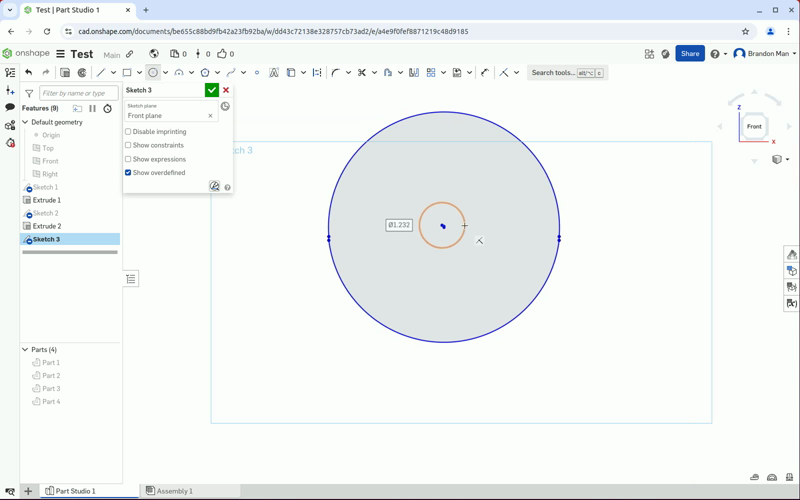
scroll(-6)
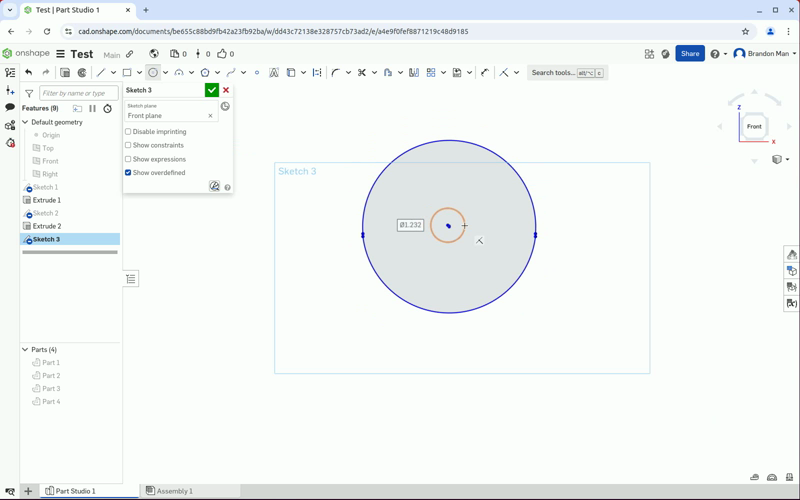
scroll(-6)
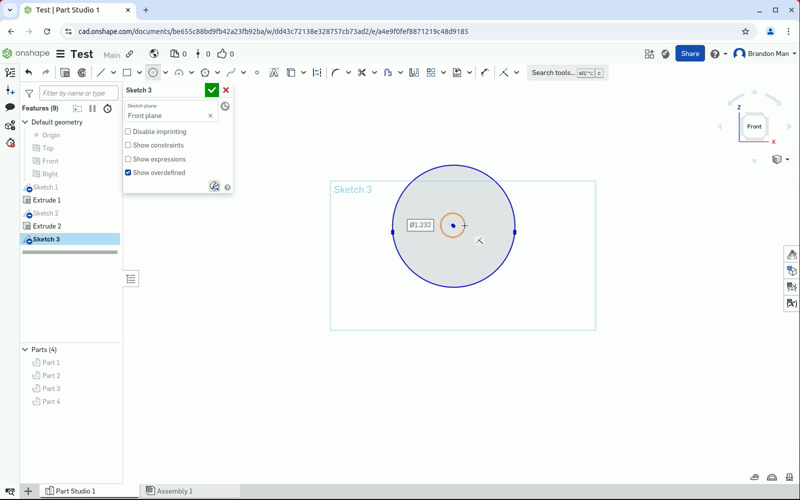
scroll(-6)
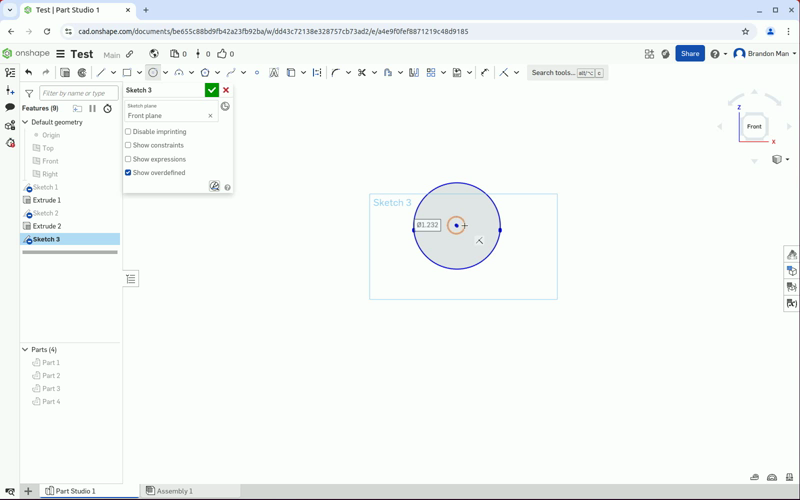
scroll(-6)
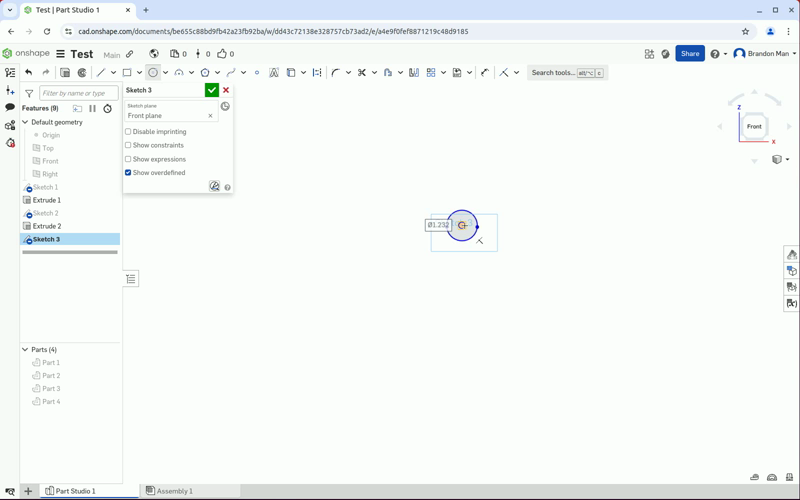
key(esc)
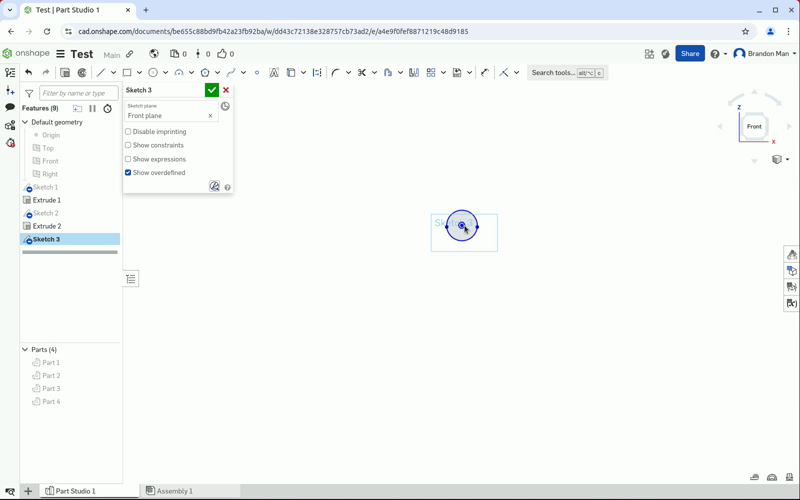
mouse_move(455, 232)
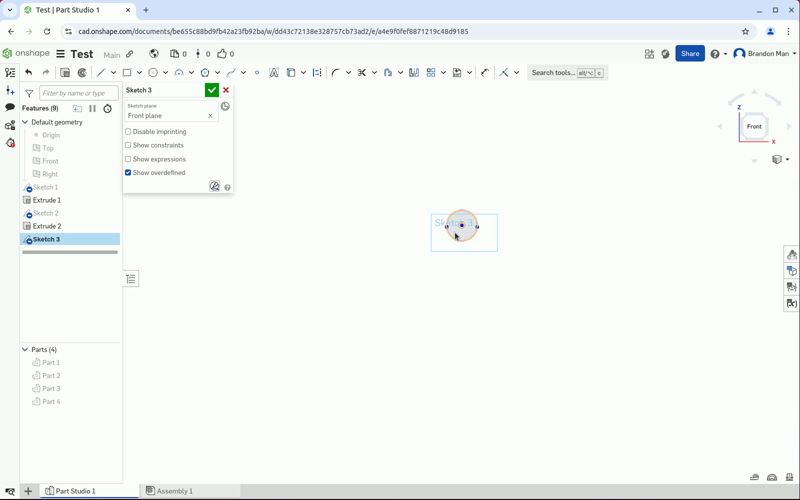
scroll(6)
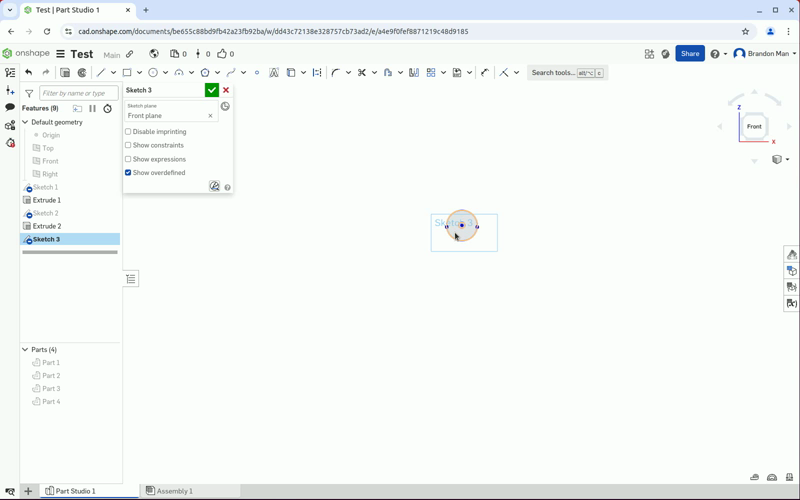
scroll(6)
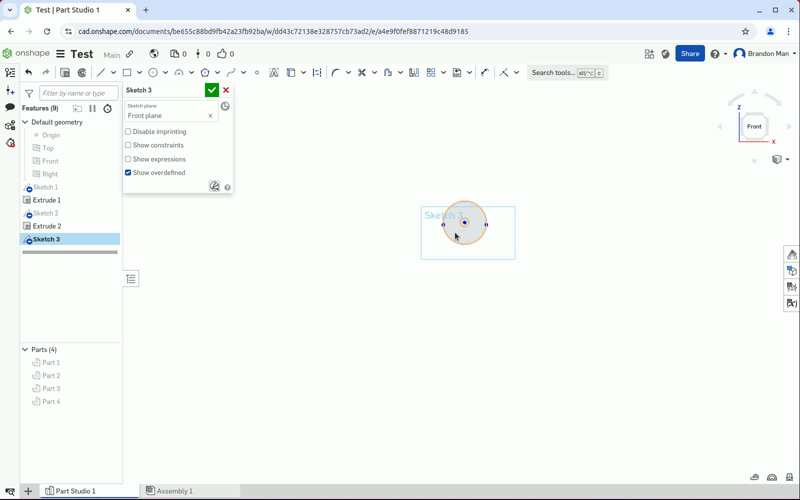
scroll(6)
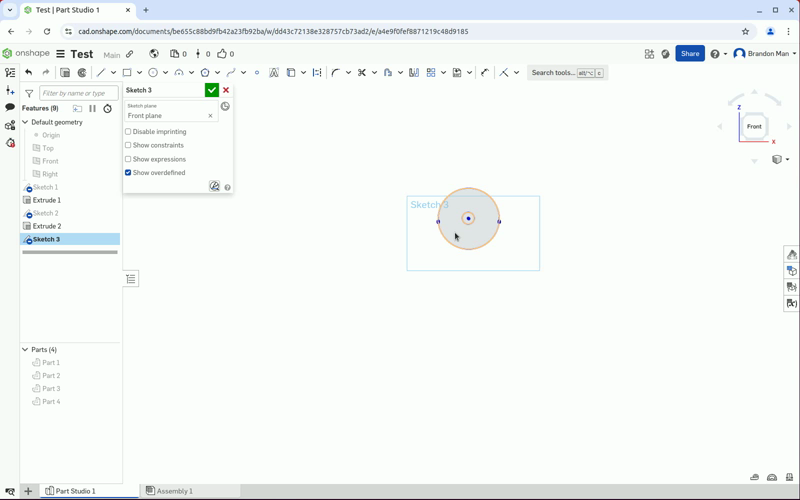
scroll(6)
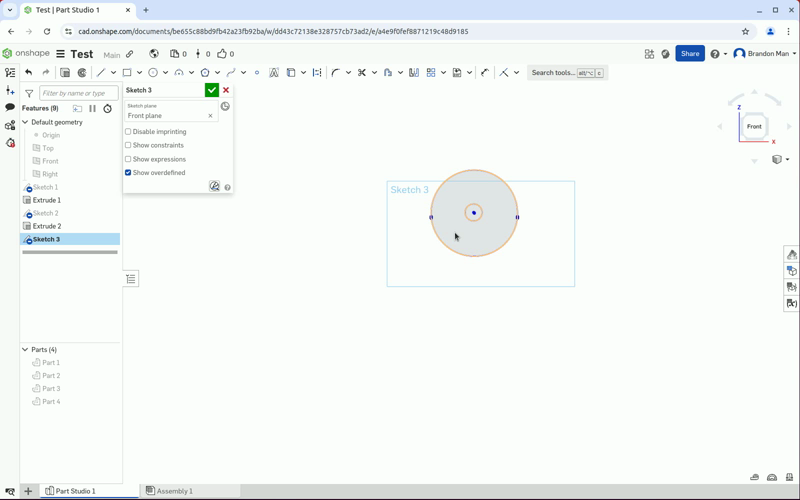
scroll(6)
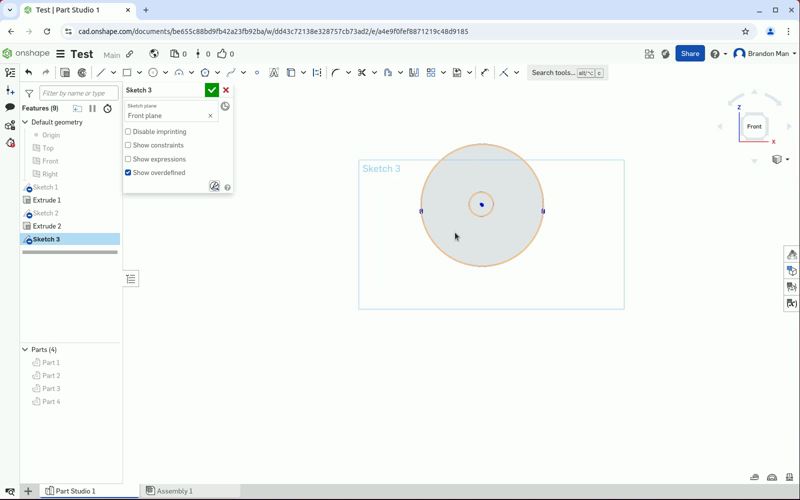
scroll(6)
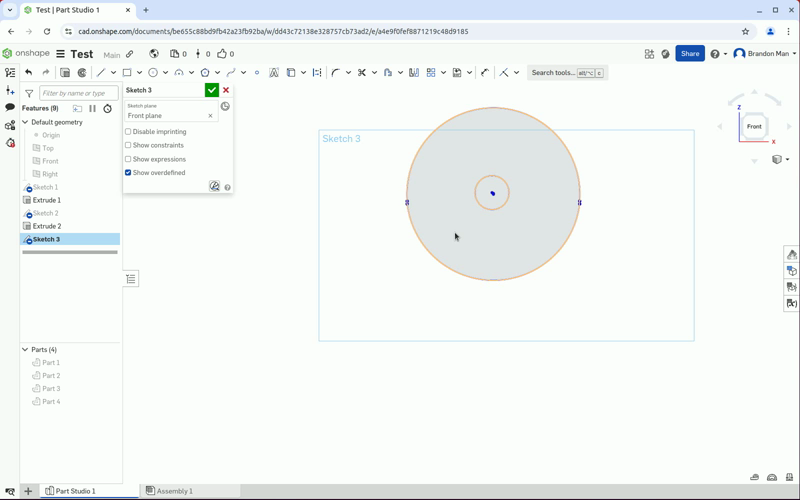
scroll(6)
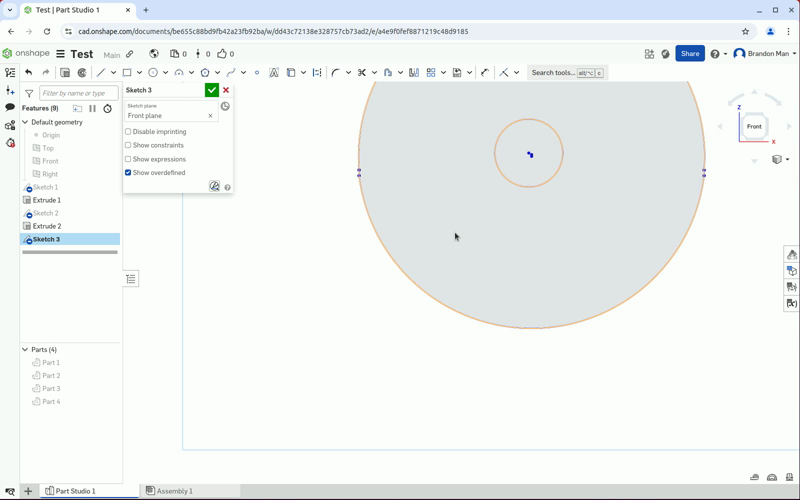
click(455, 232)
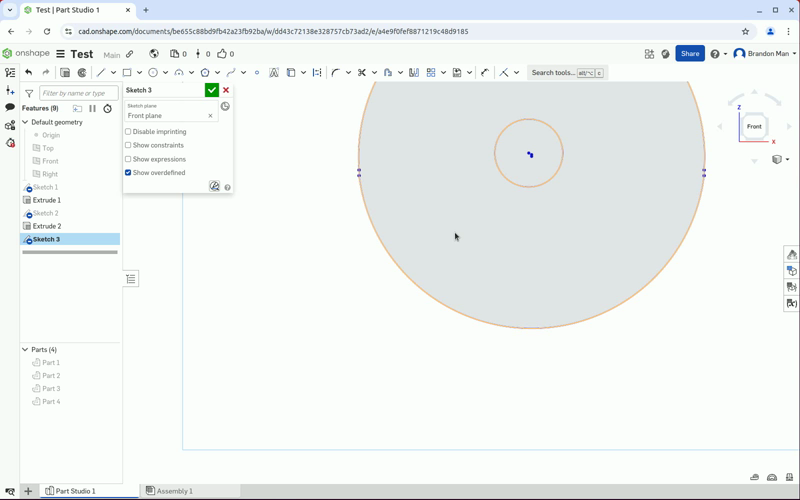
scroll(-6)
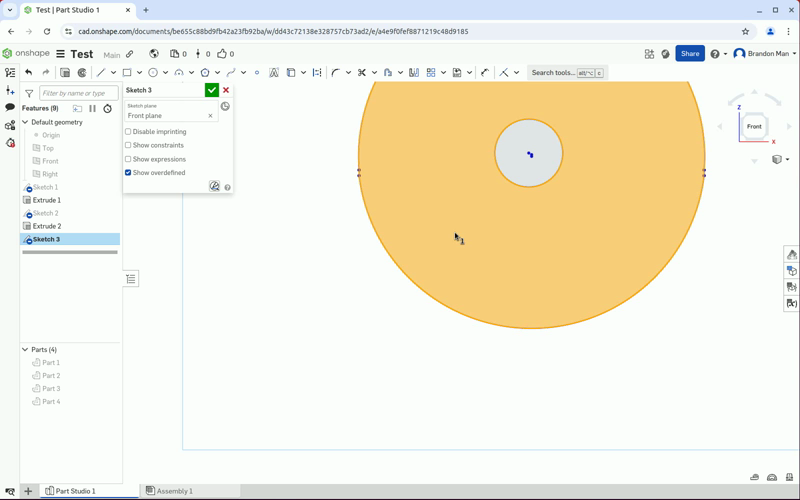
scroll(-6)
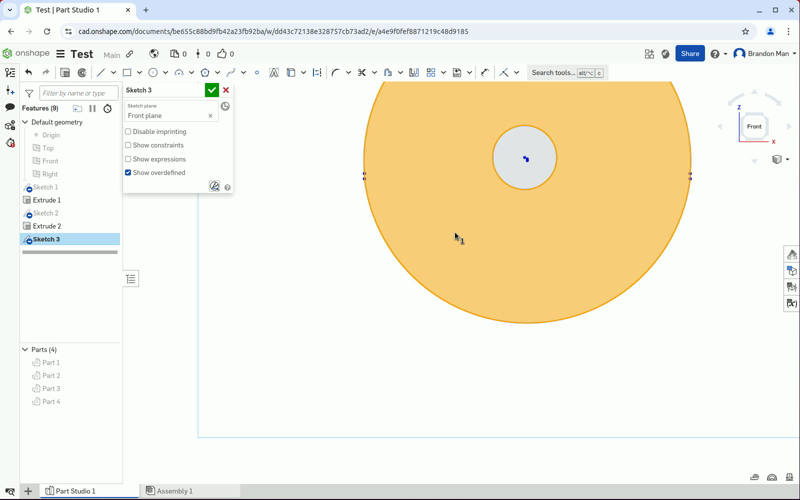
scroll(-6)
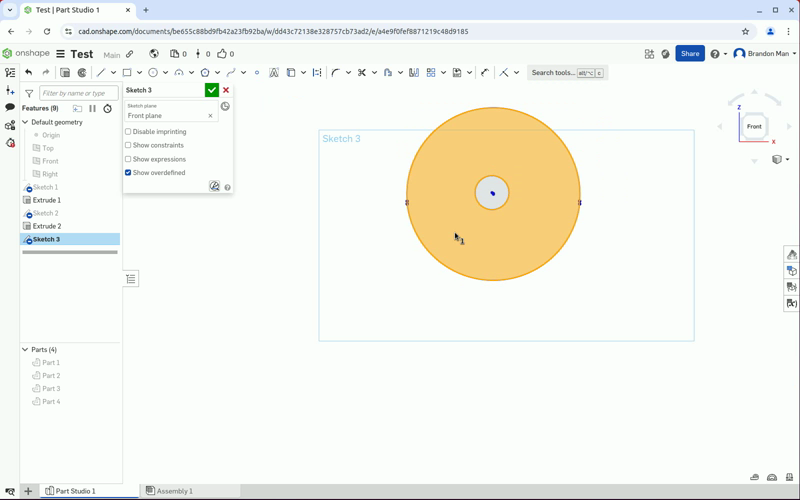
scroll(-6)
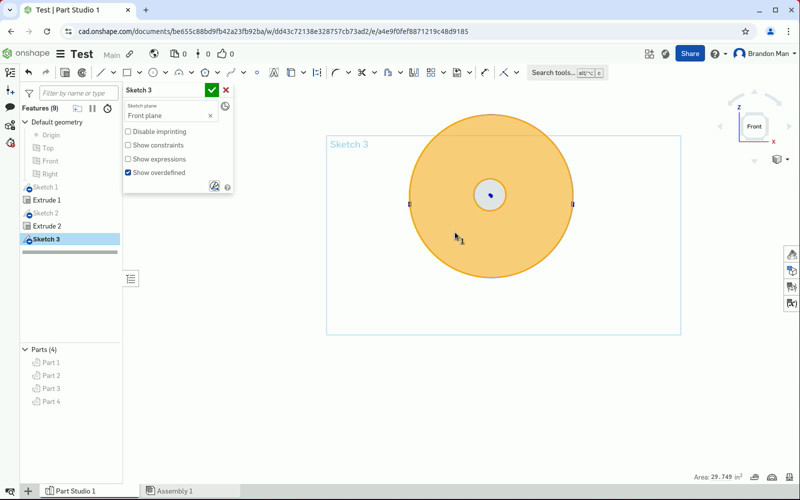
scroll(-6)
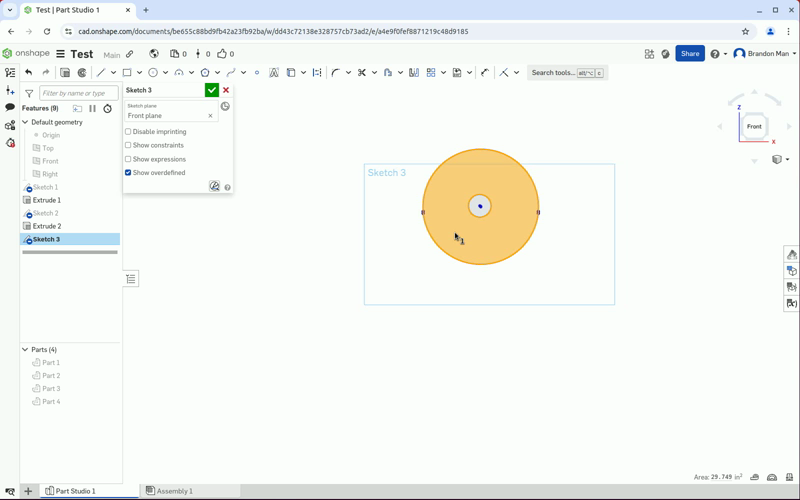
scroll(-6)
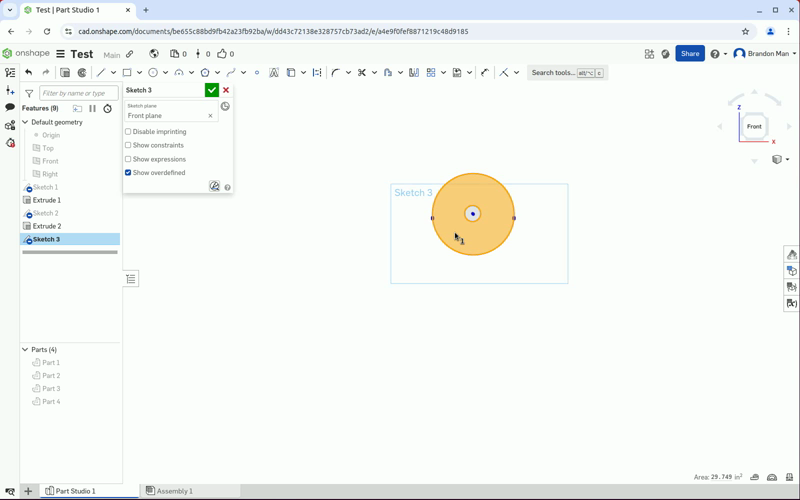
scroll(-6)
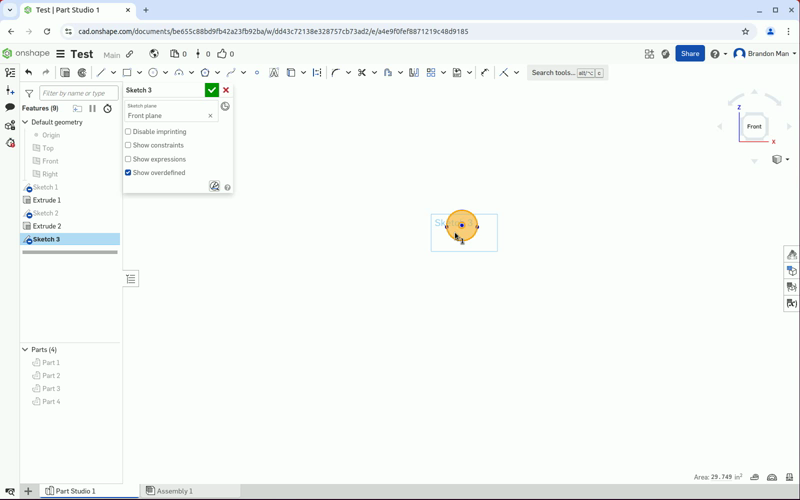
mouse_move(73, 352)
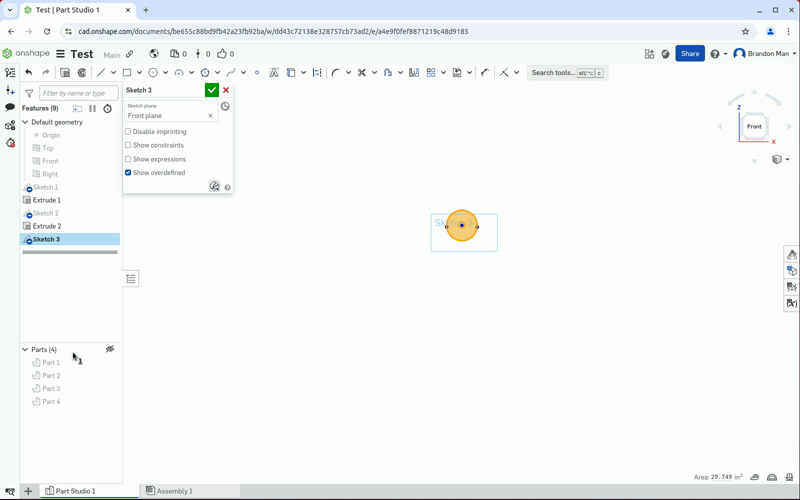
key(shift+y)
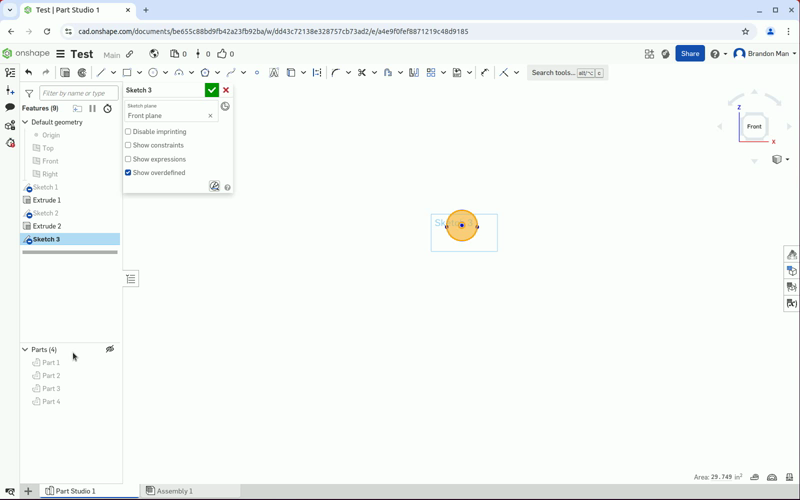
key(shift+e)
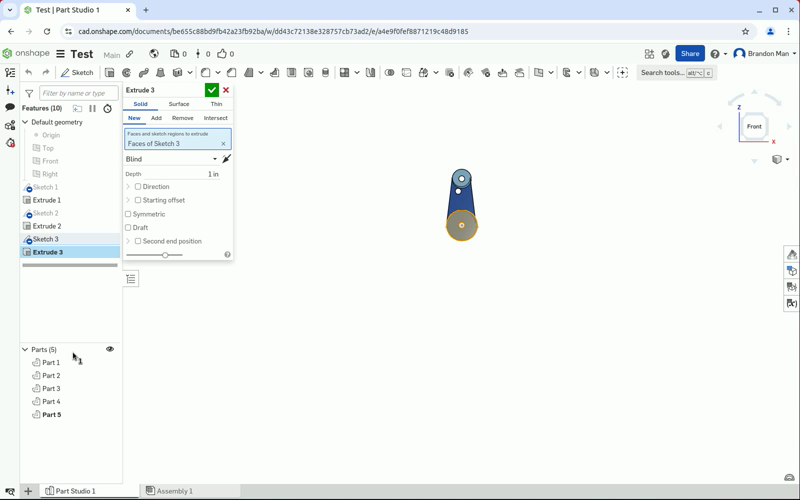
mouse_move(143, 106)
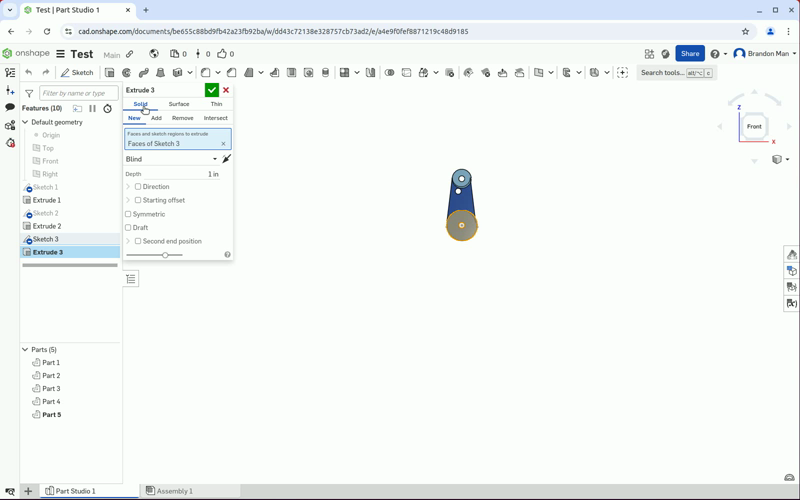
click(143, 106)
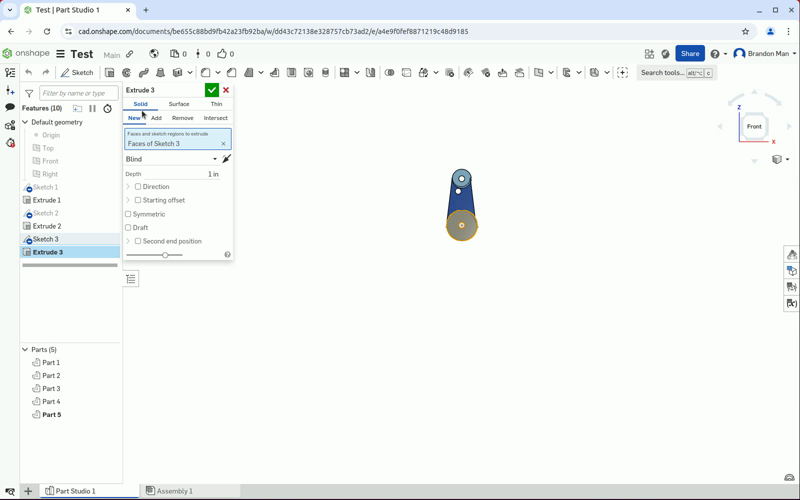
mouse_move(137, 120)
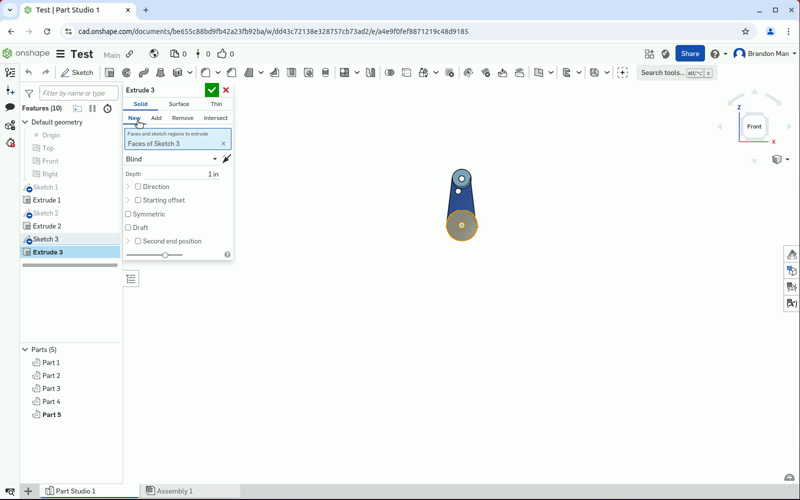
click(137, 120)
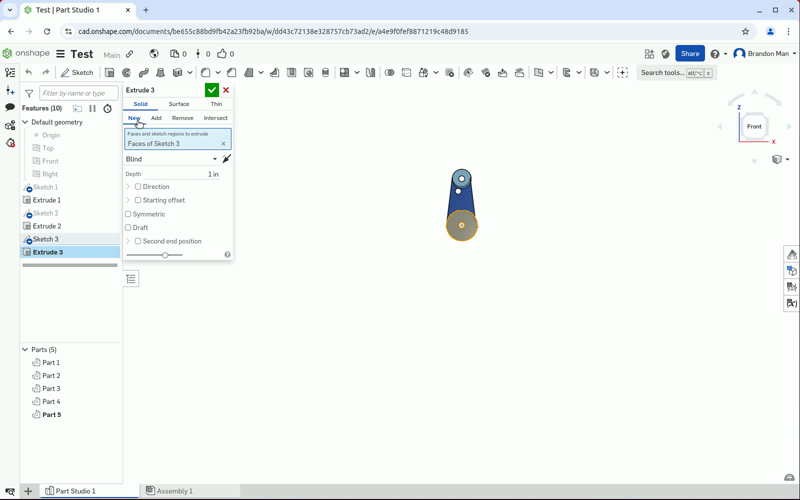
key(tab, 4)
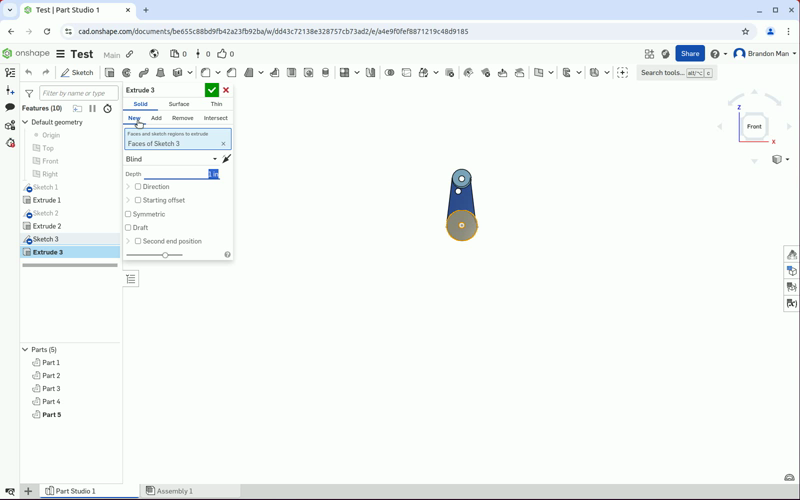
text(0.481)
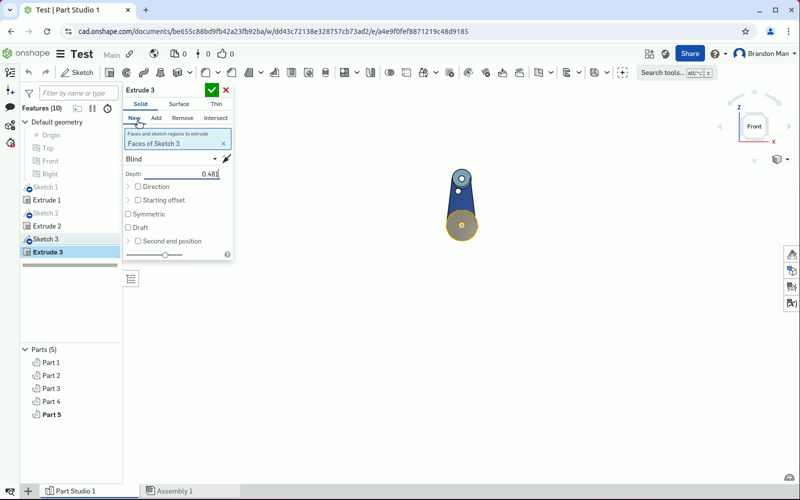
key(enter)
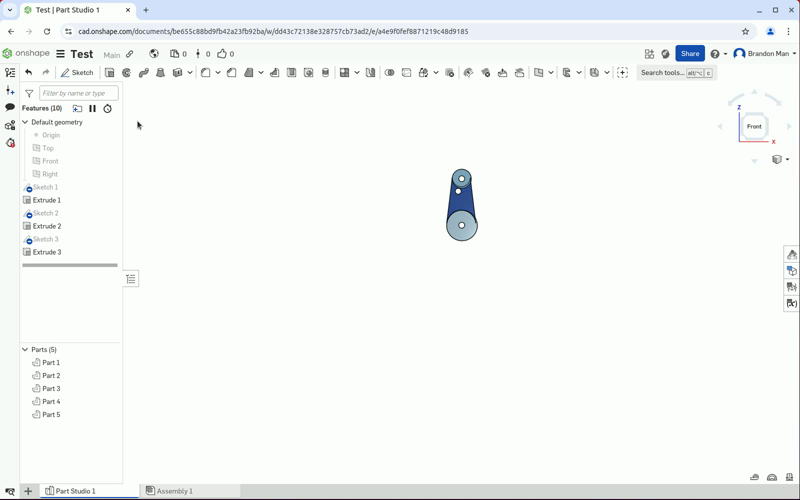
key(shift+h)
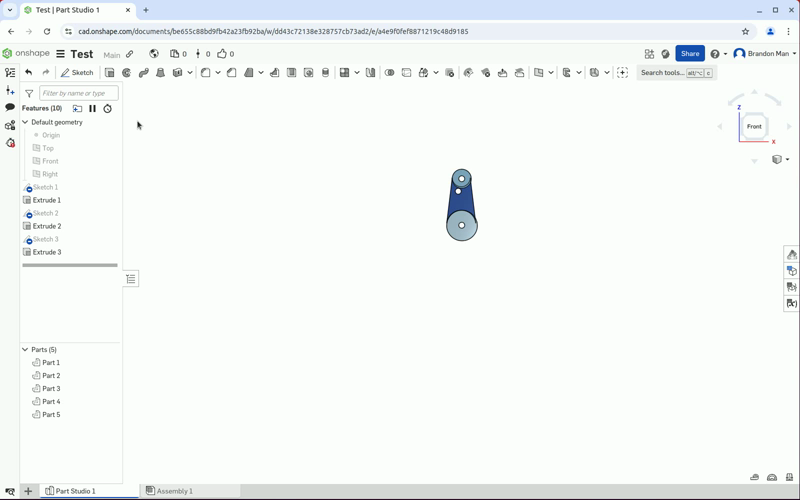
key(shift+h)
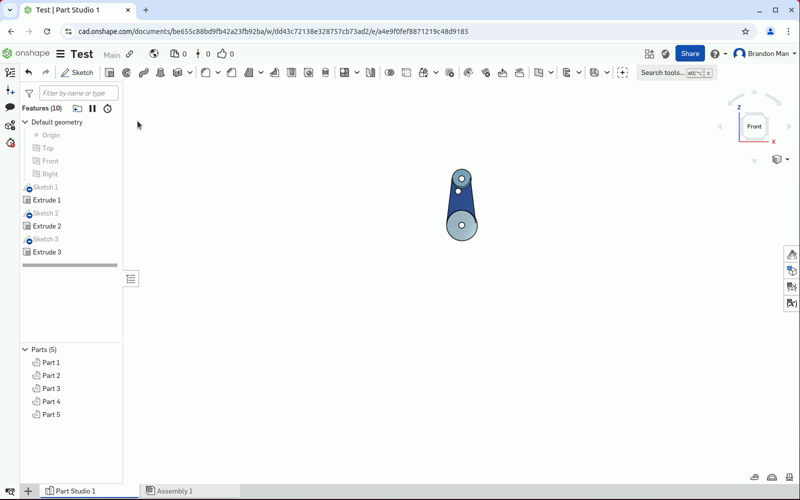
mouse_move(73, 189)
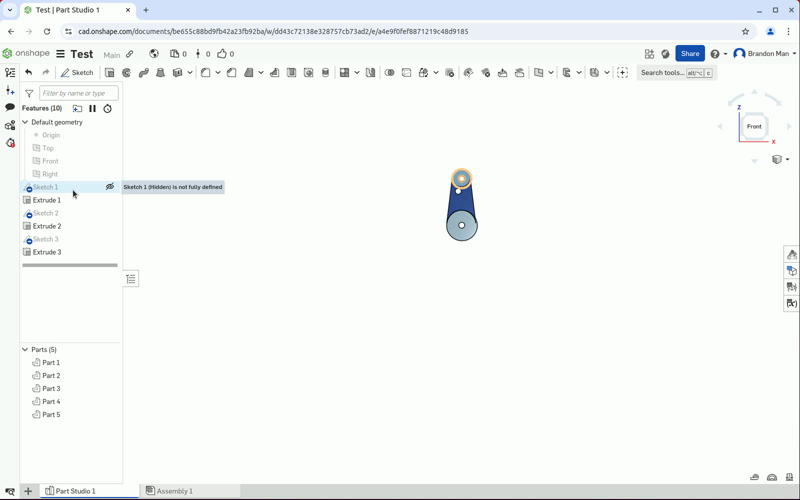
click(73, 189)
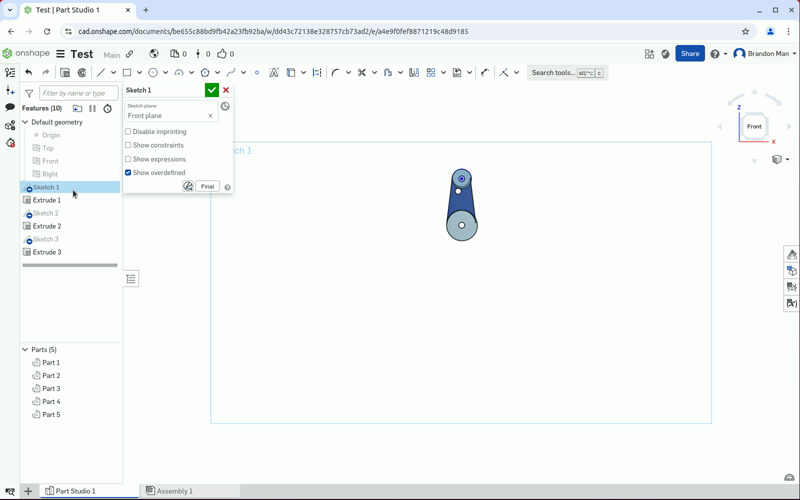
mouse_move(229, 92)
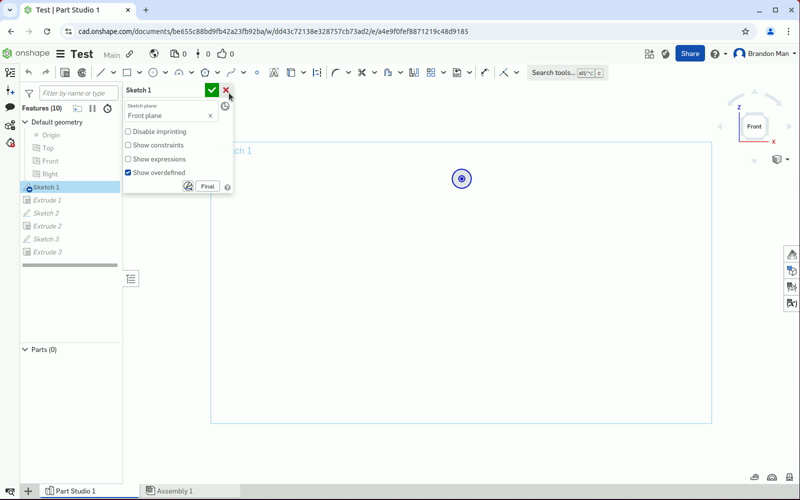
click(229, 92)
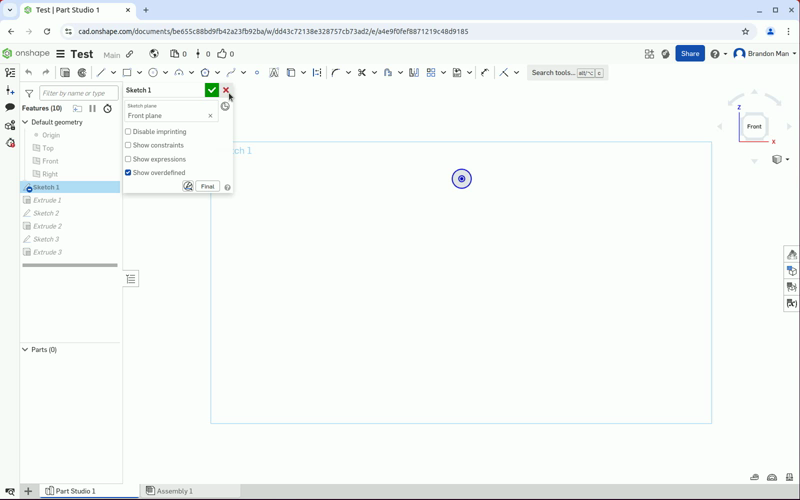
key(shift+s)
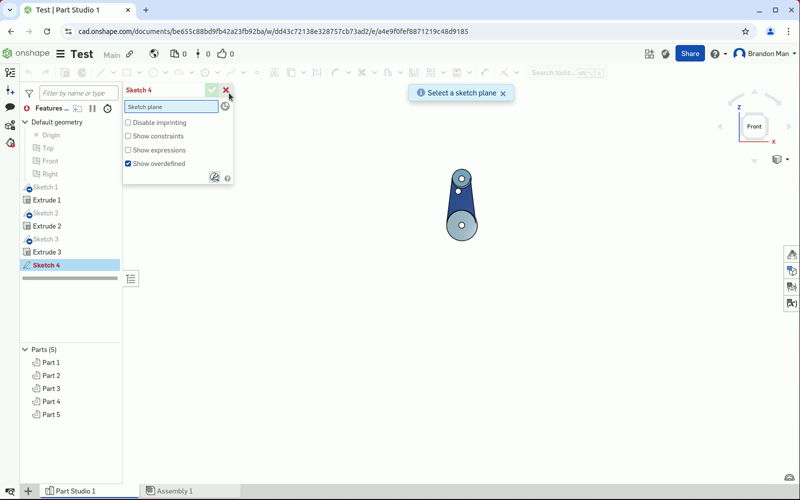
mouse_move(73, 163)
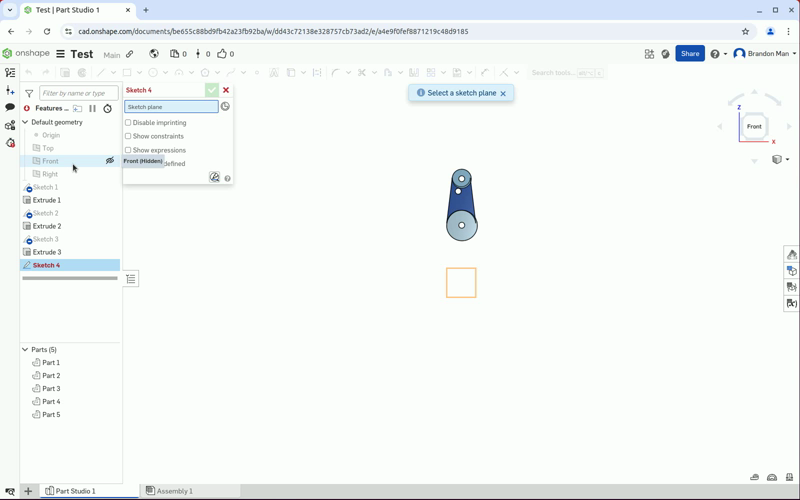
click(73, 163)
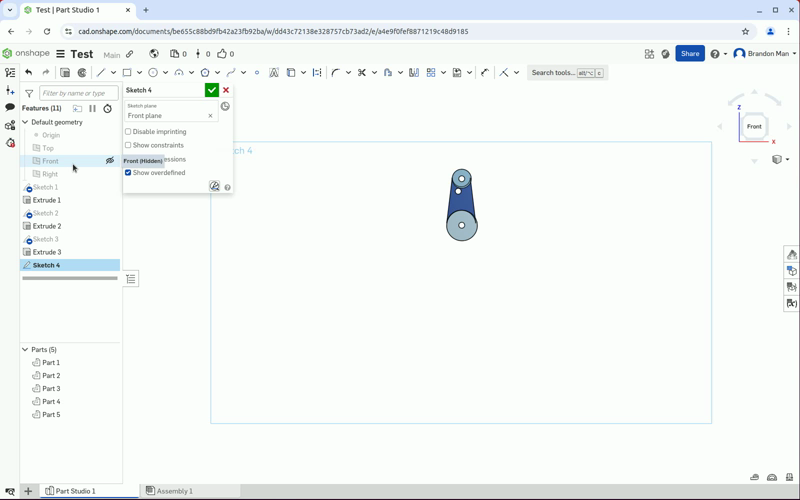
mouse_move(73, 352)
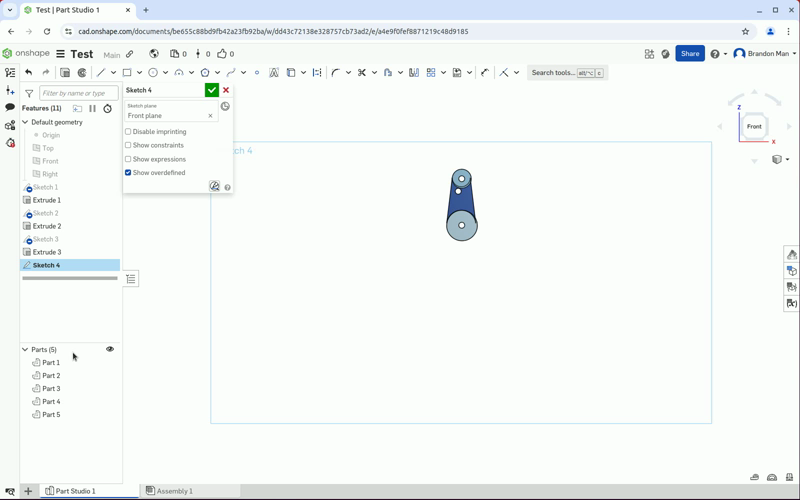
key(y)
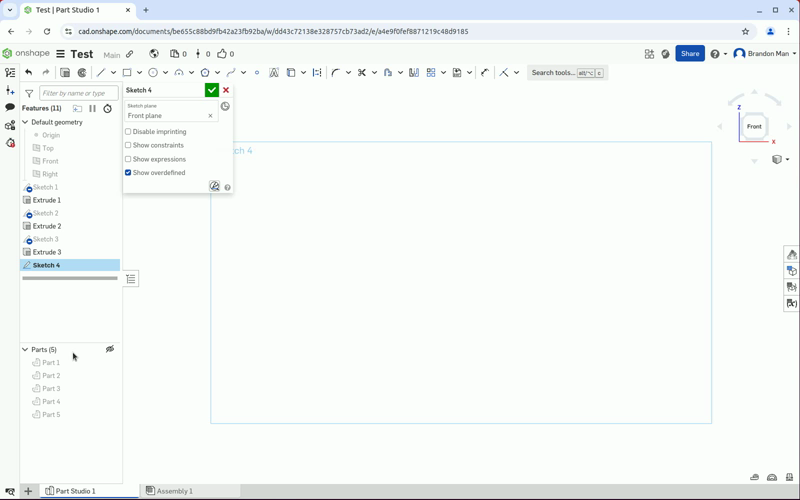
key(l)
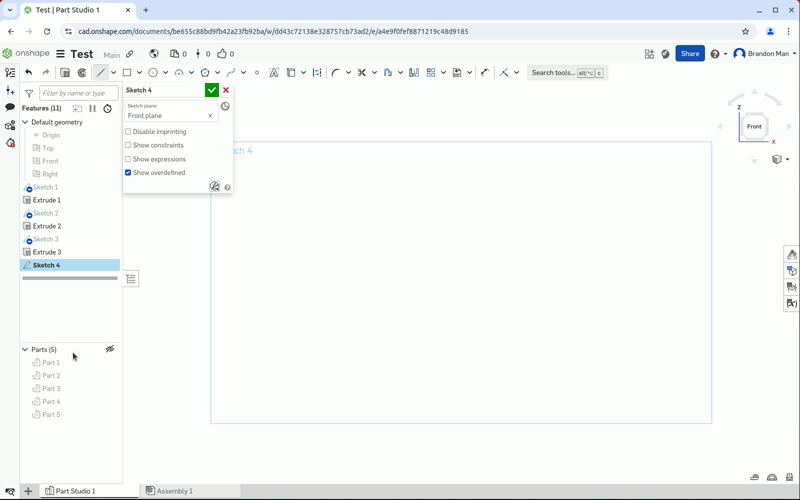
key_down(shift)
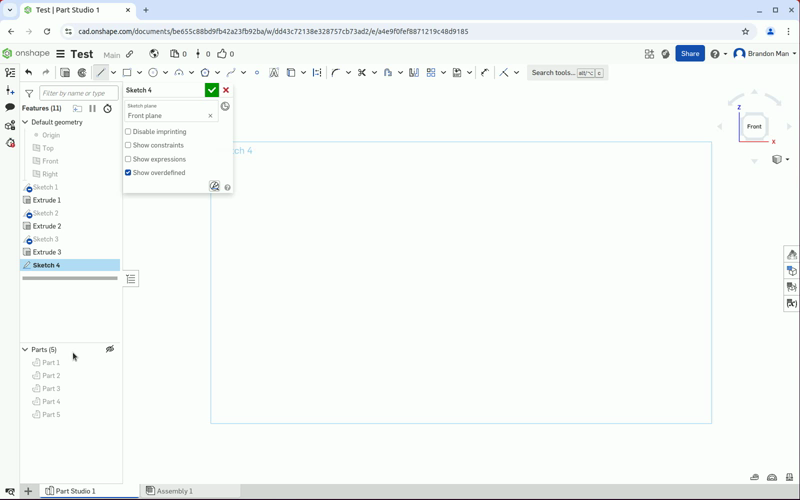
mouse_move(446, 226)
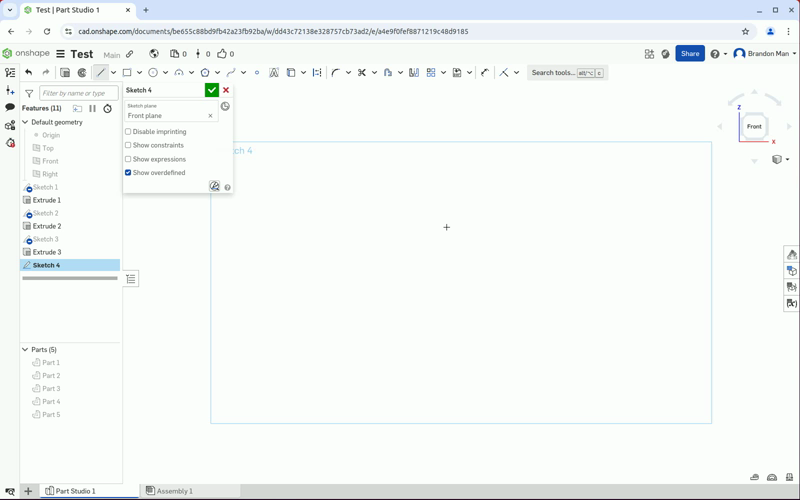
click(446, 226)
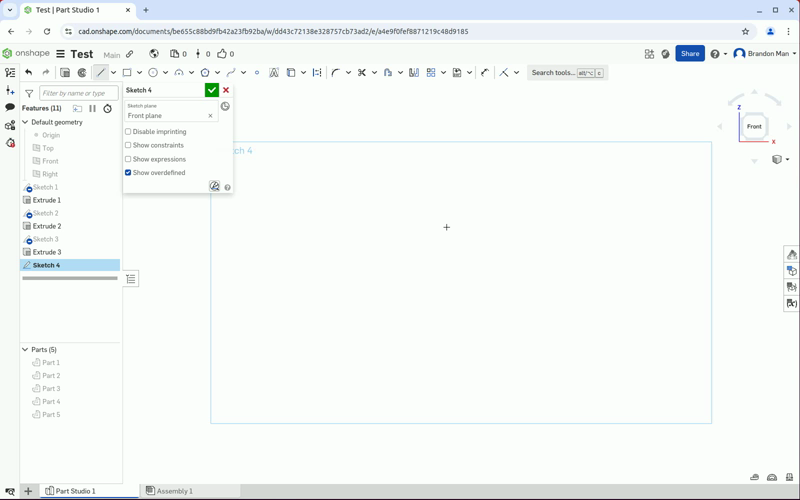
key_up(shift)
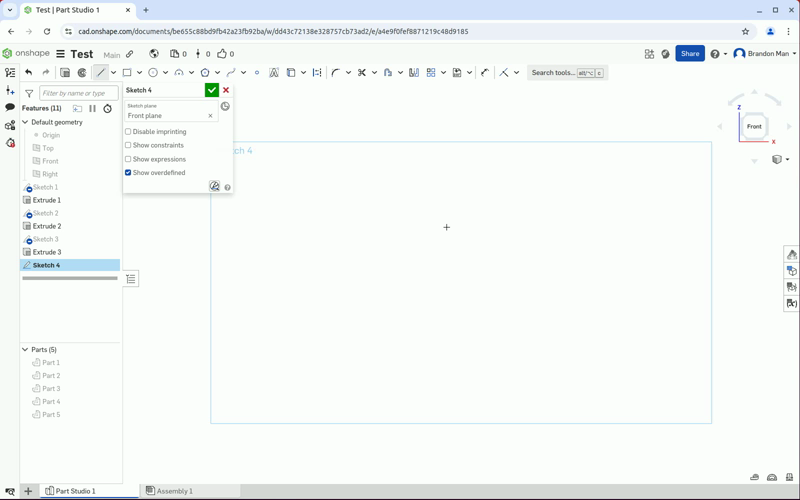
key_down(shift)
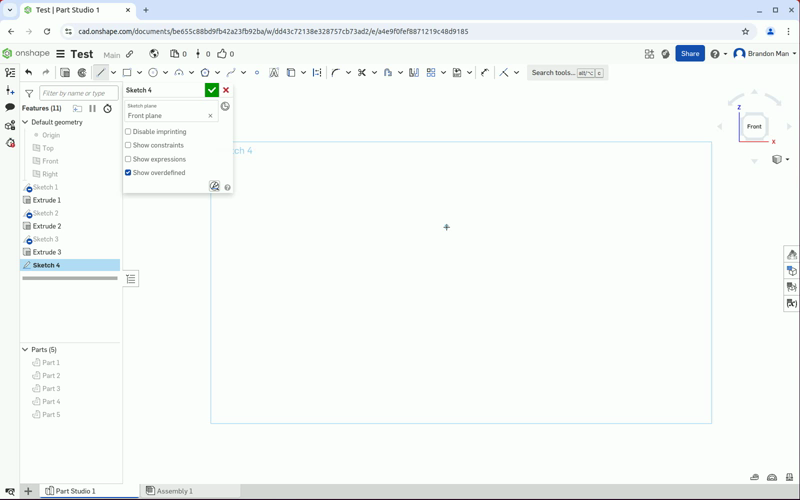
mouse_move(476, 226)
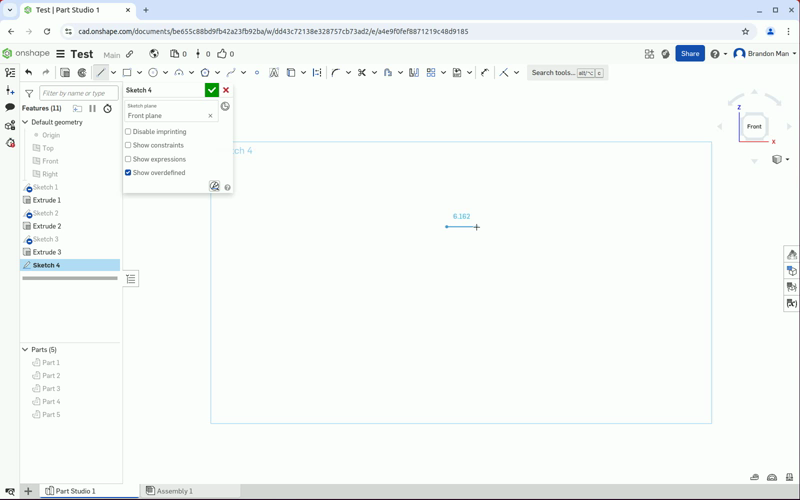
mouse_move(452, 284)
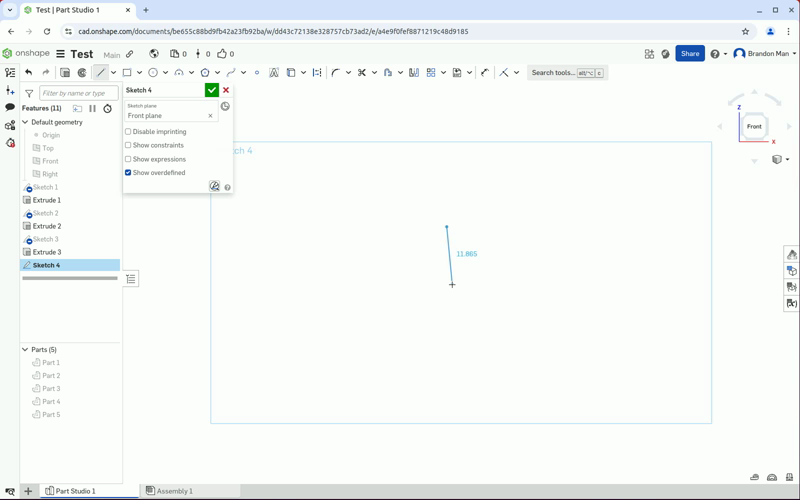
click(452, 284)
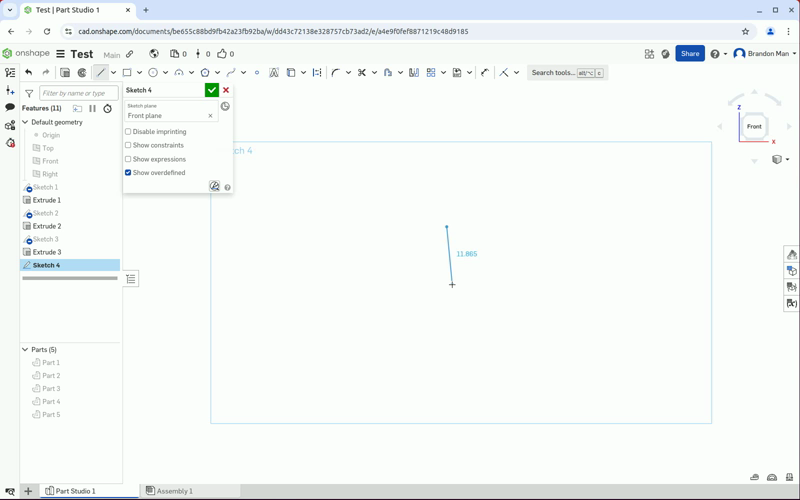
key_up(shift)
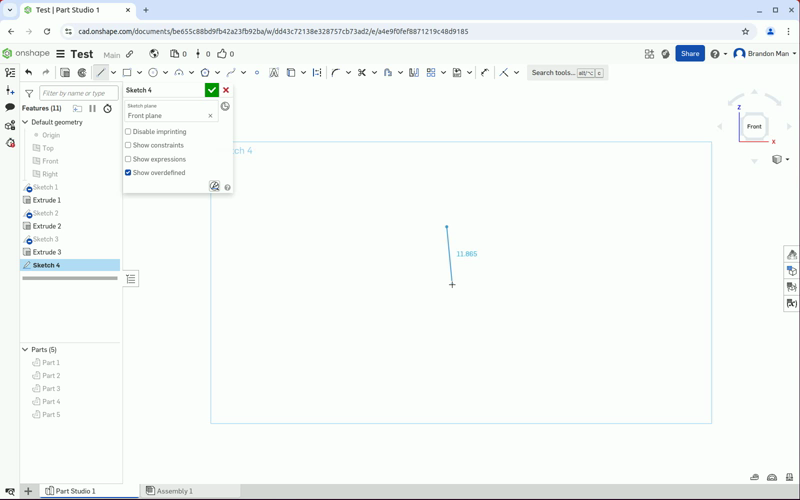
key(esc)
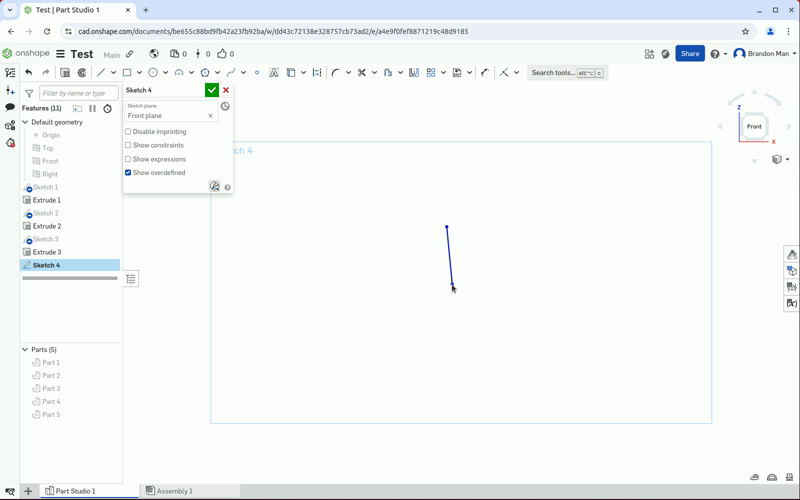
key(a)
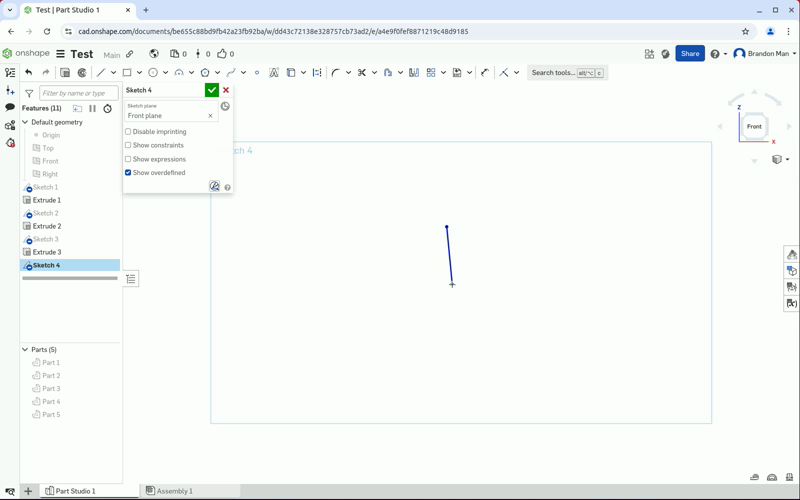
mouse_move(452, 284)
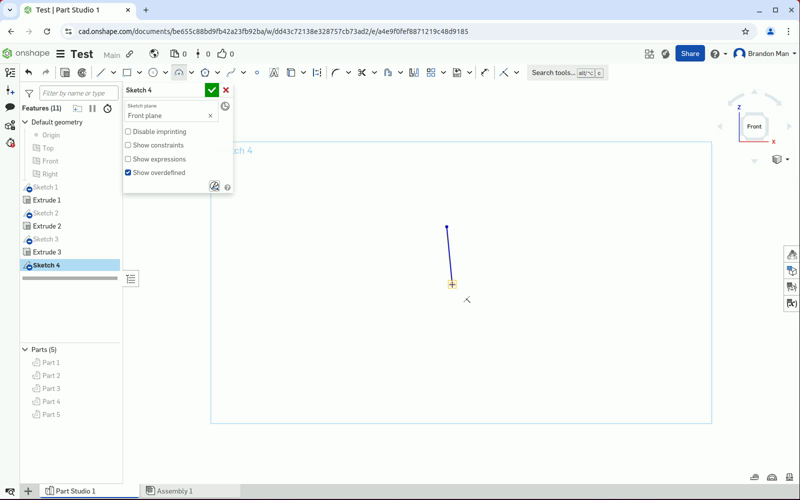
click(452, 284)
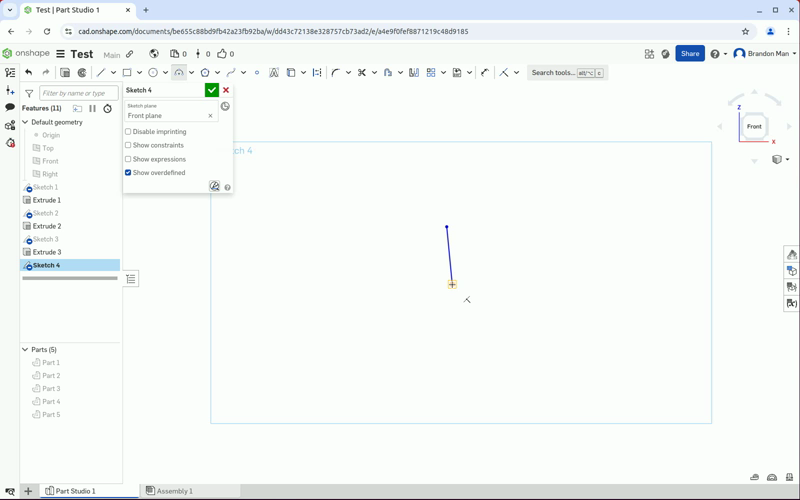
key_down(shift)
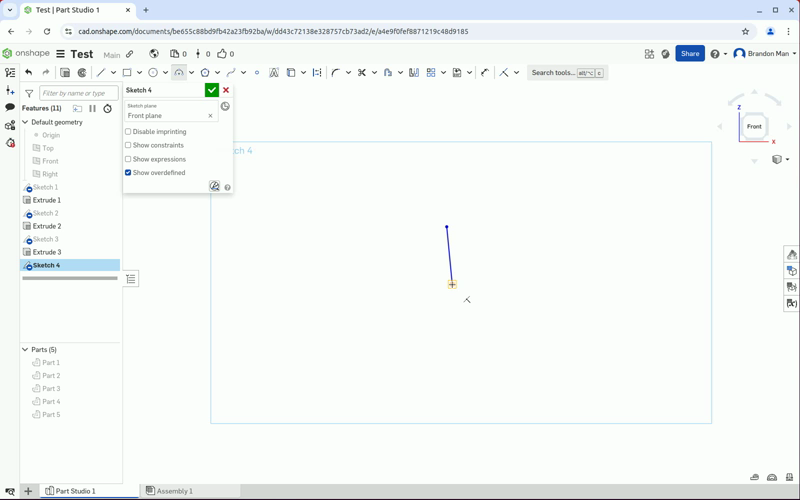
mouse_move(461, 291)
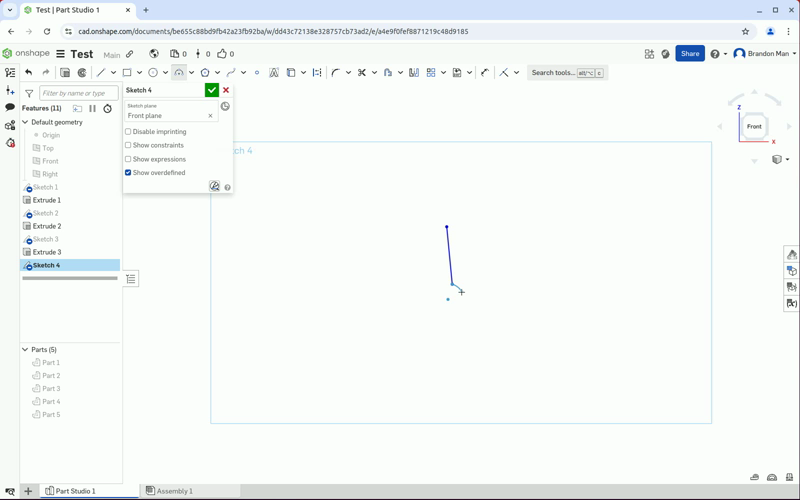
click(461, 291)
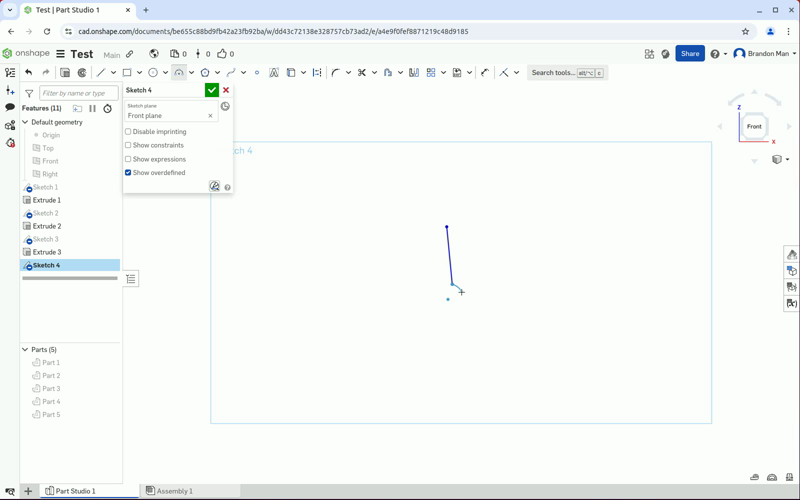
mouse_move(466, 276)
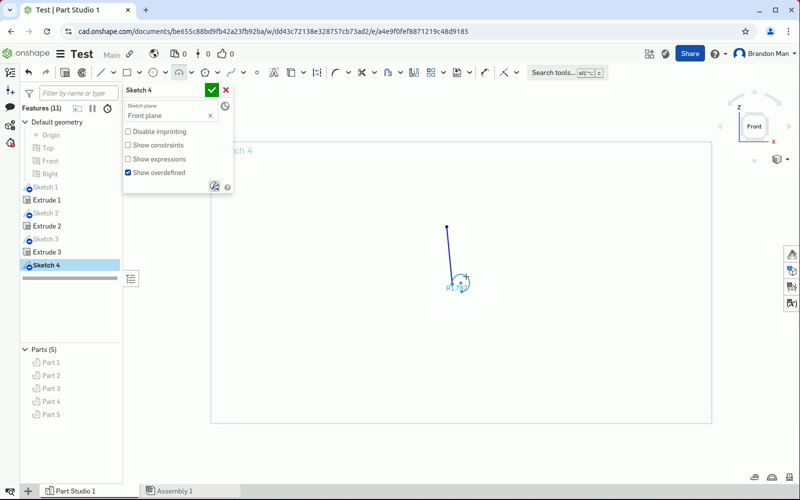
click(466, 276)
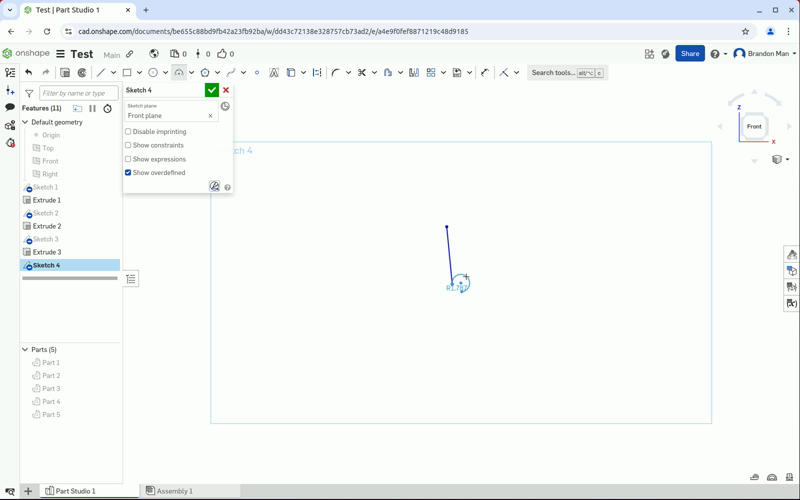
key_up(shift)
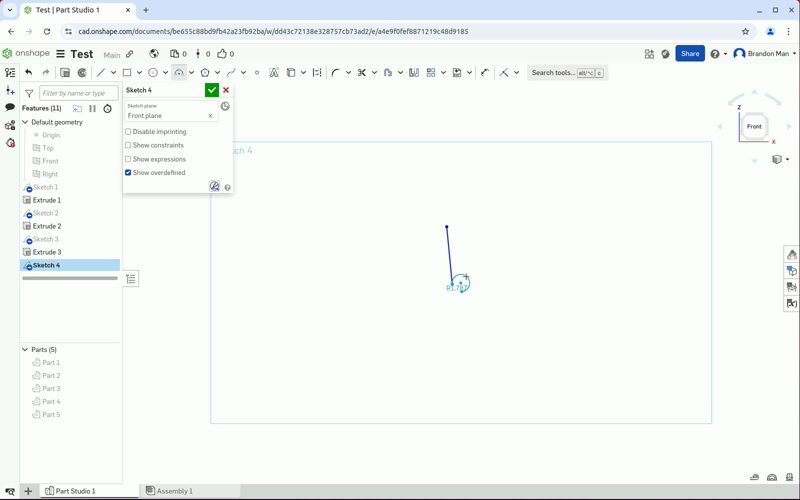
key(esc)
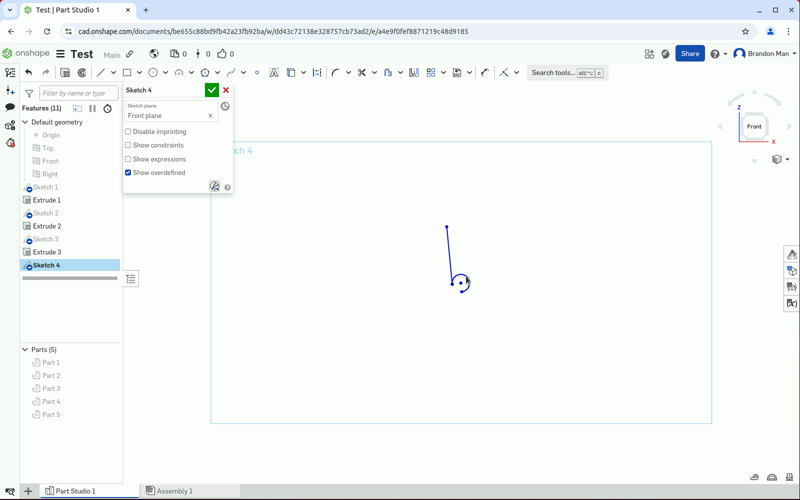
key(l)
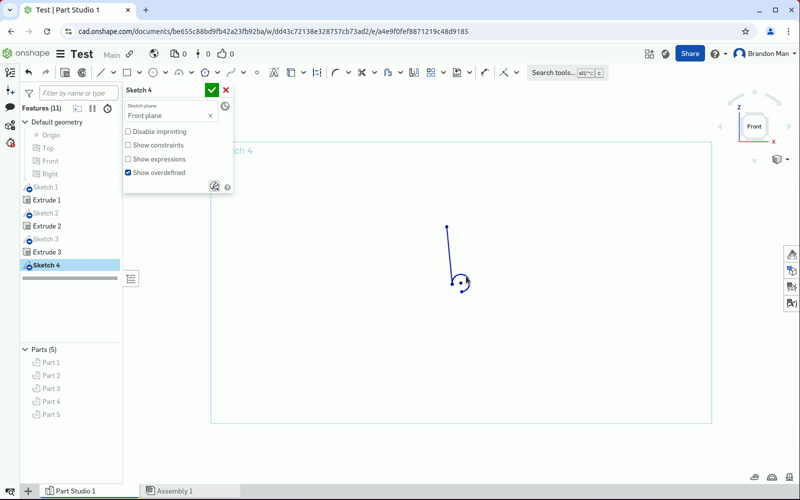
mouse_move(461, 291)
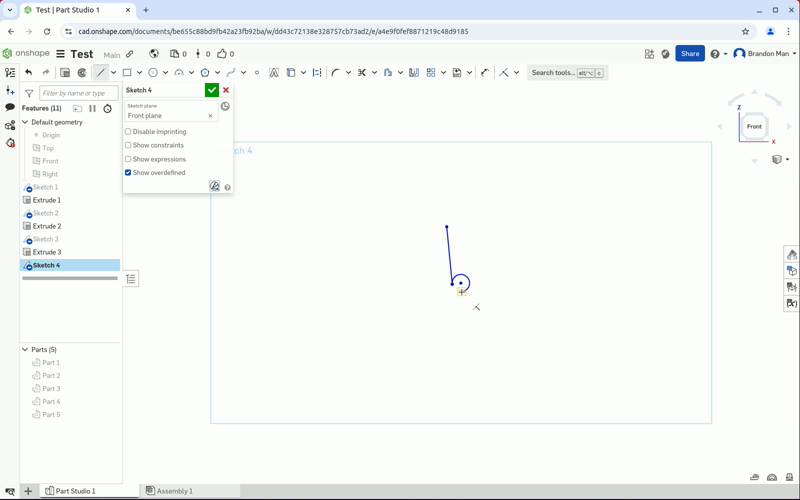
click(461, 291)
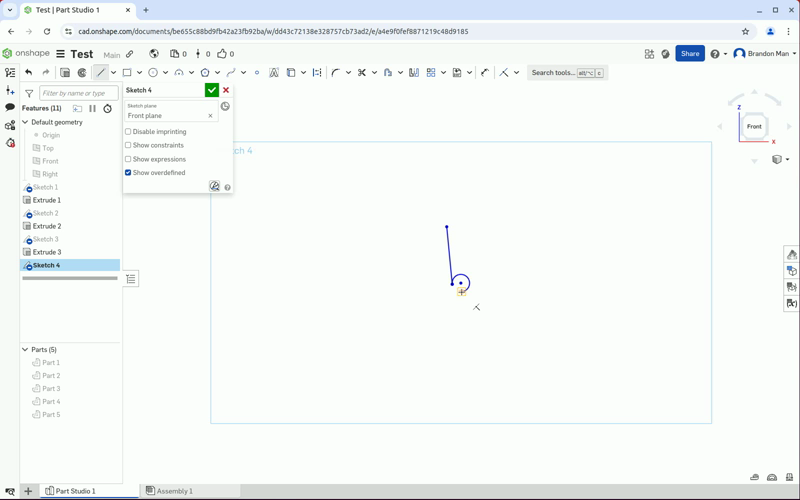
key_down(shift)
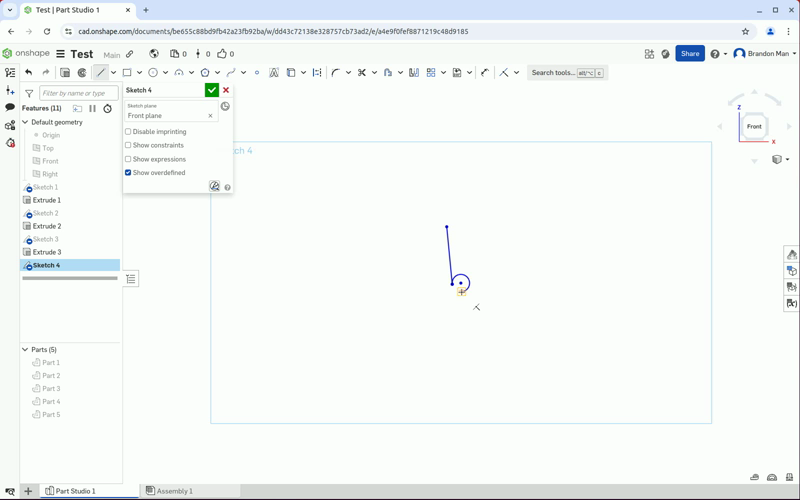
mouse_move(491, 291)
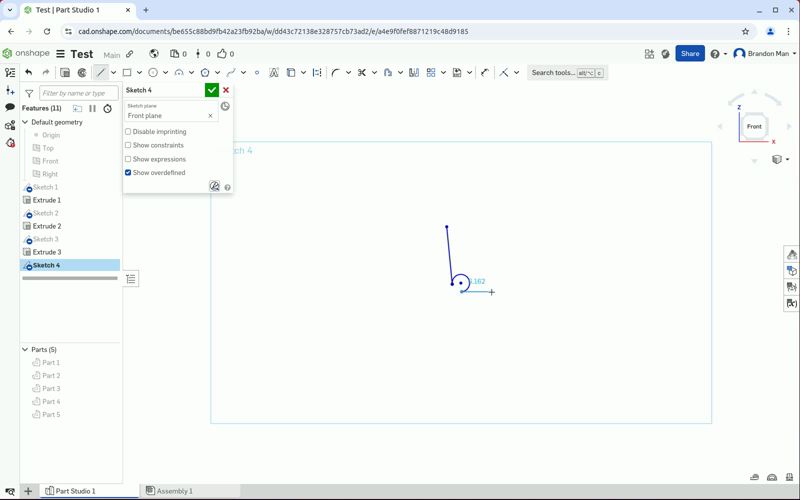
mouse_move(502, 290)
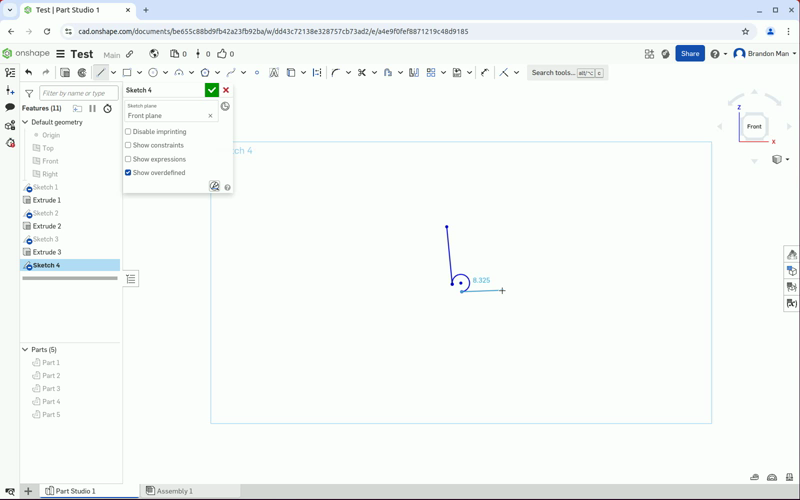
click(502, 290)
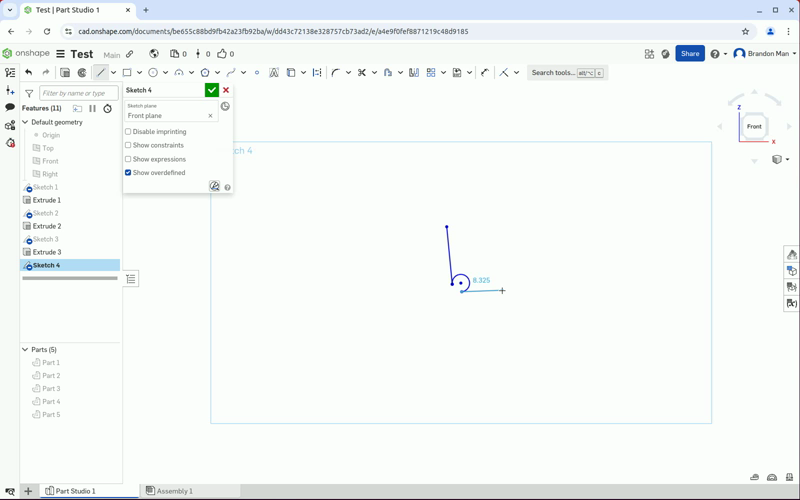
key_up(shift)
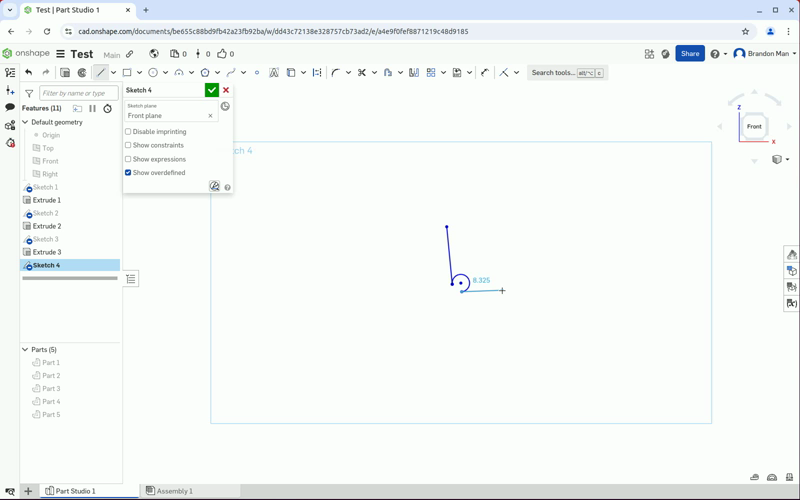
key(esc)
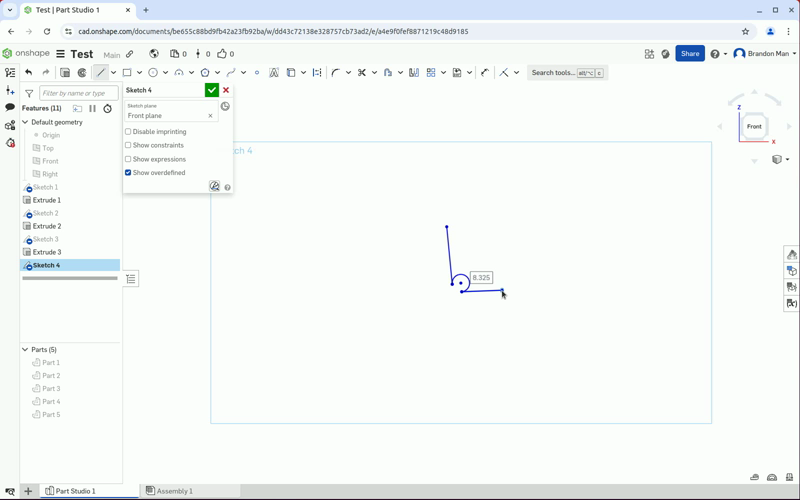
key(a)
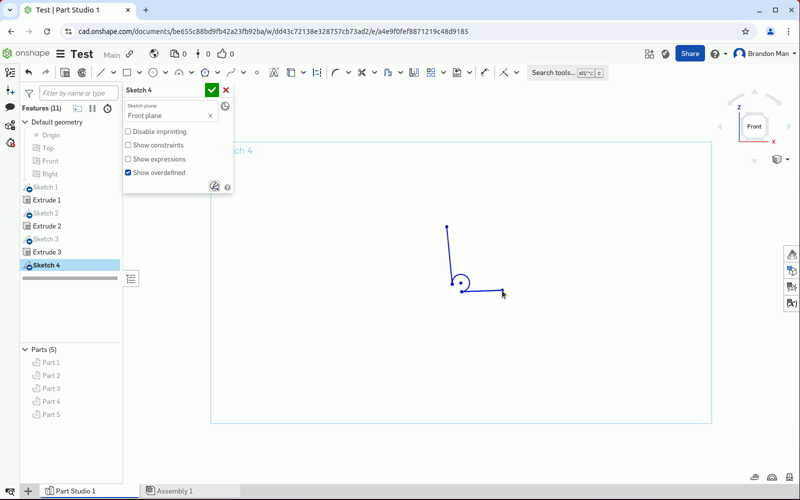
mouse_move(502, 290)
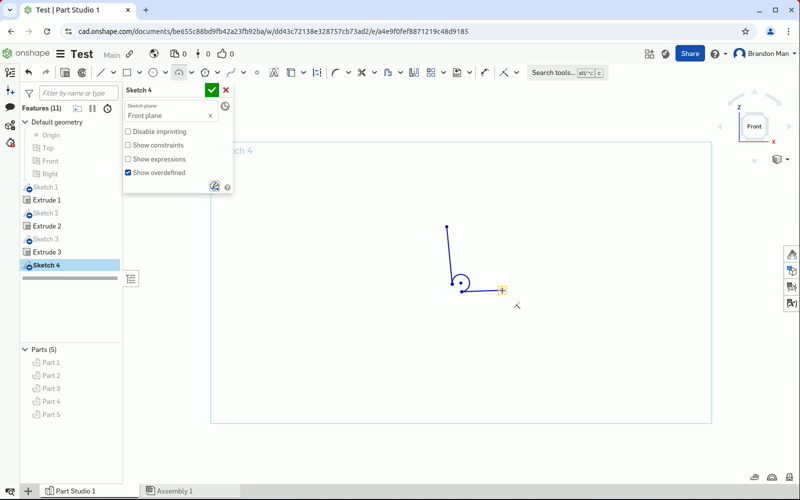
click(502, 290)
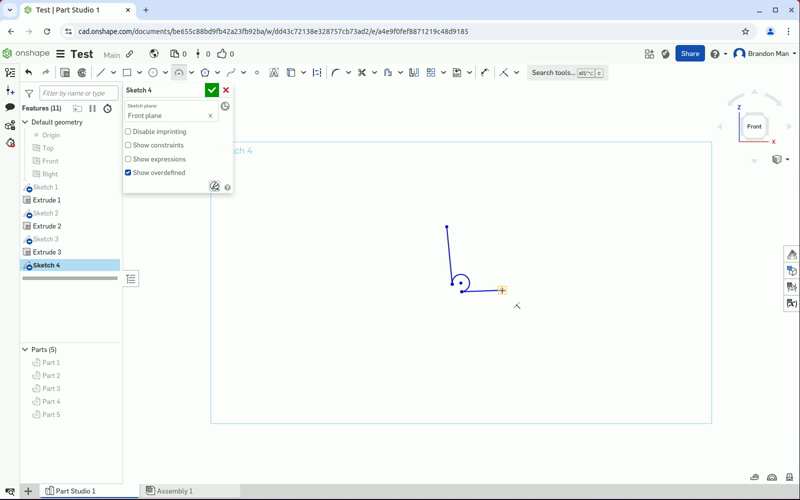
key_down(shift)
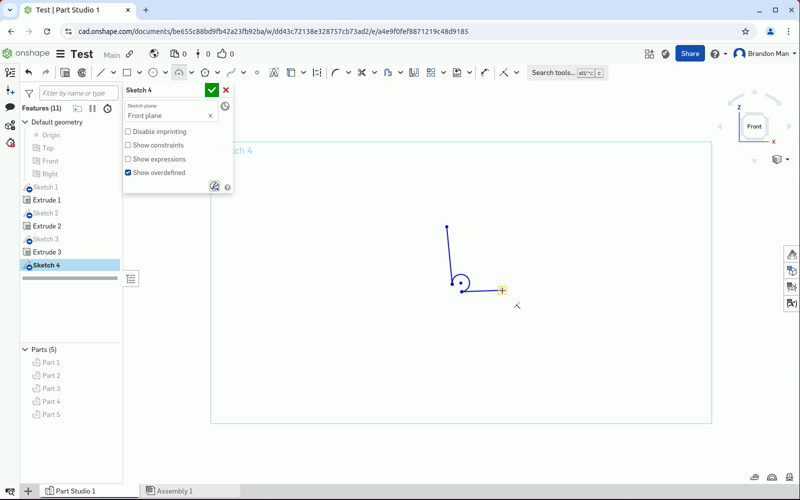
mouse_move(502, 276)
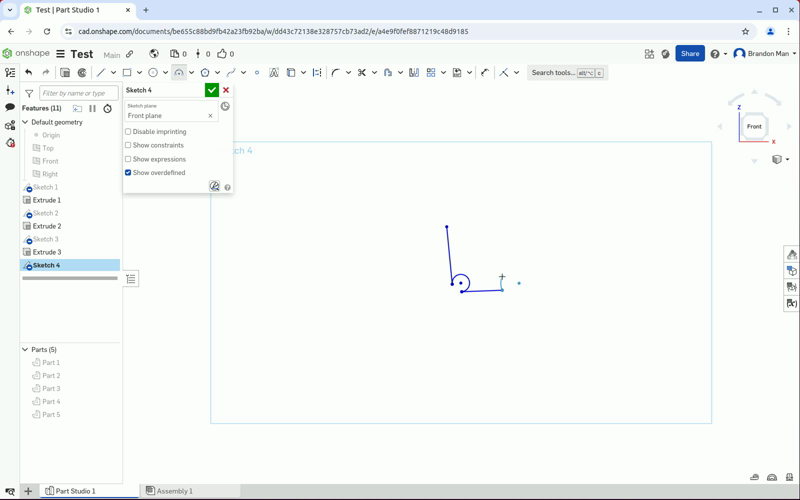
click(502, 276)
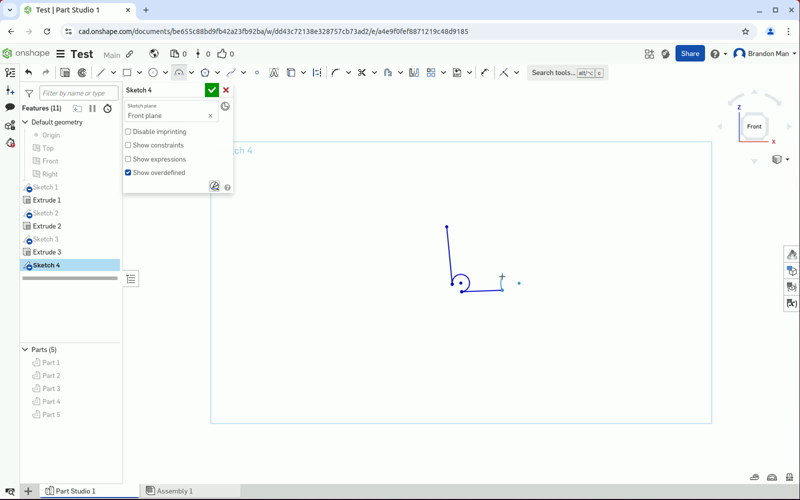
mouse_move(494, 282)
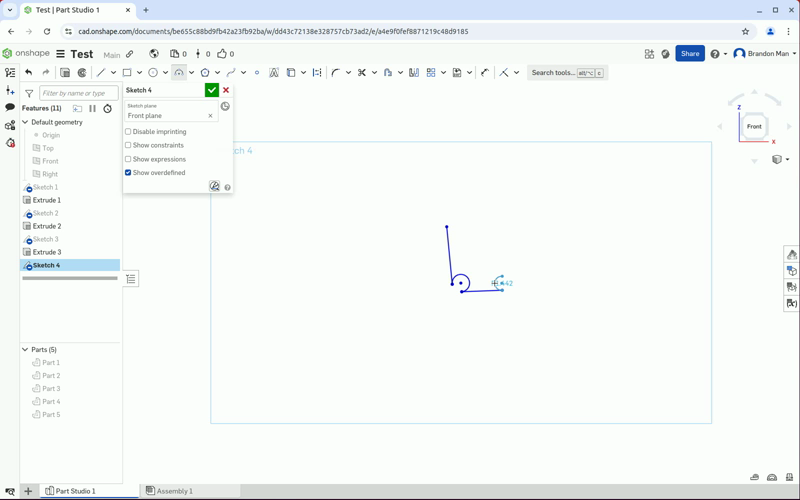
click(494, 282)
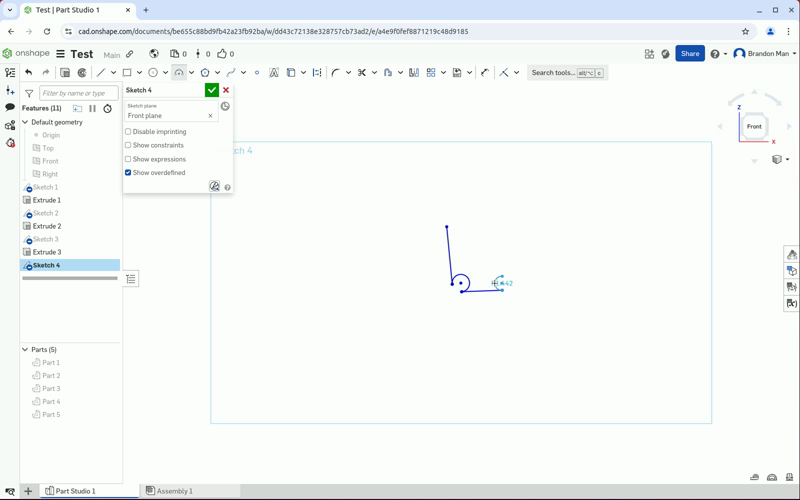
key_up(shift)
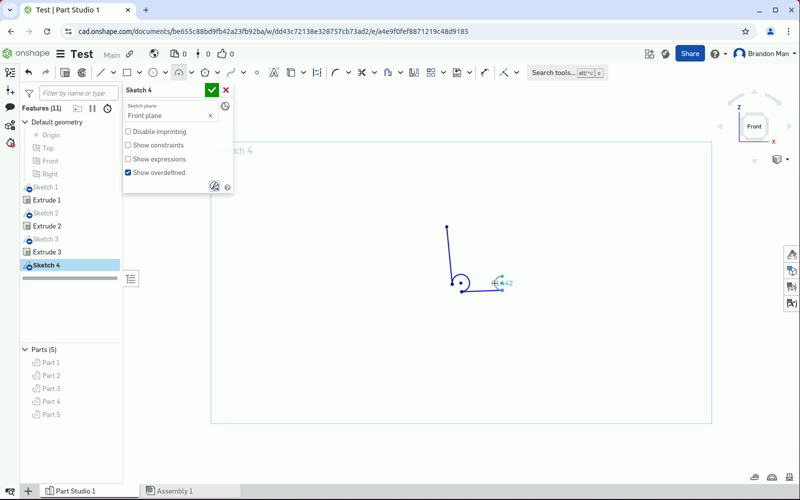
key(esc)
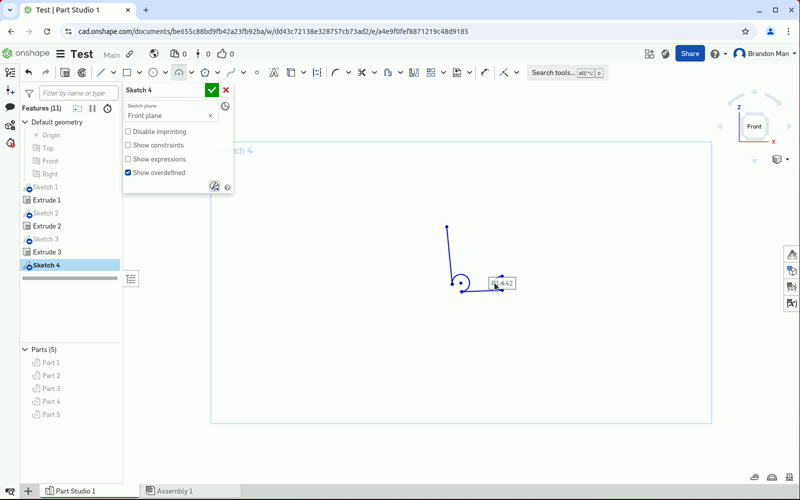
key(l)
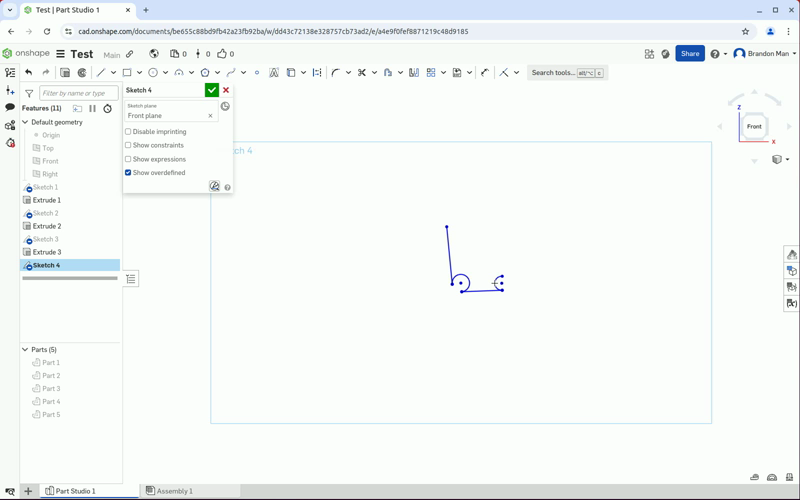
mouse_move(502, 276)
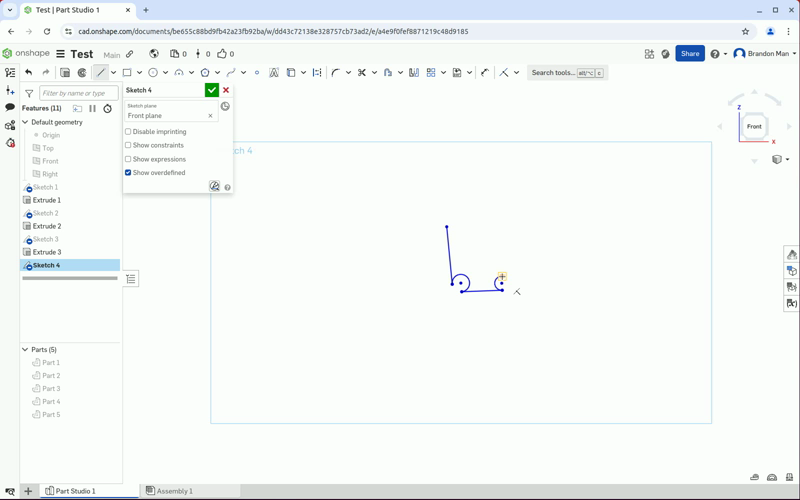
click(502, 276)
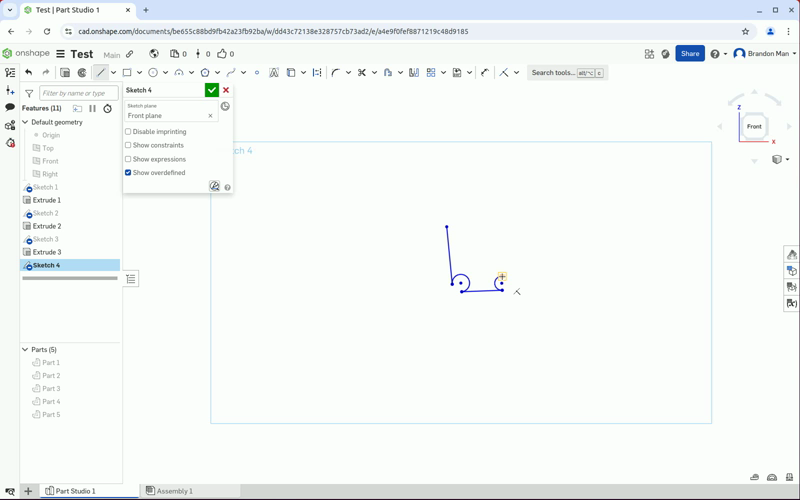
key_down(shift)
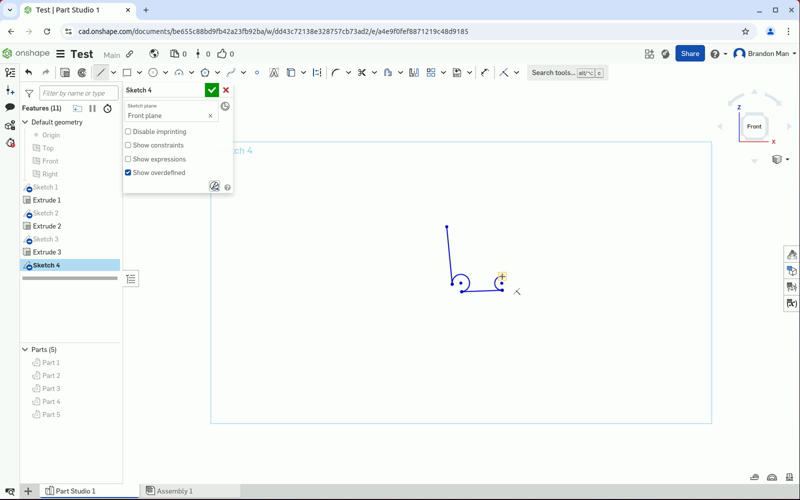
mouse_move(532, 276)
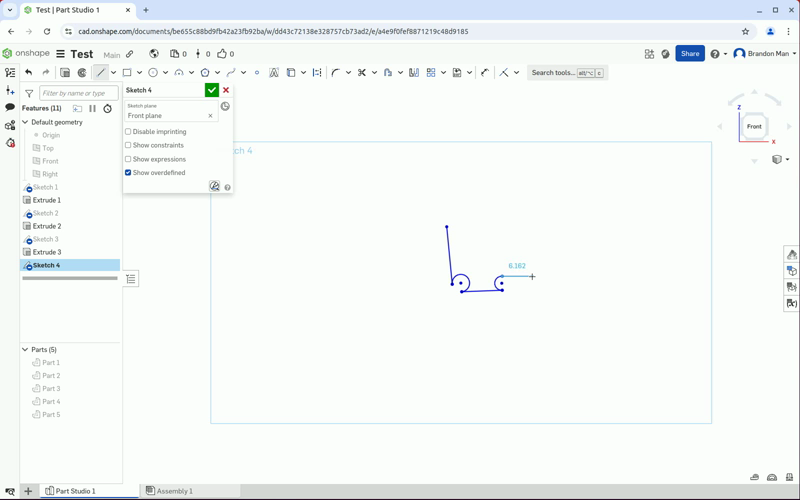
mouse_move(478, 275)
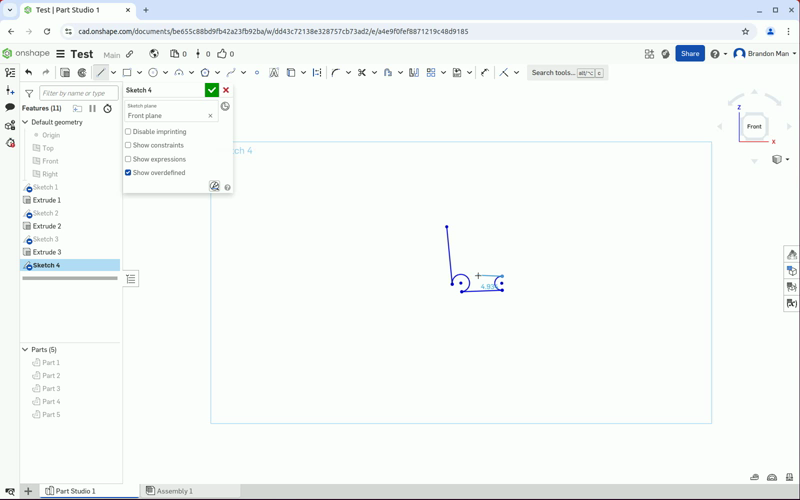
click(478, 275)
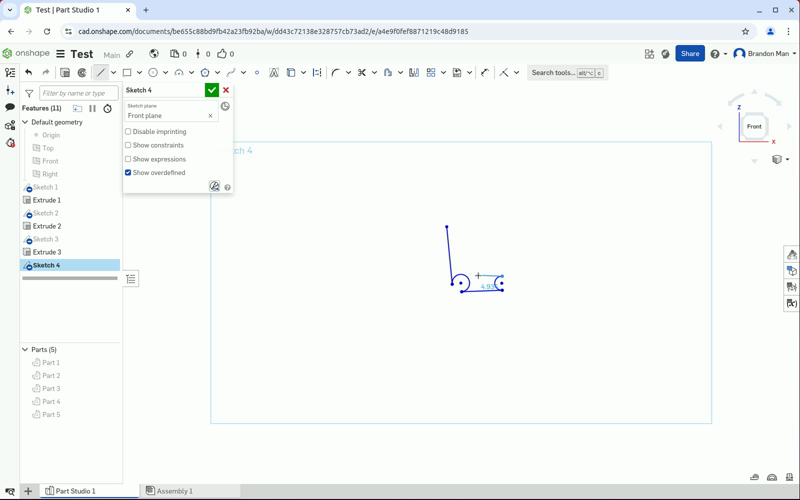
key_up(shift)
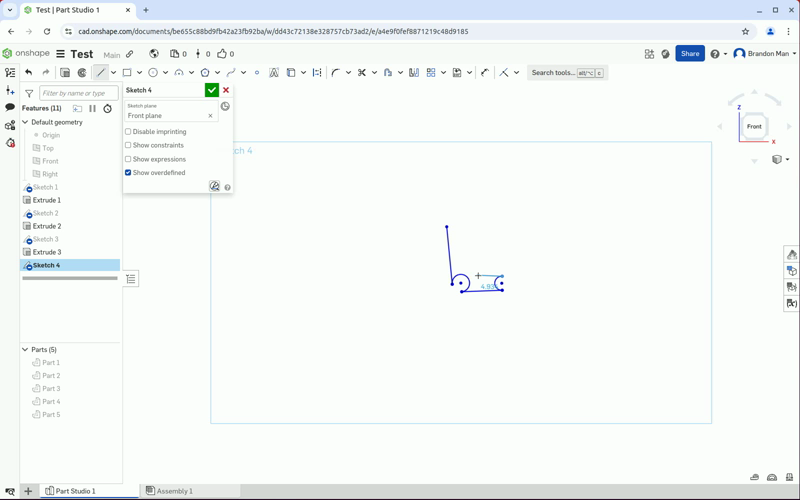
key(esc)
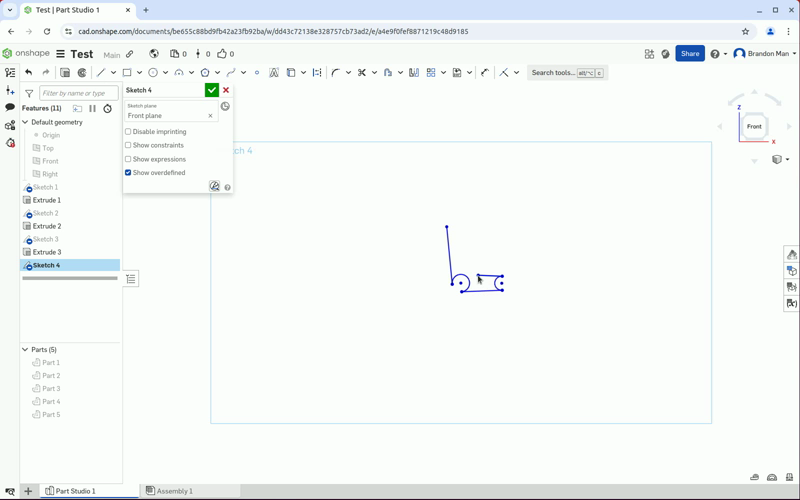
key(a)
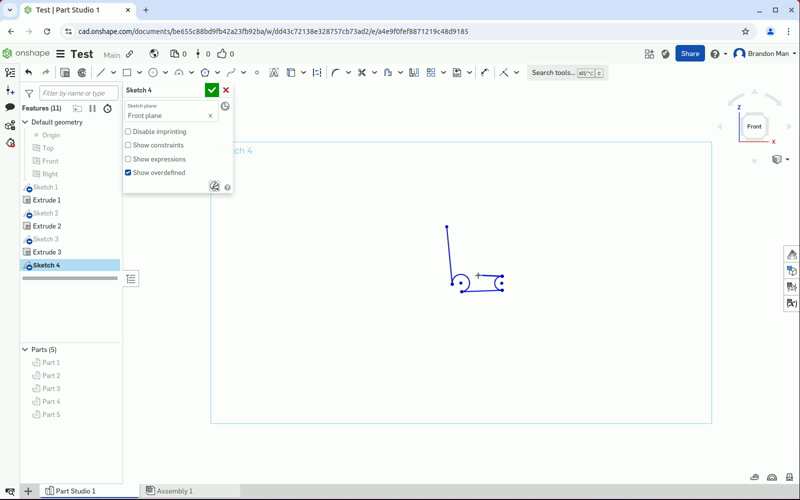
mouse_move(478, 275)
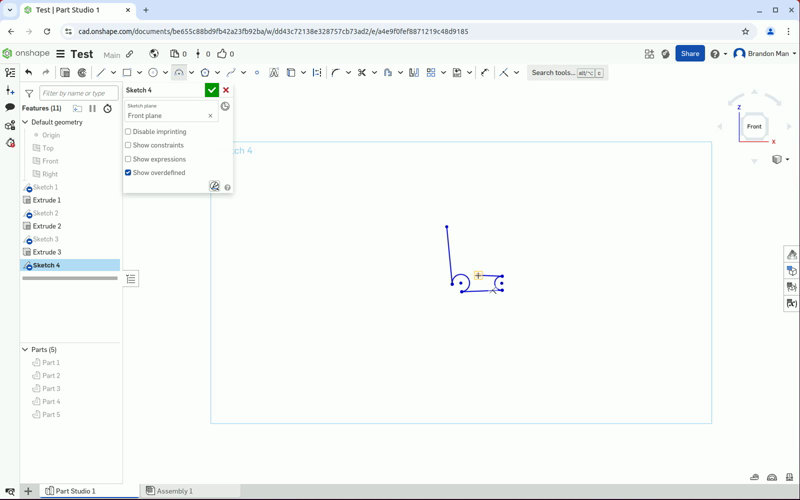
click(478, 275)
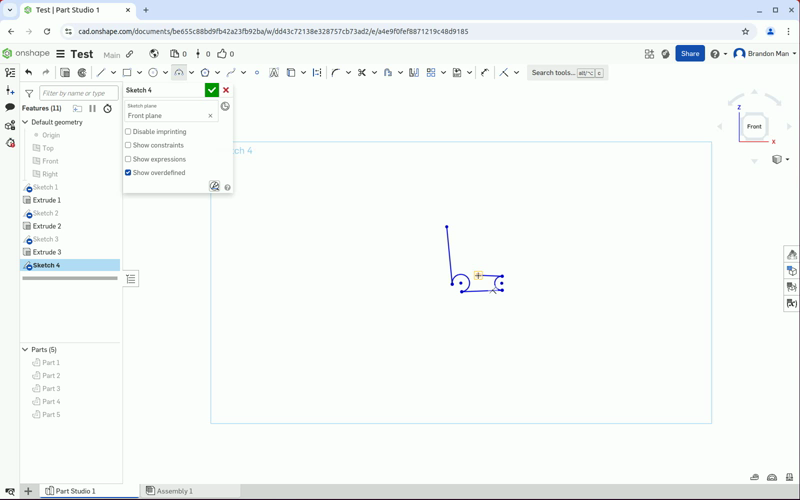
key_down(shift)
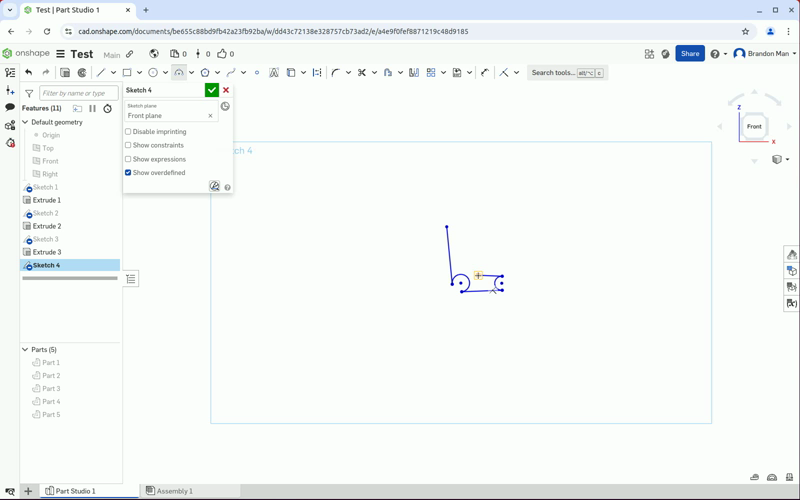
mouse_move(471, 267)
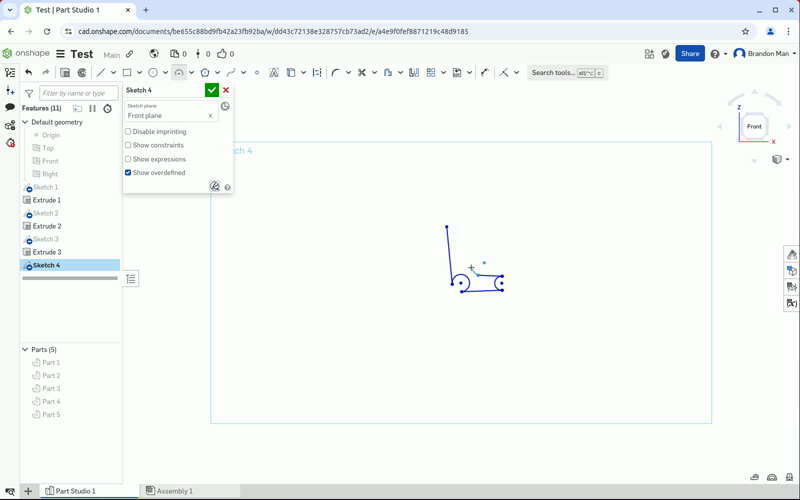
click(471, 267)
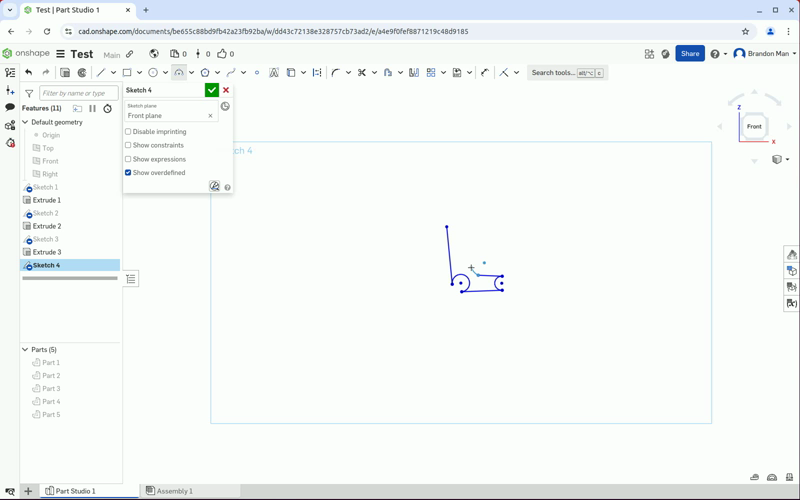
mouse_move(472, 272)
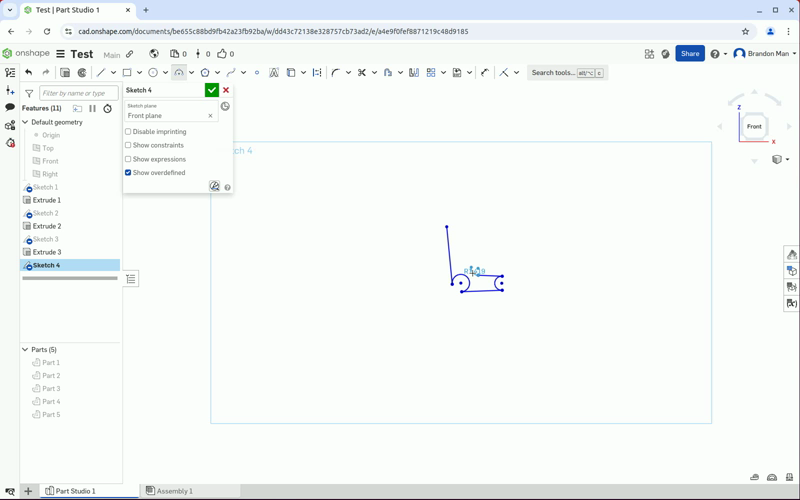
click(472, 272)
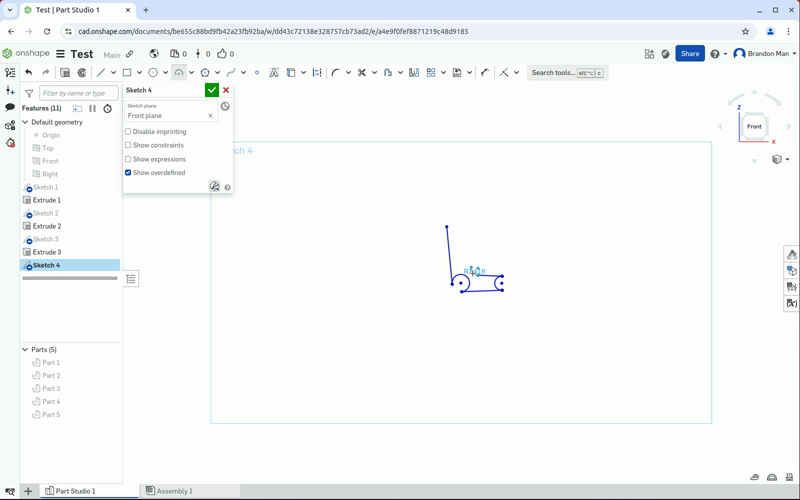
key_up(shift)
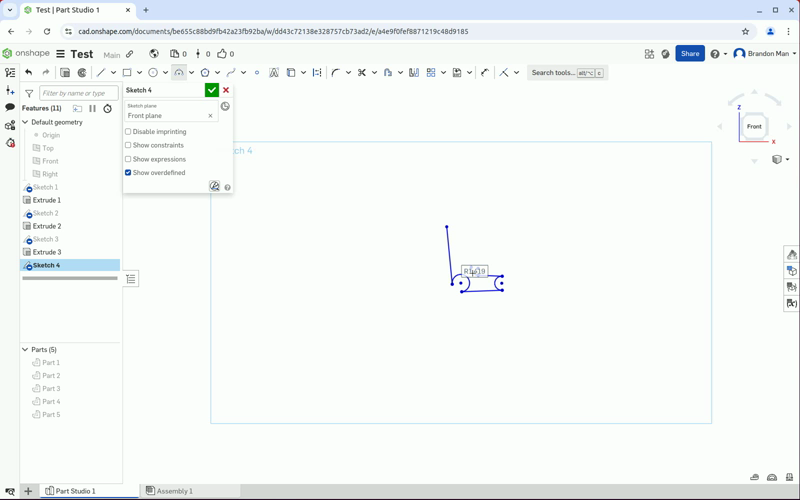
key(esc)
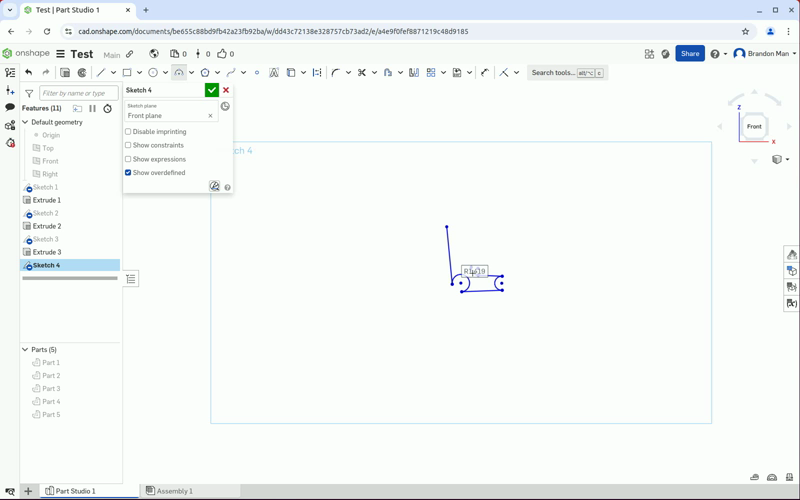
key(l)
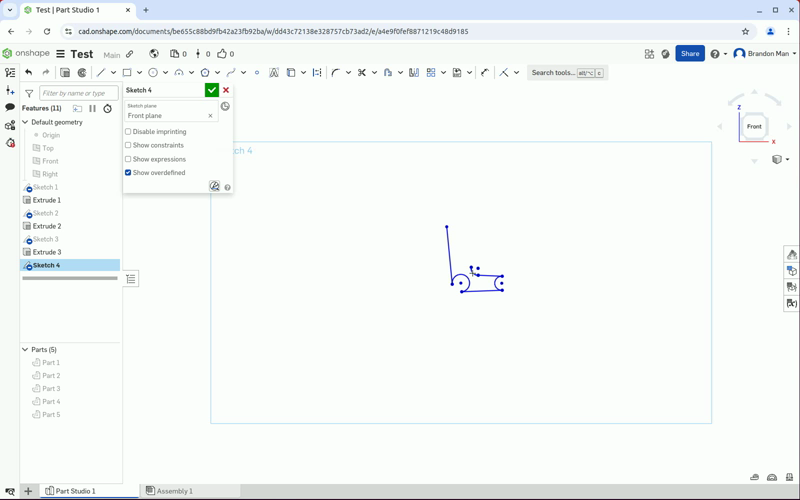
mouse_move(471, 267)
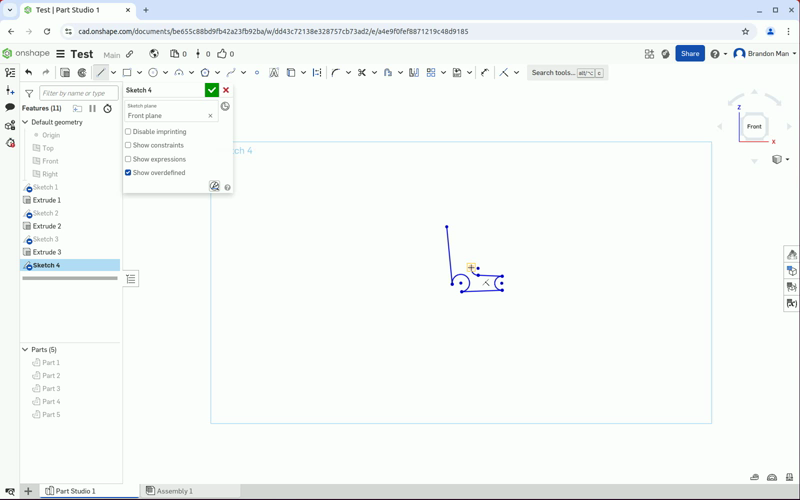
click(471, 267)
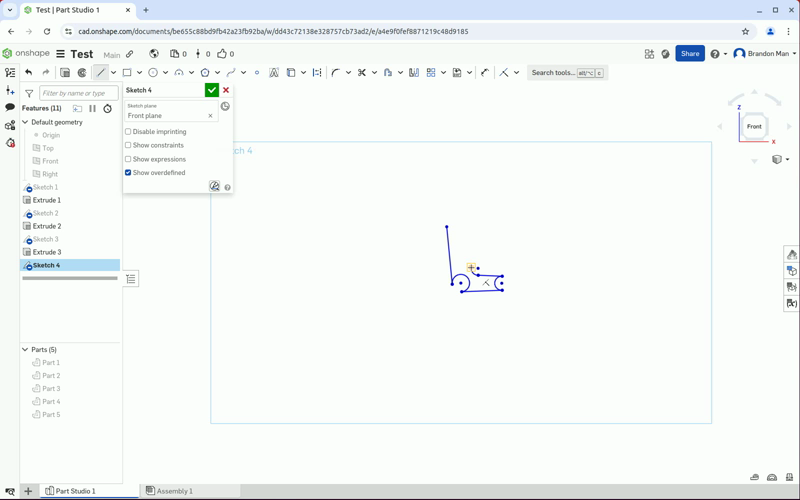
key_down(shift)
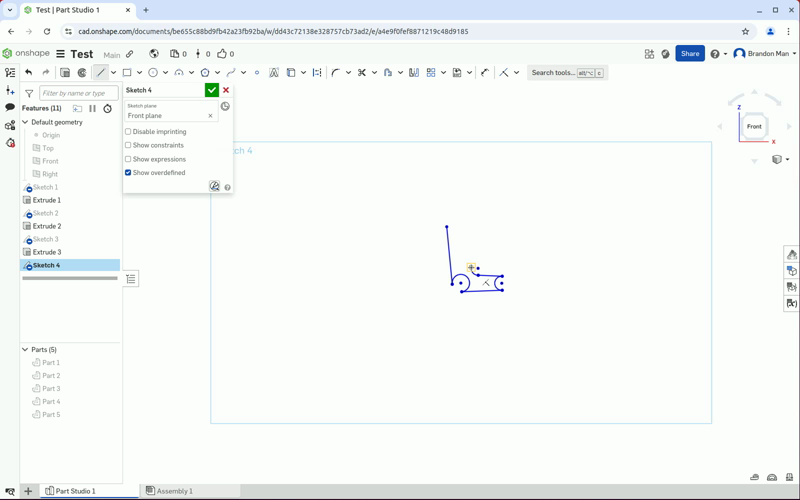
mouse_move(501, 267)
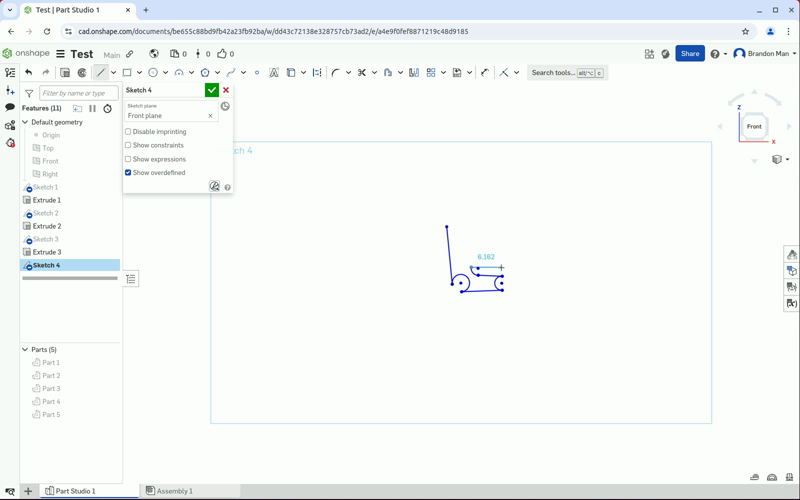
mouse_move(475, 226)
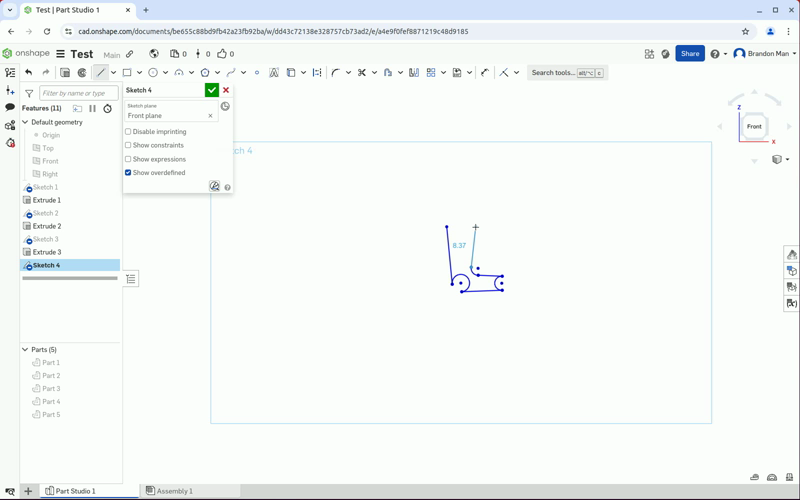
click(475, 226)
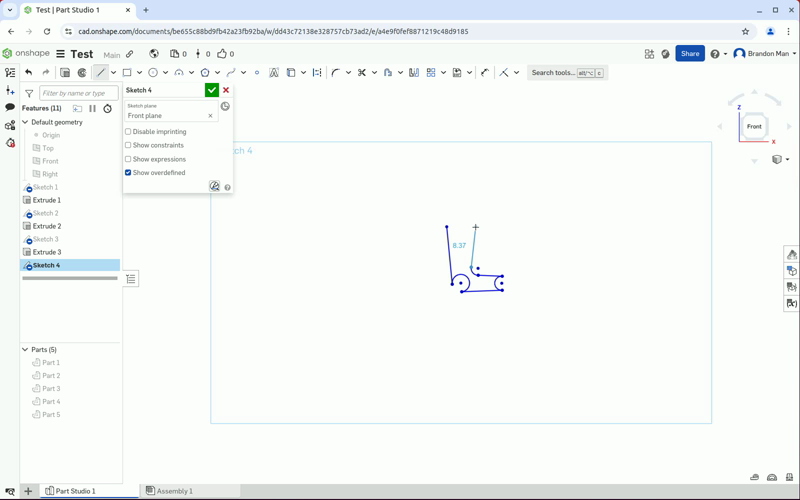
key_up(shift)
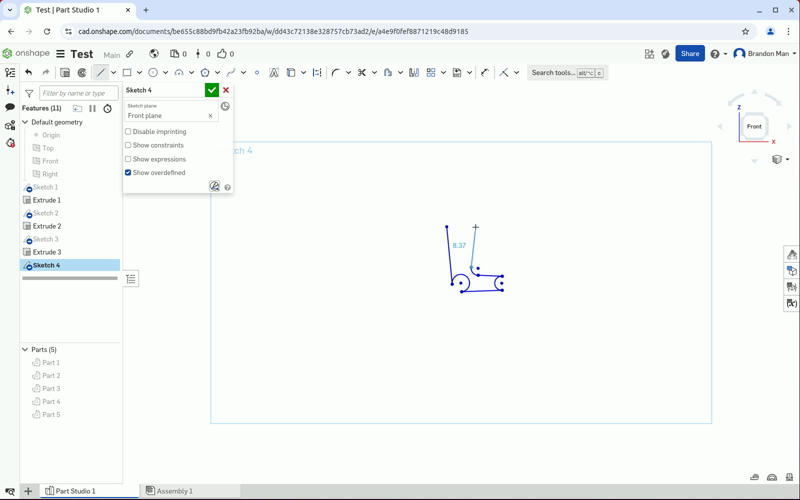
key(esc)
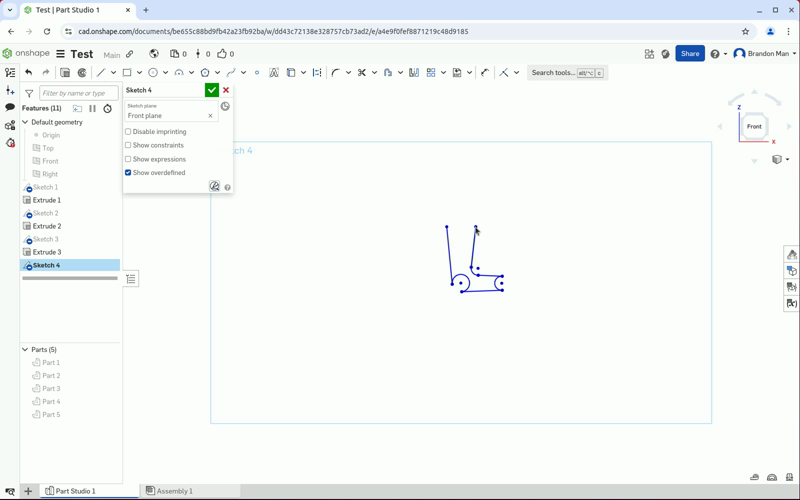
key(a)
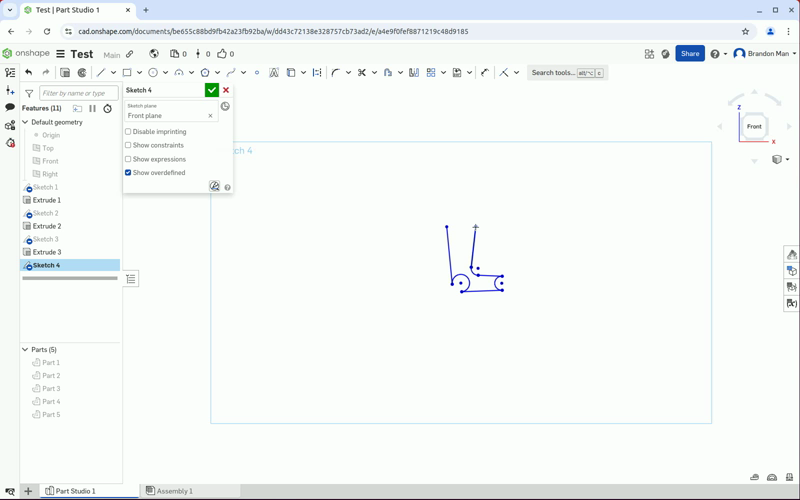
mouse_move(475, 226)
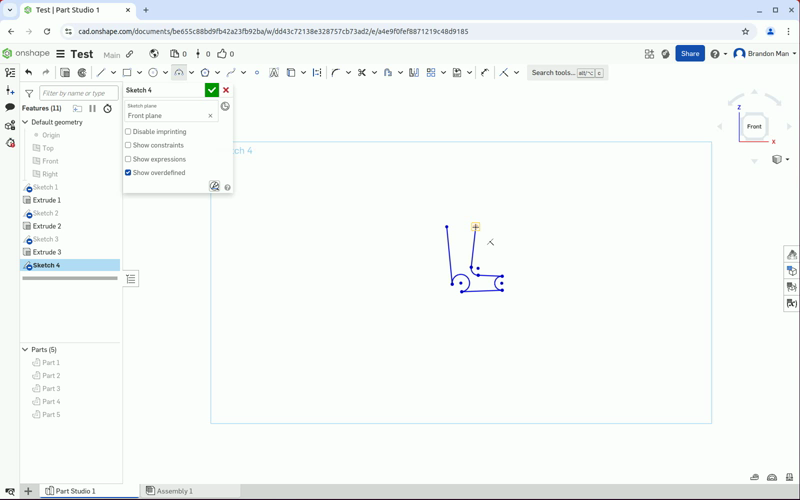
click(475, 226)
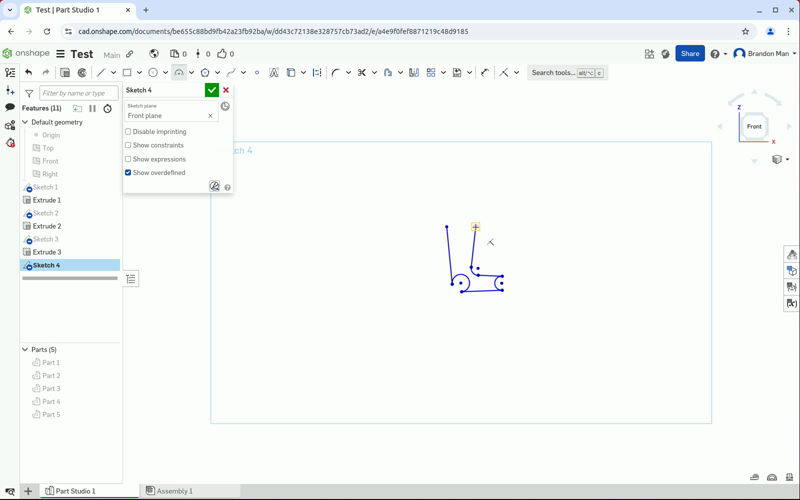
mouse_move(446, 226)
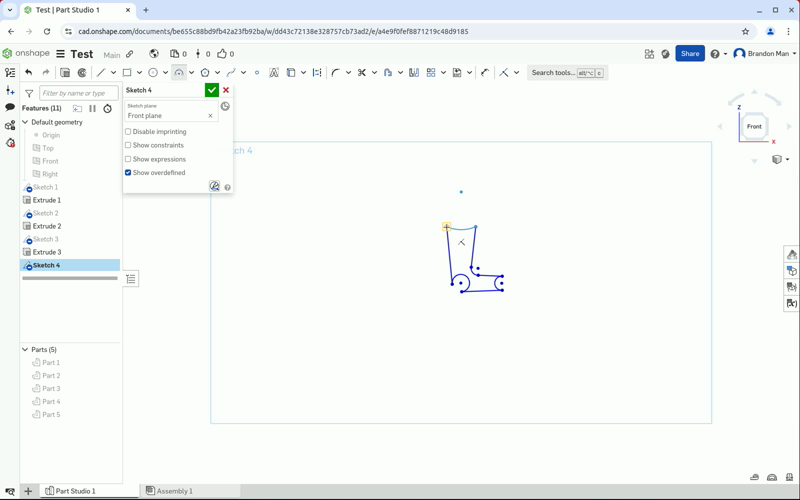
click(446, 226)
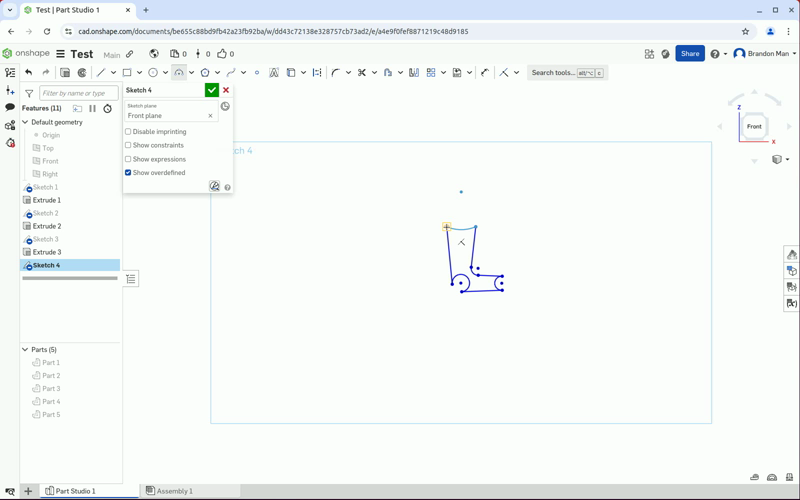
key_down(shift)
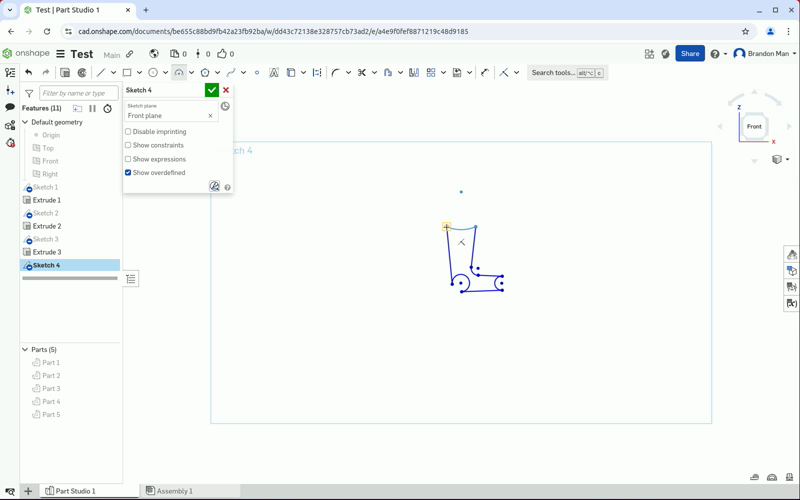
mouse_move(461, 239)
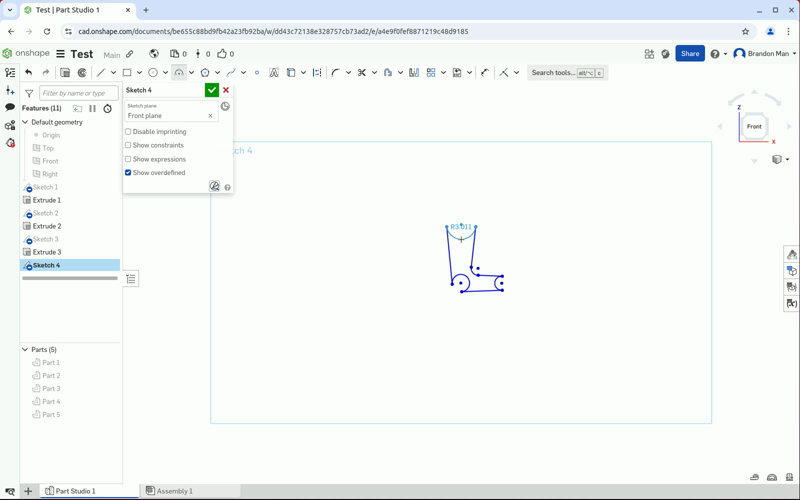
click(461, 239)
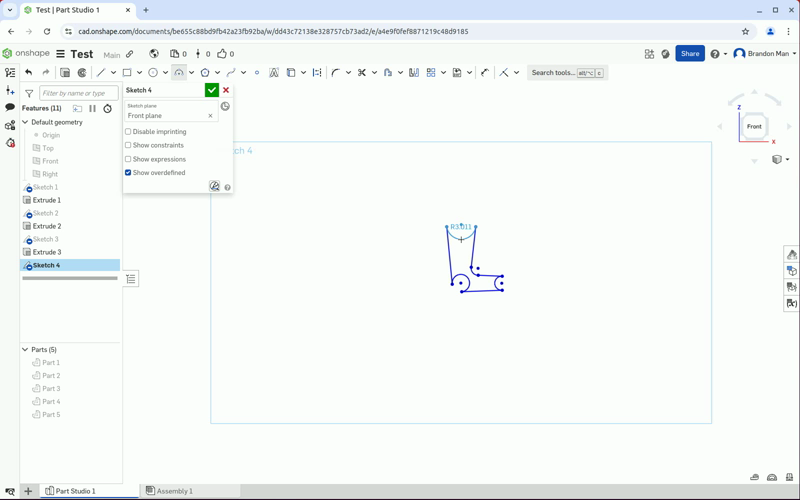
key_up(shift)
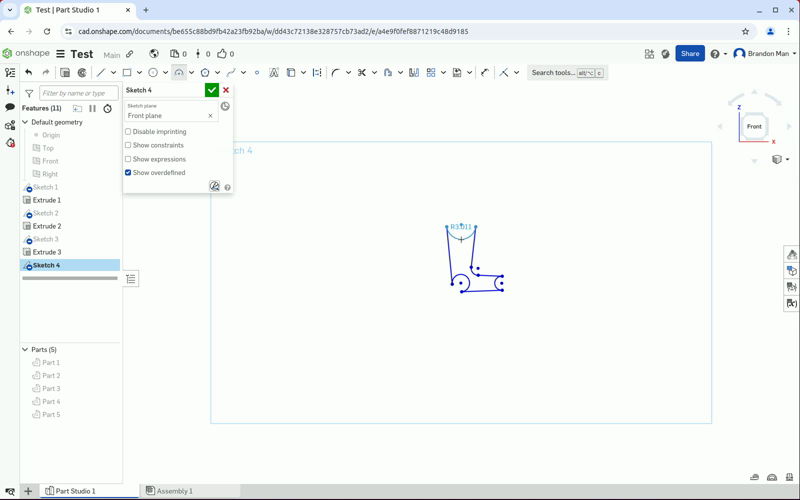
key(esc)
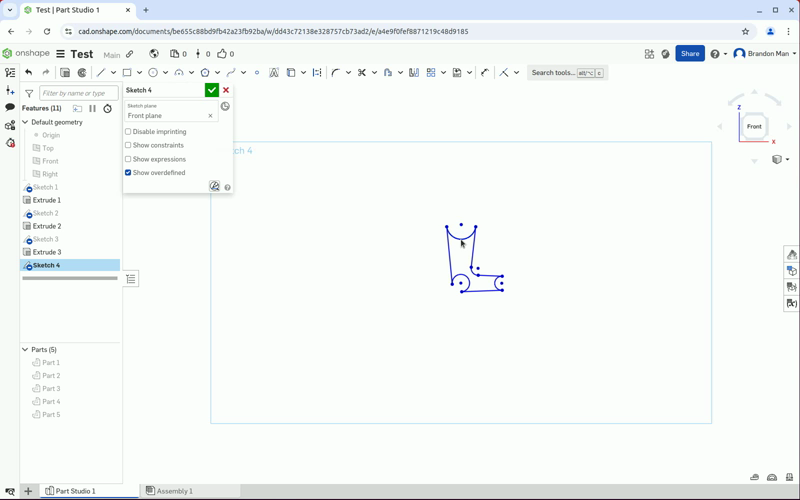
mouse_move(458, 267)
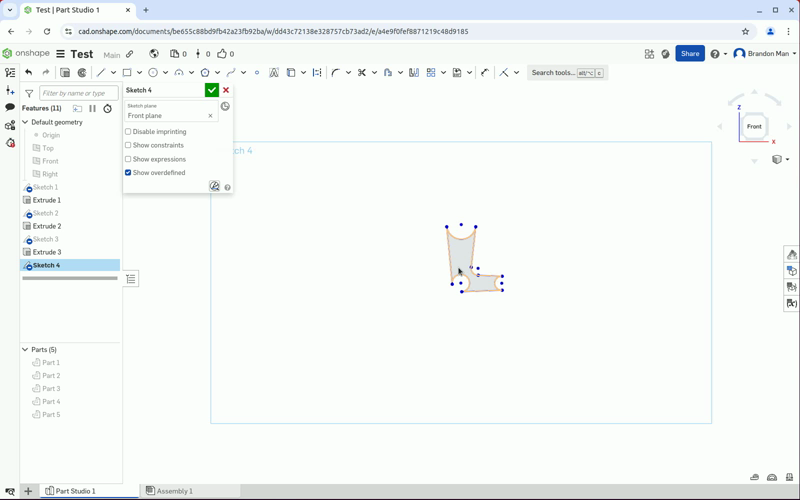
scroll(6)
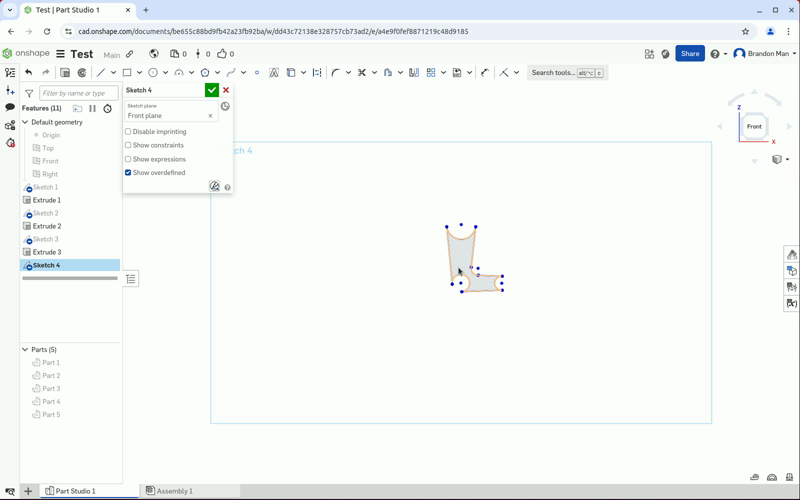
scroll(6)
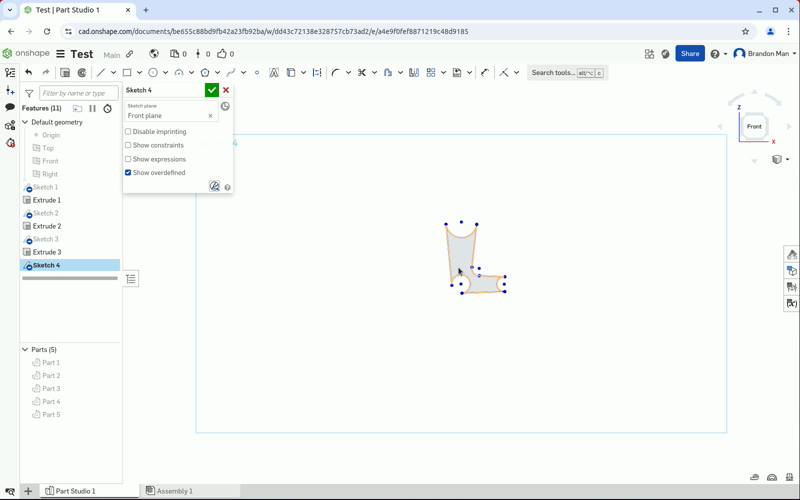
scroll(6)
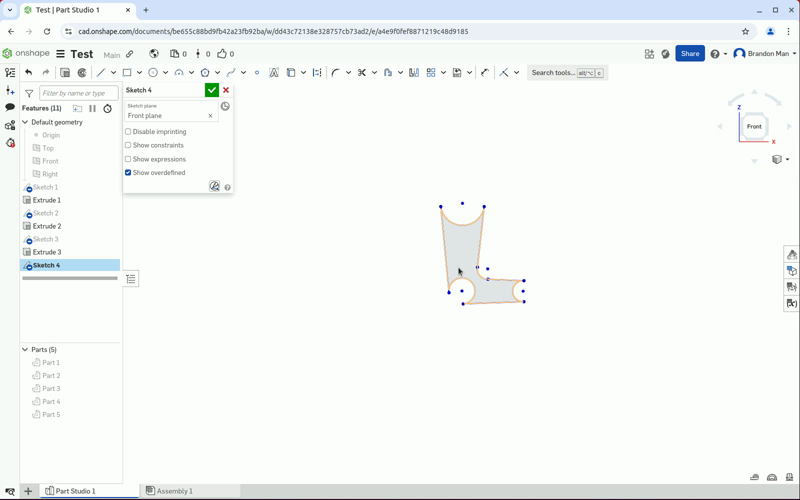
scroll(6)
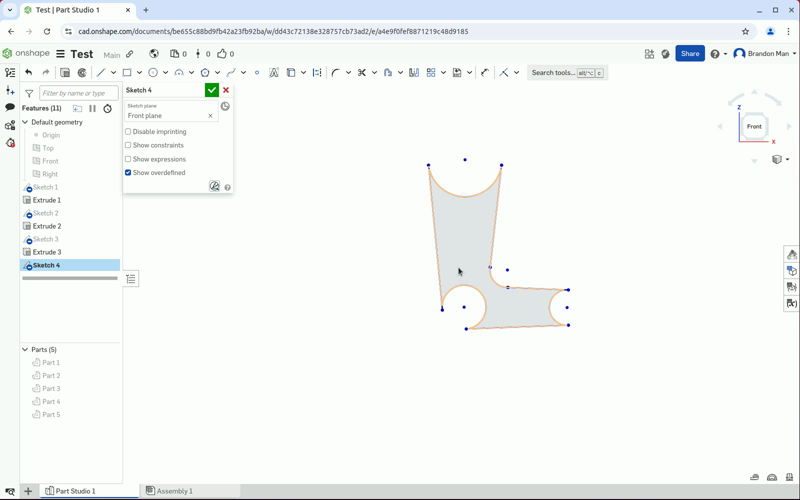
scroll(6)
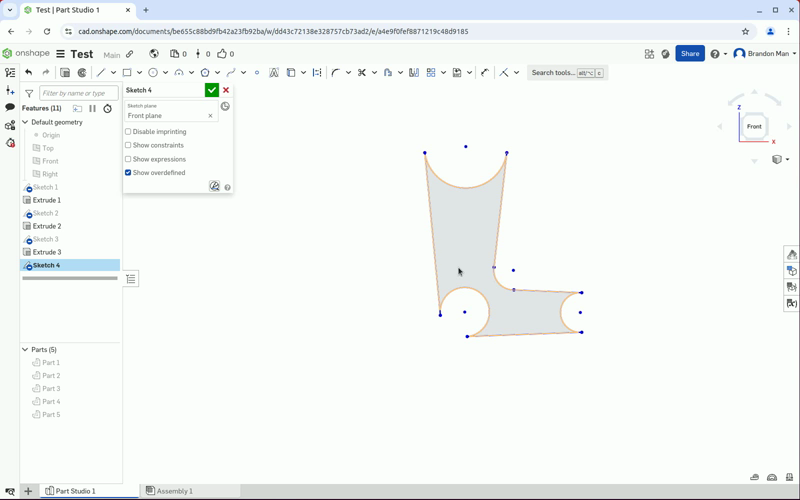
scroll(6)
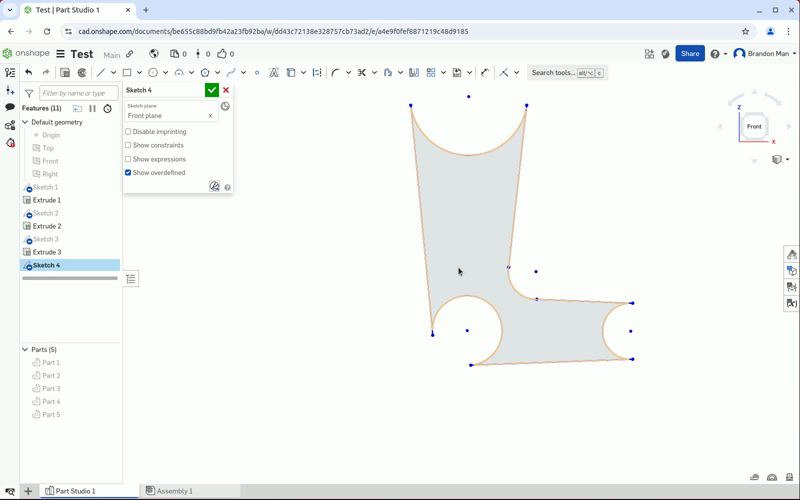
scroll(6)
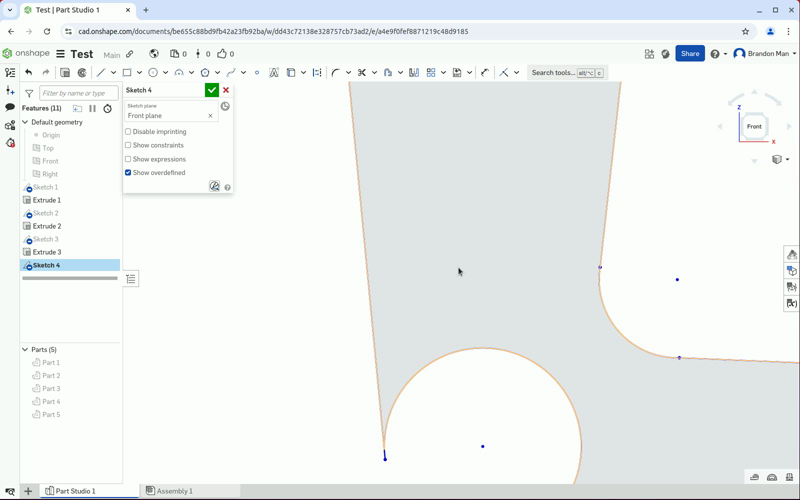
click(458, 267)
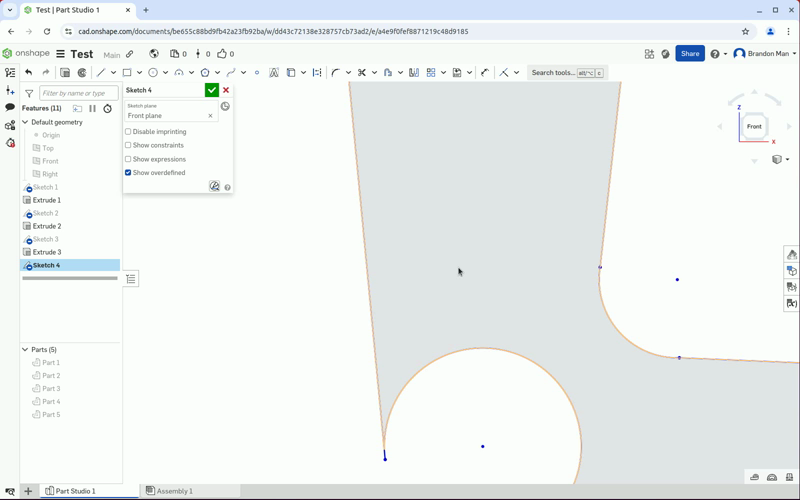
scroll(-6)
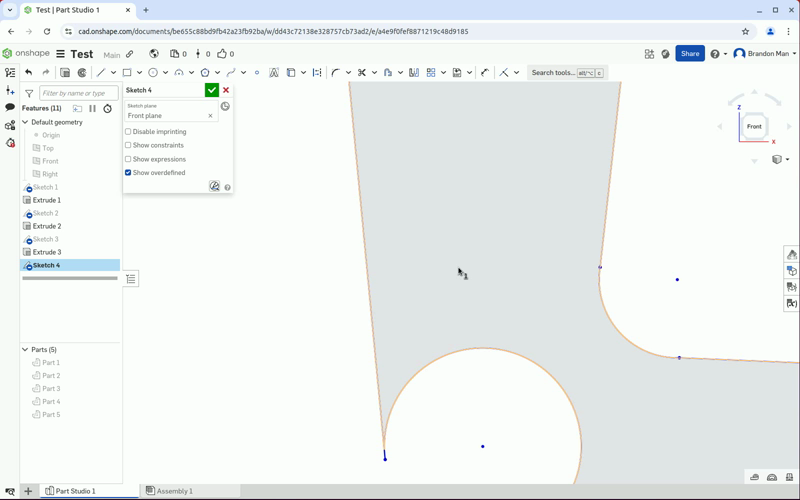
scroll(-6)
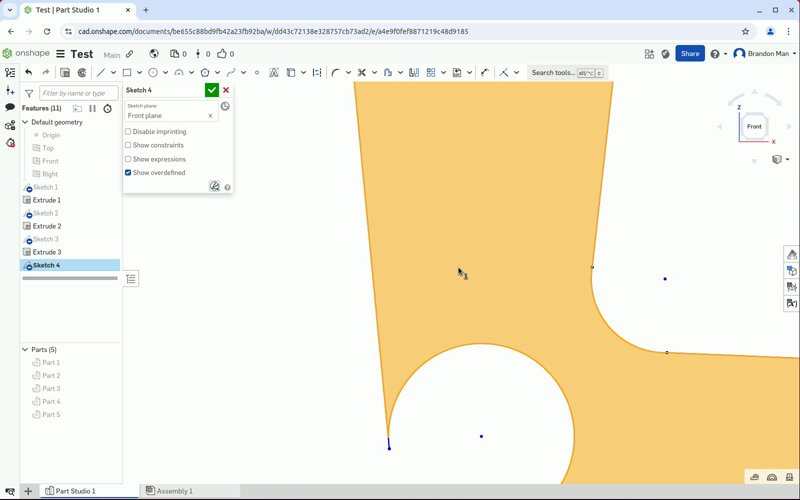
scroll(-6)
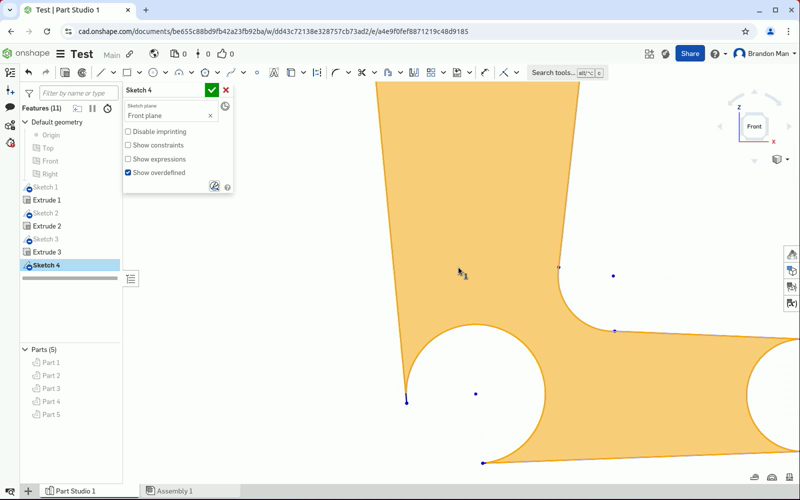
scroll(-6)
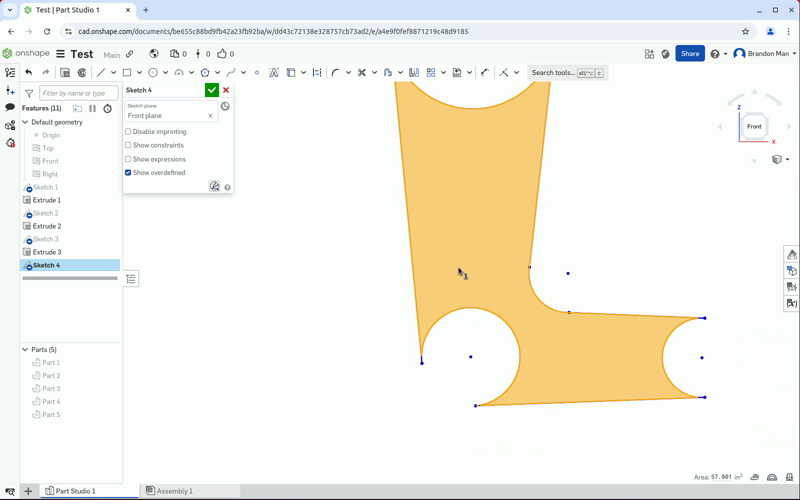
scroll(-6)
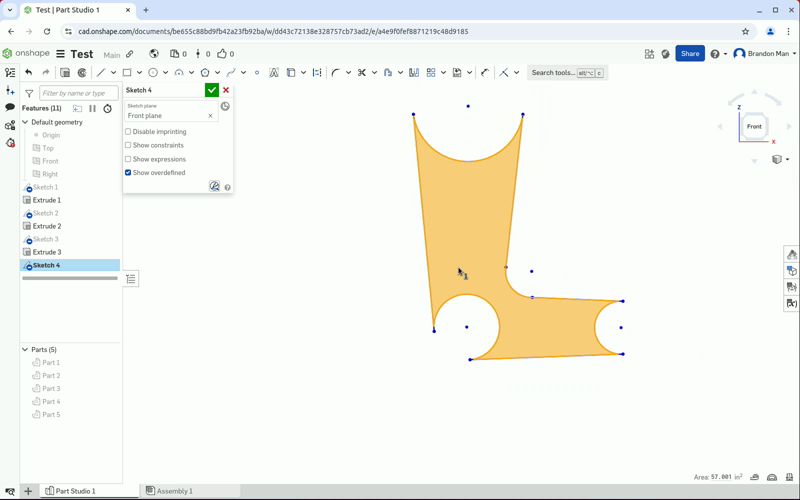
scroll(-6)
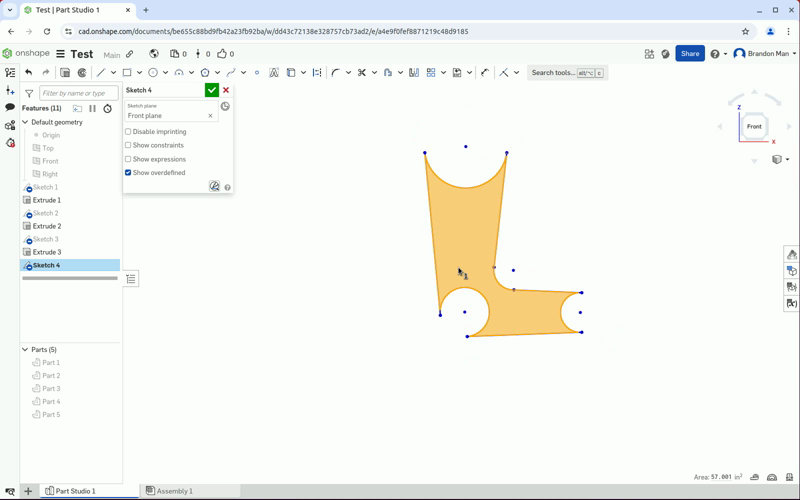
scroll(-6)
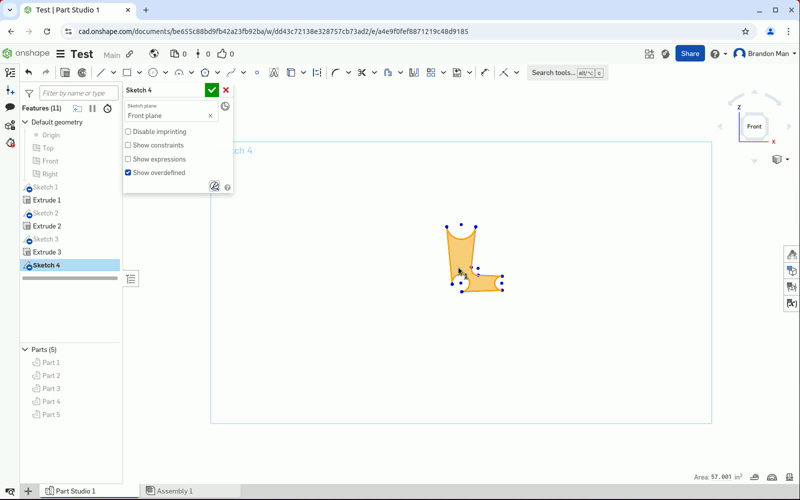
mouse_move(73, 352)
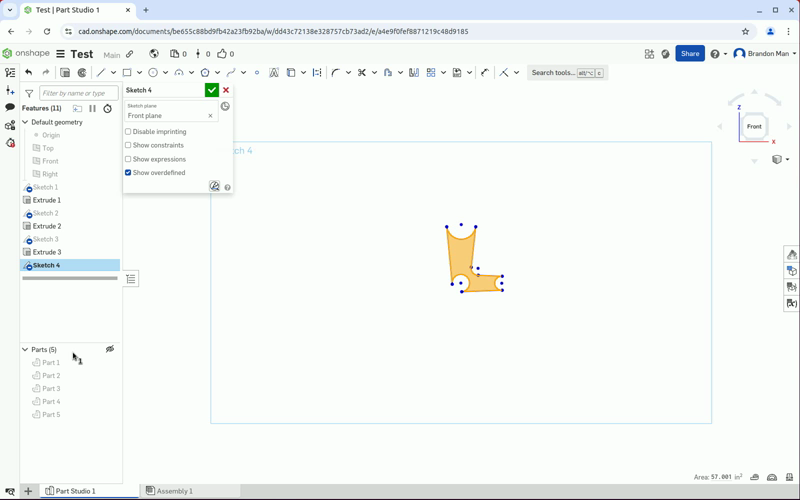
key(shift+y)
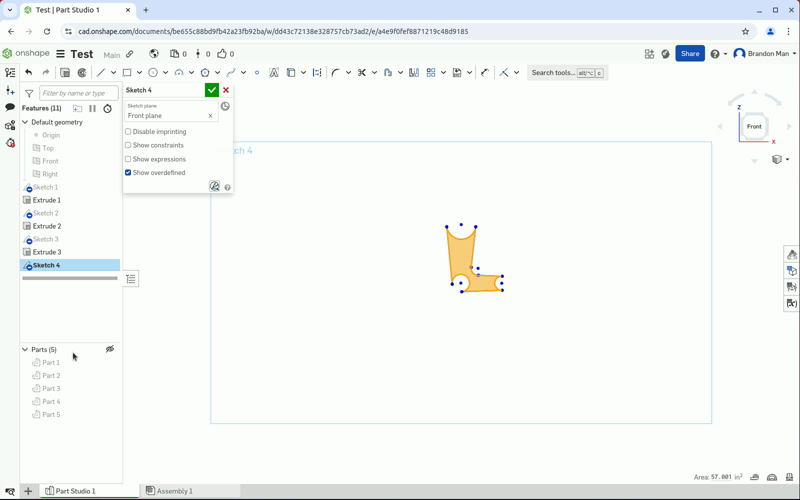
key(shift+e)
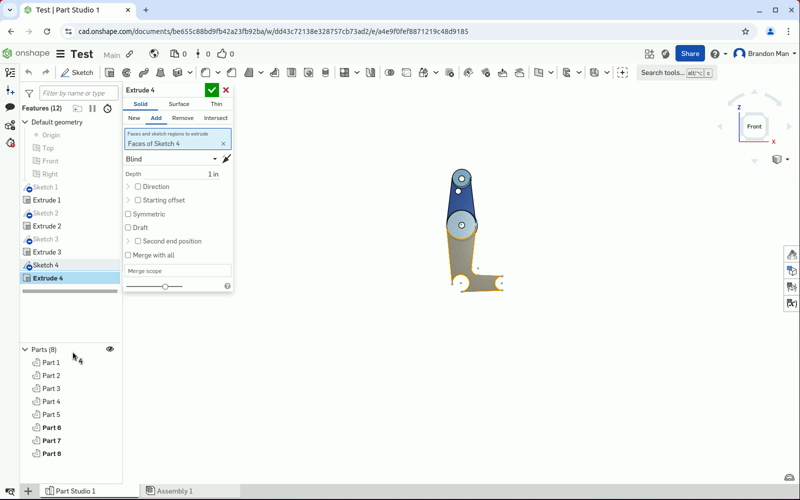
mouse_move(143, 106)
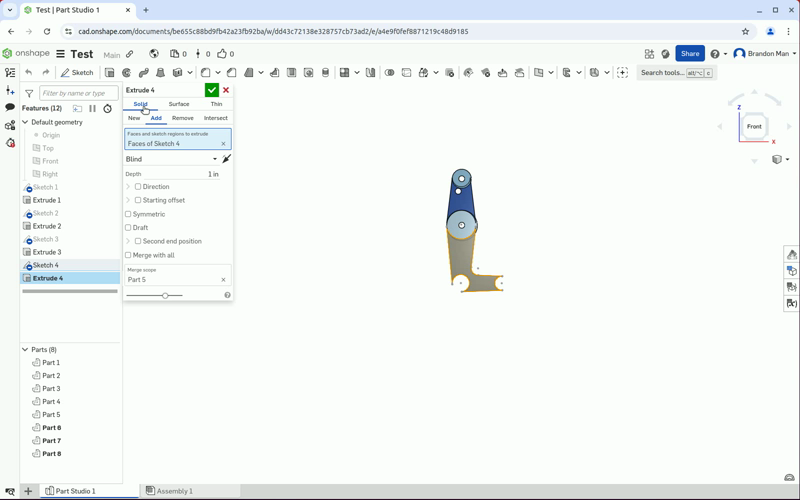
click(143, 106)
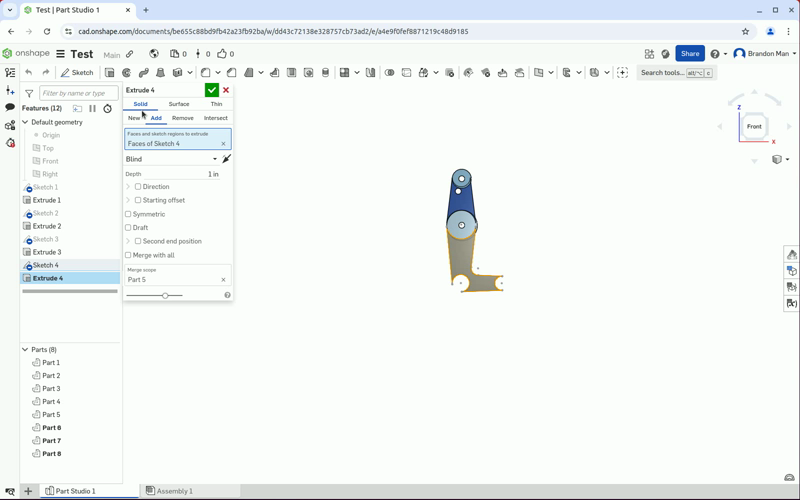
mouse_move(137, 120)
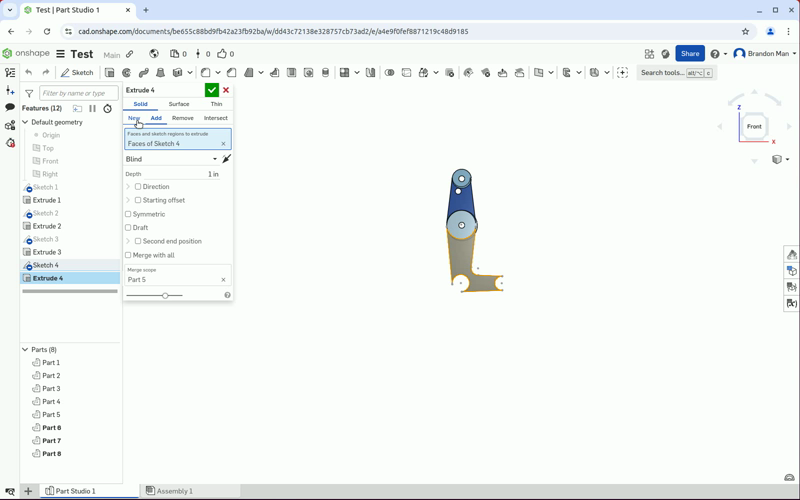
click(137, 120)
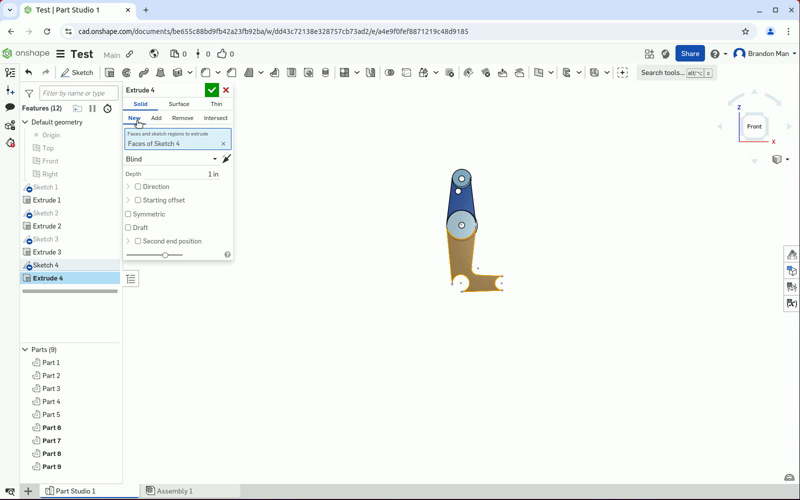
key(tab, 4)
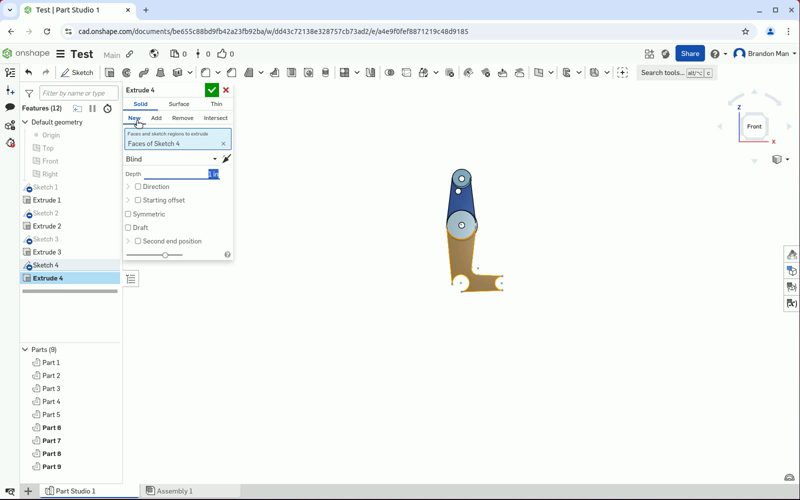
text(0.481)
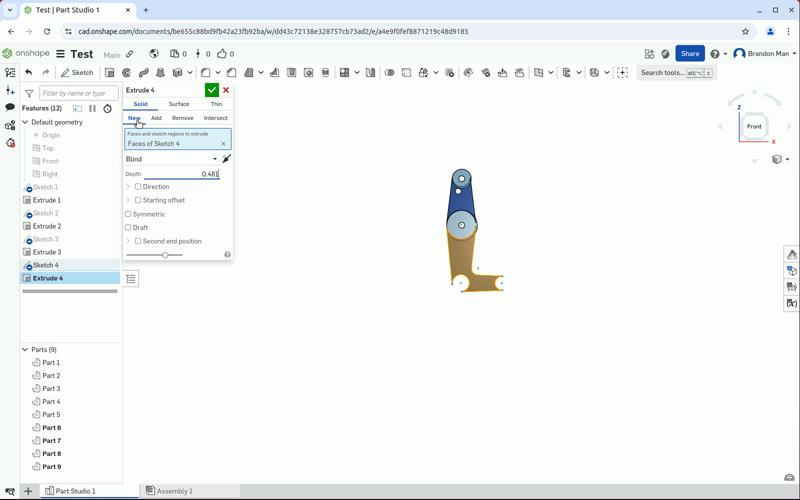
key(enter)
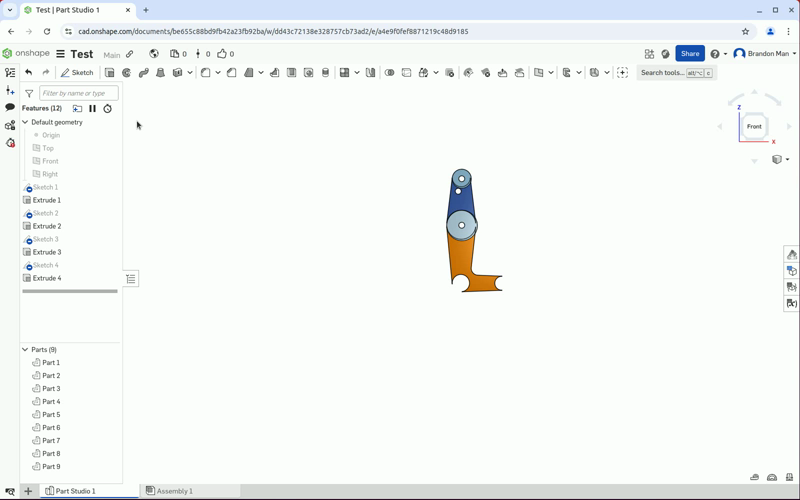
key(shift+h)
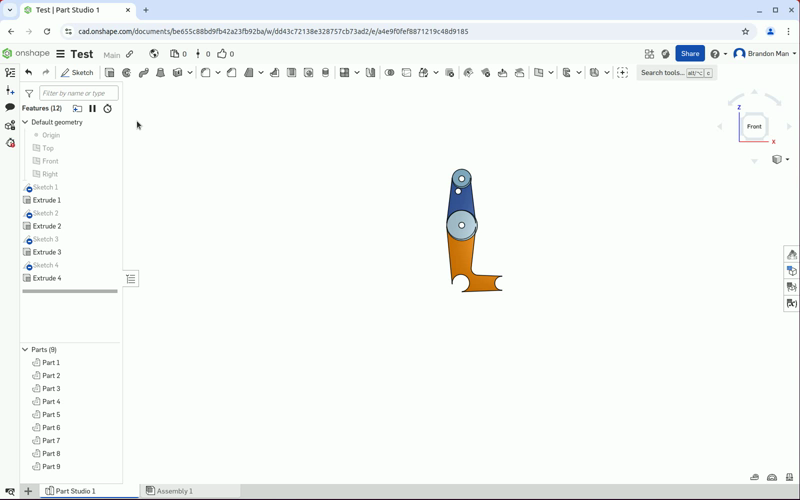
key(shift+h)
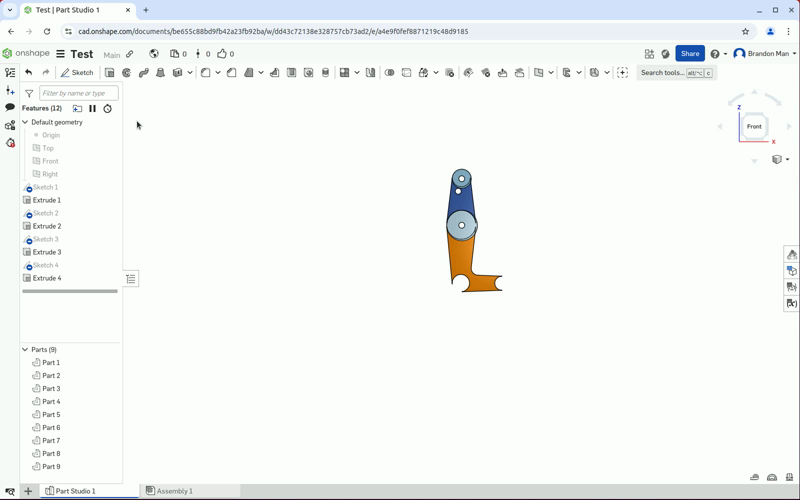
mouse_move(73, 189)
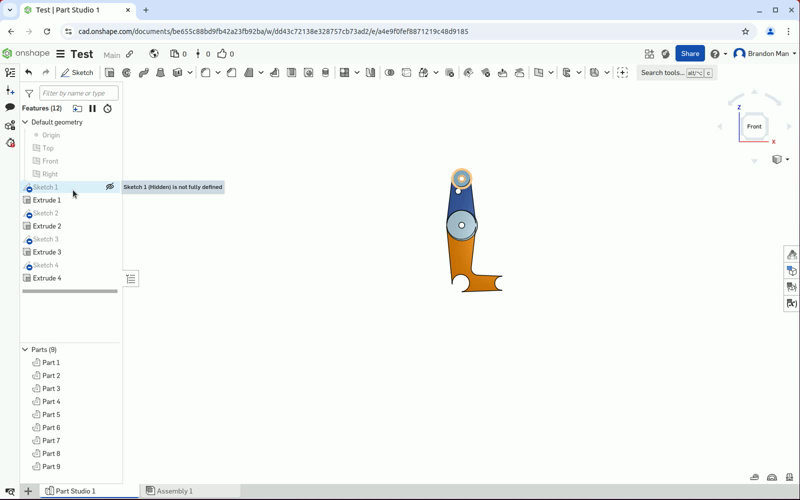
click(73, 189)
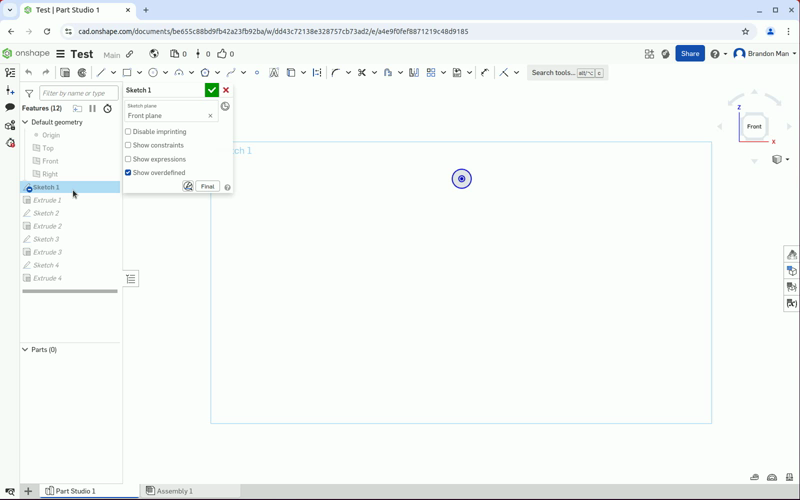
mouse_move(229, 92)
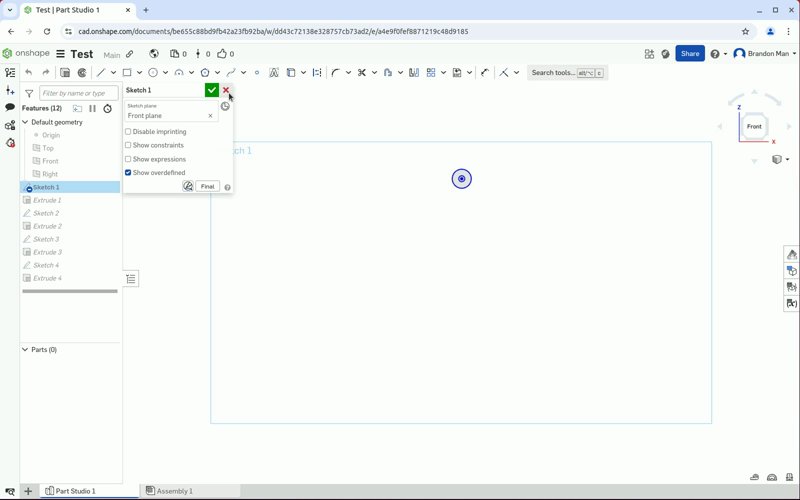
click(229, 92)
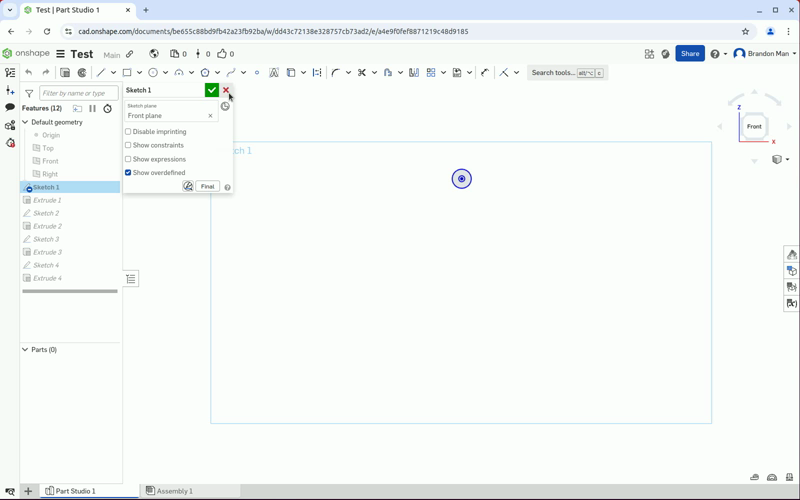
key(shift+s)
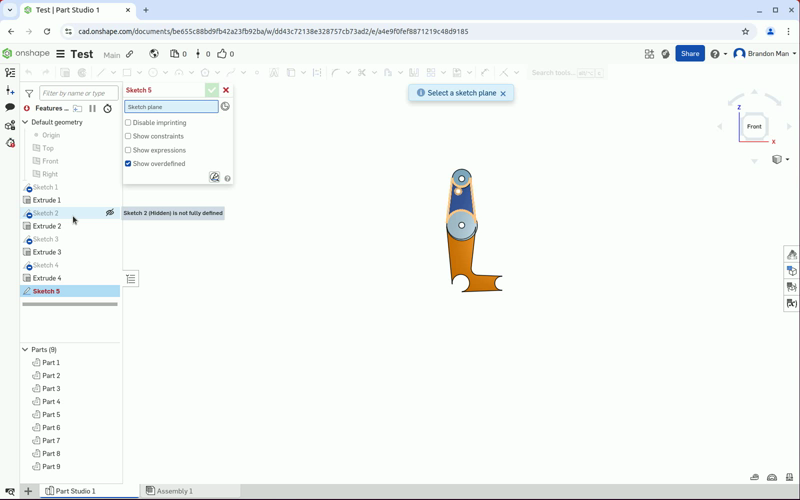
scroll(3)
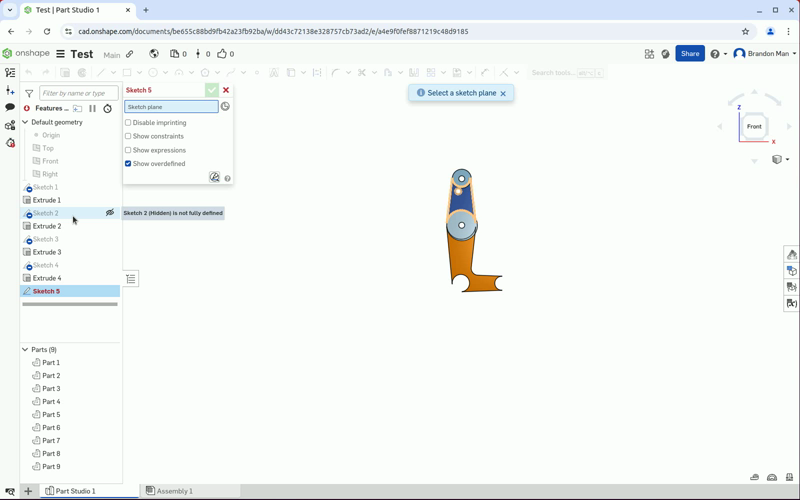
mouse_move(73, 163)
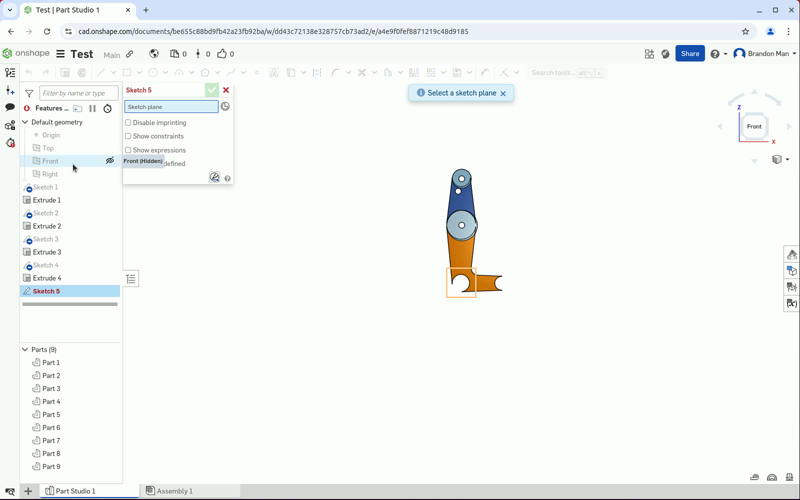
click(73, 163)
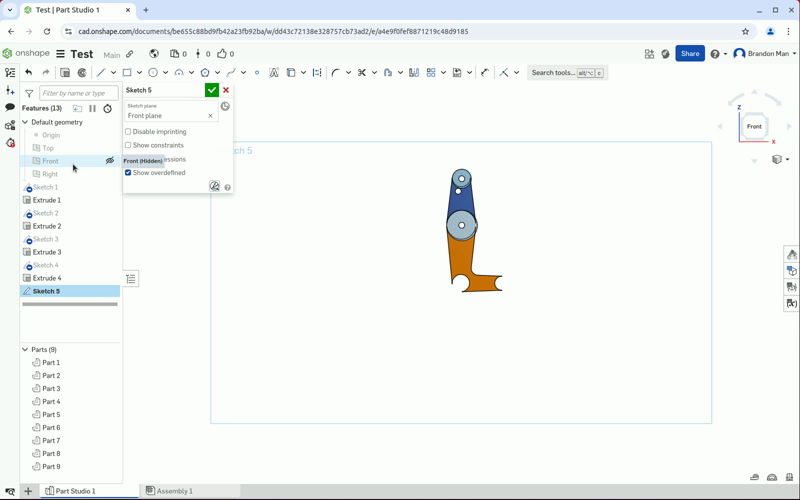
mouse_move(73, 352)
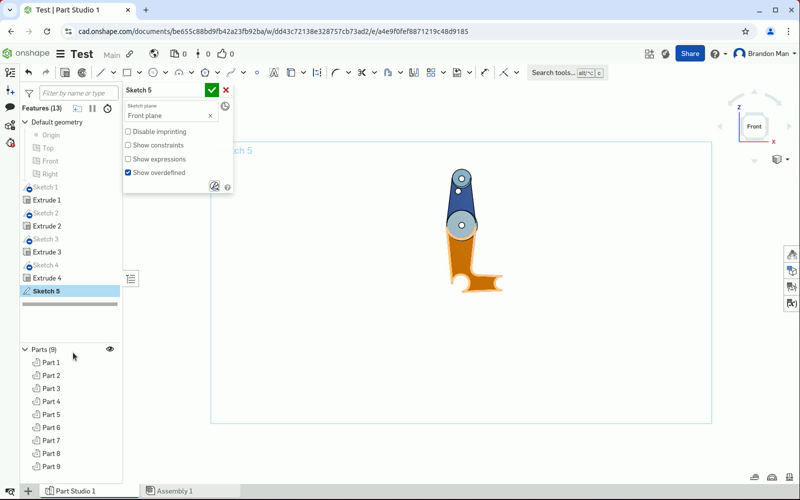
key(y)
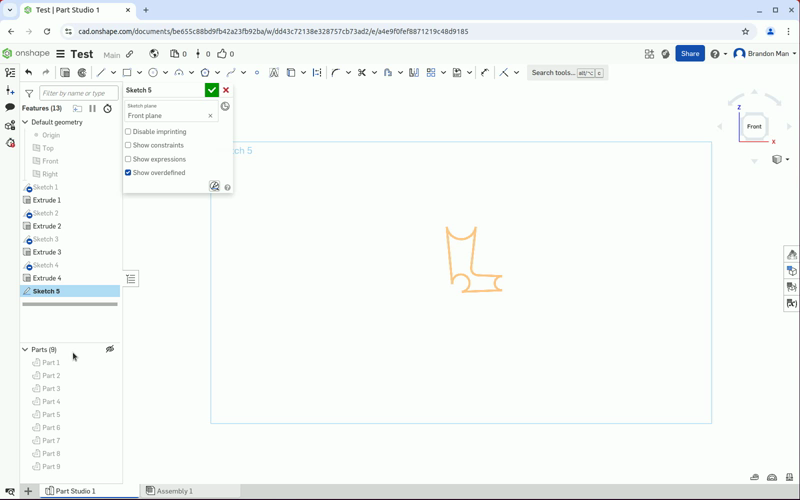
key(l)
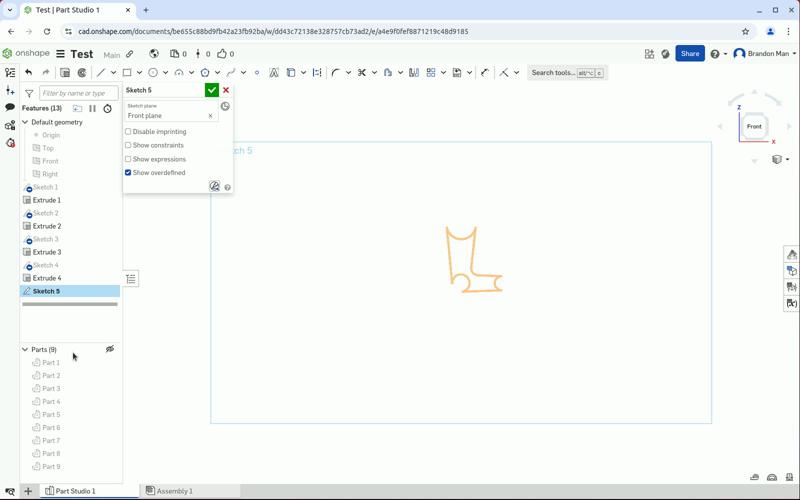
key_down(shift)
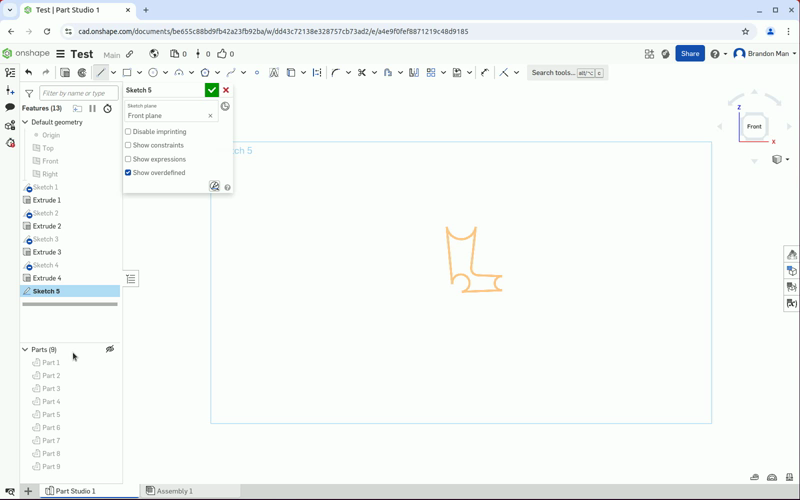
mouse_move(460, 291)
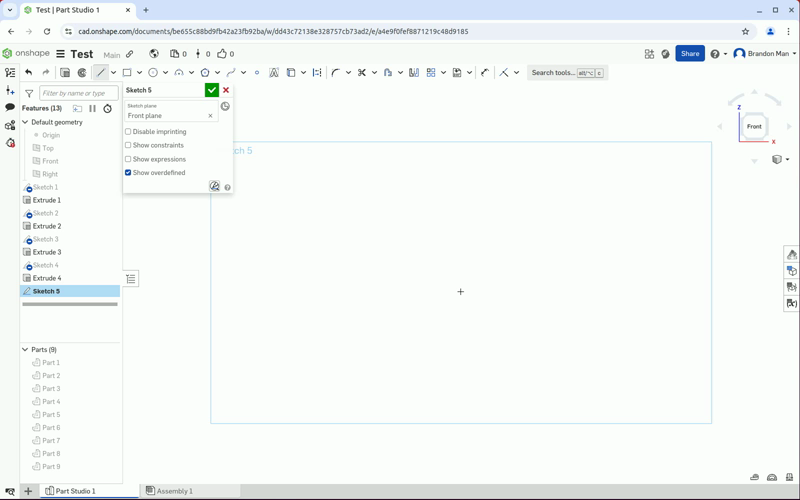
click(460, 291)
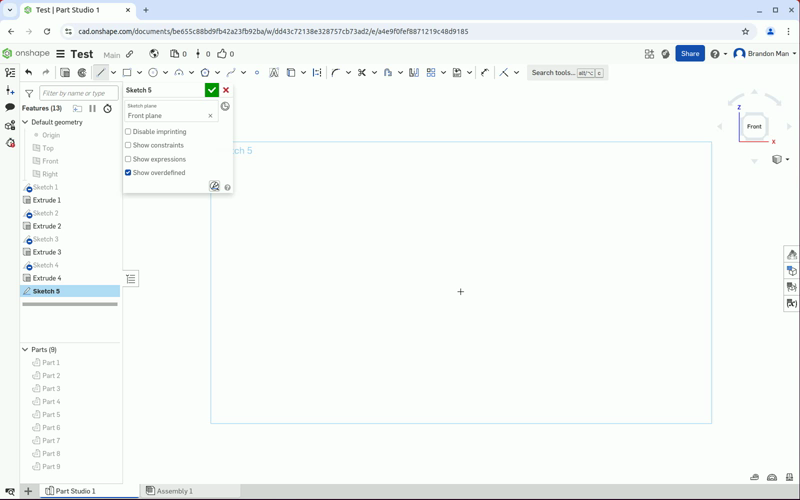
key_up(shift)
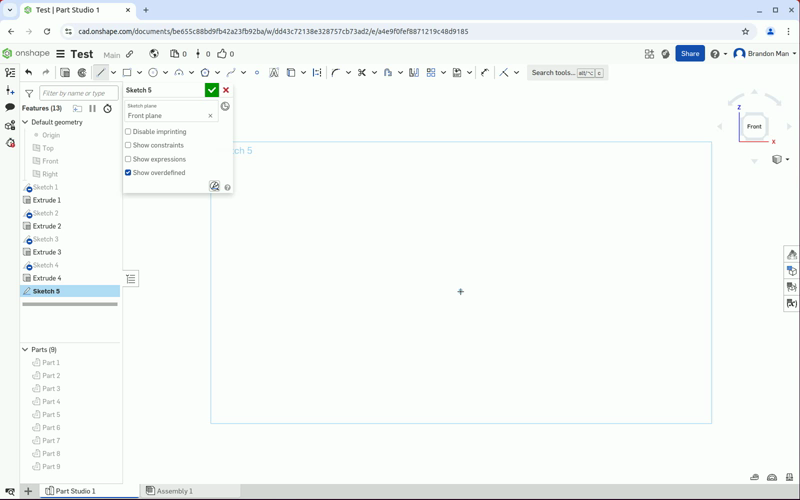
key_down(shift)
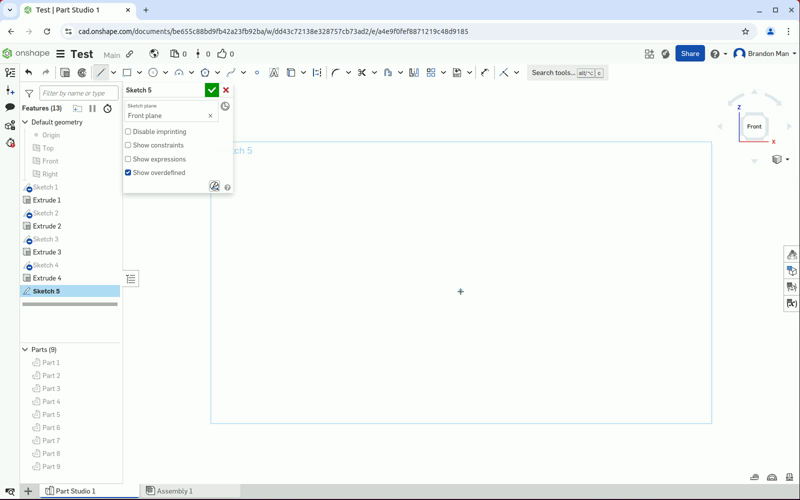
mouse_move(490, 291)
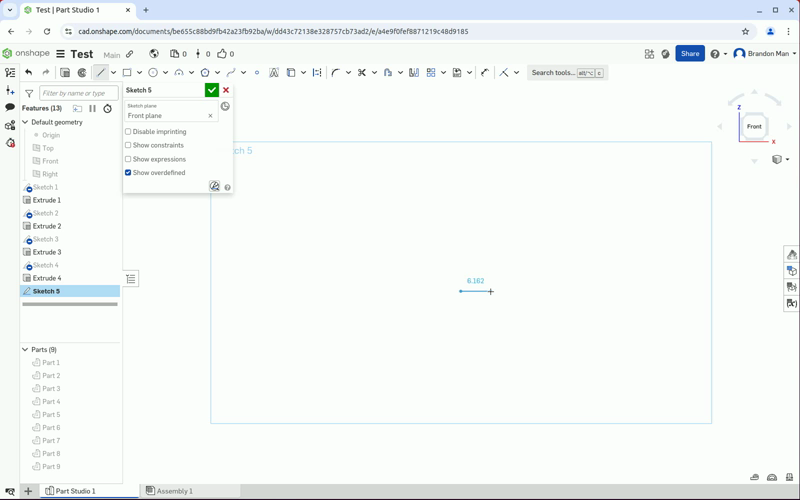
mouse_move(461, 291)
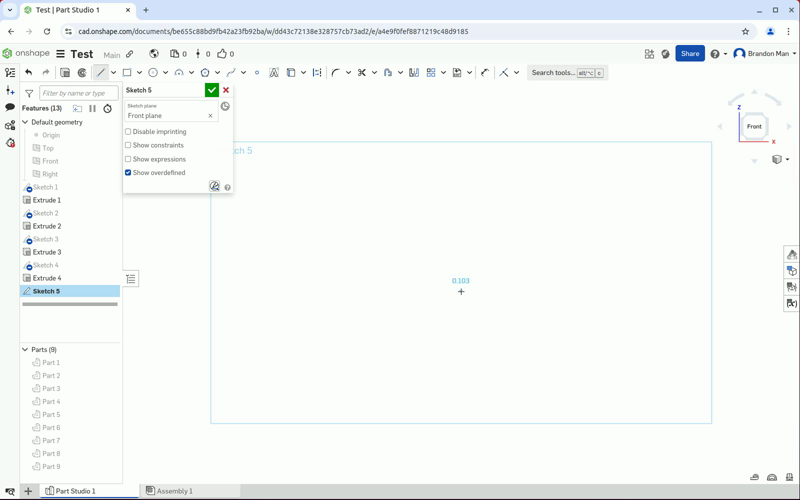
scroll(6)
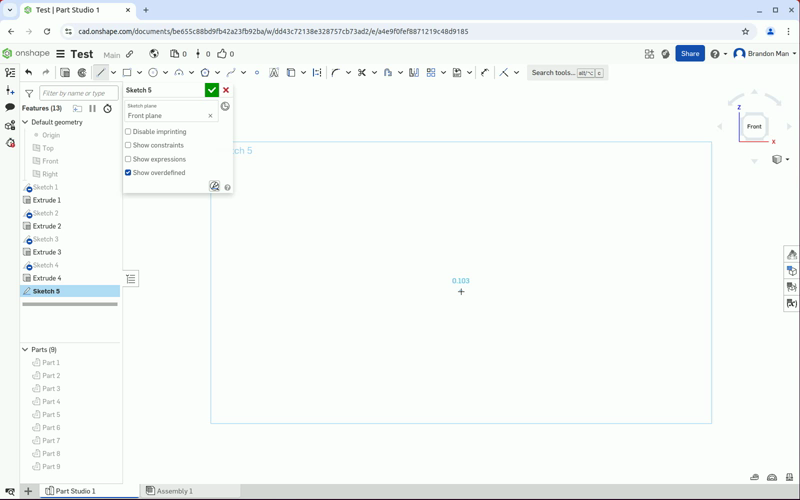
scroll(6)
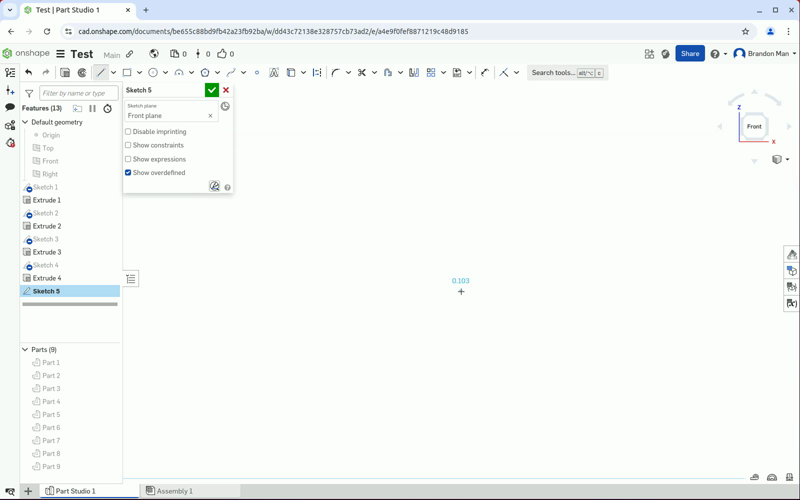
scroll(6)
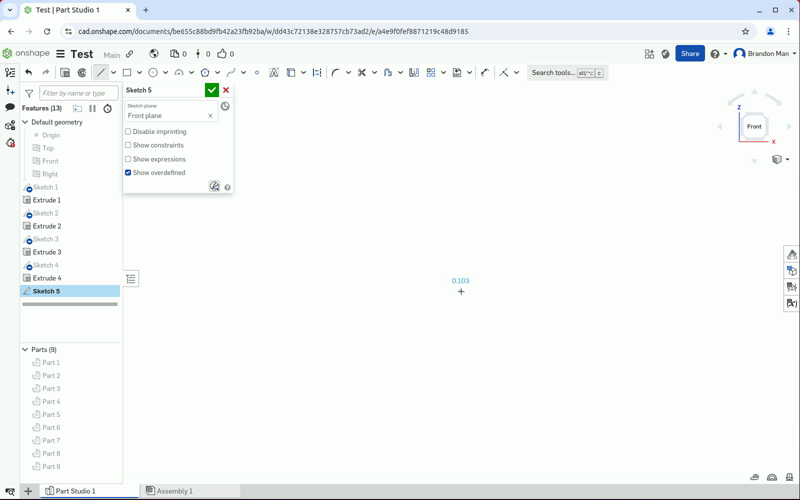
scroll(6)
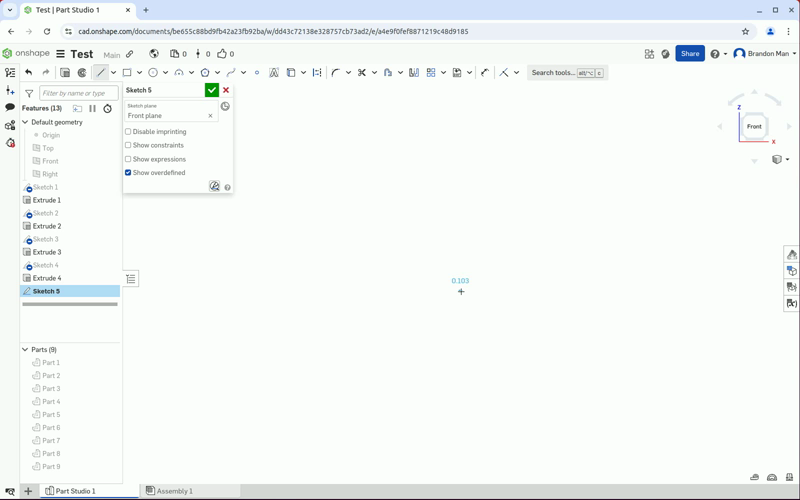
scroll(6)
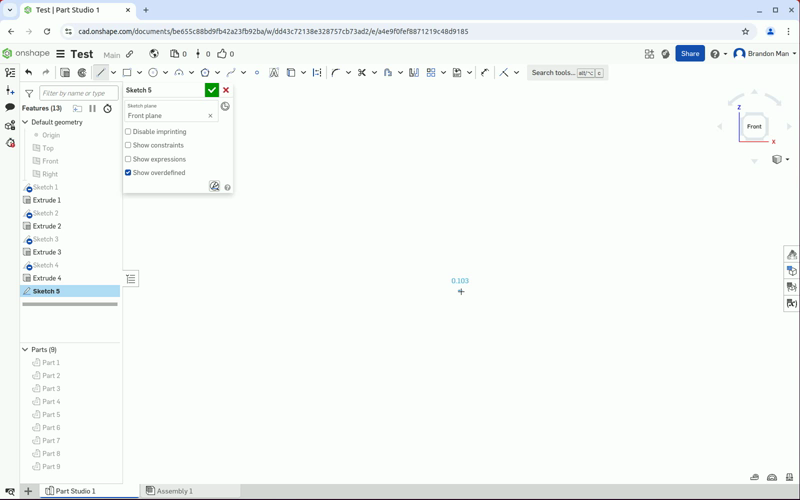
scroll(6)
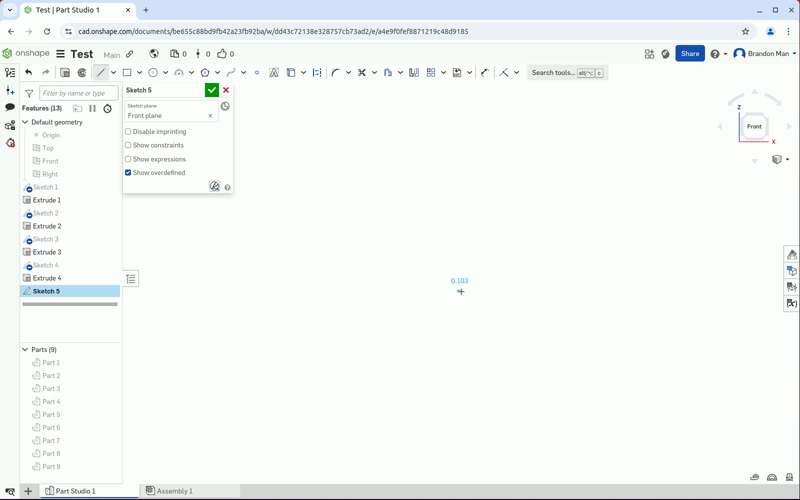
scroll(6)
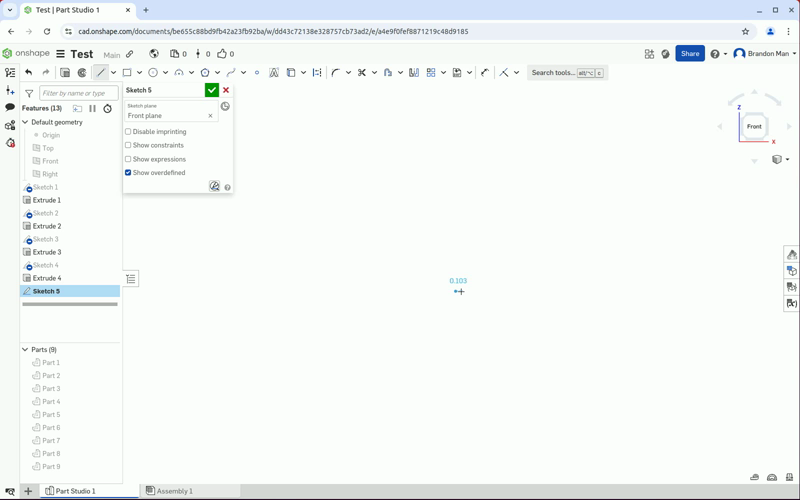
click(461, 291)
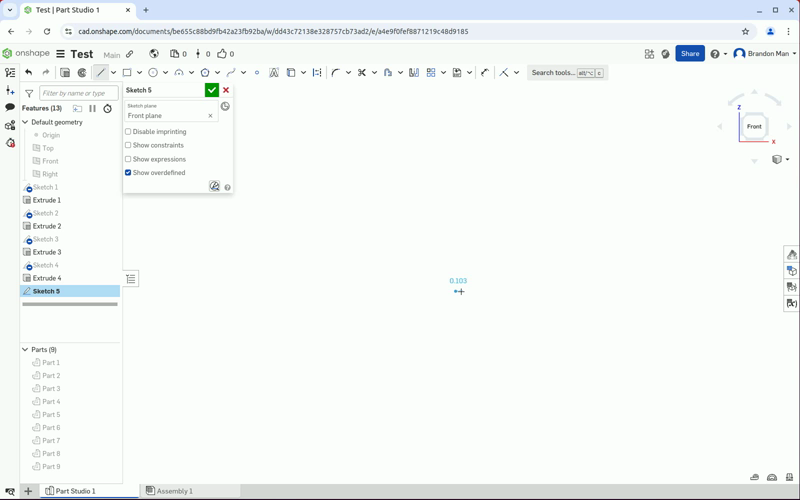
scroll(-6)
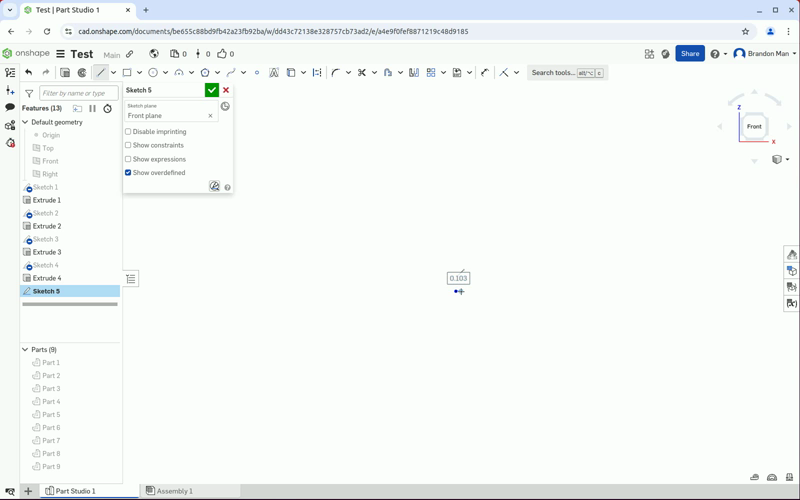
scroll(-6)
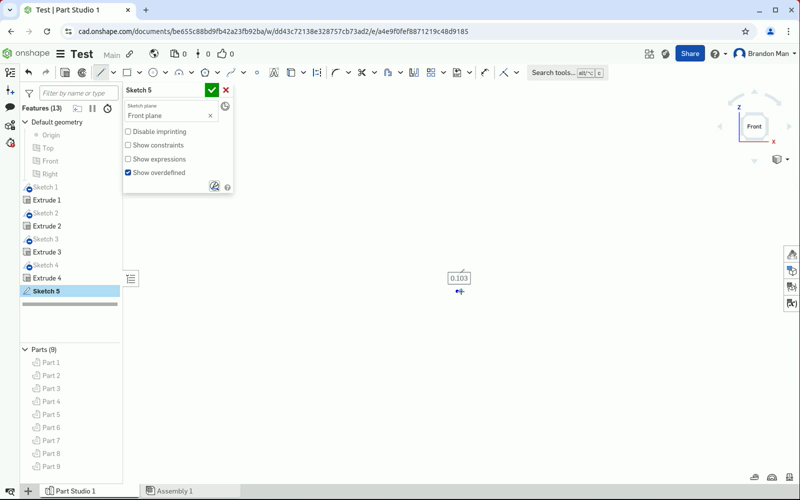
scroll(-6)
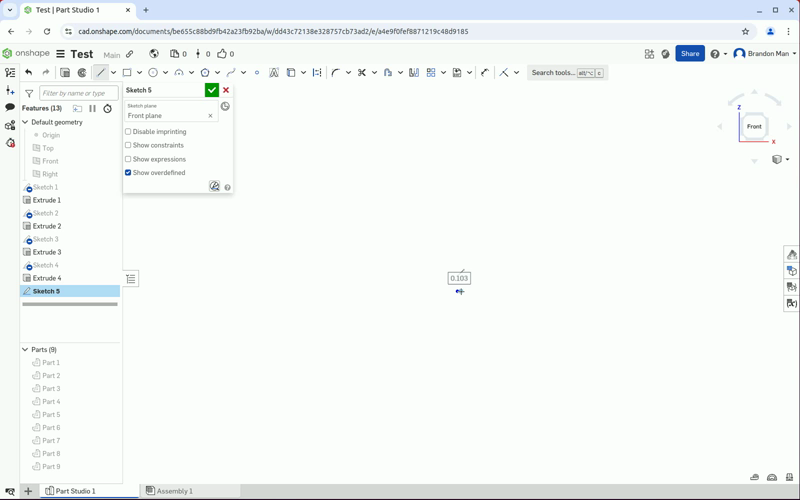
scroll(-6)
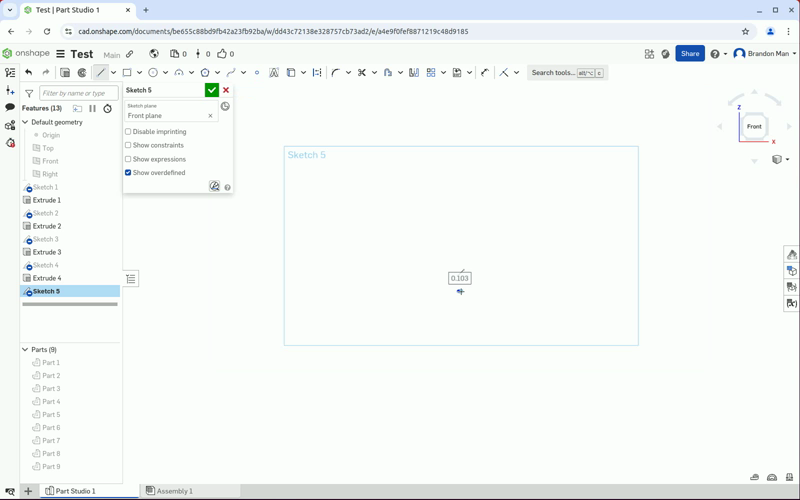
scroll(-6)
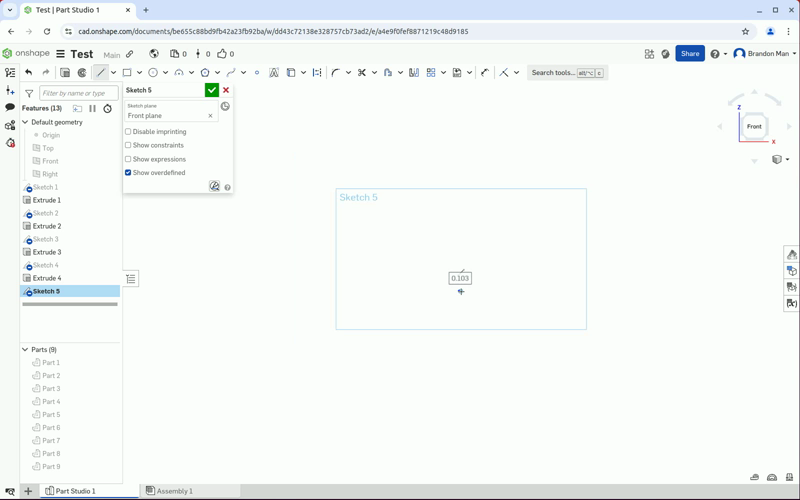
scroll(-6)
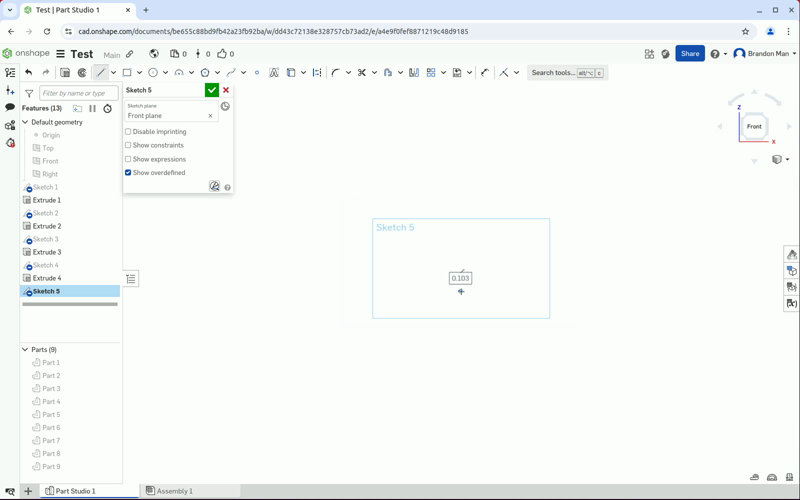
scroll(-6)
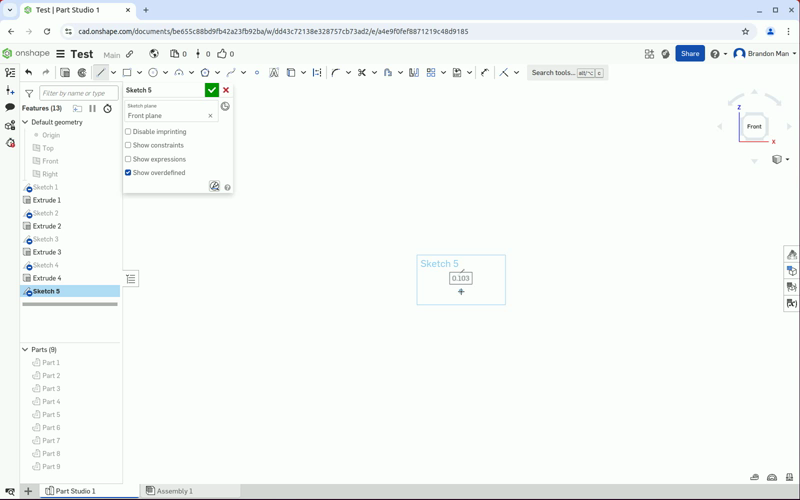
key_up(shift)
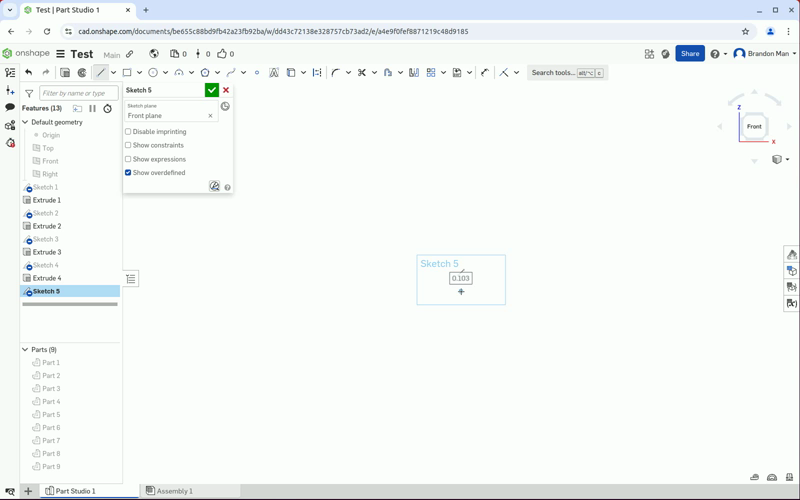
key(esc)
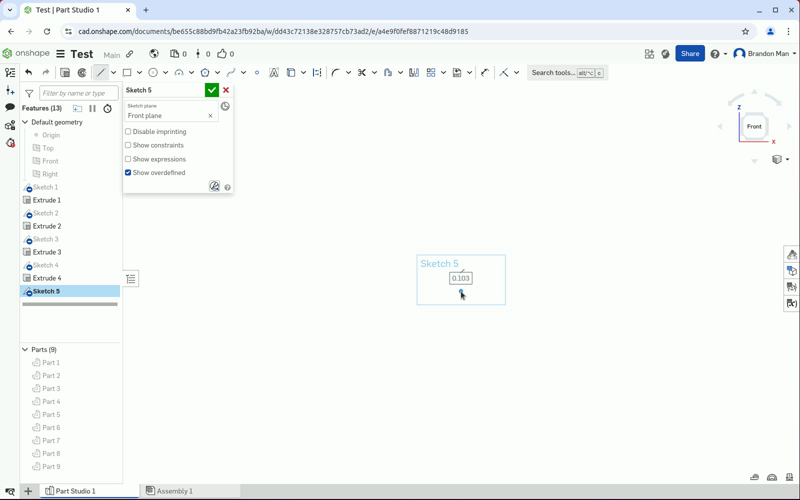
key(a)
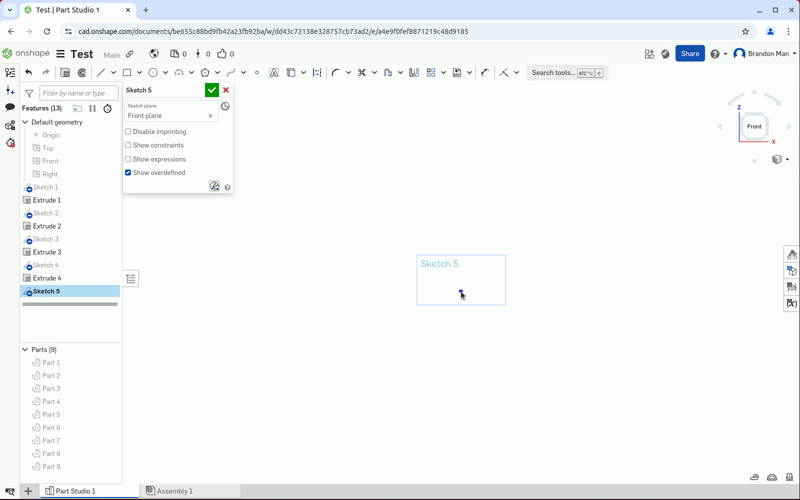
mouse_move(461, 291)
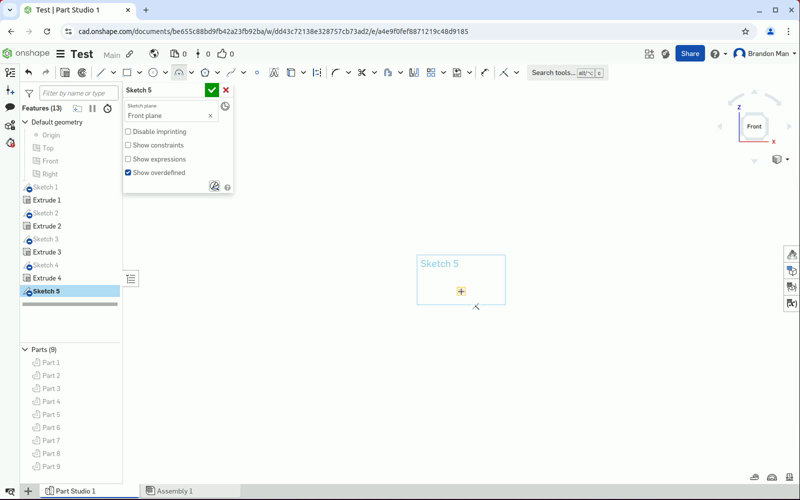
scroll(6)
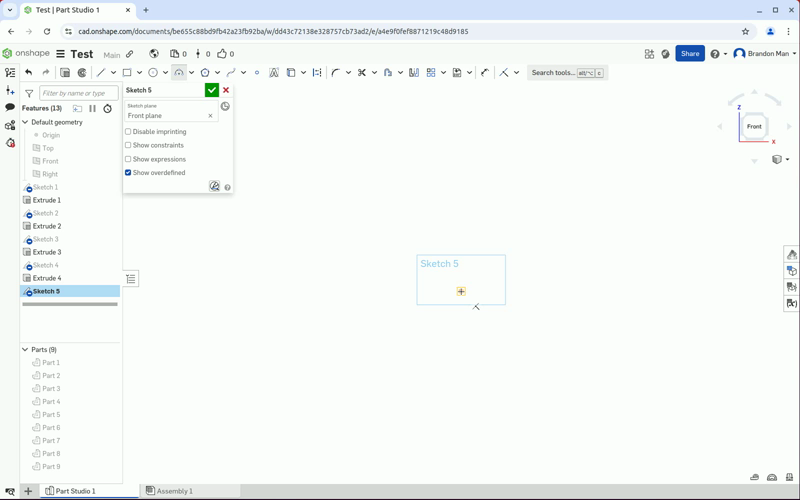
scroll(6)
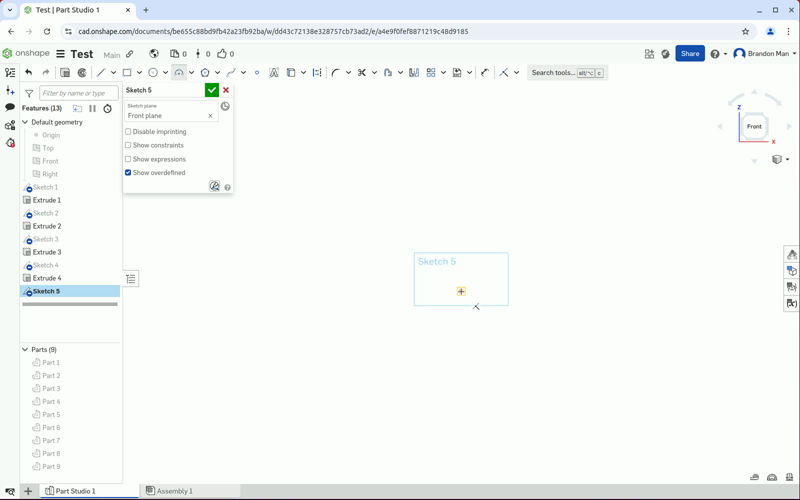
scroll(6)
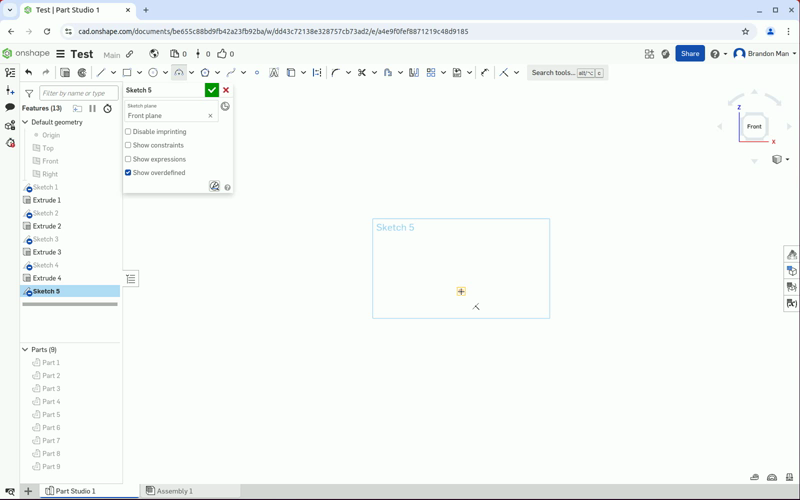
scroll(6)
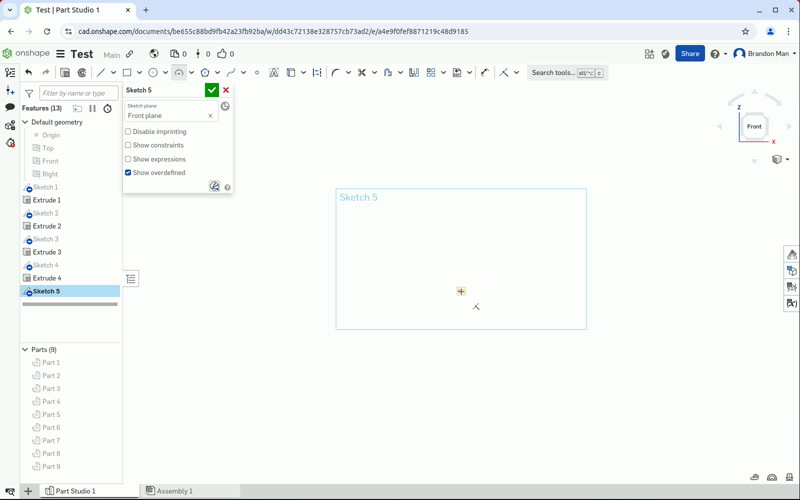
scroll(6)
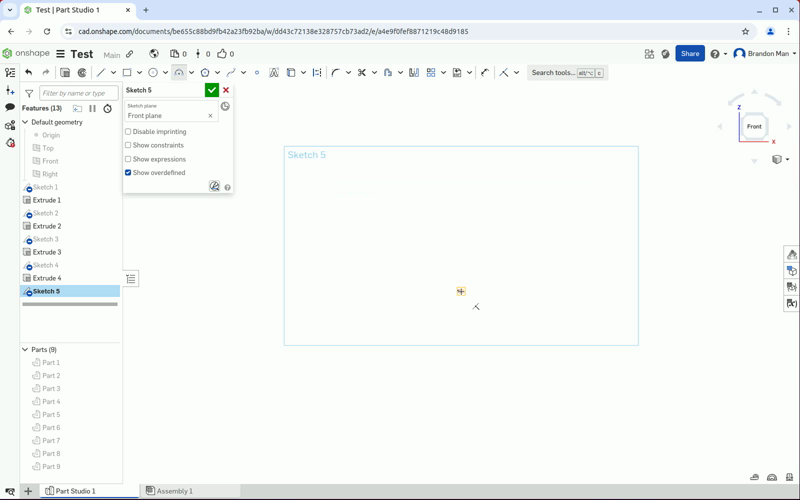
scroll(6)
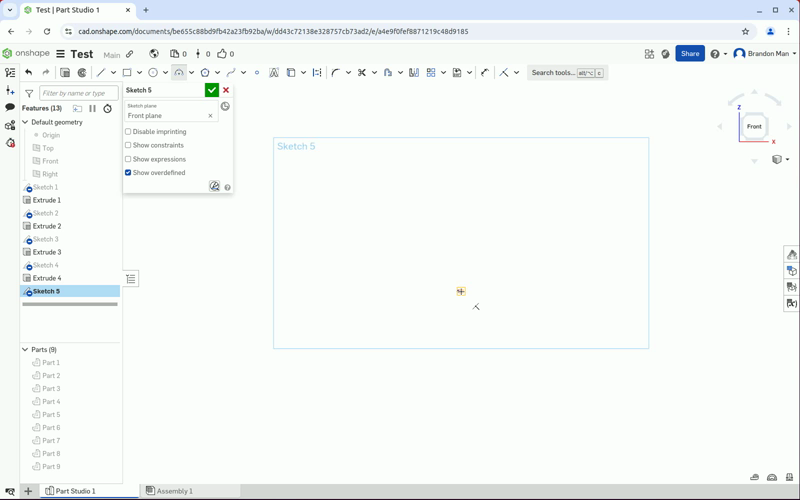
scroll(6)
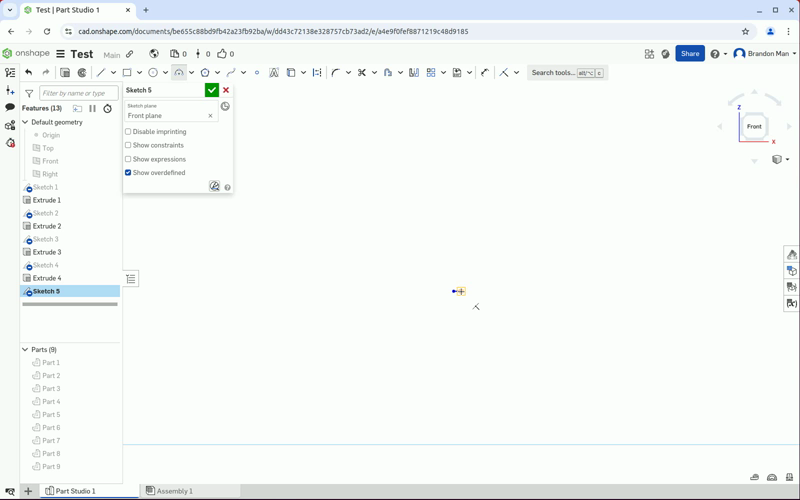
click(461, 291)
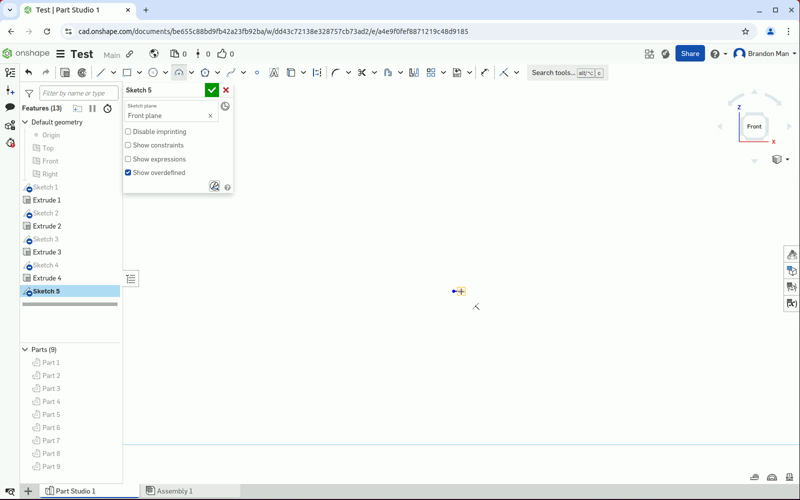
scroll(-6)
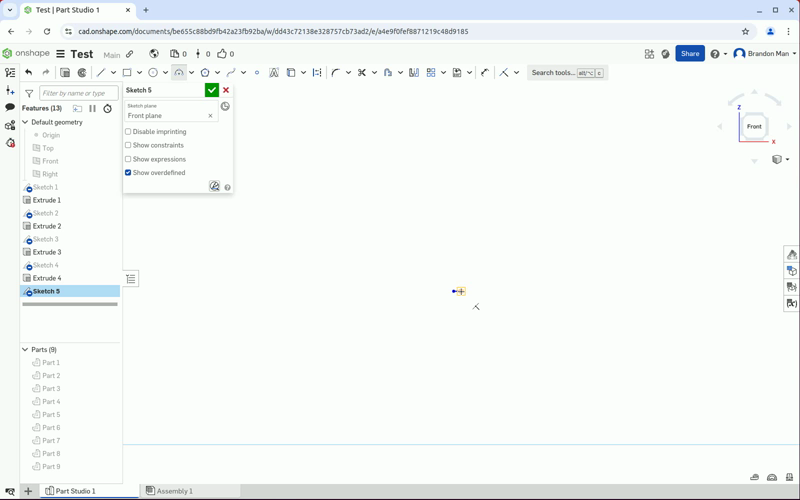
scroll(-6)
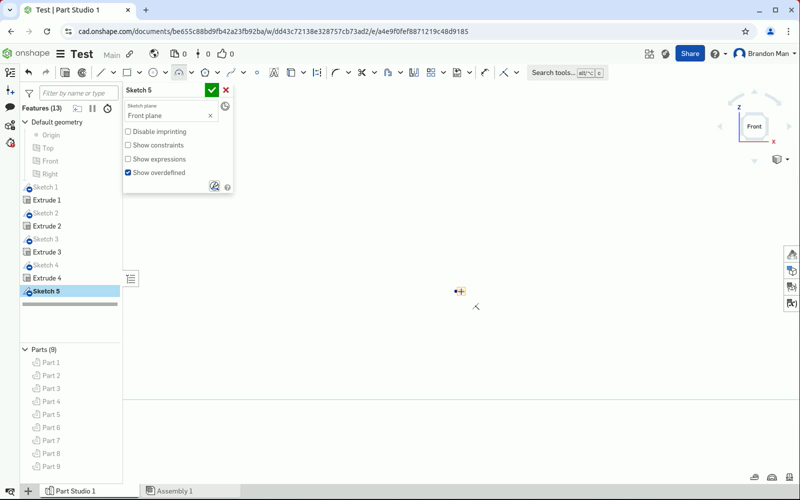
scroll(-6)
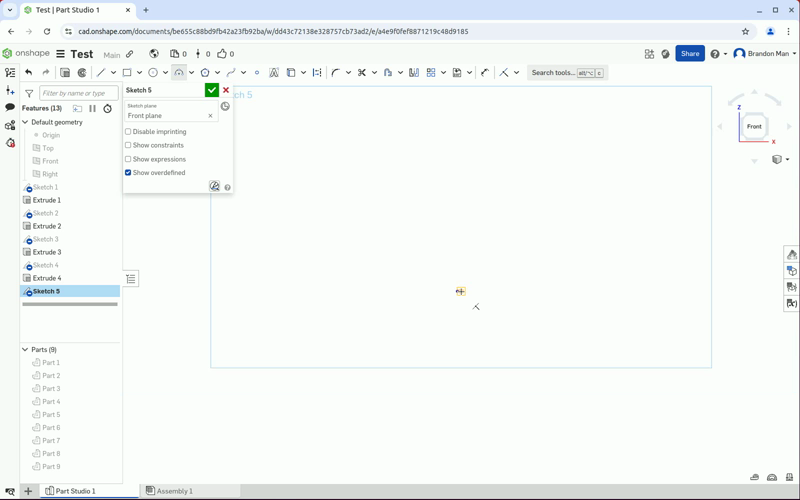
scroll(-6)
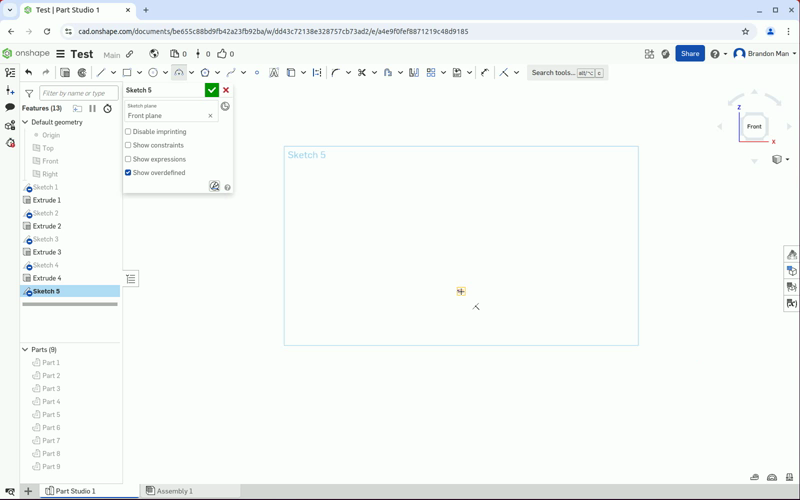
scroll(-6)
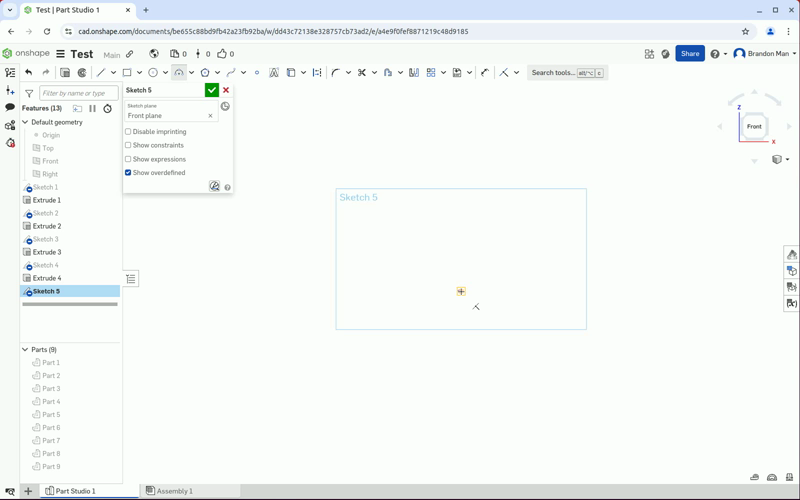
scroll(-6)
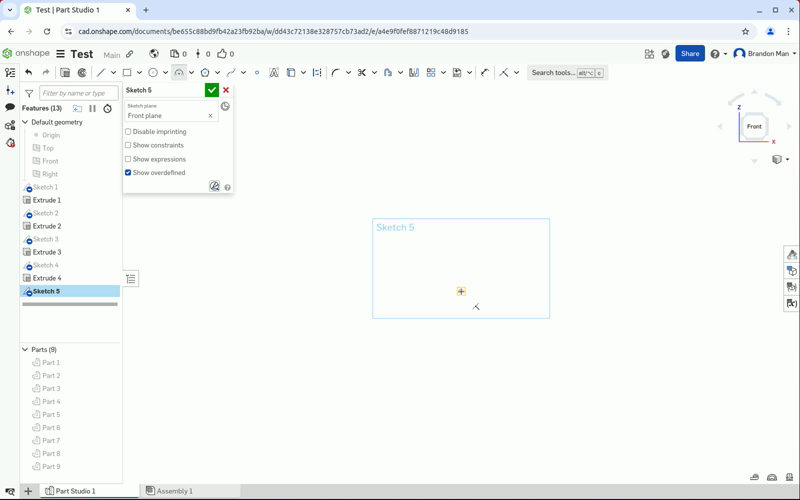
scroll(-6)
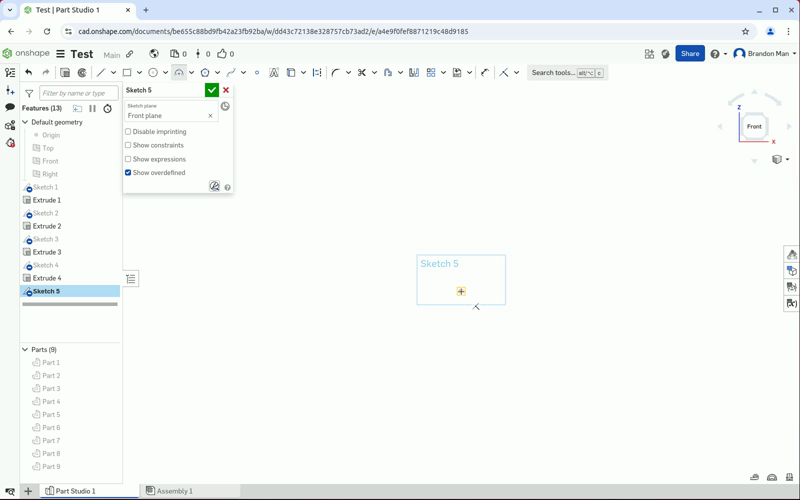
mouse_move(460, 291)
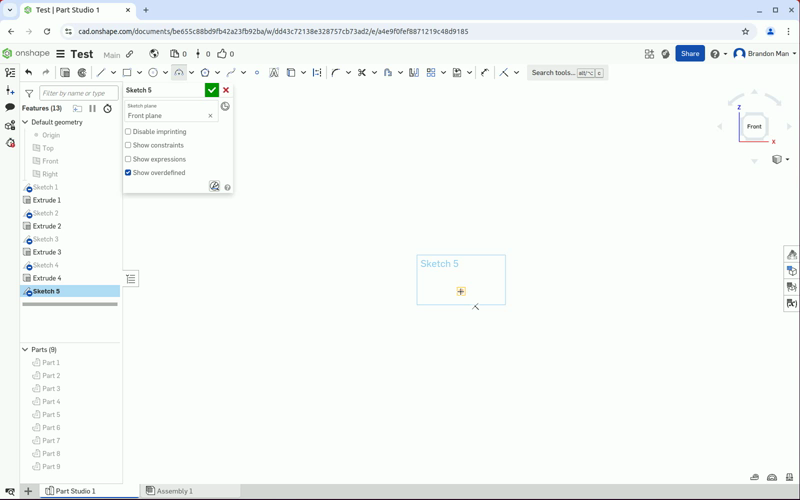
scroll(6)
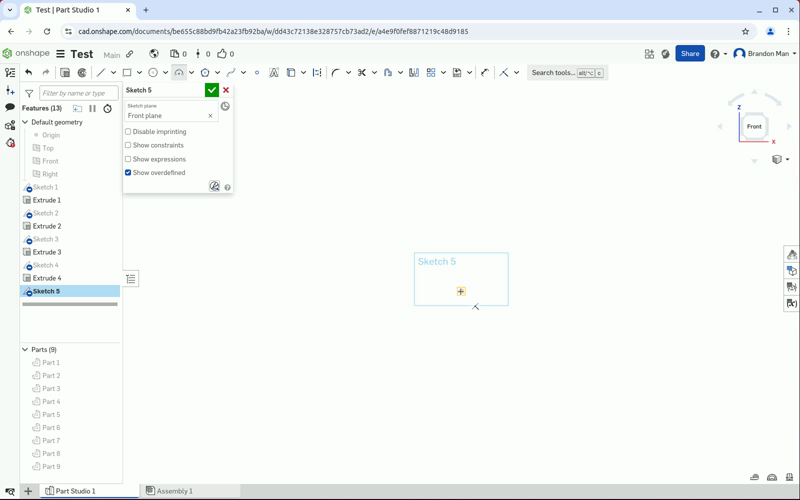
scroll(6)
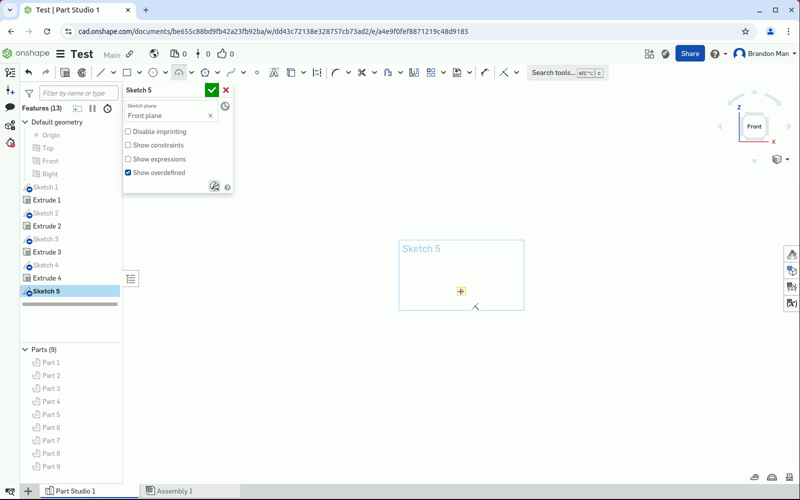
scroll(6)
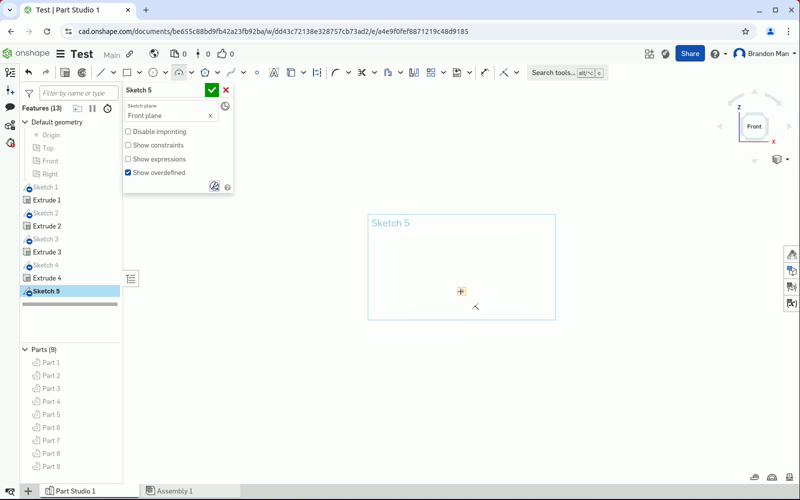
scroll(6)
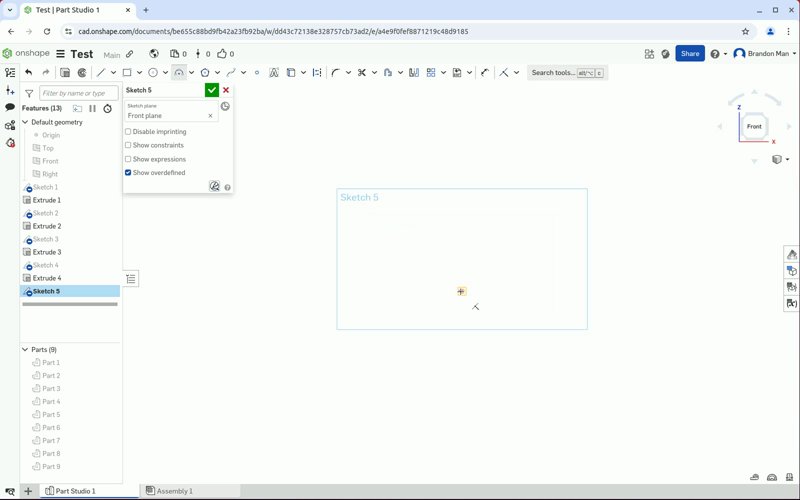
scroll(6)
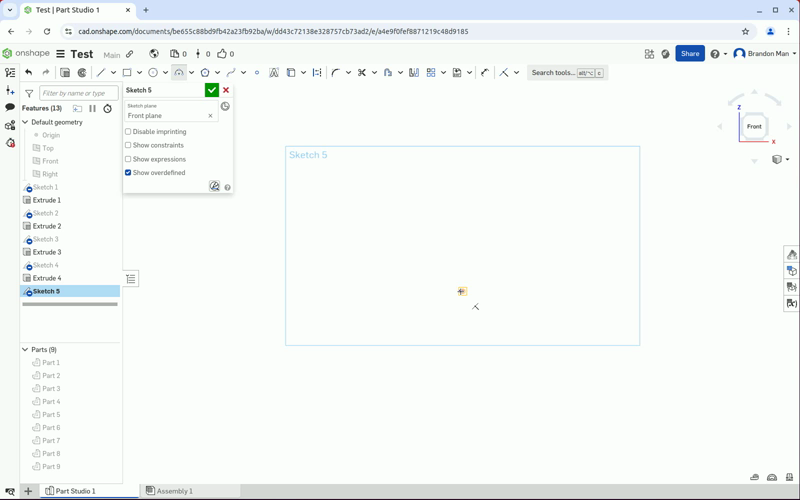
scroll(6)
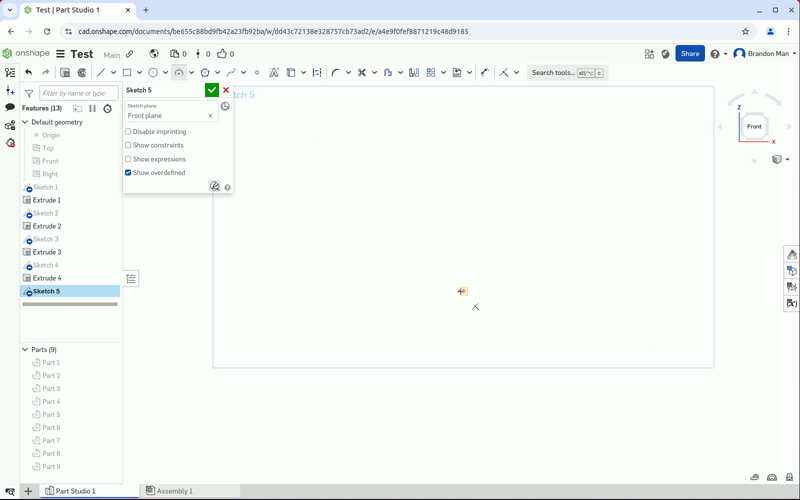
scroll(6)
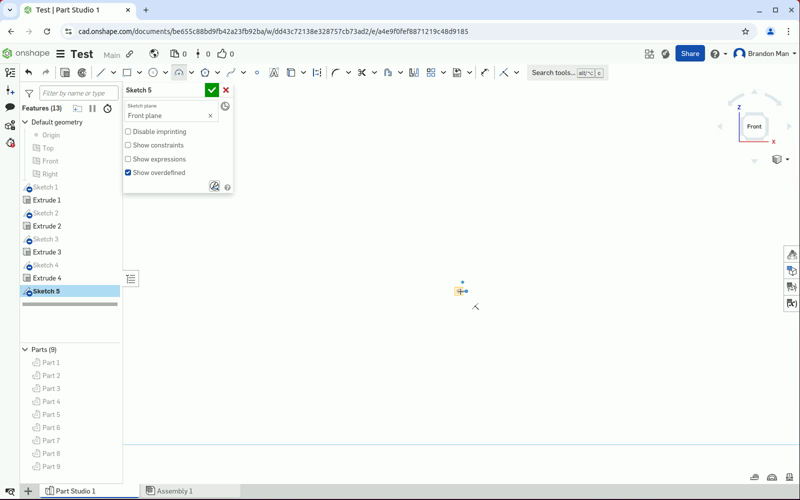
click(460, 291)
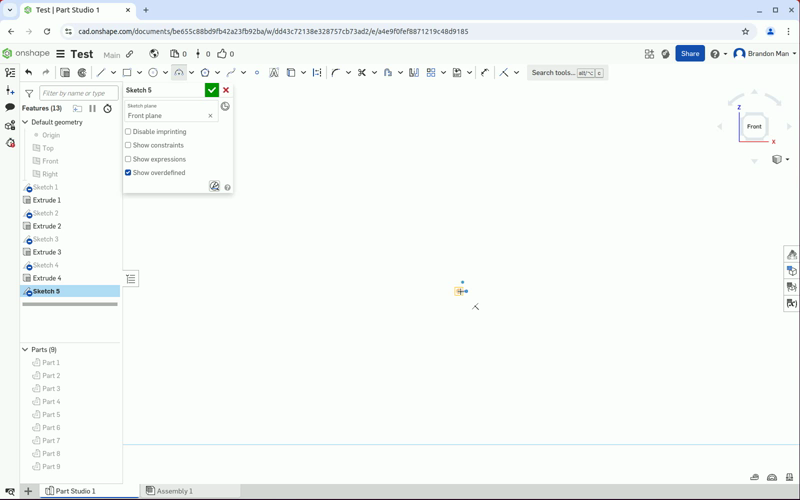
scroll(-6)
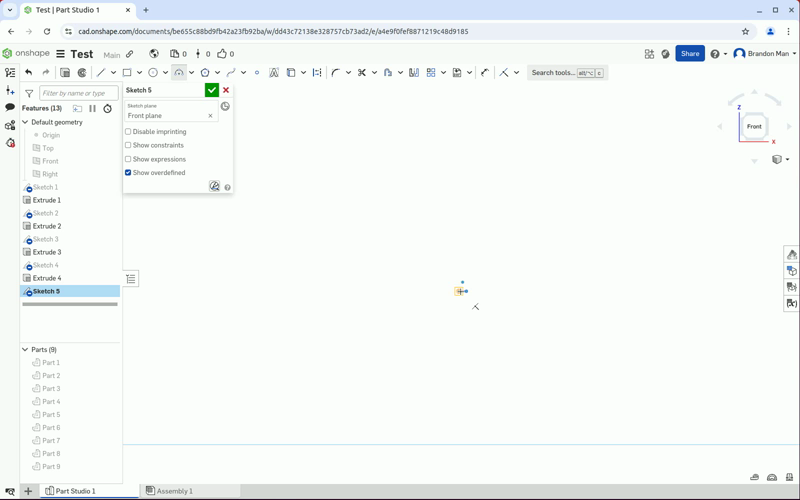
scroll(-6)
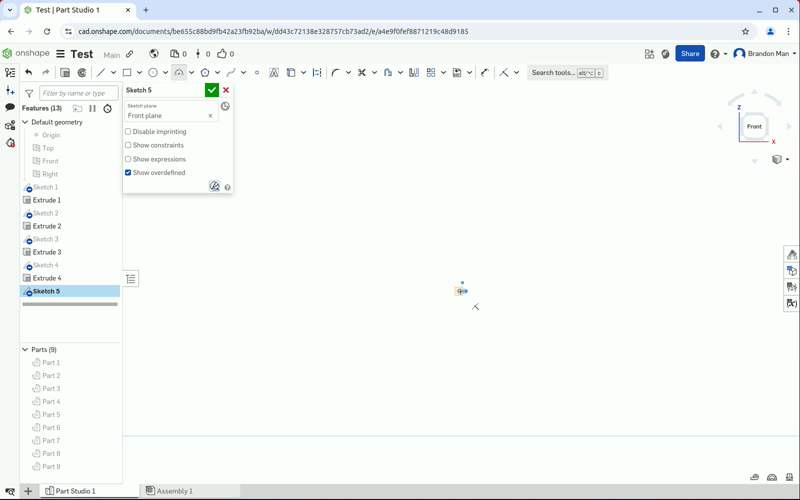
scroll(-6)
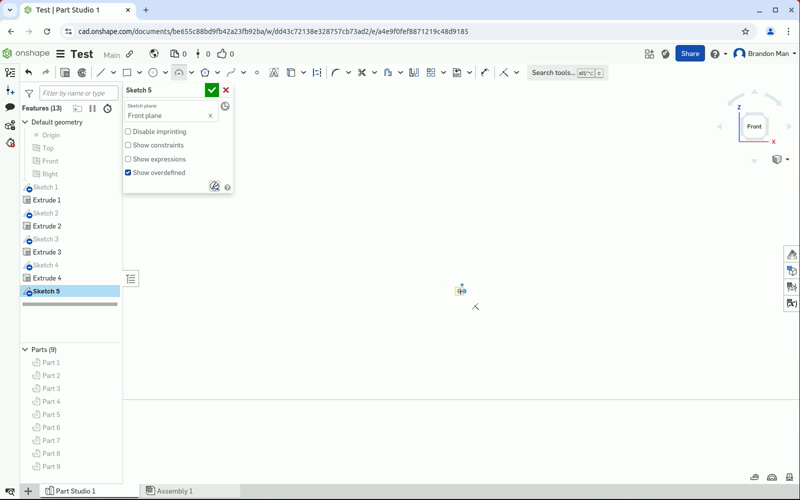
scroll(-6)
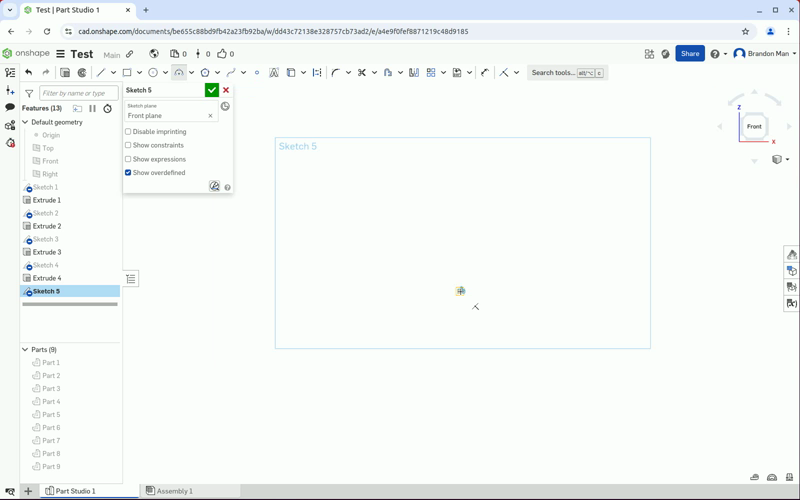
scroll(-6)
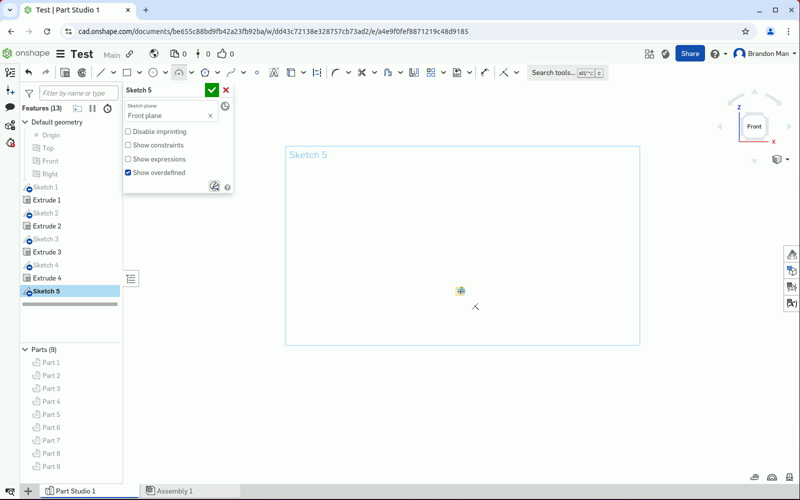
scroll(-6)
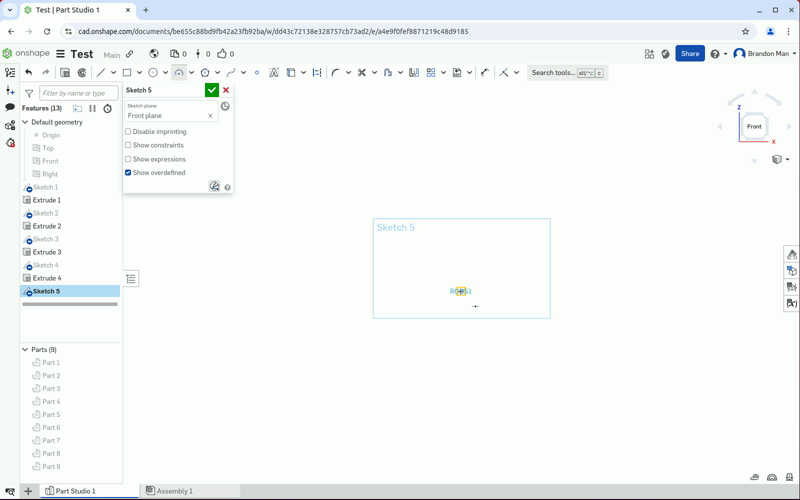
scroll(-6)
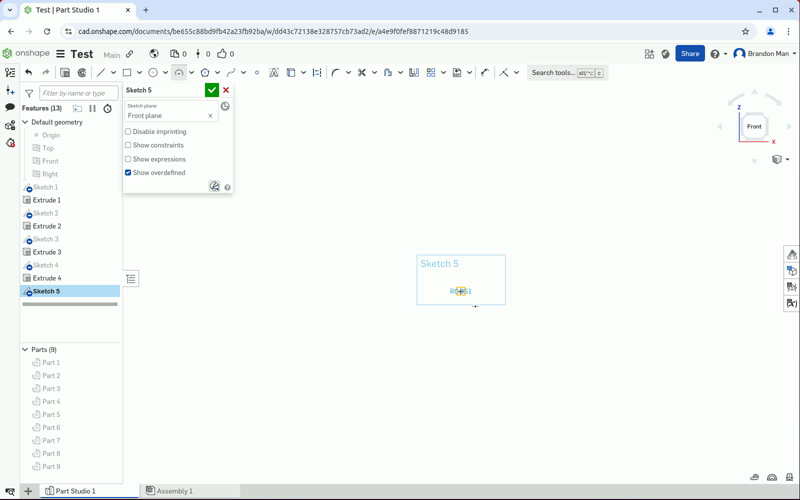
key_down(shift)
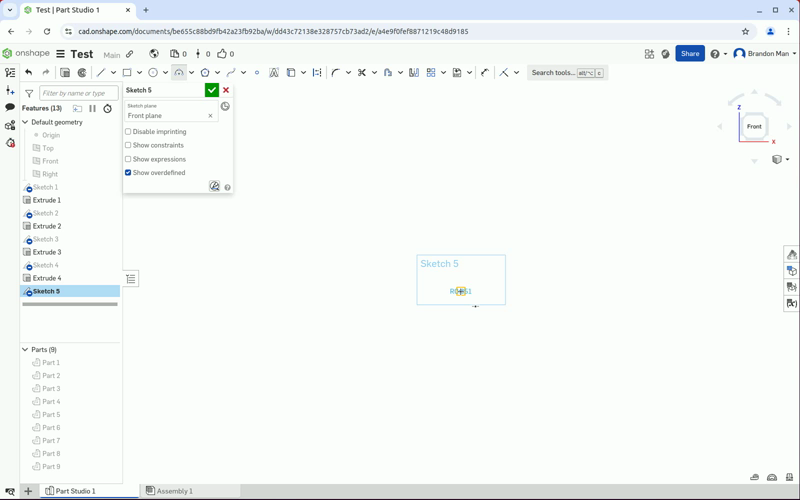
mouse_move(461, 275)
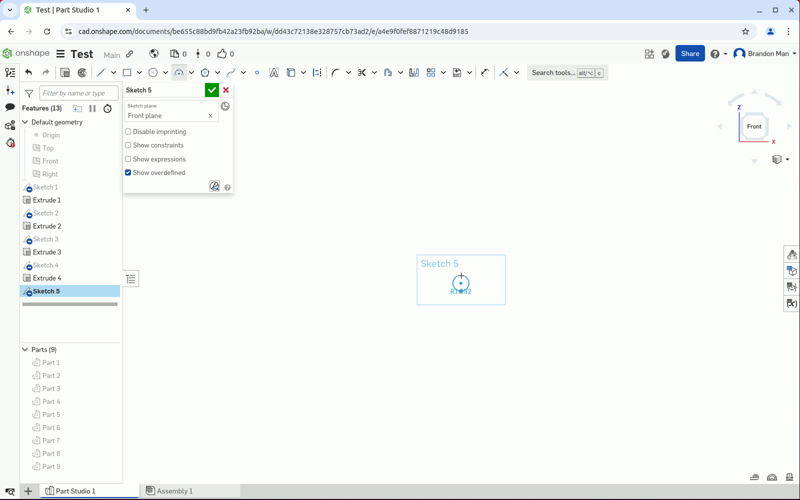
scroll(6)
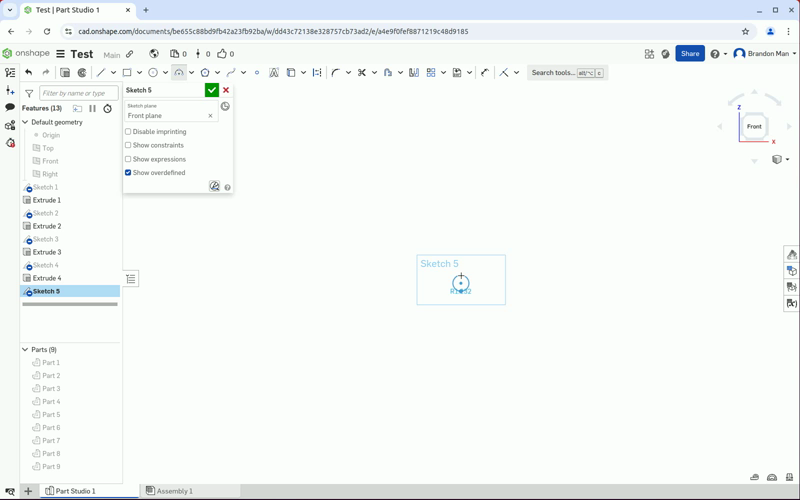
scroll(6)
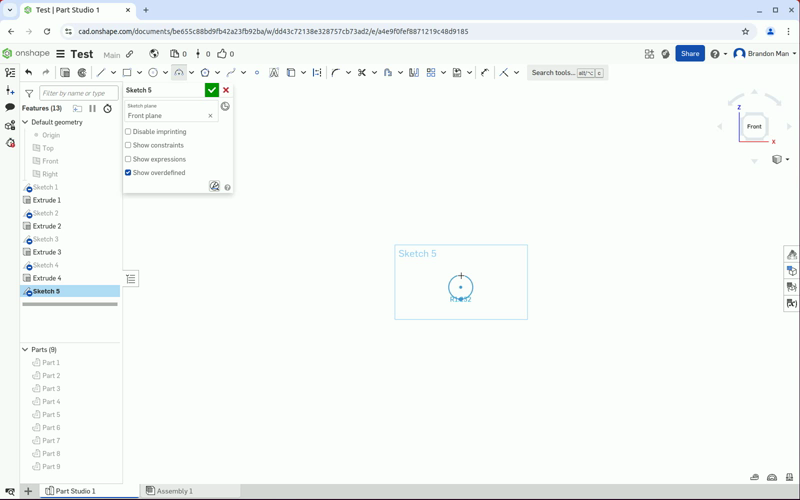
scroll(6)
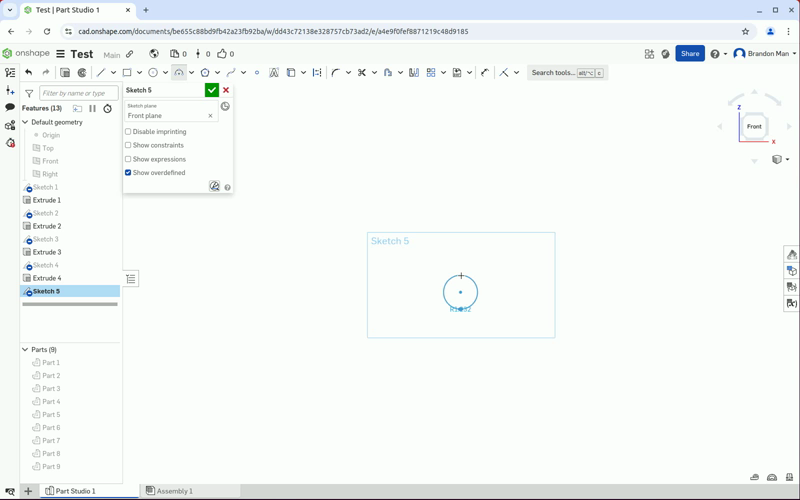
scroll(6)
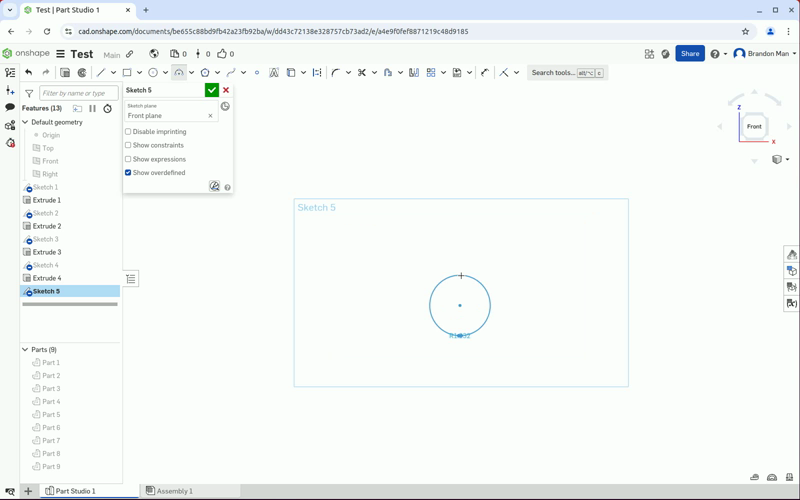
scroll(6)
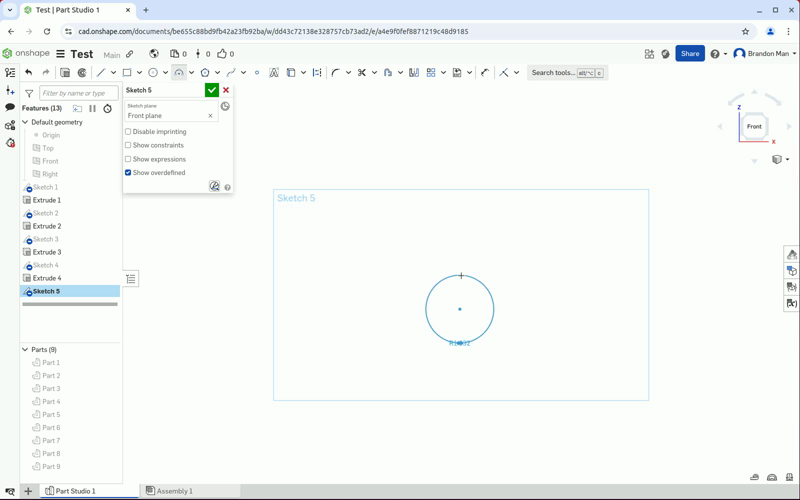
scroll(6)
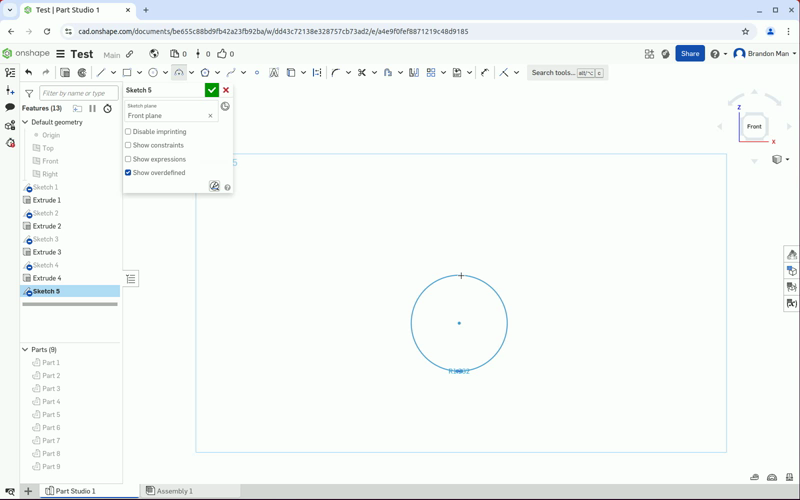
scroll(6)
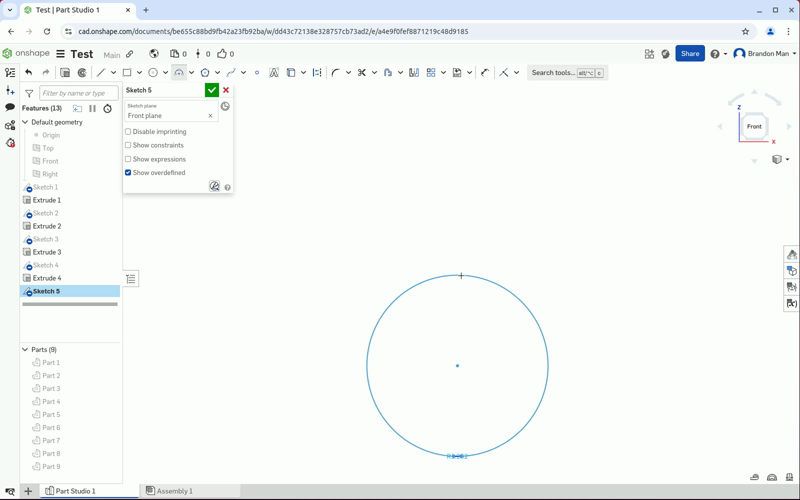
click(461, 275)
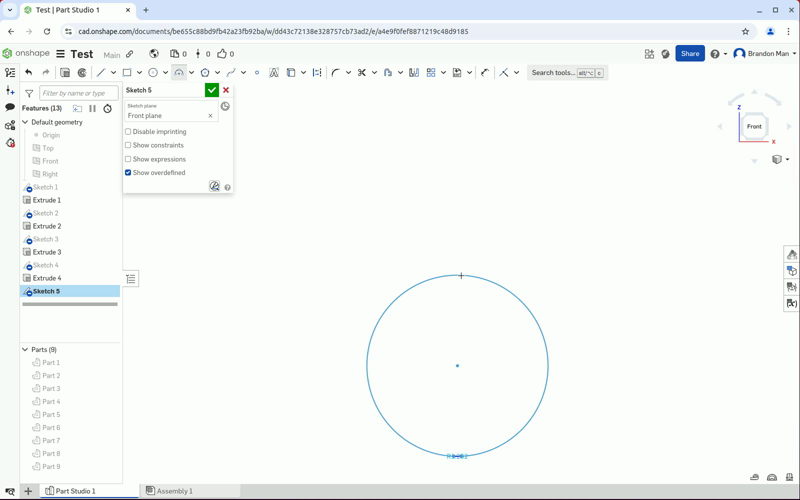
scroll(-6)
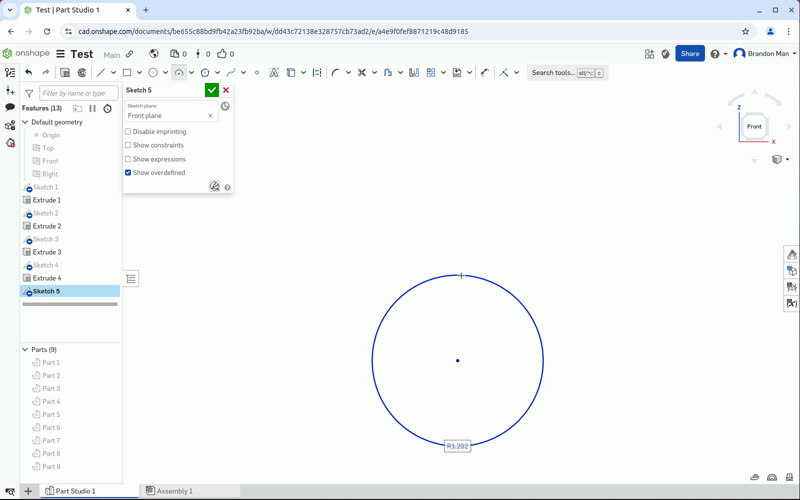
scroll(-6)
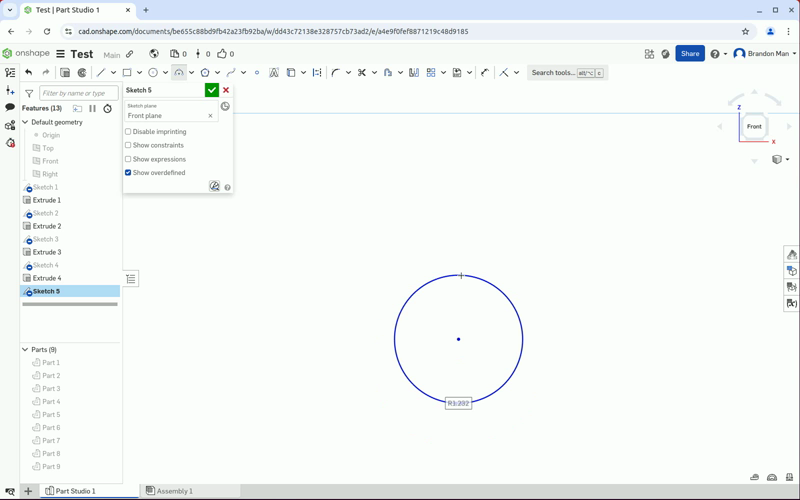
scroll(-6)
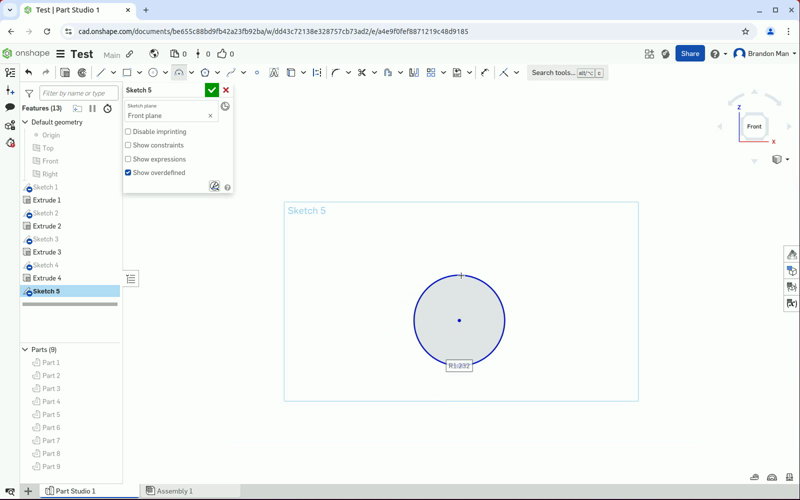
scroll(-6)
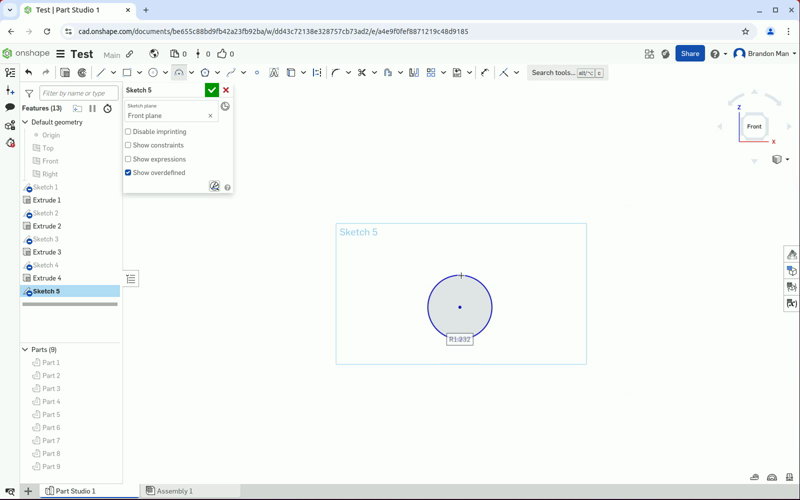
scroll(-6)
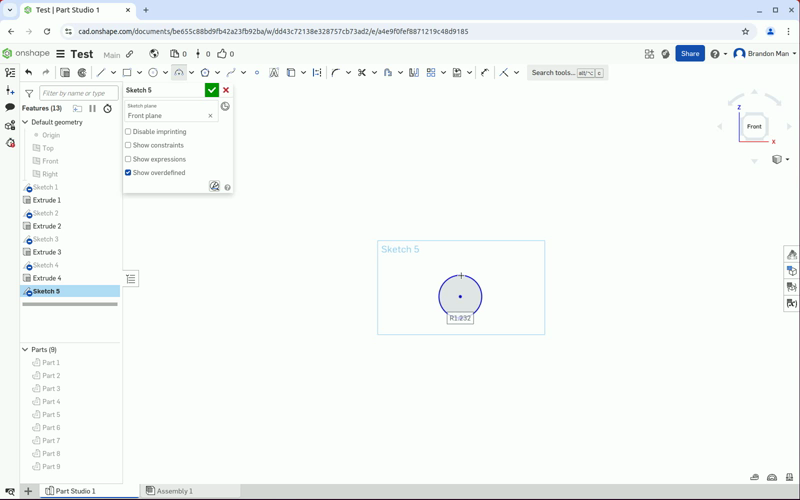
scroll(-6)
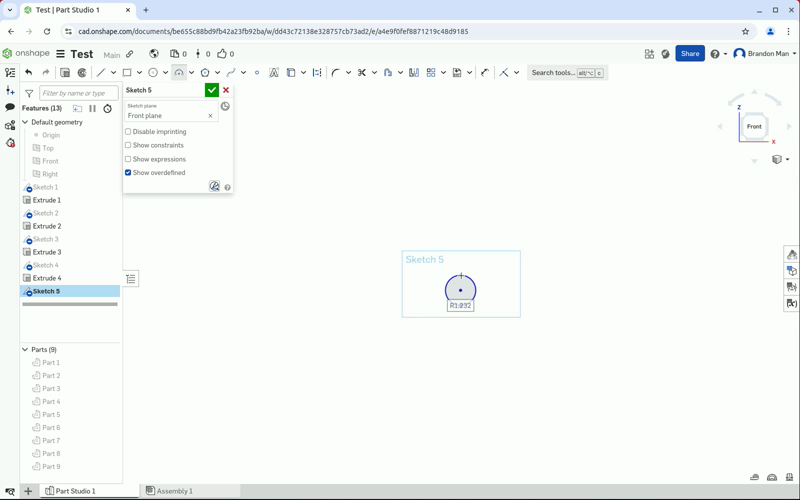
scroll(-6)
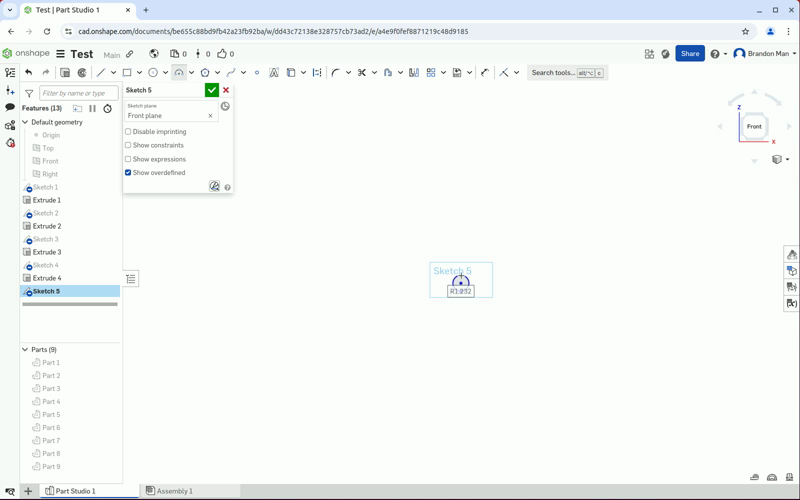
key_up(shift)
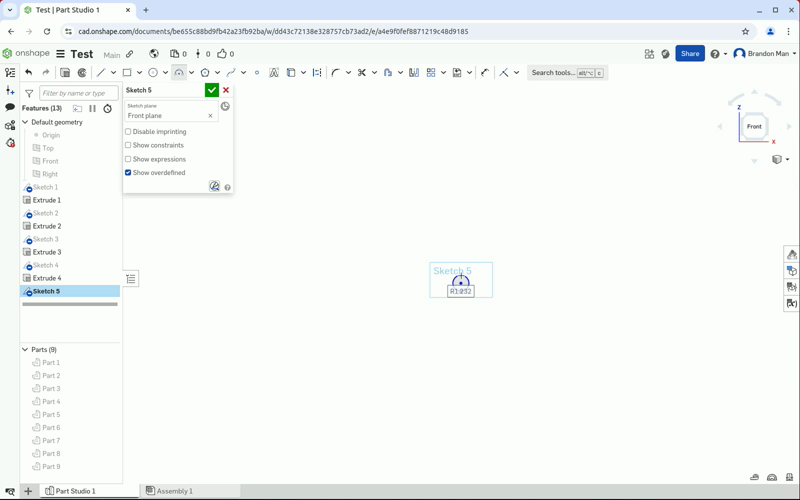
key(esc)
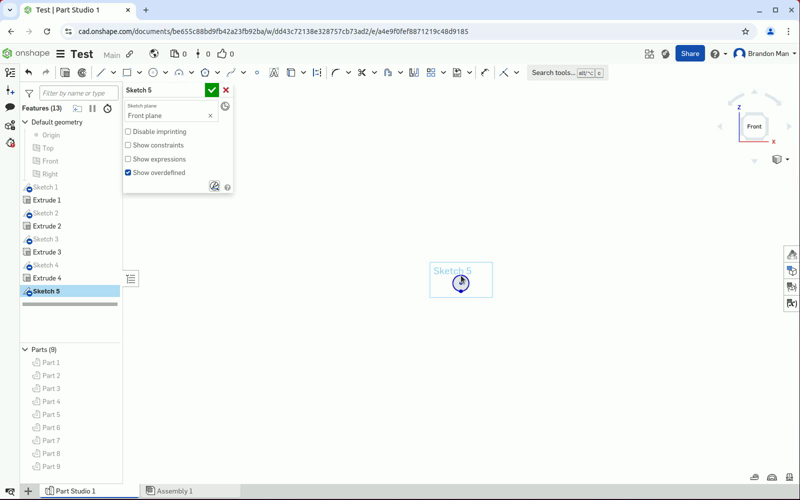
key(c)
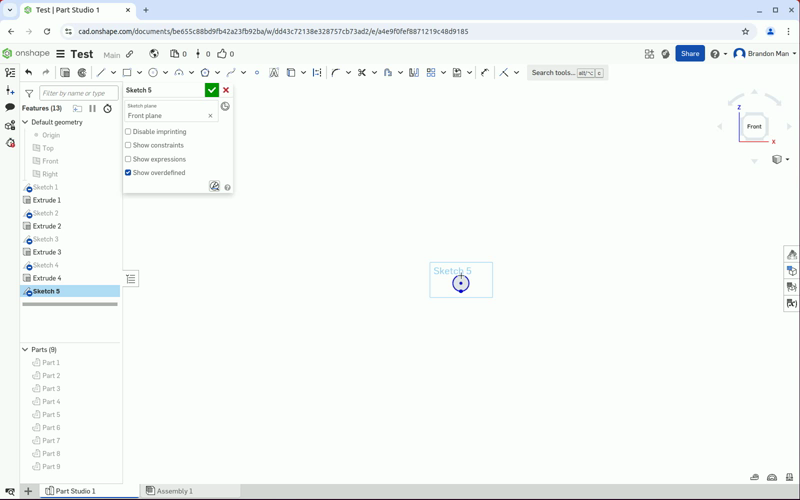
key_down(shift)
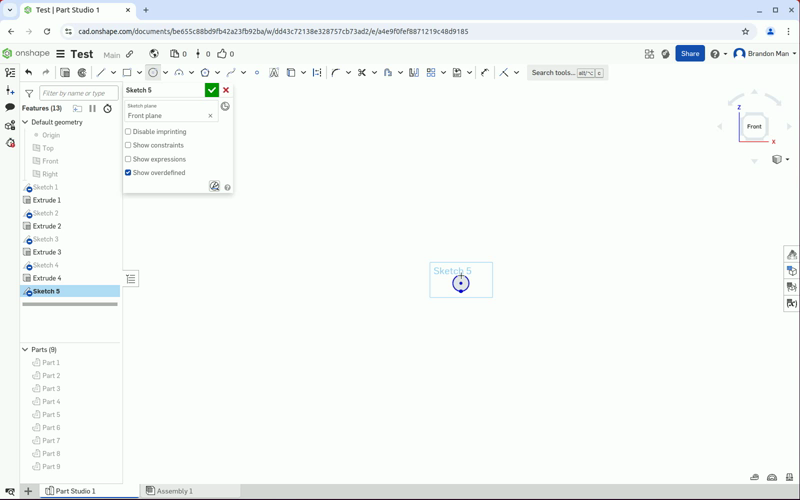
mouse_move(460, 281)
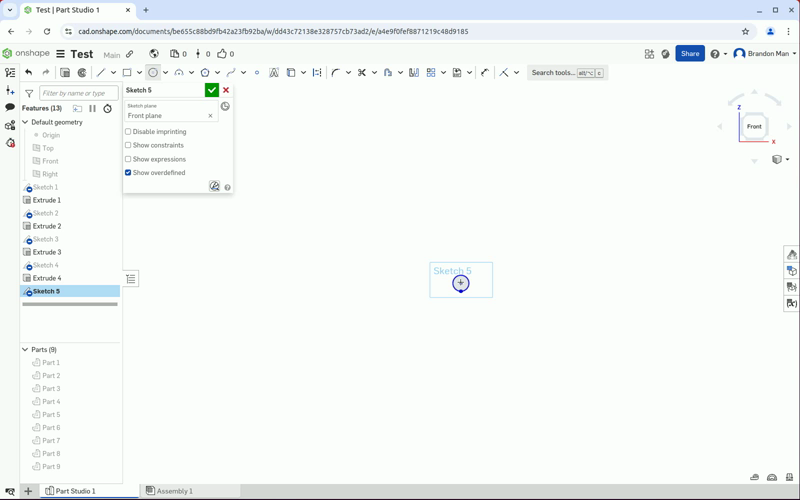
scroll(6)
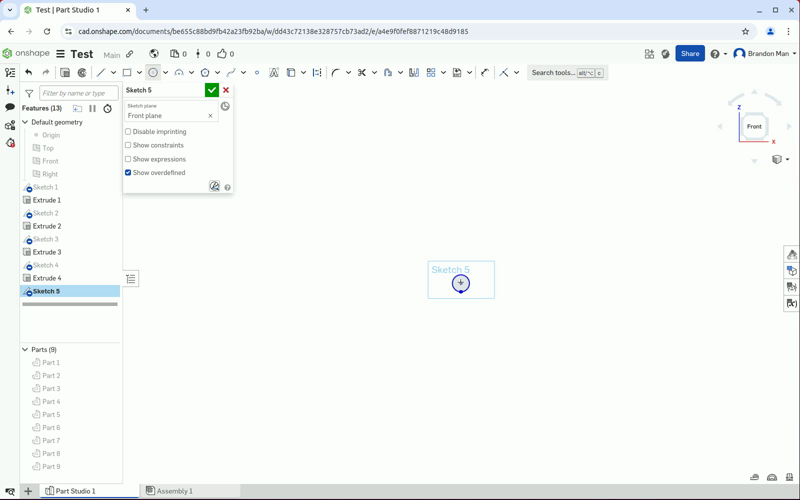
scroll(6)
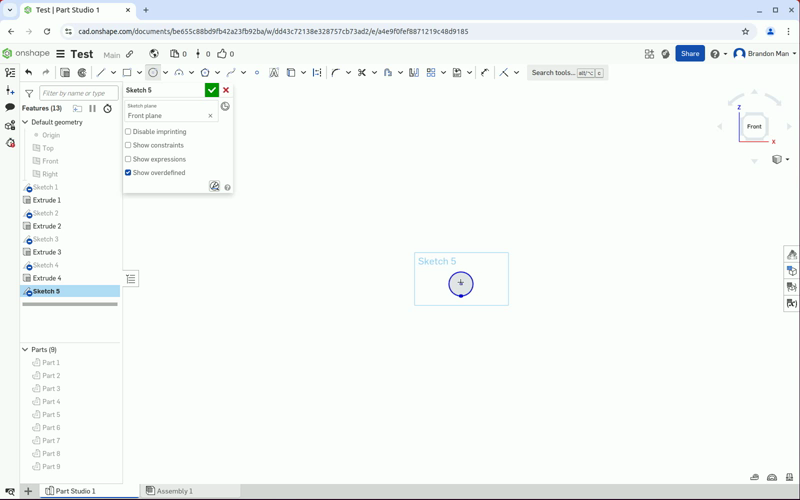
scroll(6)
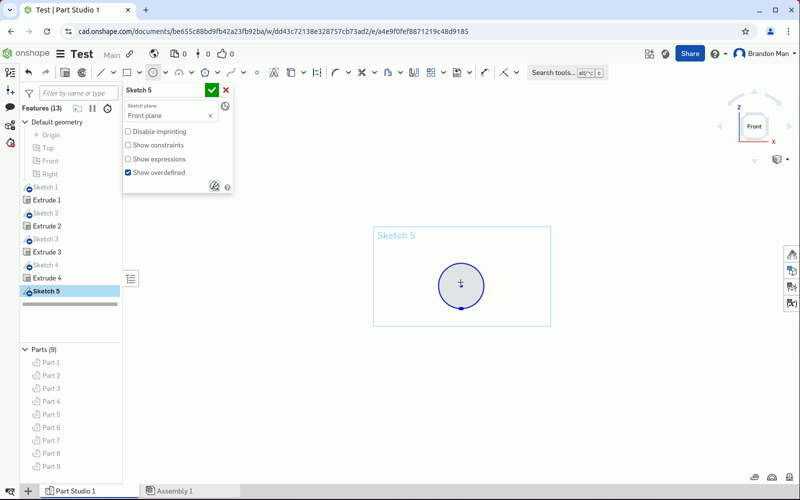
scroll(6)
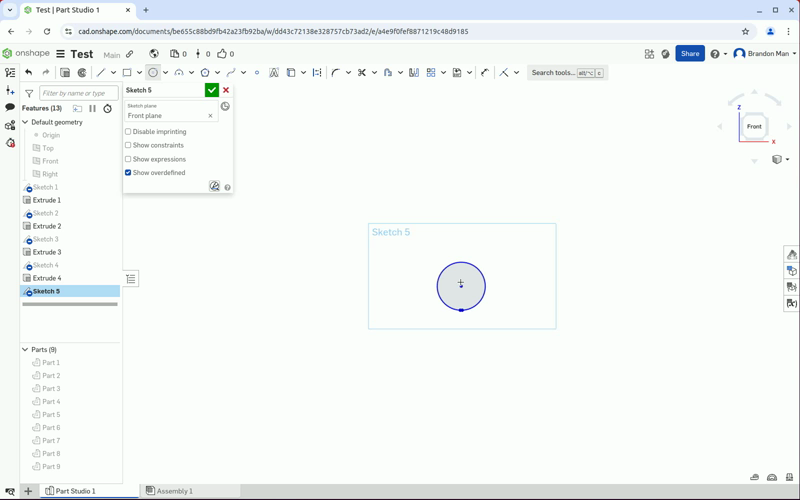
scroll(6)
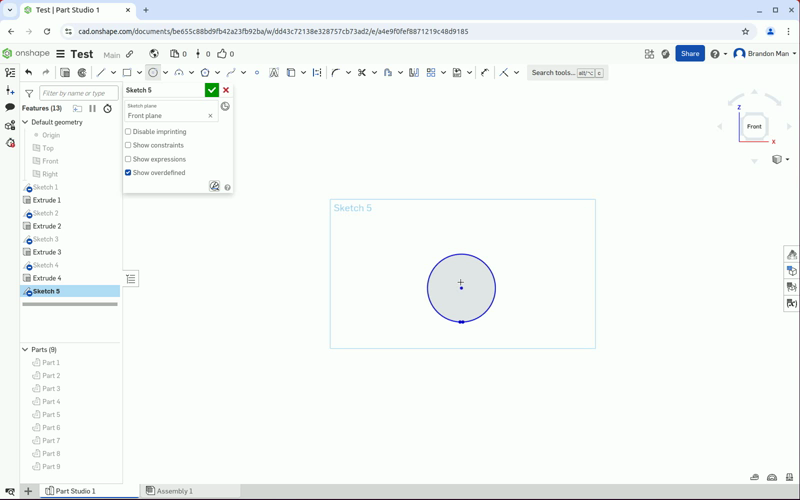
scroll(6)
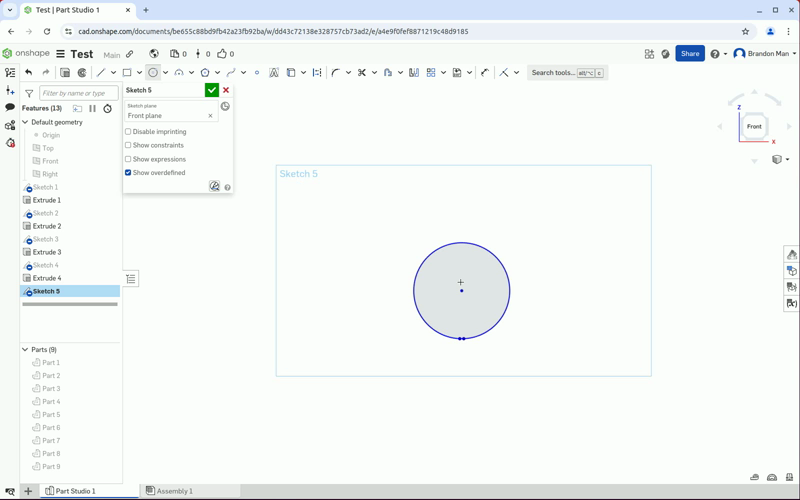
scroll(6)
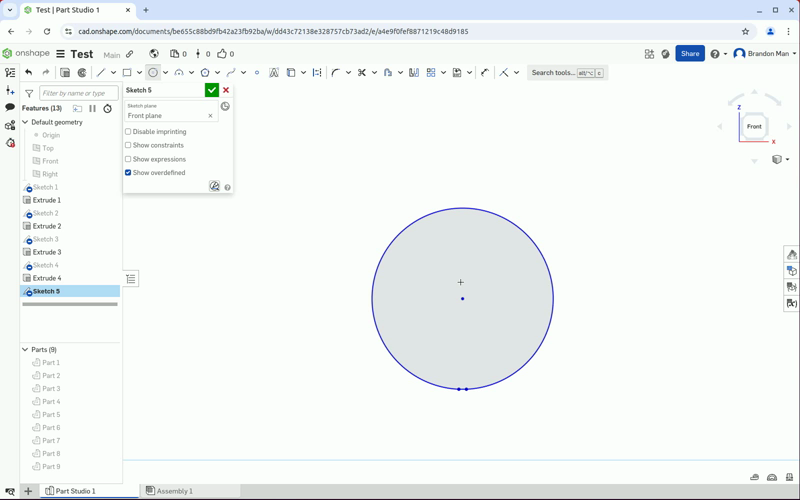
click(460, 281)
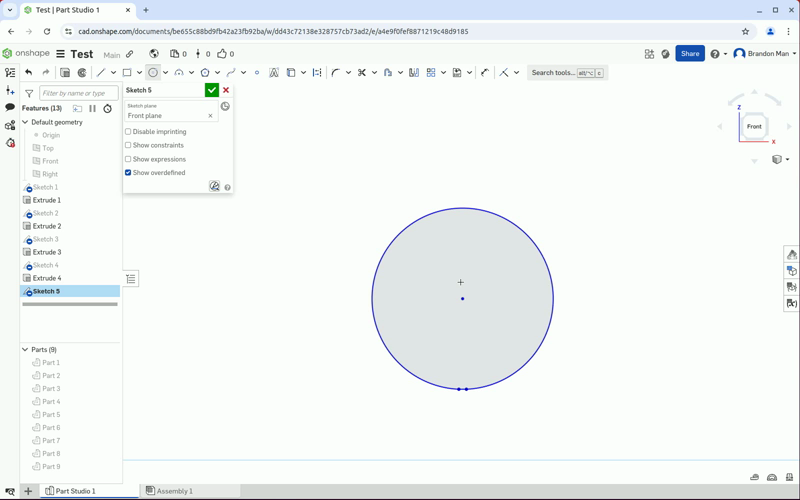
scroll(-6)
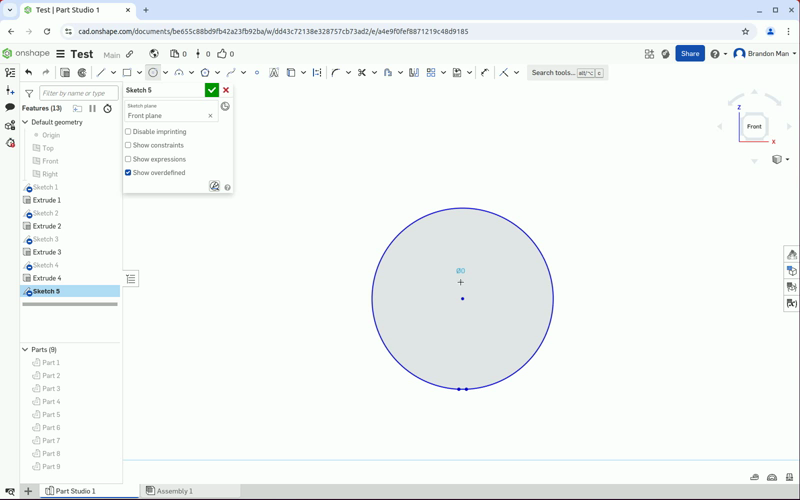
scroll(-6)
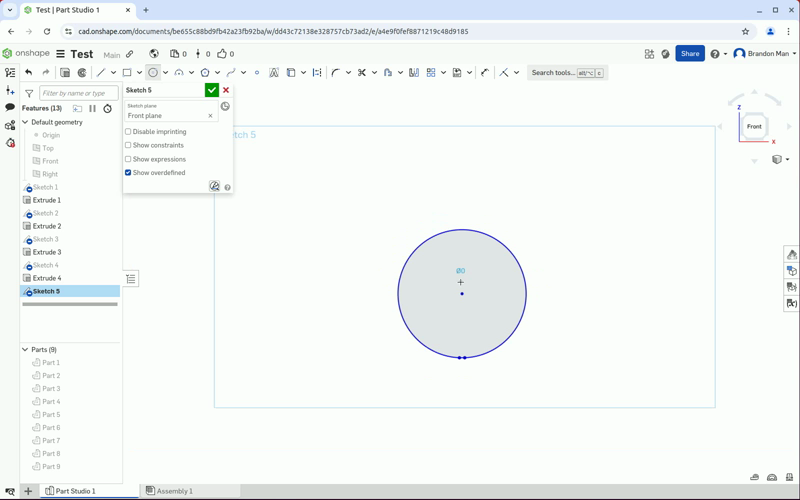
scroll(-6)
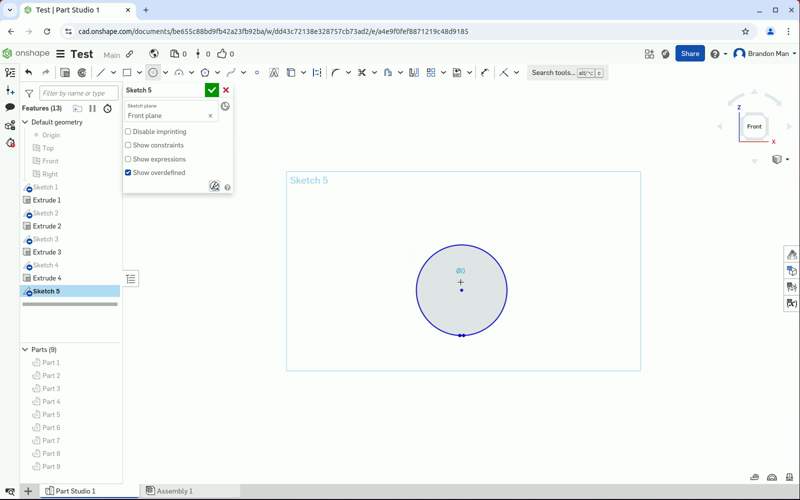
scroll(-6)
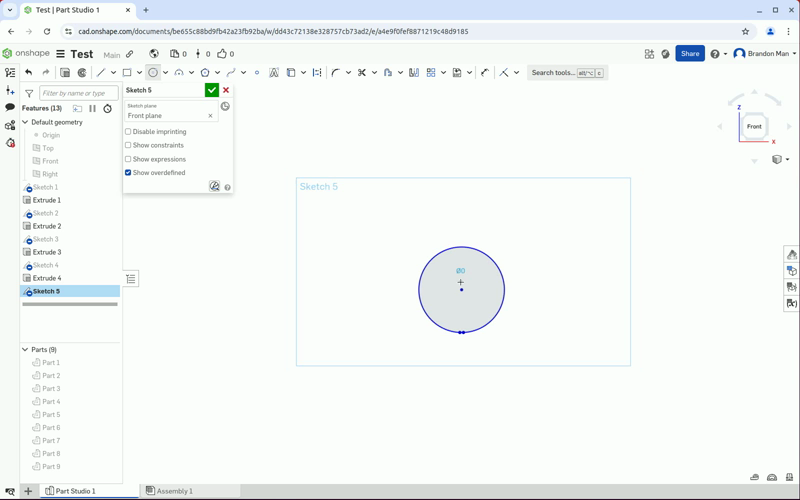
scroll(-6)
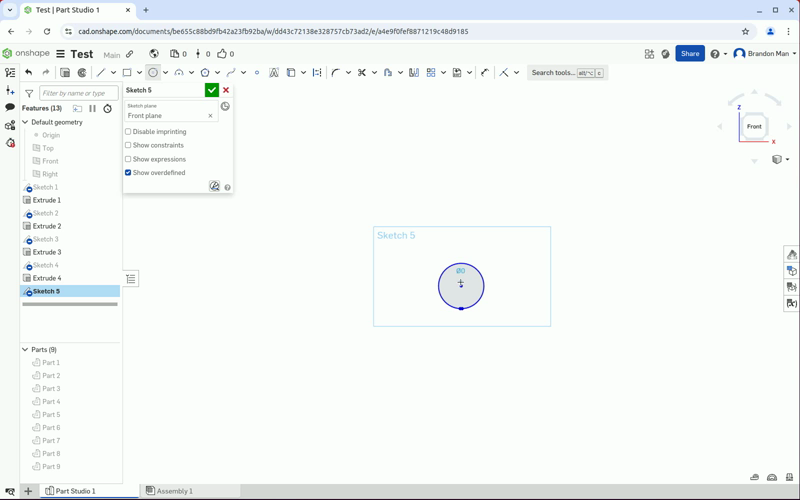
scroll(-6)
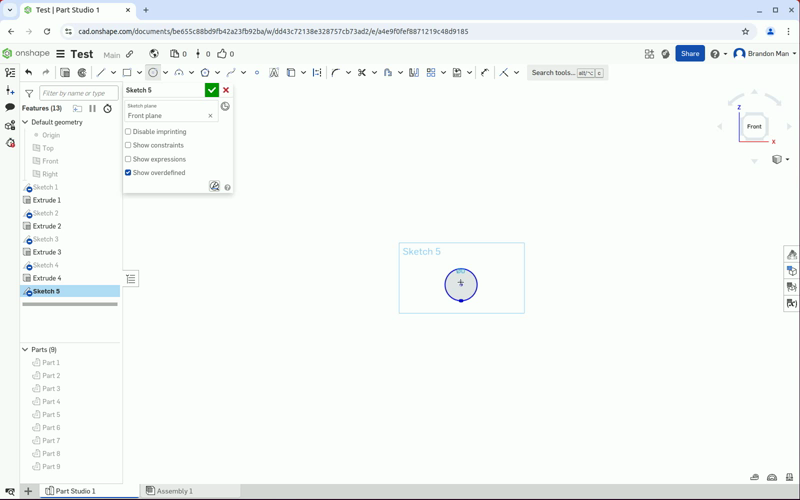
scroll(-6)
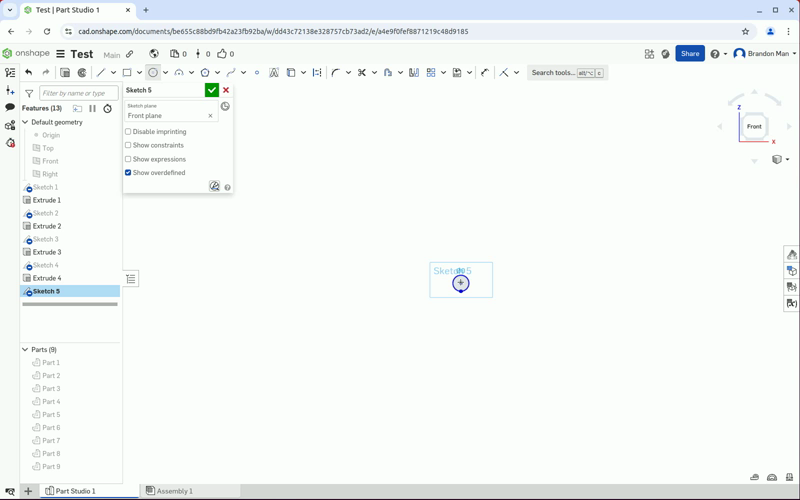
key_up(shift)
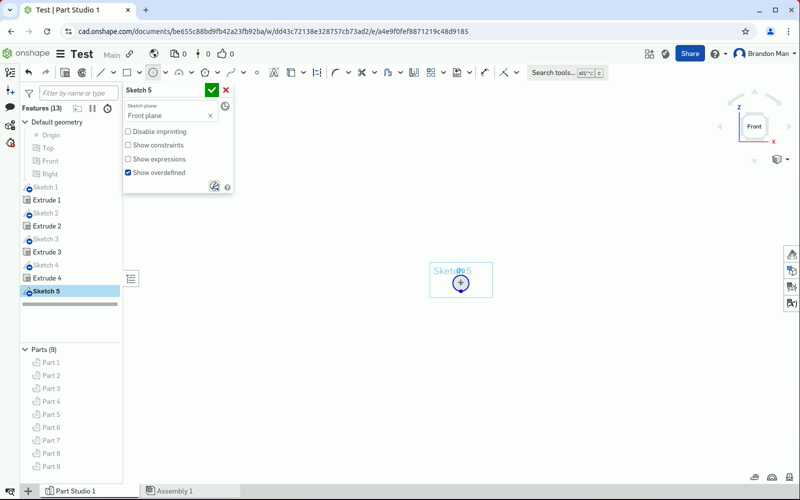
mouse_move(463, 281)
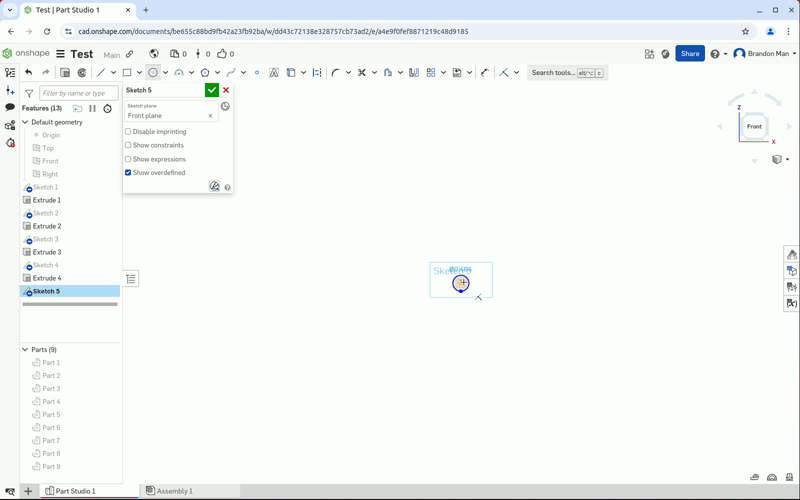
scroll(6)
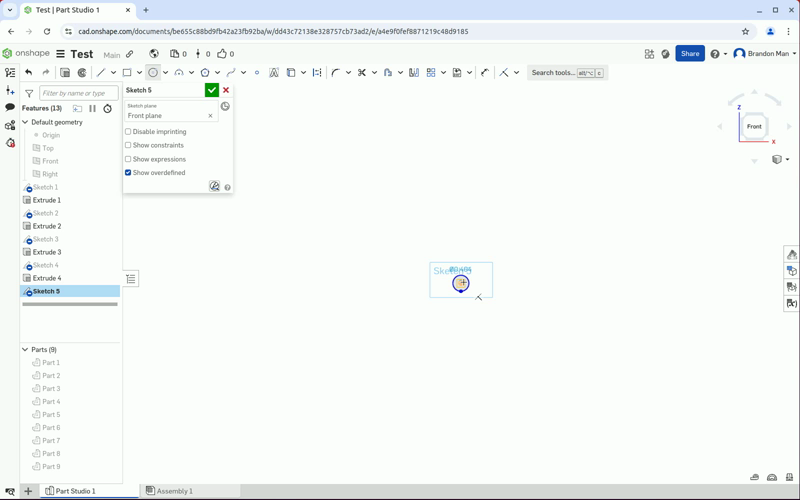
scroll(6)
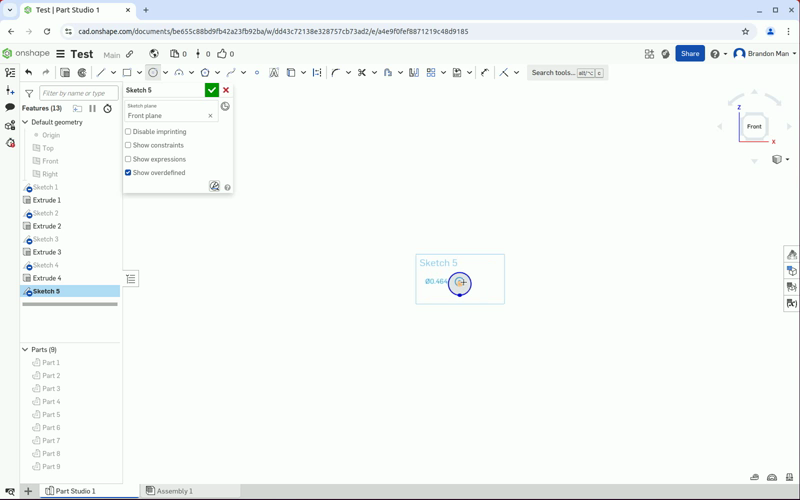
scroll(6)
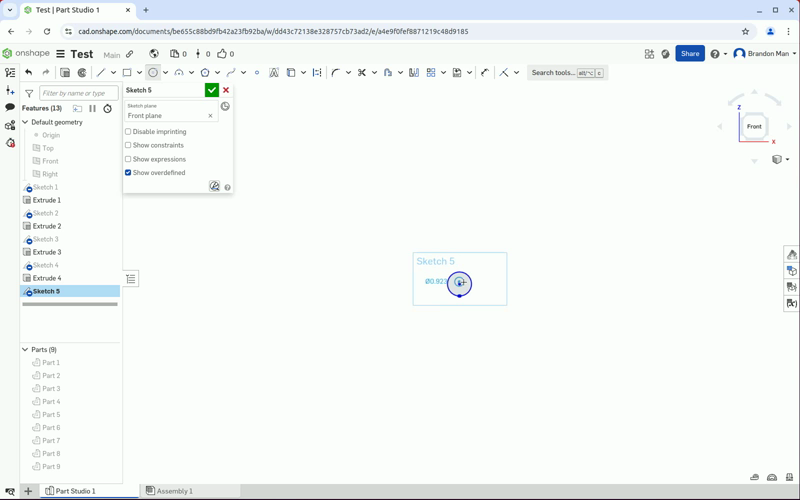
scroll(6)
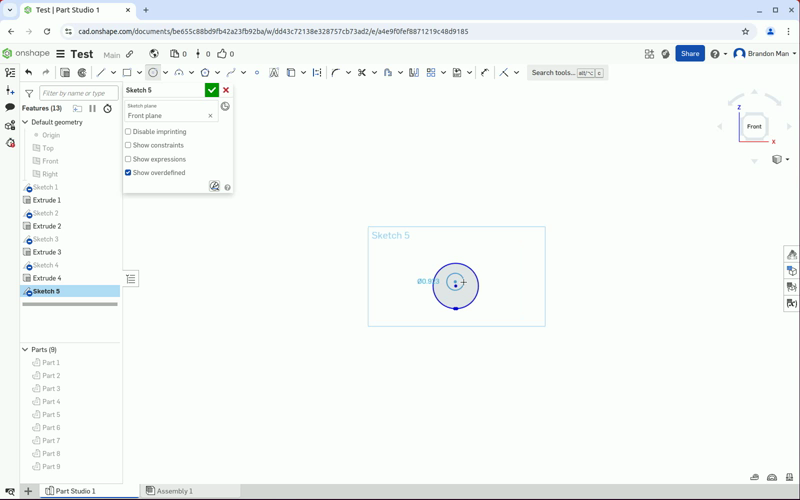
scroll(6)
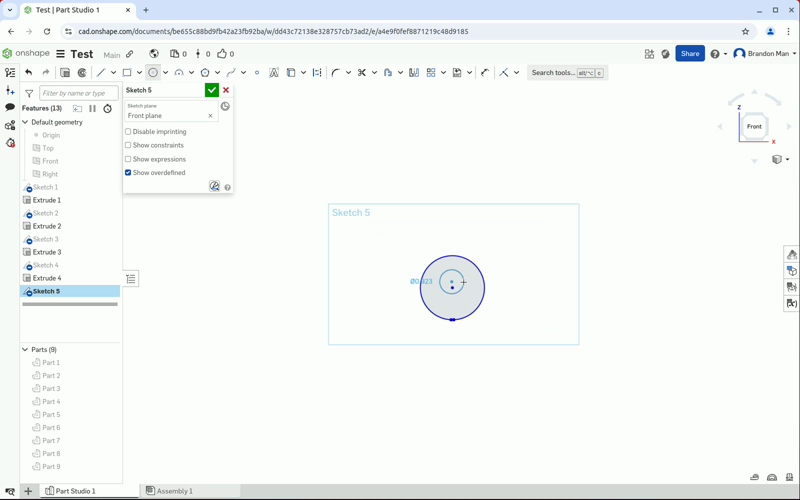
scroll(6)
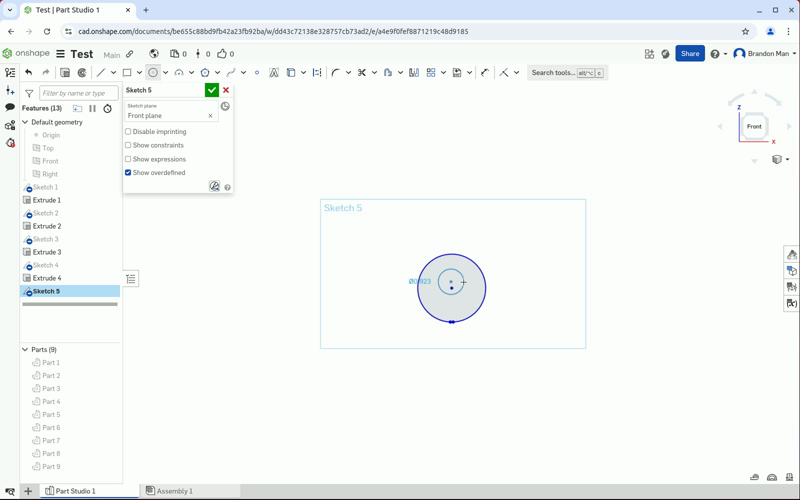
scroll(6)
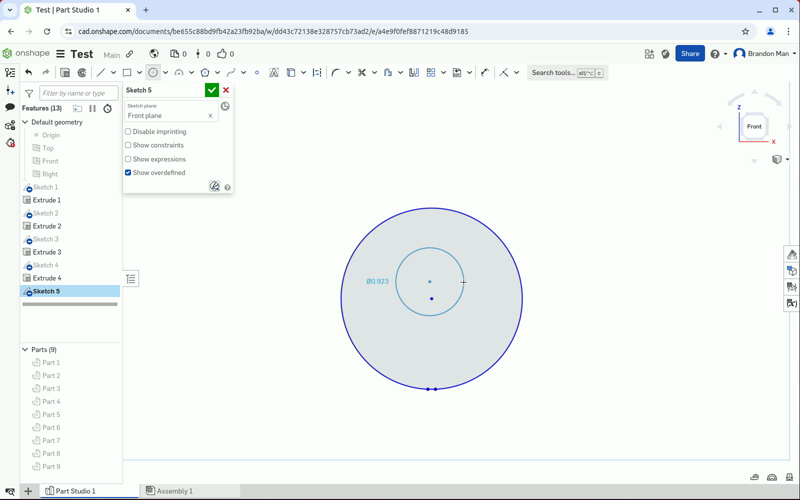
click(463, 281)
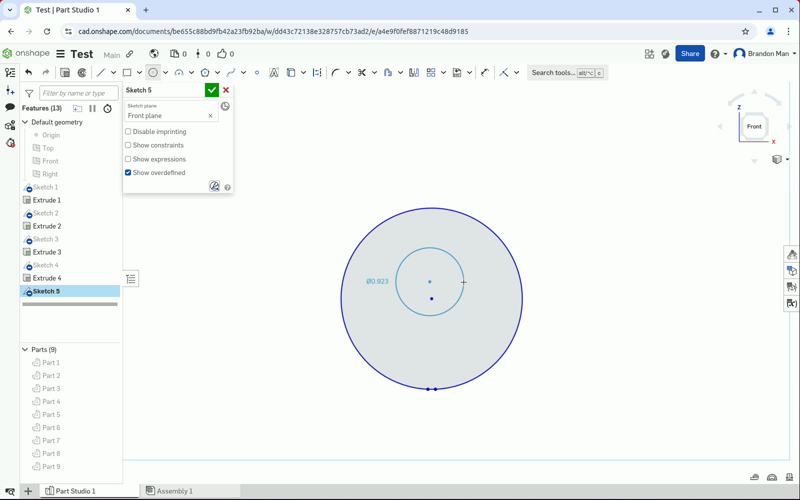
scroll(-6)
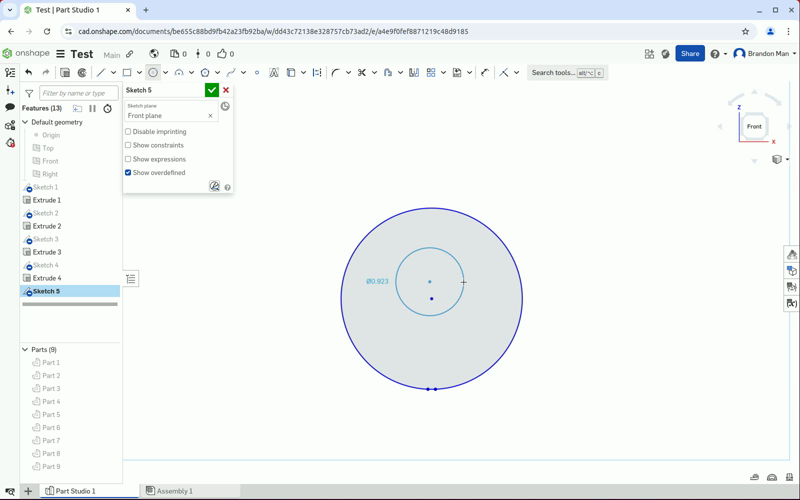
scroll(-6)
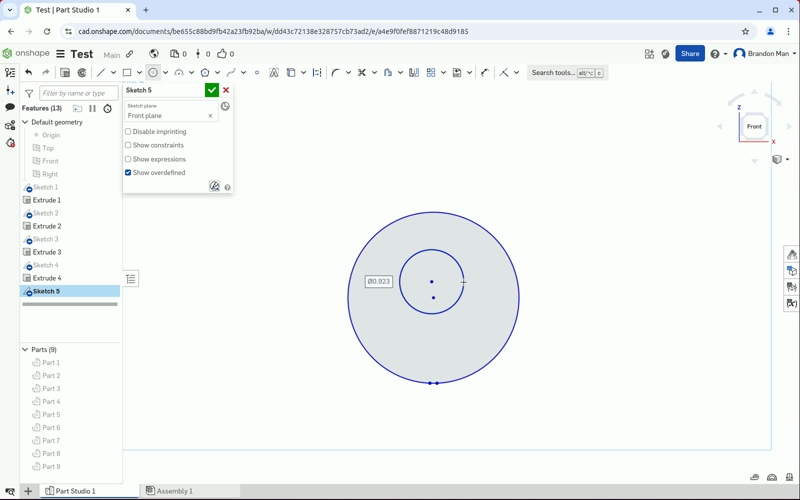
scroll(-6)
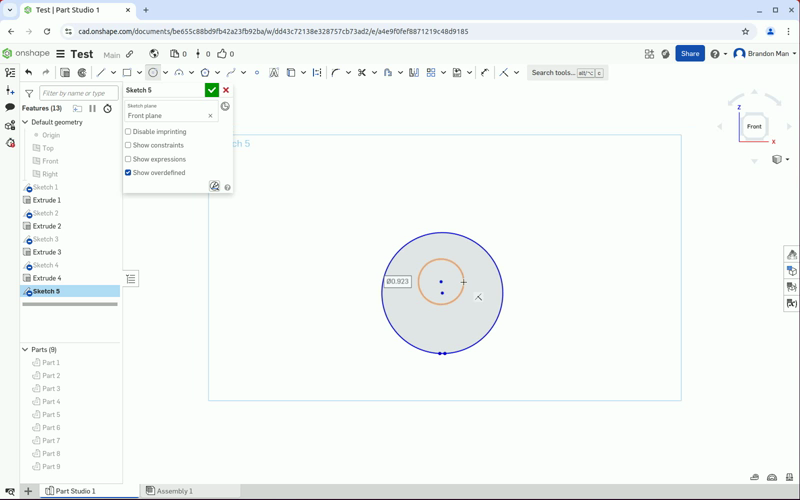
scroll(-6)
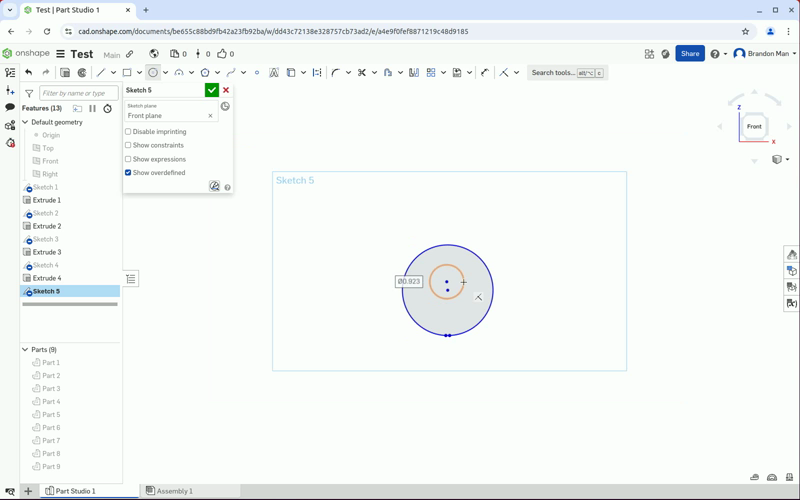
scroll(-6)
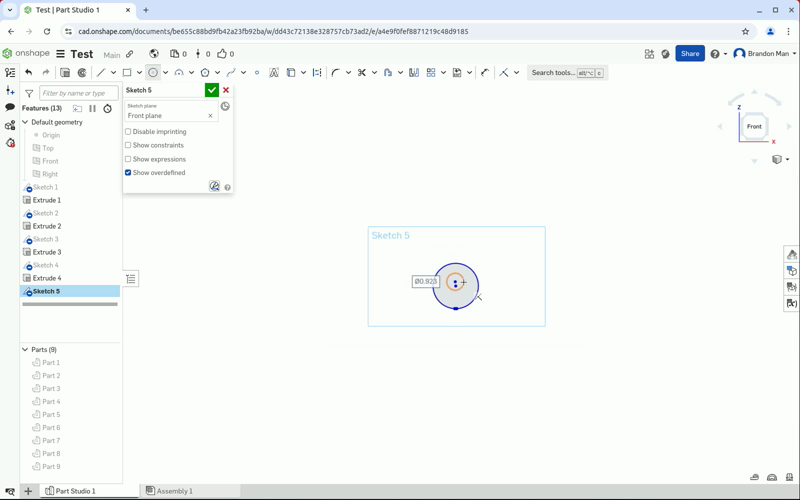
scroll(-6)
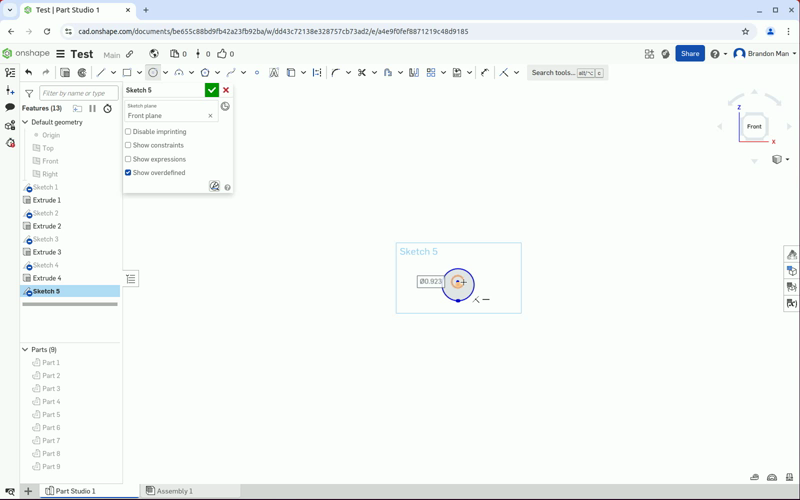
scroll(-6)
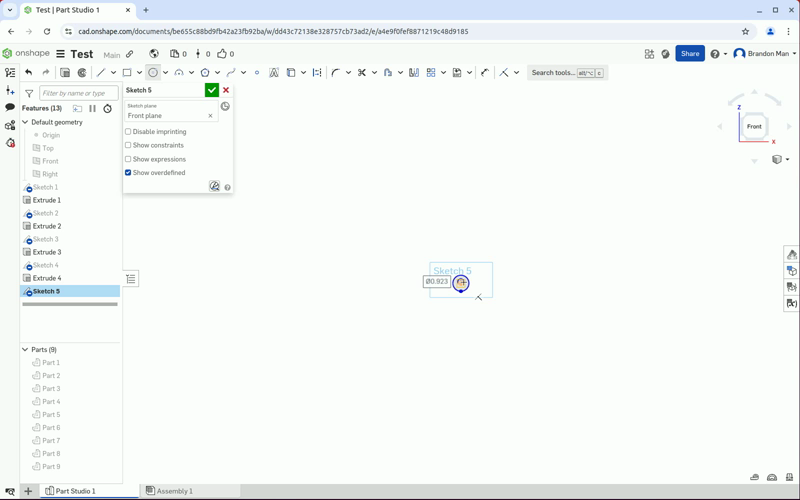
key(esc)
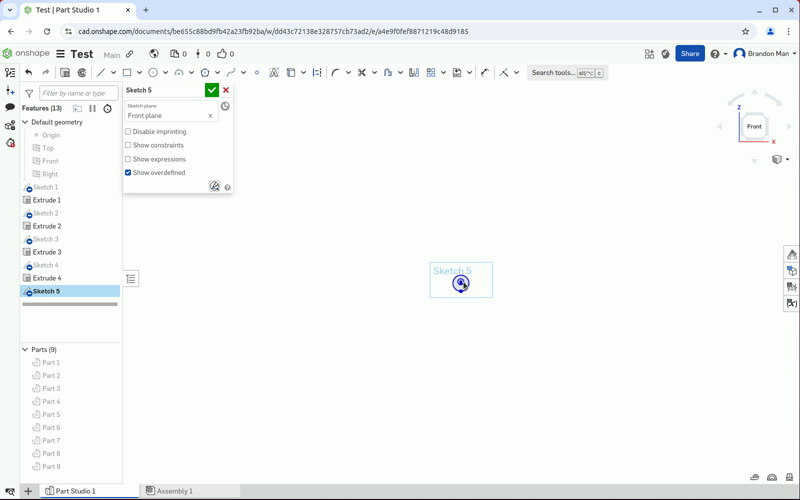
mouse_move(455, 284)
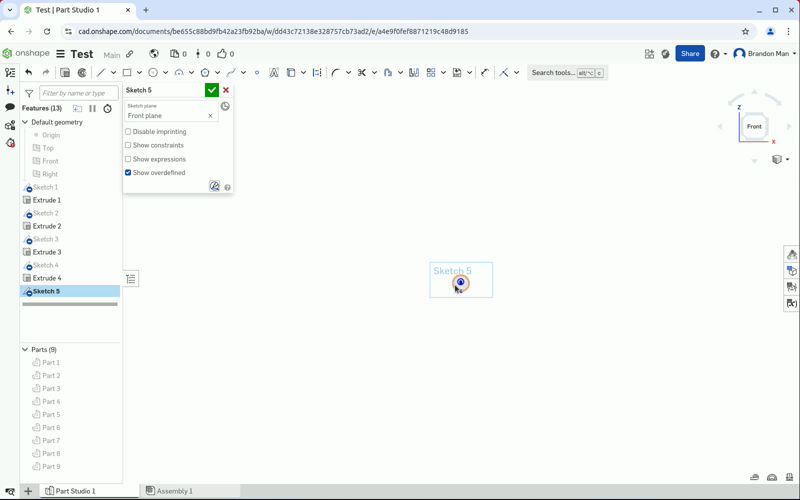
scroll(6)
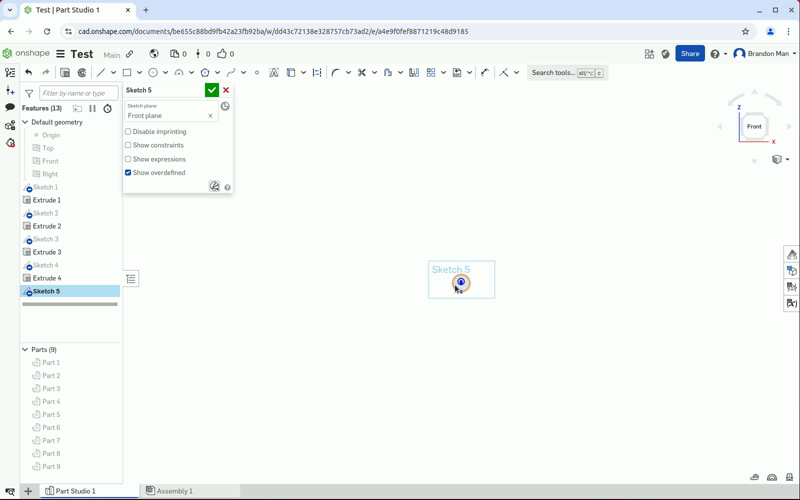
scroll(6)
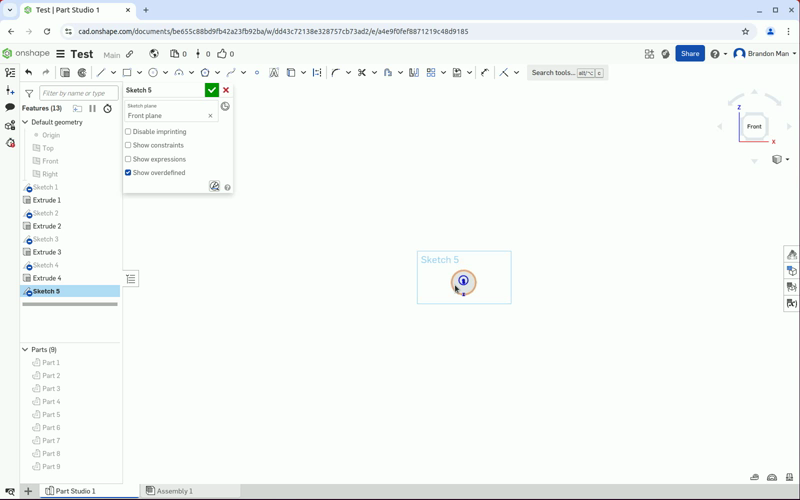
scroll(6)
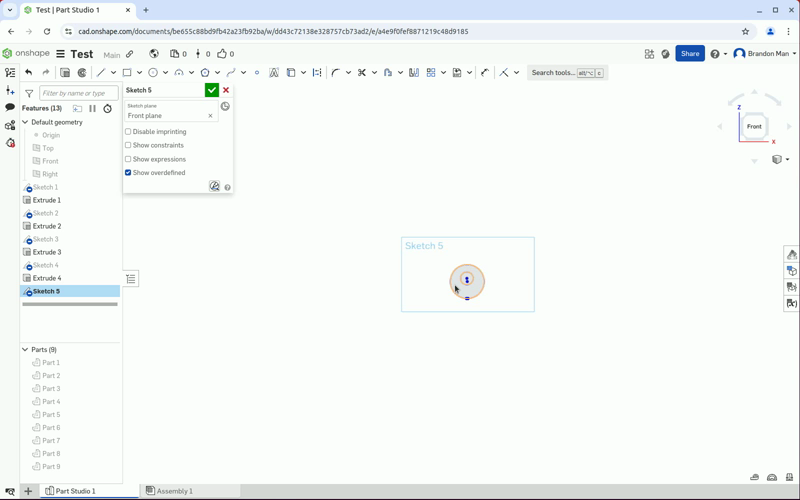
scroll(6)
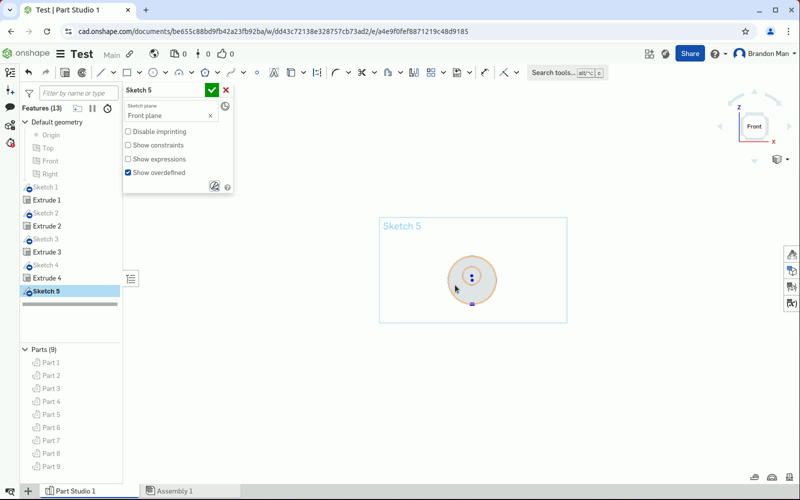
scroll(6)
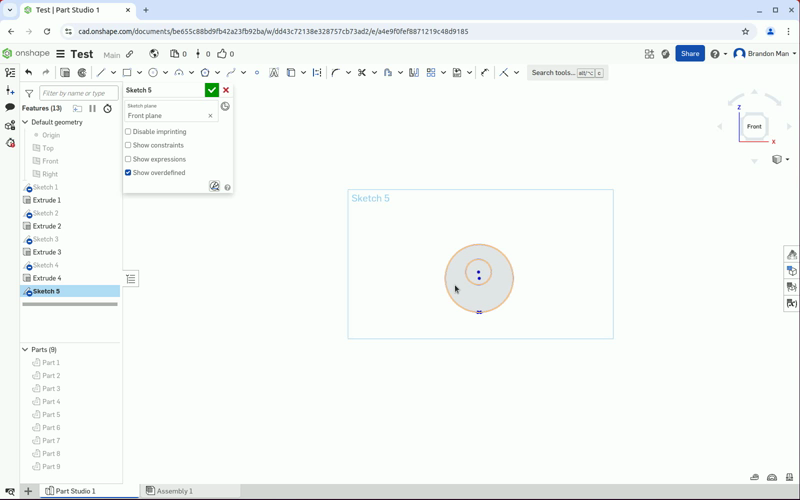
scroll(6)
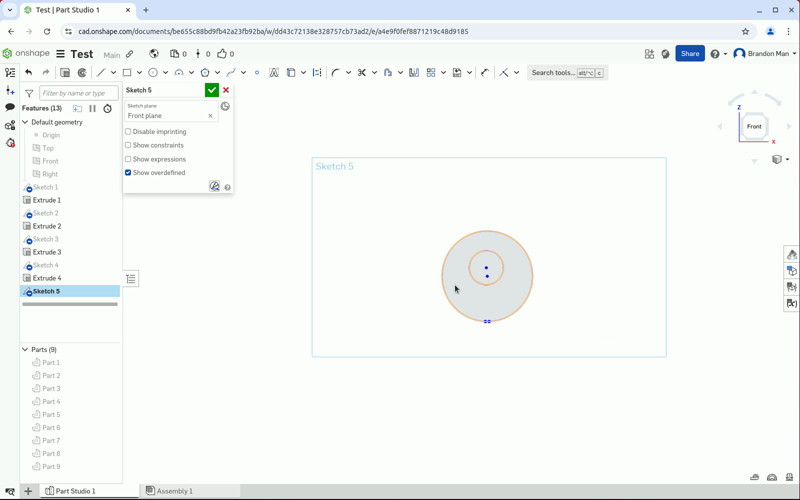
scroll(6)
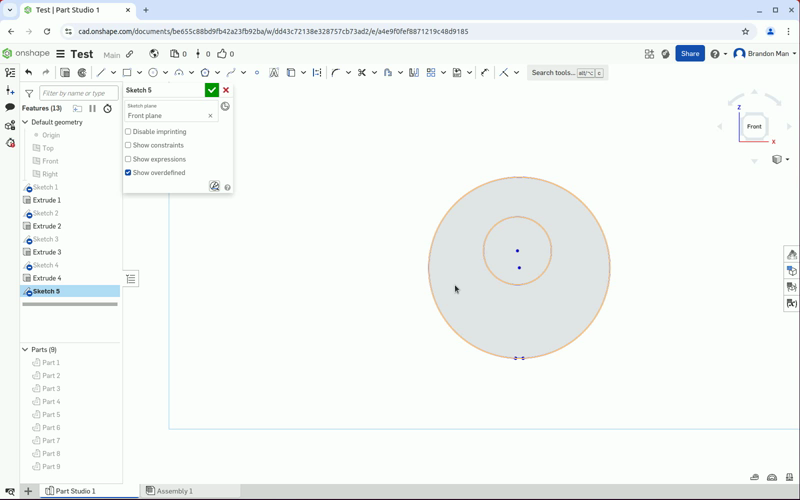
click(455, 284)
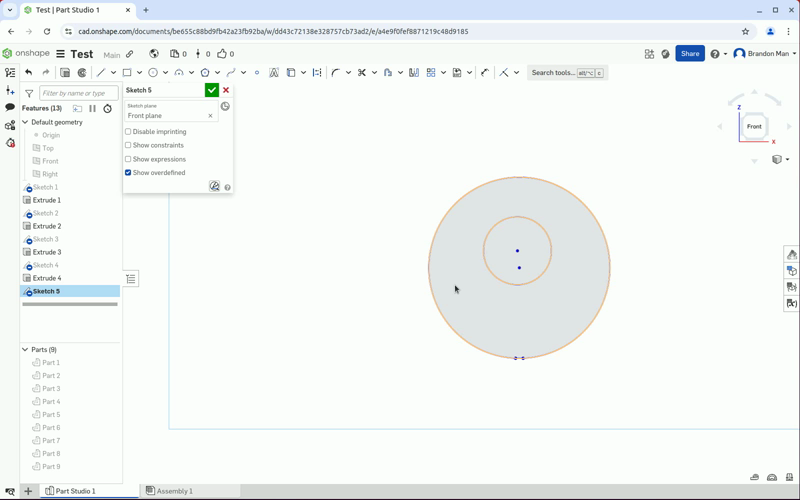
scroll(-6)
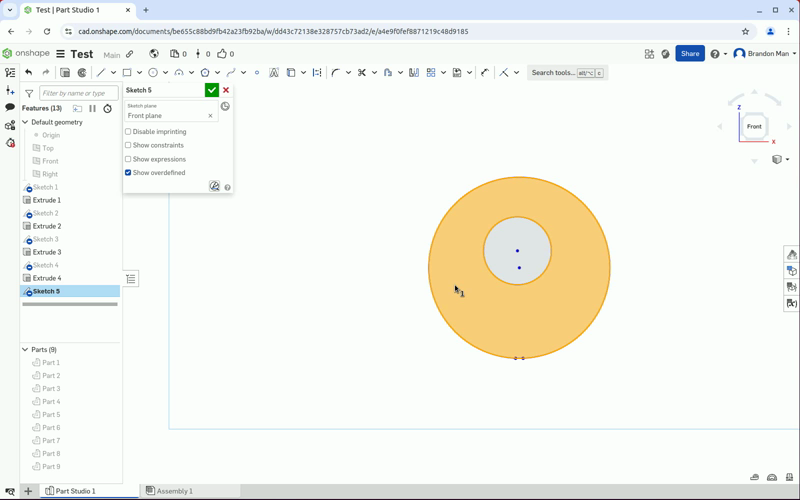
scroll(-6)
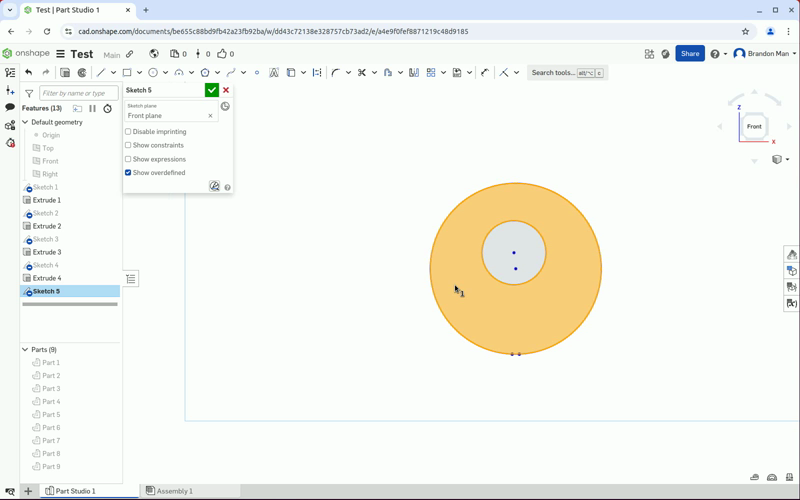
scroll(-6)
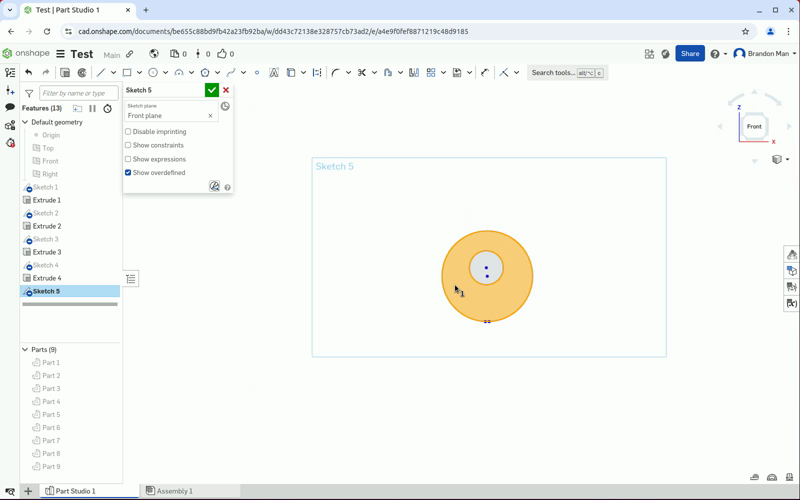
scroll(-6)
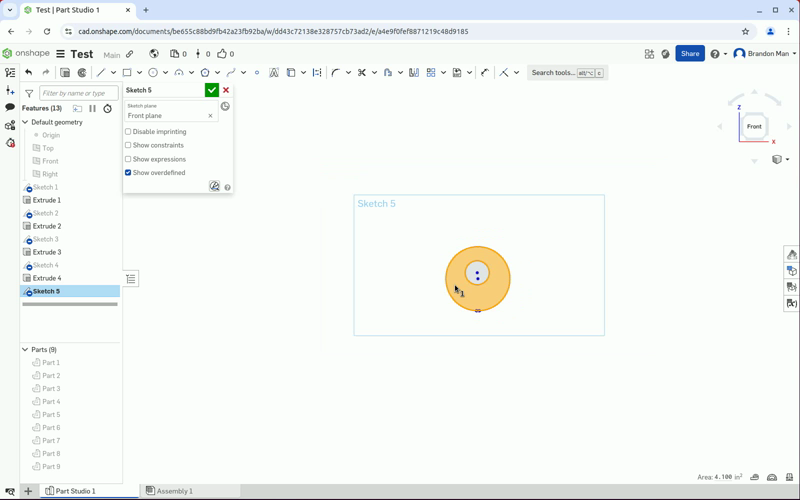
scroll(-6)
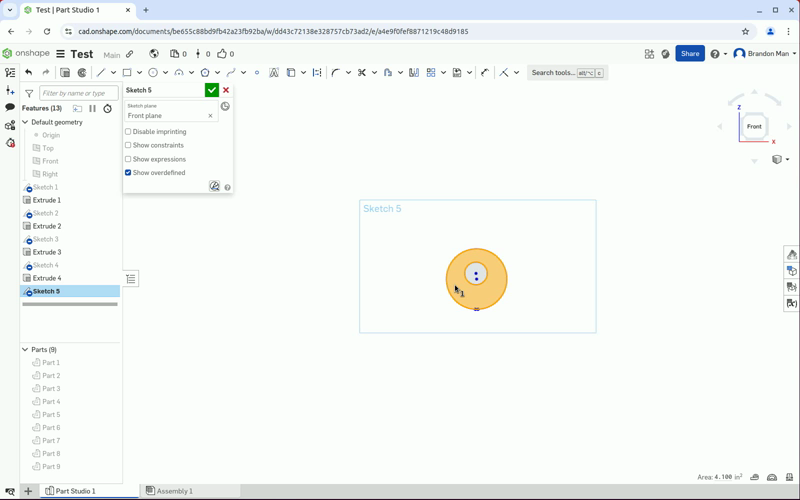
scroll(-6)
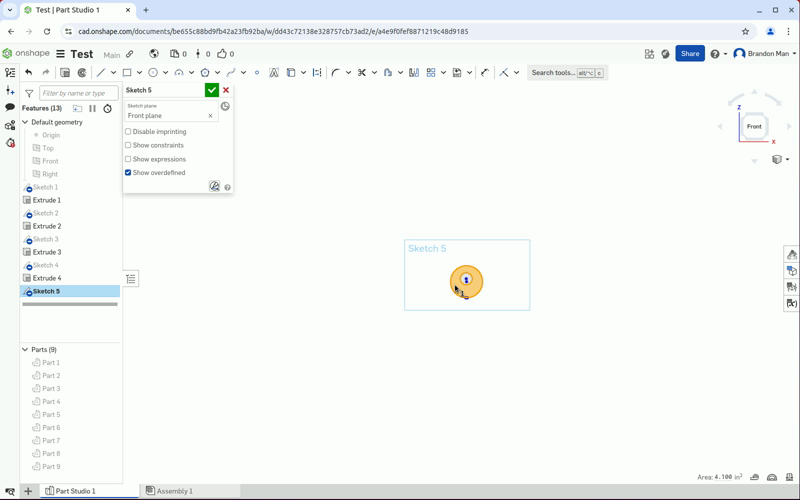
scroll(-6)
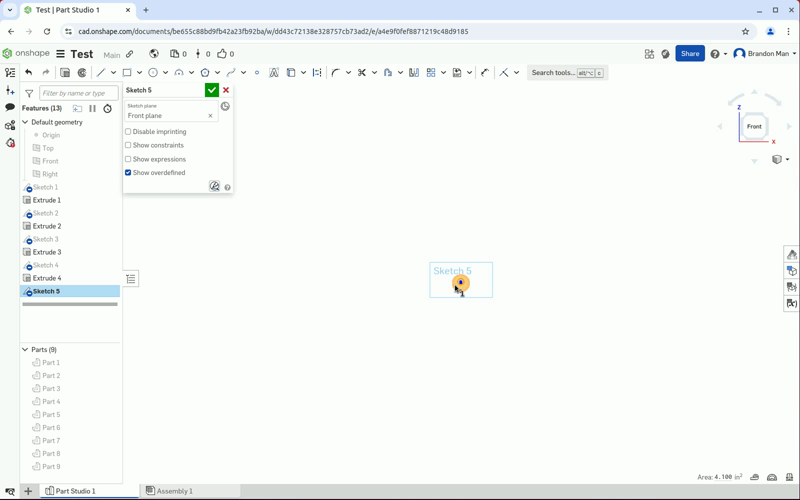
mouse_move(73, 352)
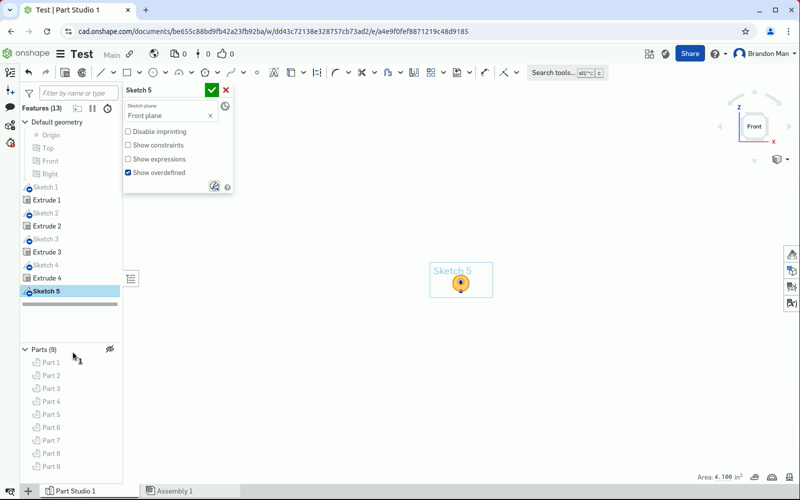
key(shift+y)
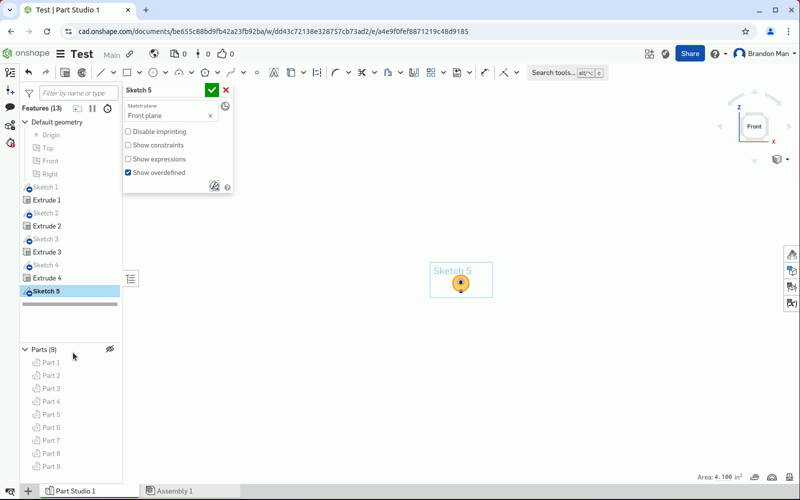
key(shift+e)
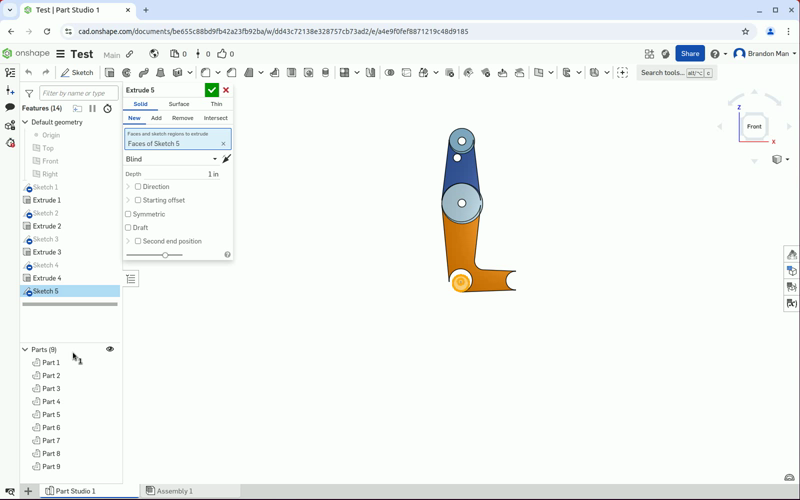
mouse_move(143, 106)
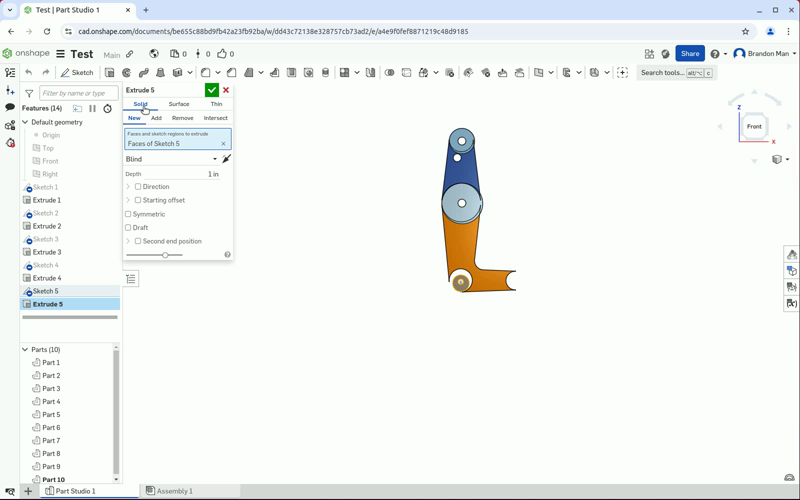
click(143, 106)
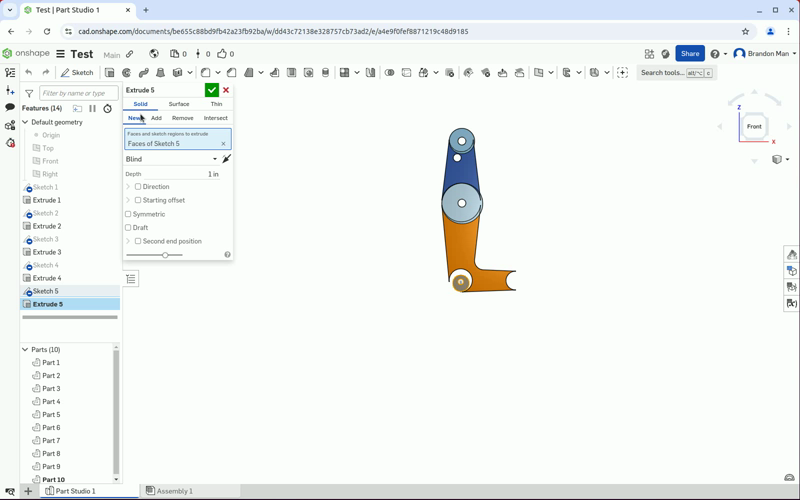
mouse_move(137, 120)
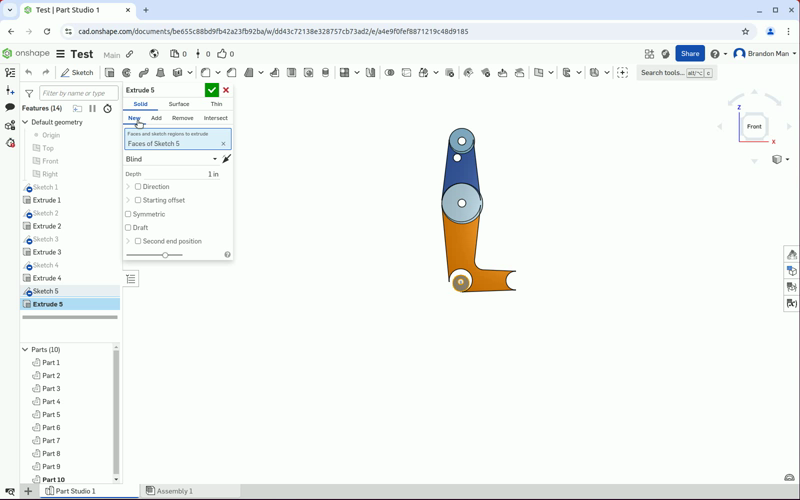
click(137, 120)
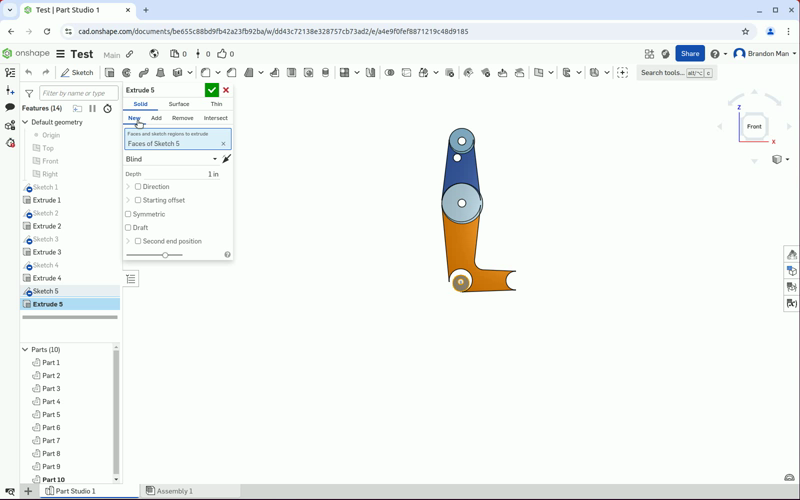
key(tab, 4)
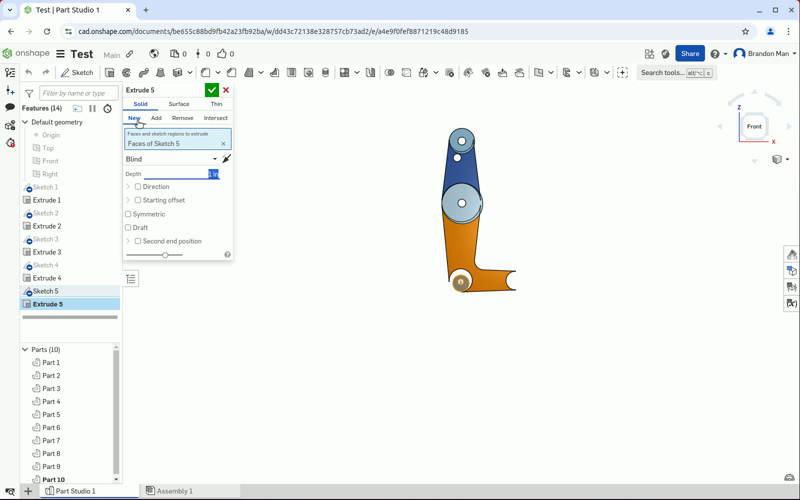
text(0.481)
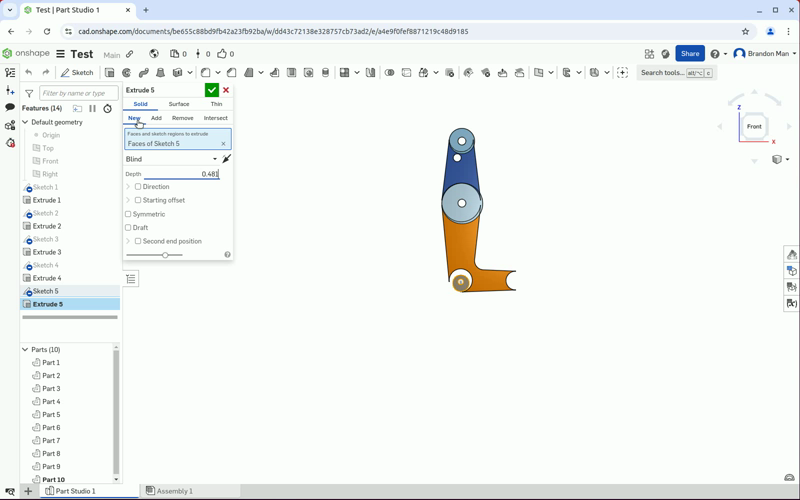
key(enter)
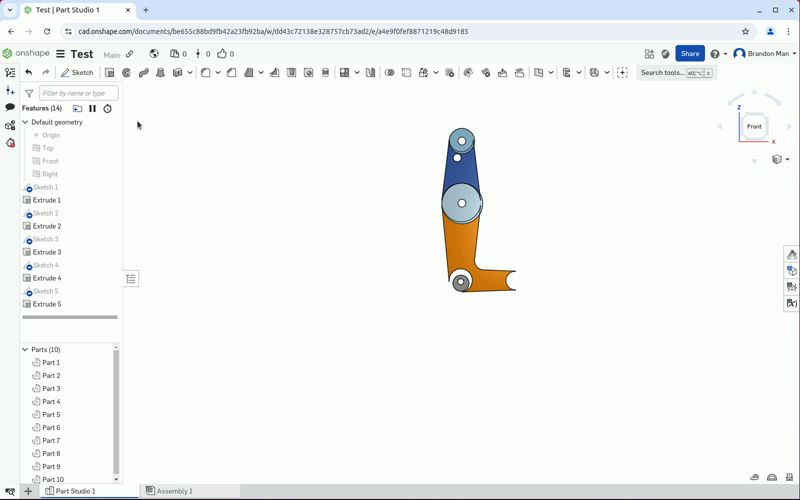
key(shift+h)
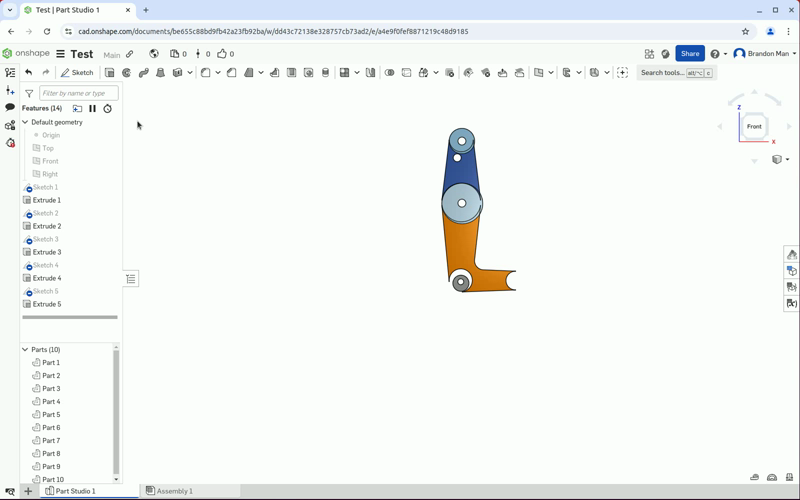
key(shift+h)
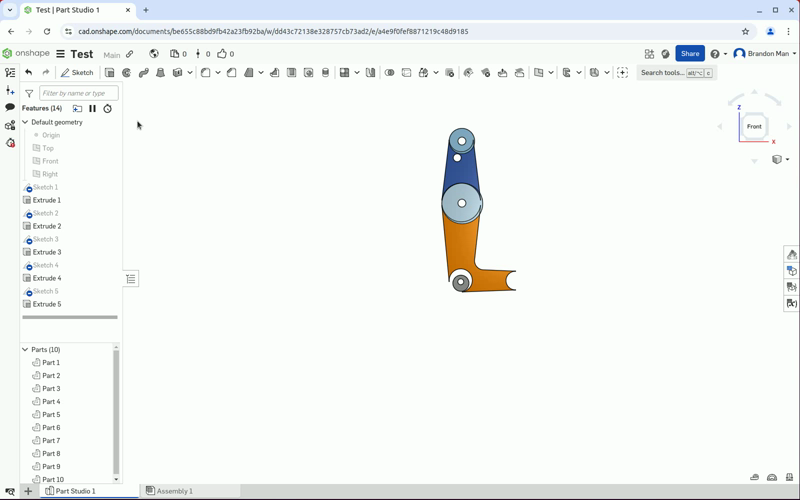
mouse_move(73, 189)
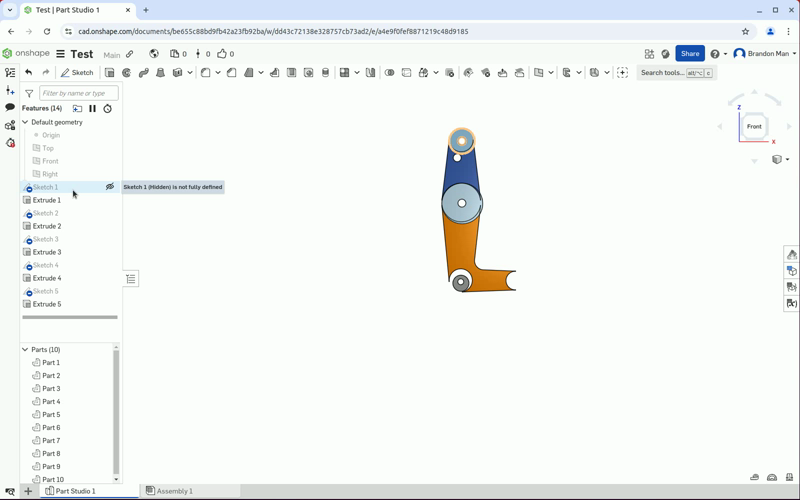
click(73, 189)
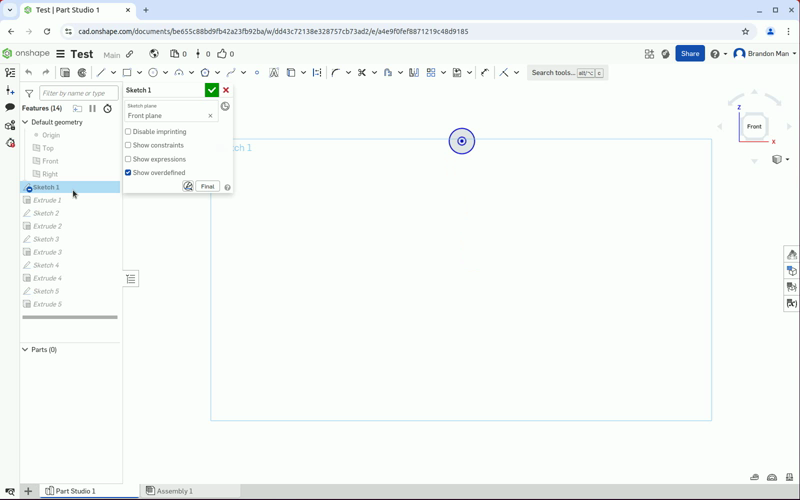
mouse_move(229, 92)
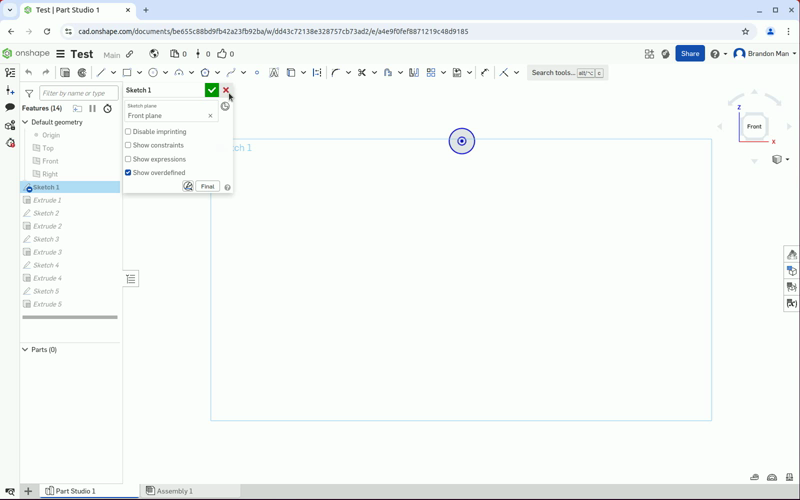
click(229, 92)
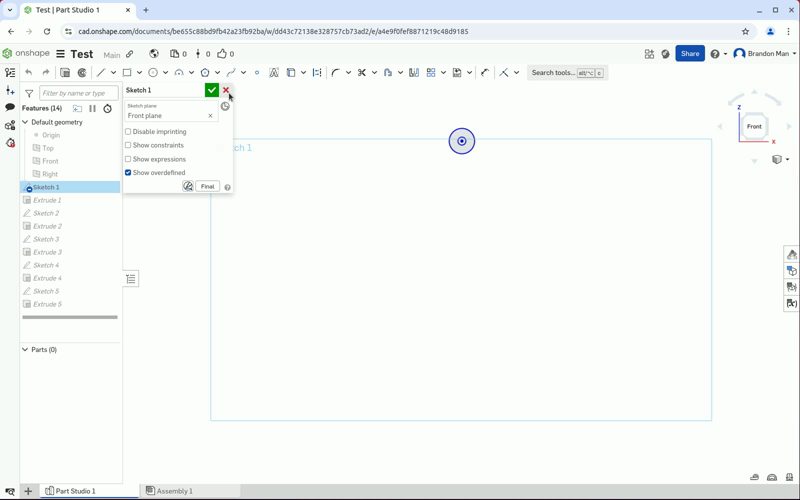
key(shift+s)
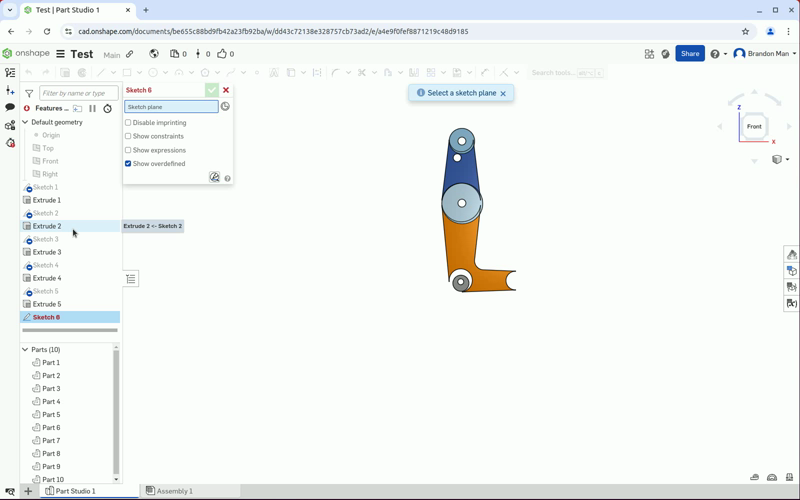
scroll(3)
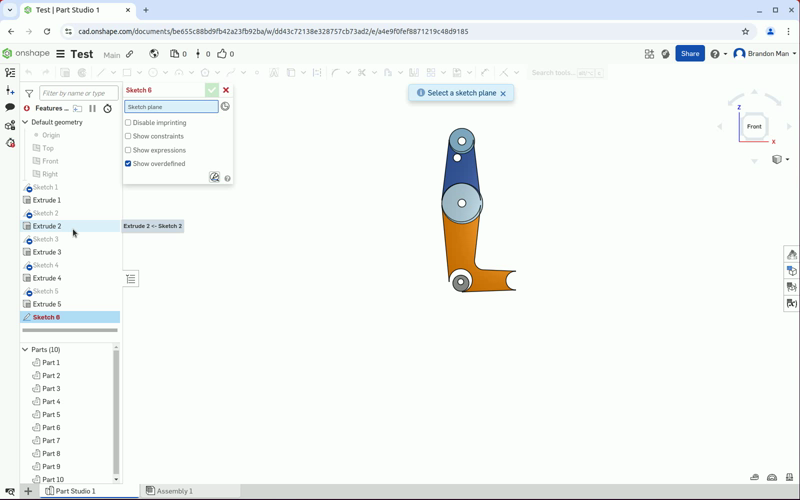
mouse_move(73, 163)
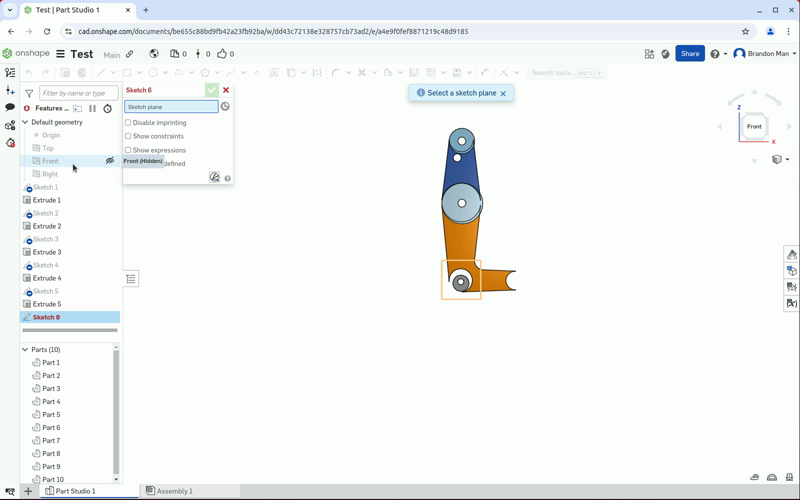
click(73, 163)
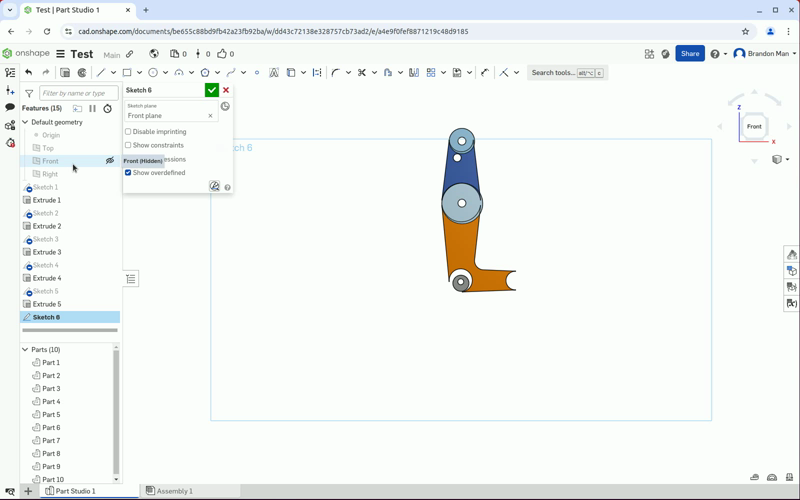
mouse_move(69, 352)
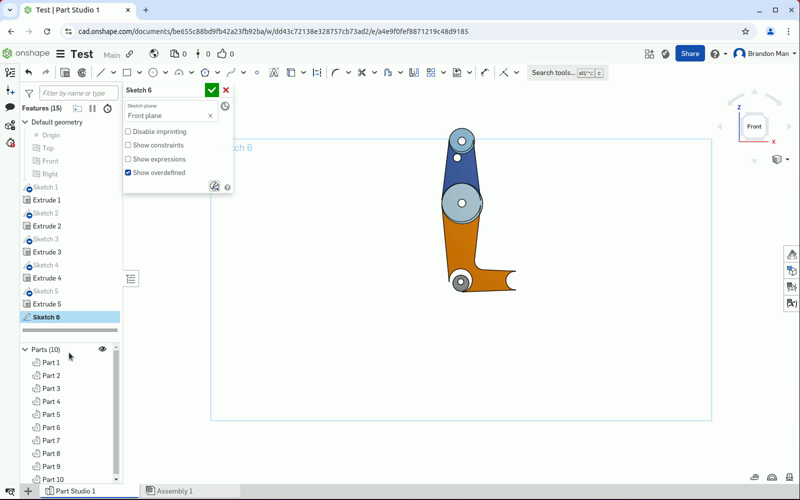
key(y)
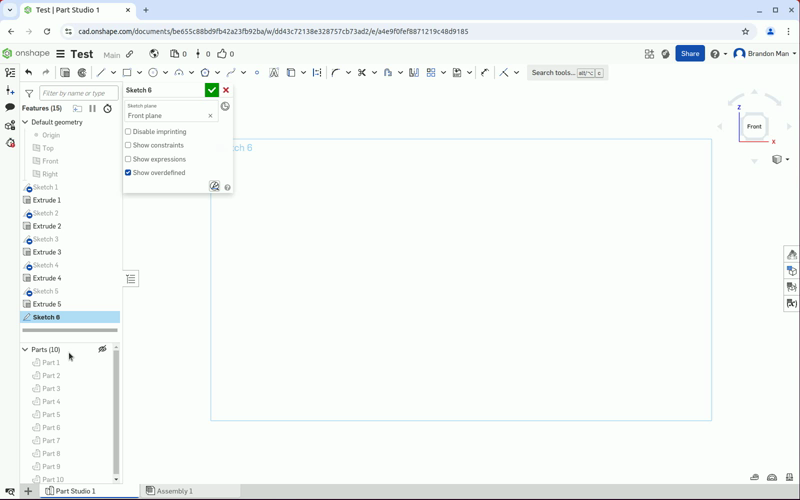
key(c)
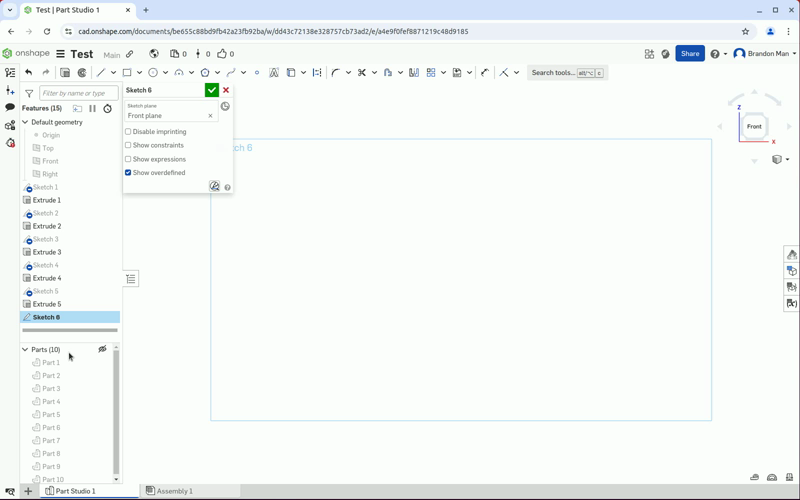
key_down(shift)
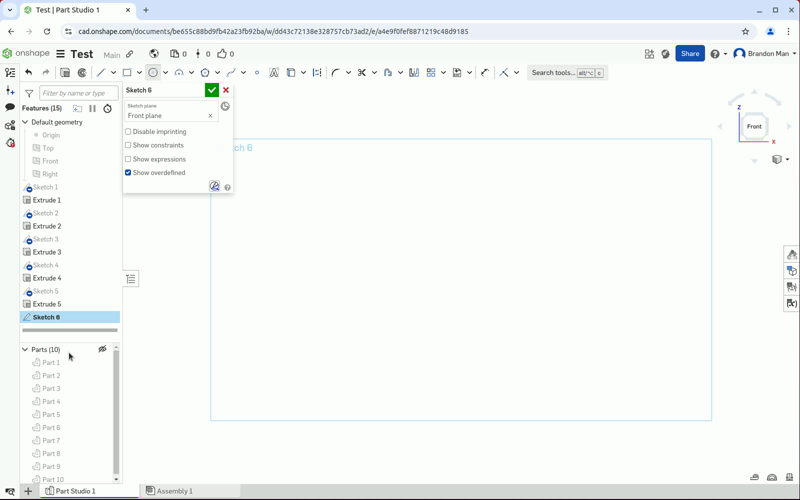
mouse_move(501, 282)
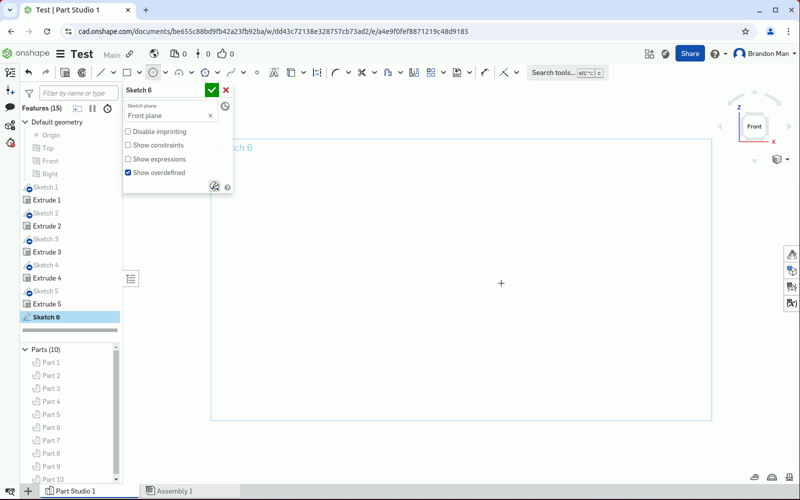
click(501, 282)
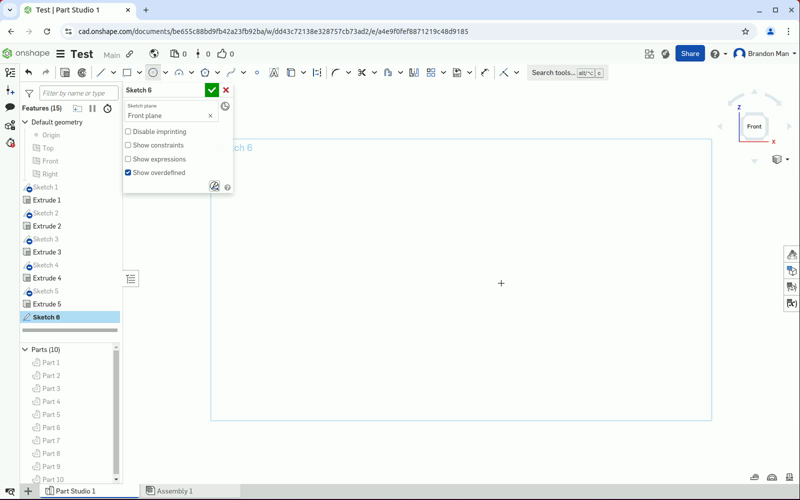
key_up(shift)
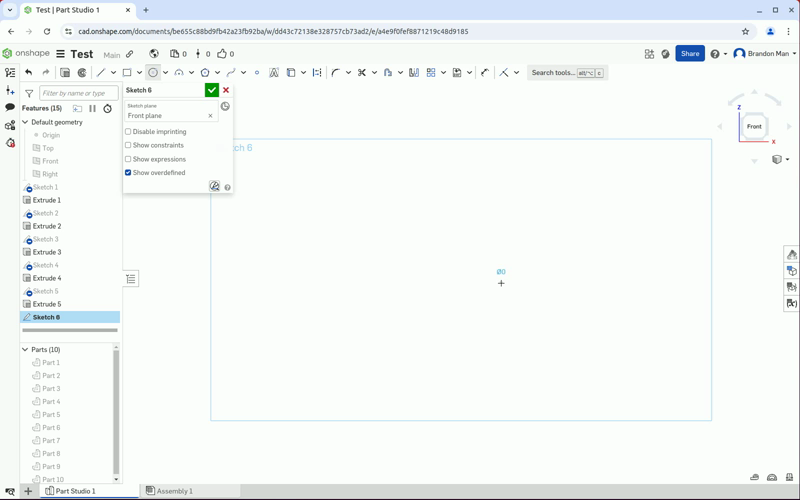
mouse_move(508, 282)
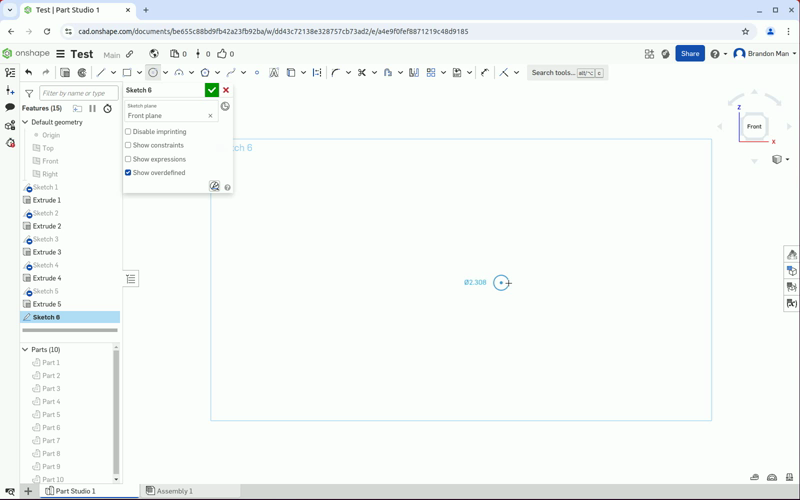
click(508, 282)
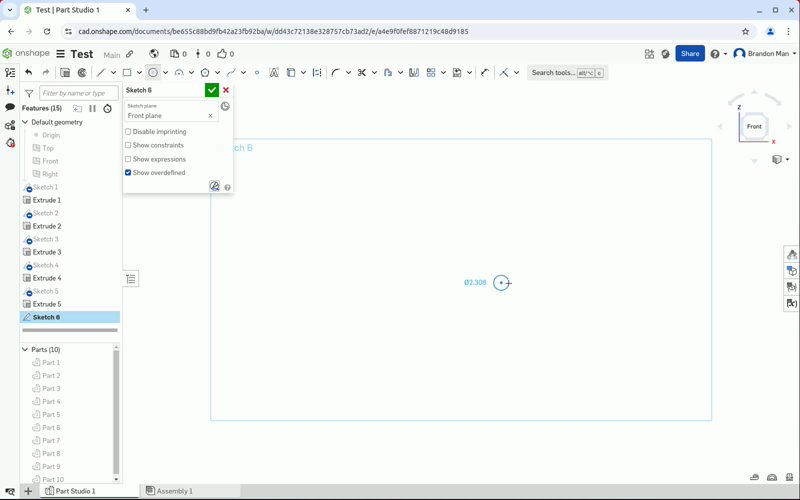
key(esc)
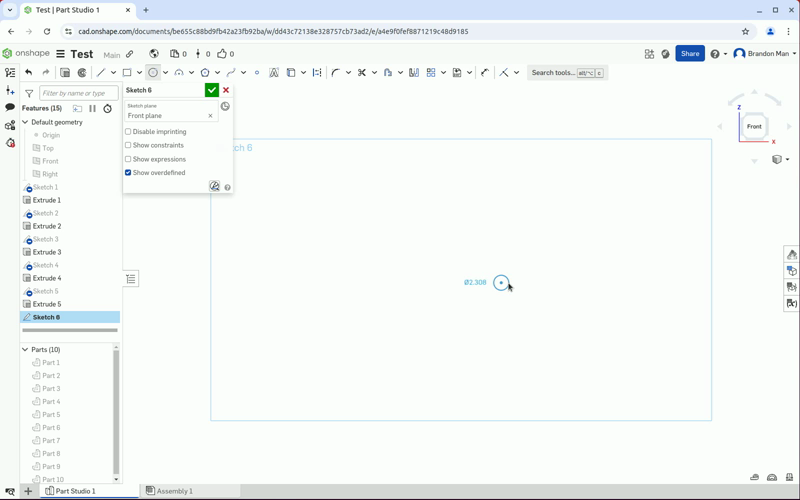
key(c)
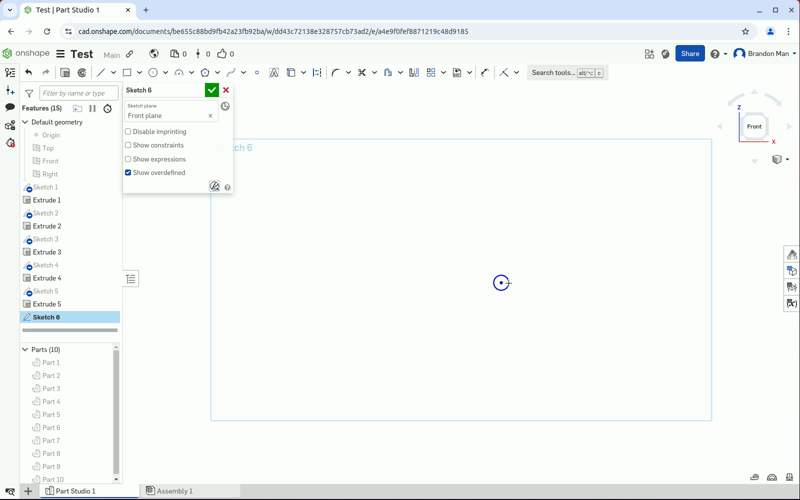
key_down(shift)
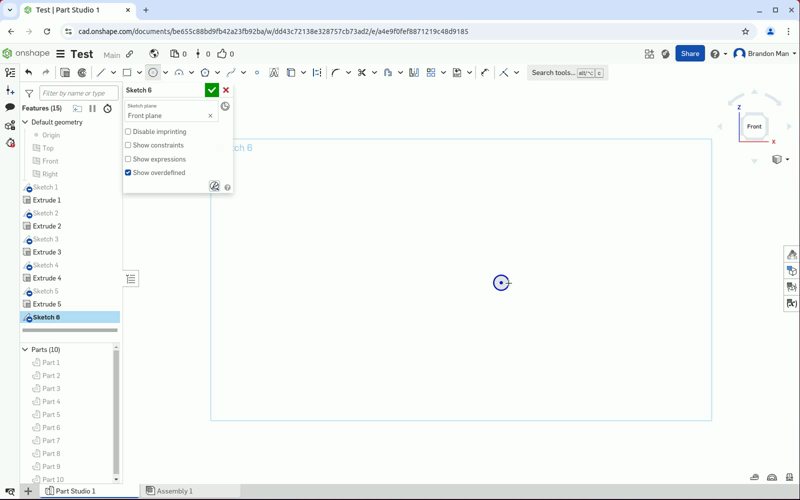
mouse_move(501, 282)
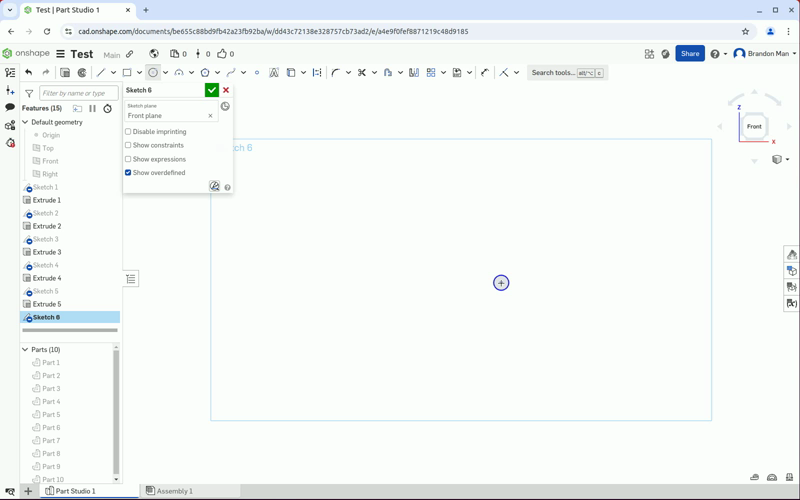
click(501, 282)
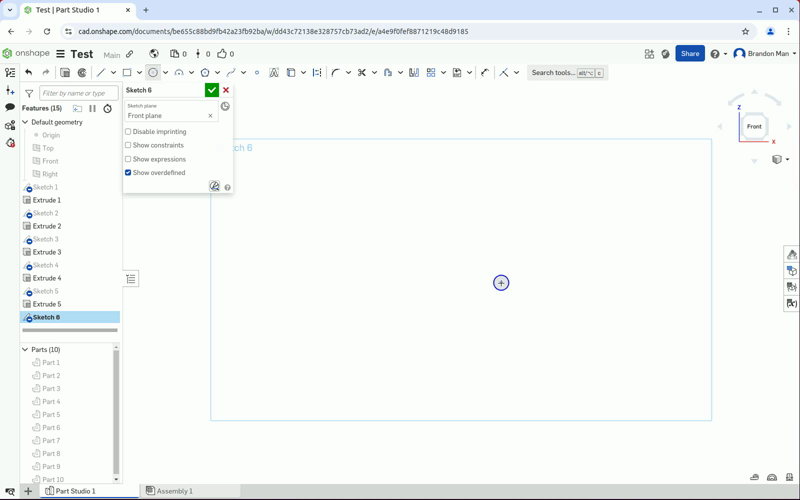
key_up(shift)
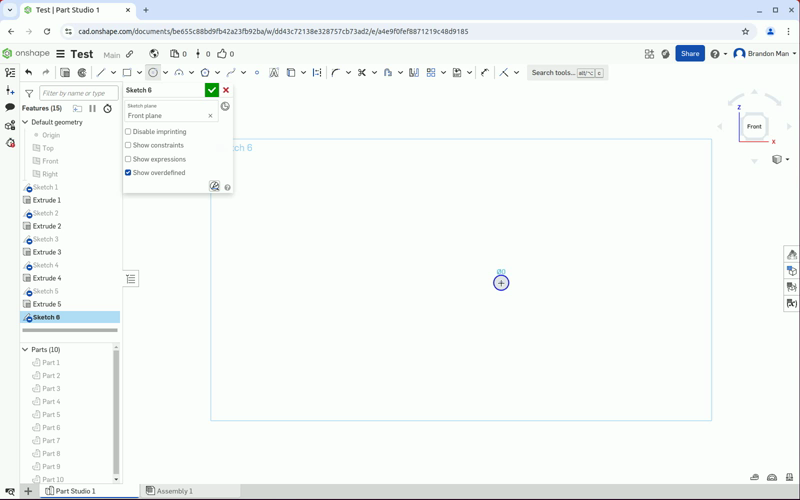
mouse_move(504, 282)
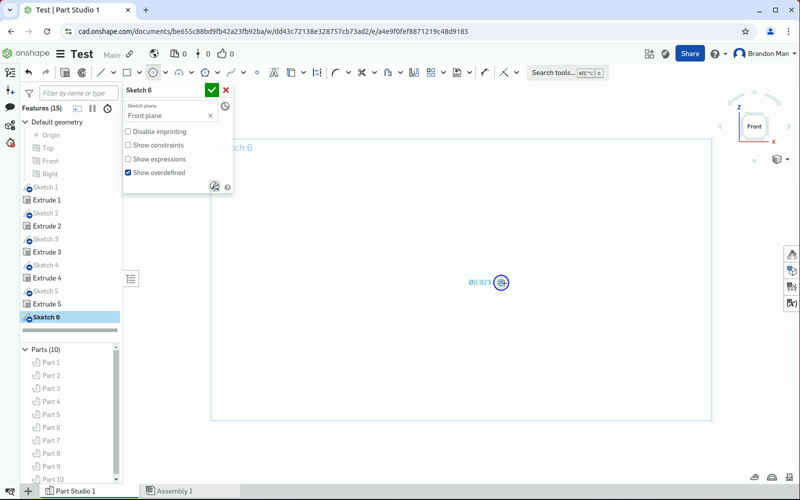
scroll(6)
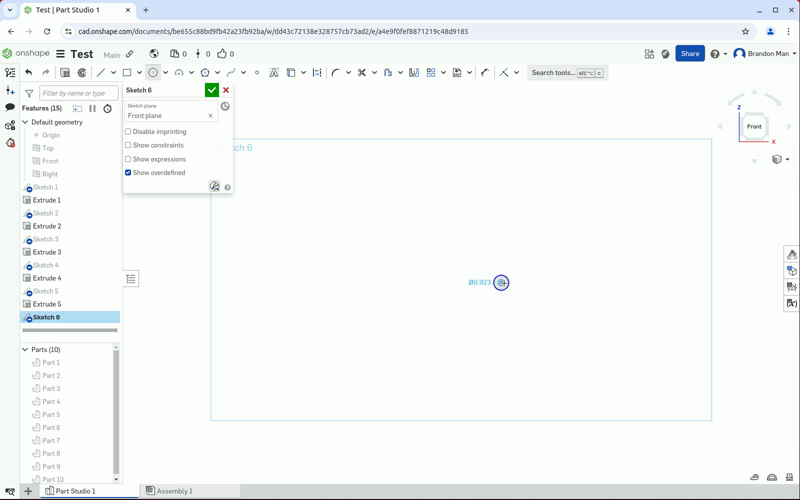
scroll(6)
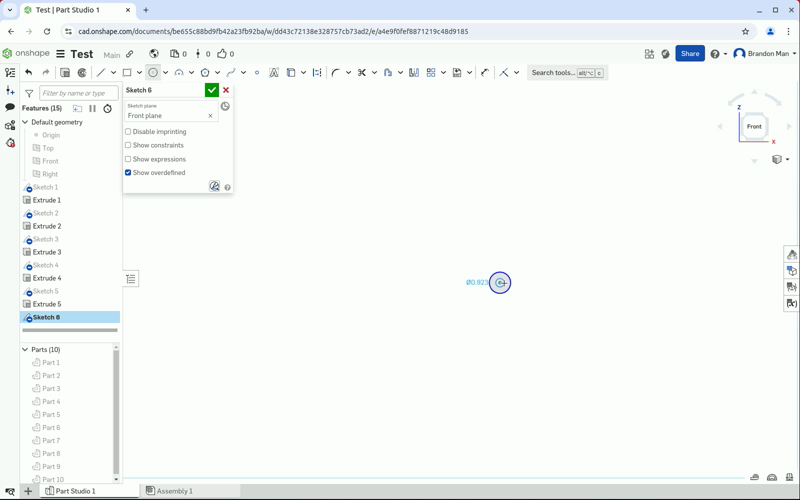
scroll(6)
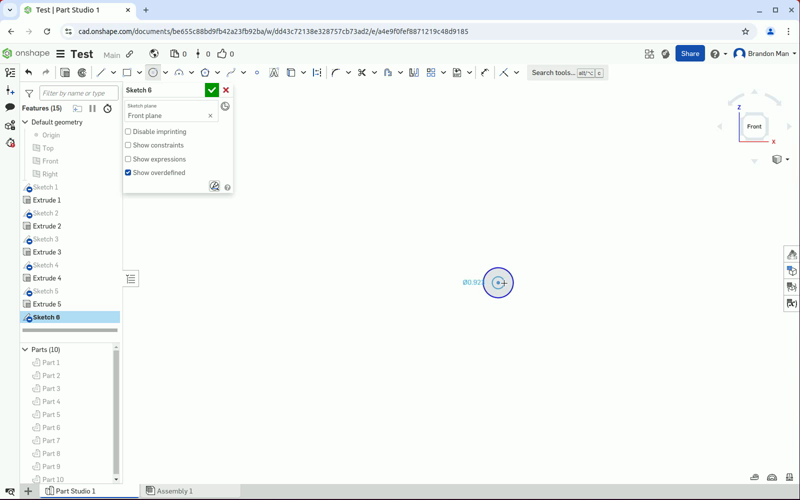
scroll(6)
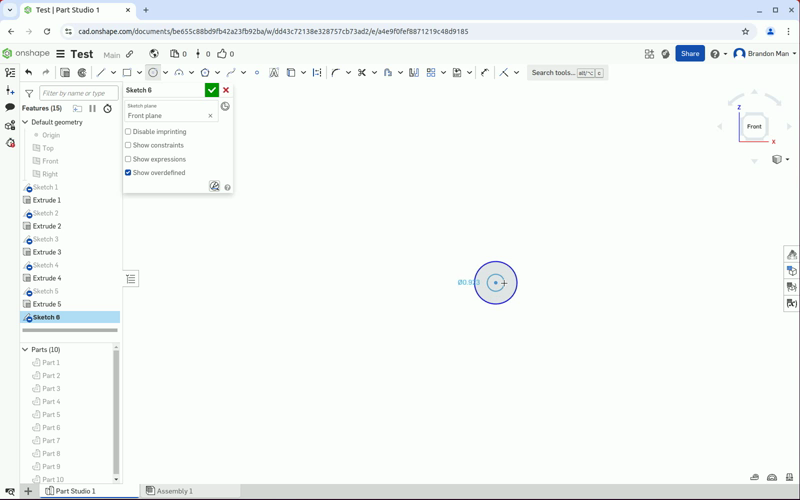
scroll(6)
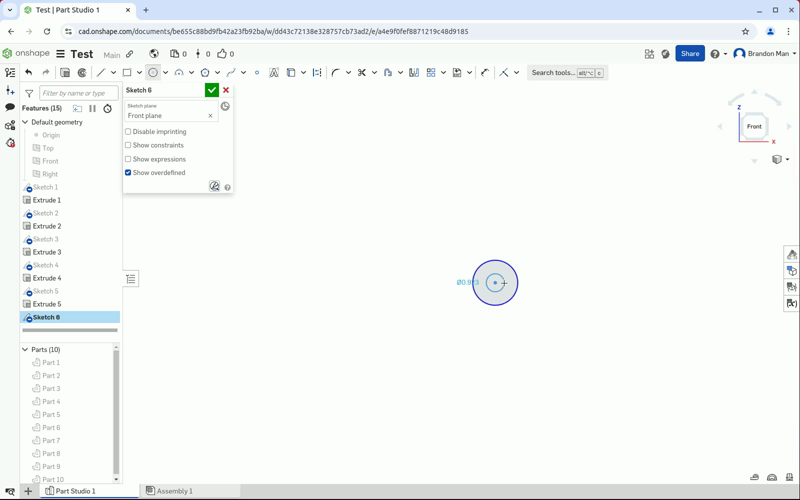
scroll(6)
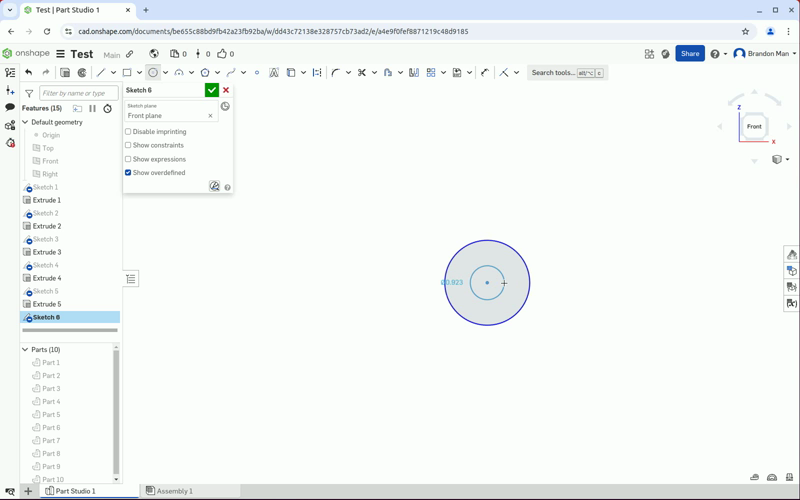
scroll(6)
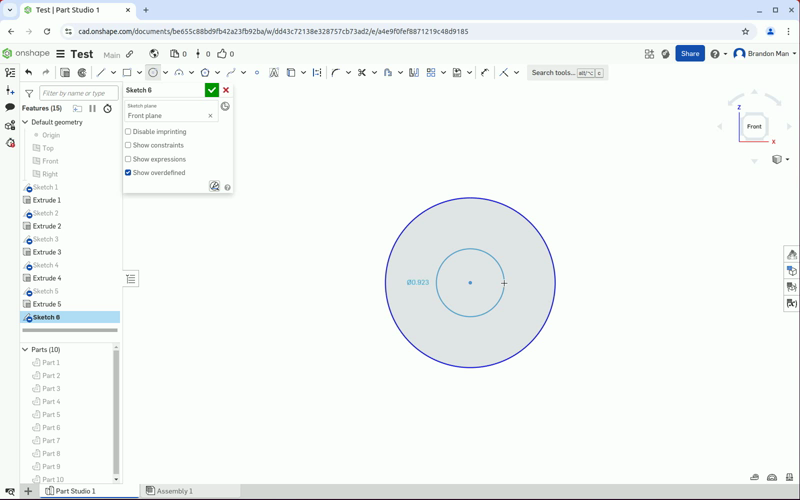
click(504, 282)
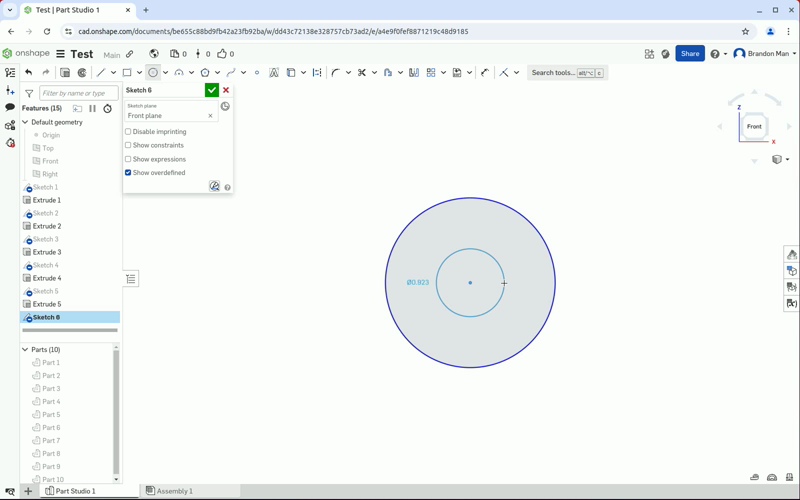
scroll(-6)
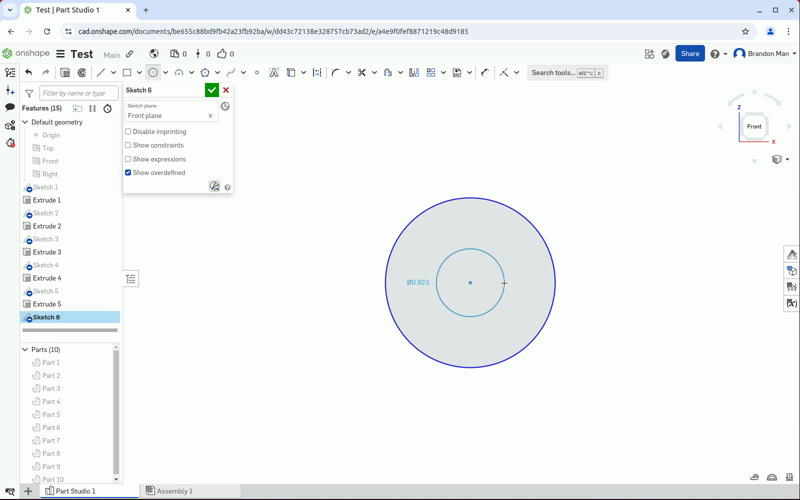
scroll(-6)
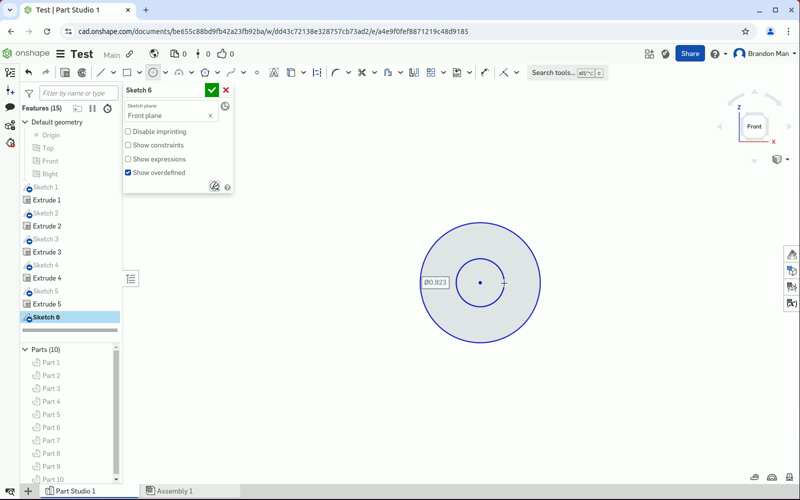
scroll(-6)
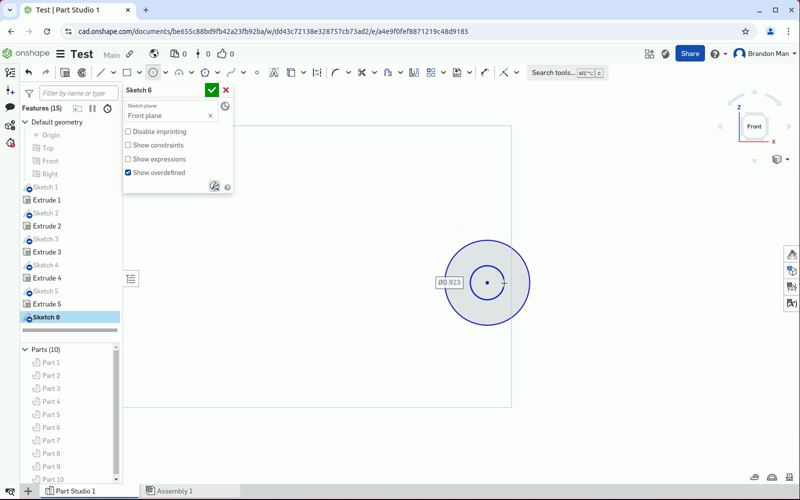
scroll(-6)
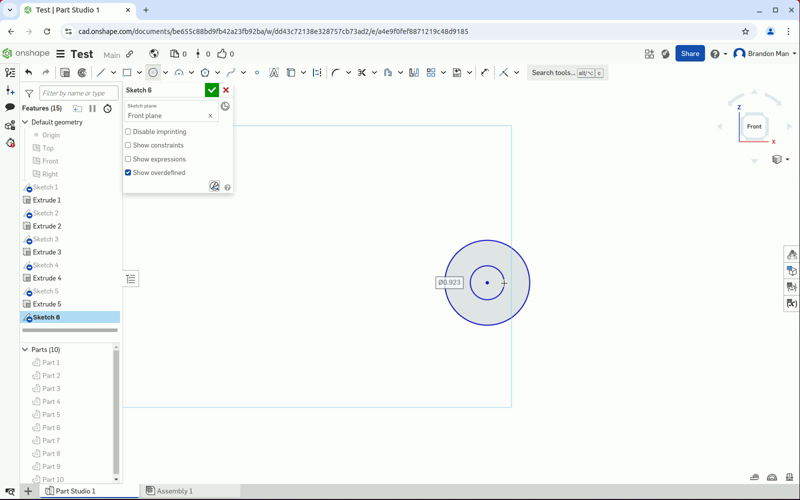
scroll(-6)
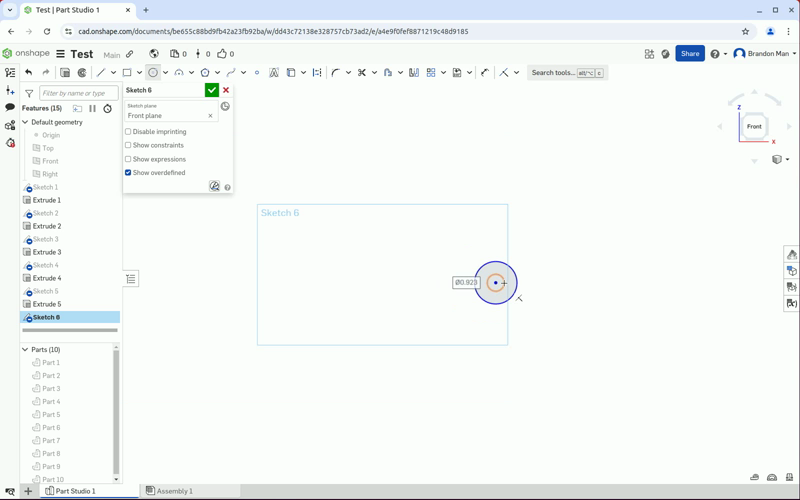
scroll(-6)
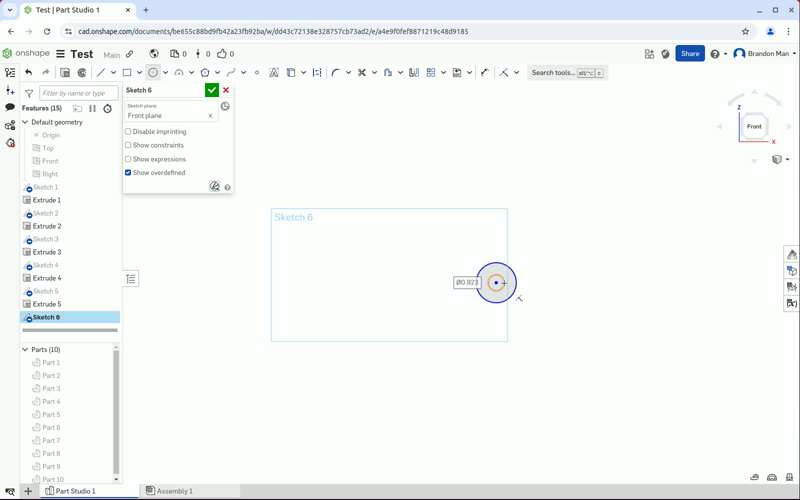
scroll(-6)
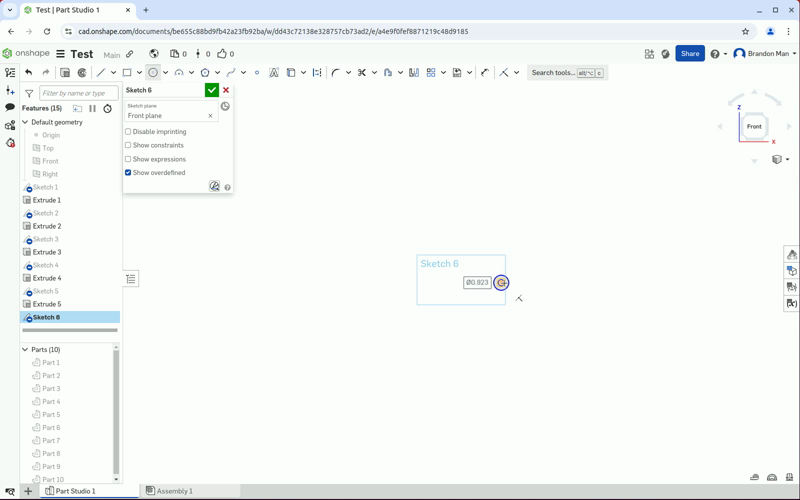
key(esc)
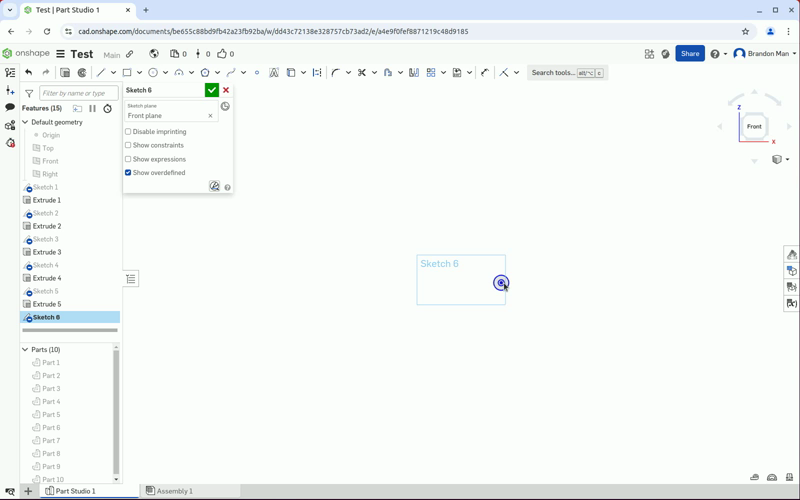
mouse_move(504, 283)
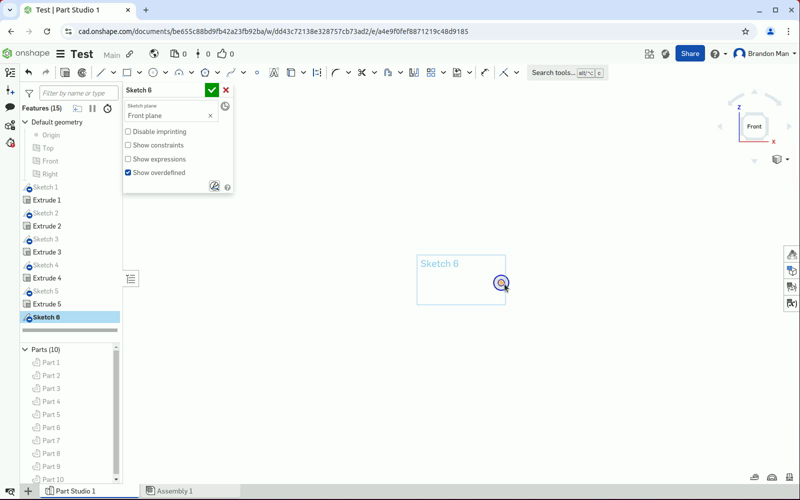
scroll(6)
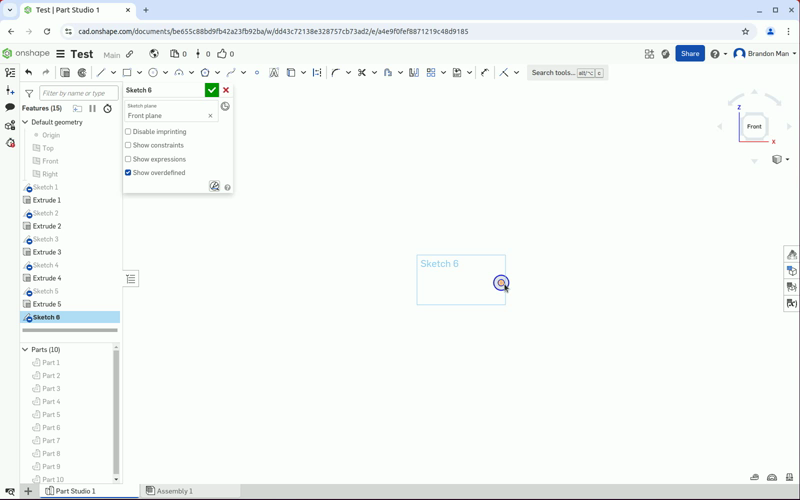
scroll(6)
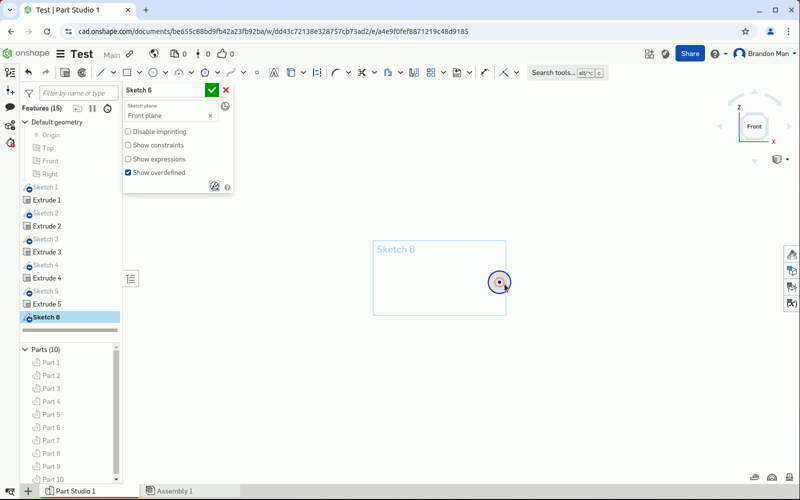
scroll(6)
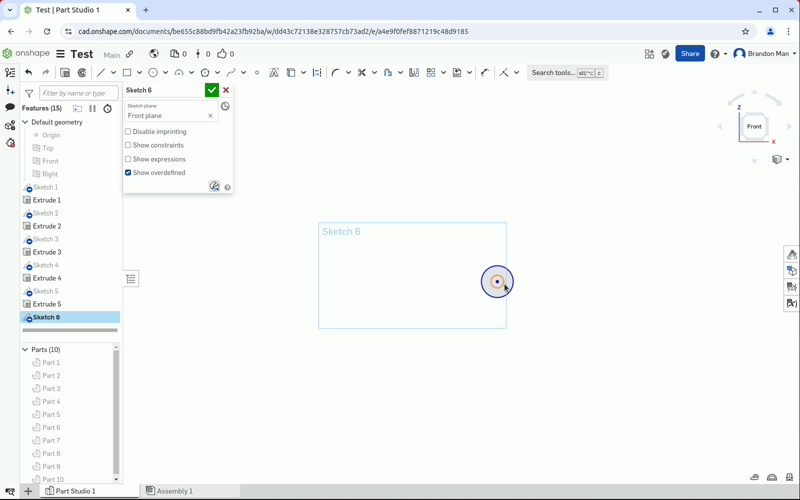
scroll(6)
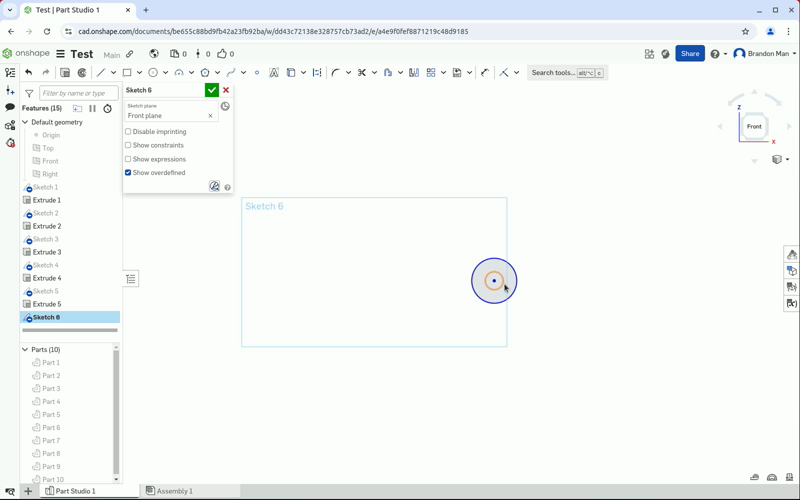
scroll(6)
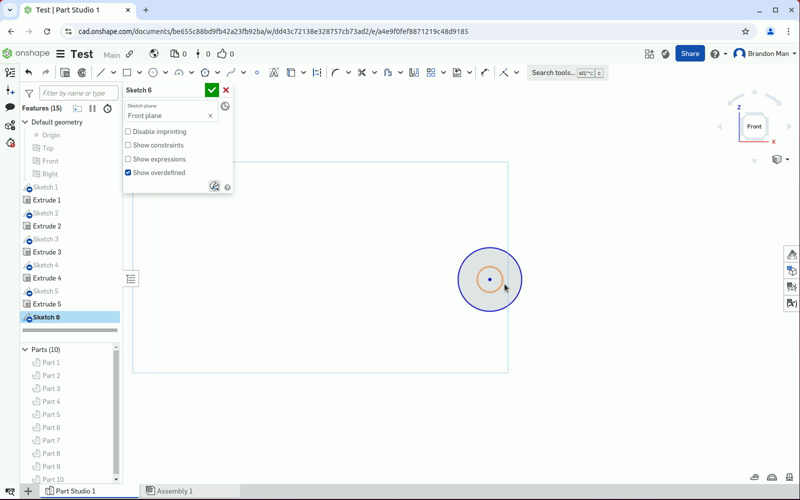
scroll(6)
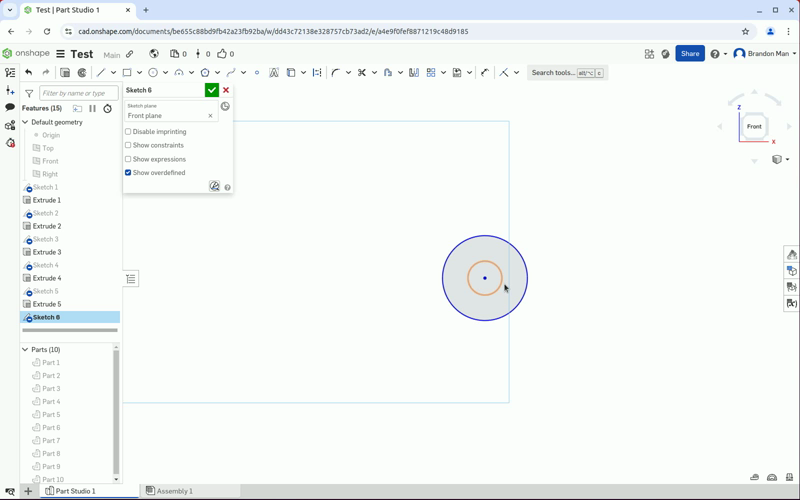
scroll(6)
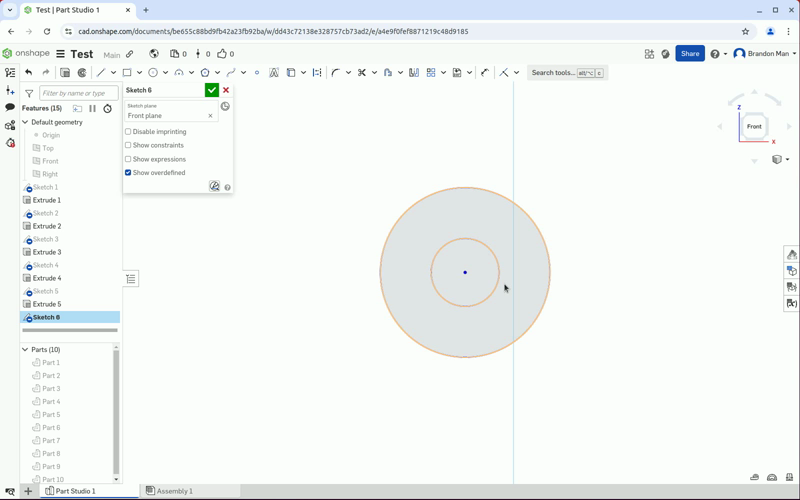
click(504, 283)
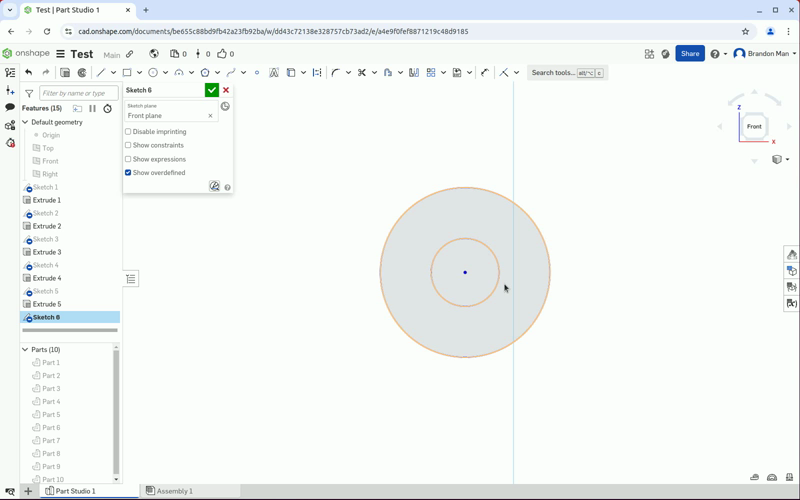
scroll(-6)
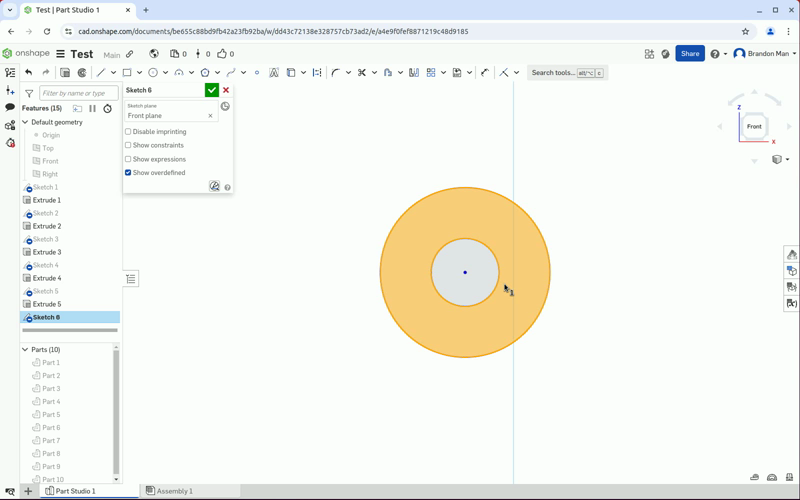
scroll(-6)
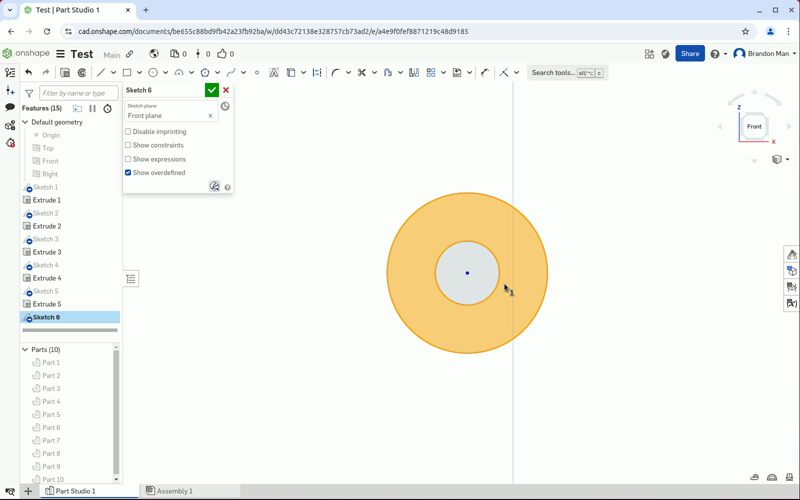
scroll(-6)
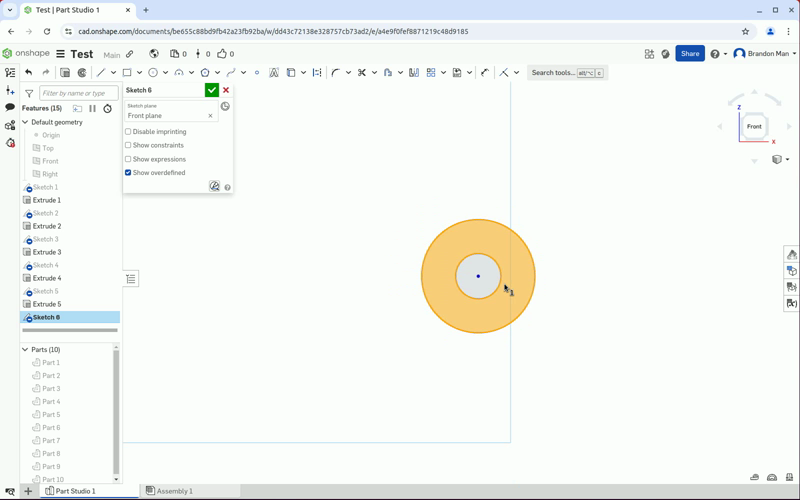
scroll(-6)
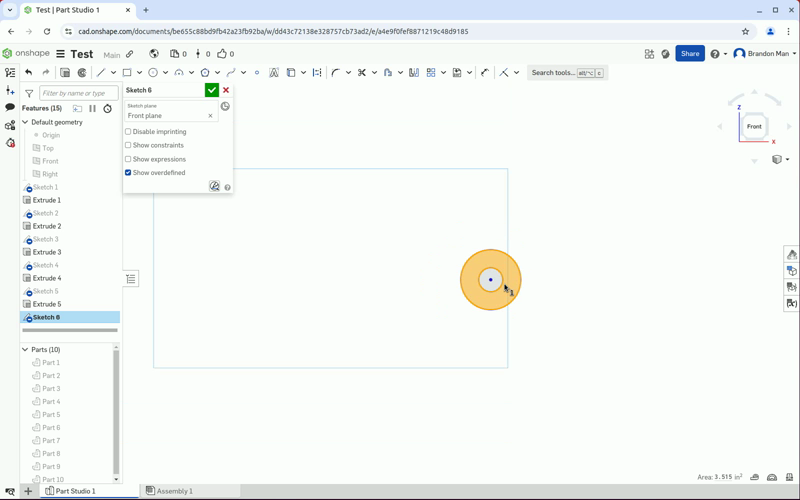
scroll(-6)
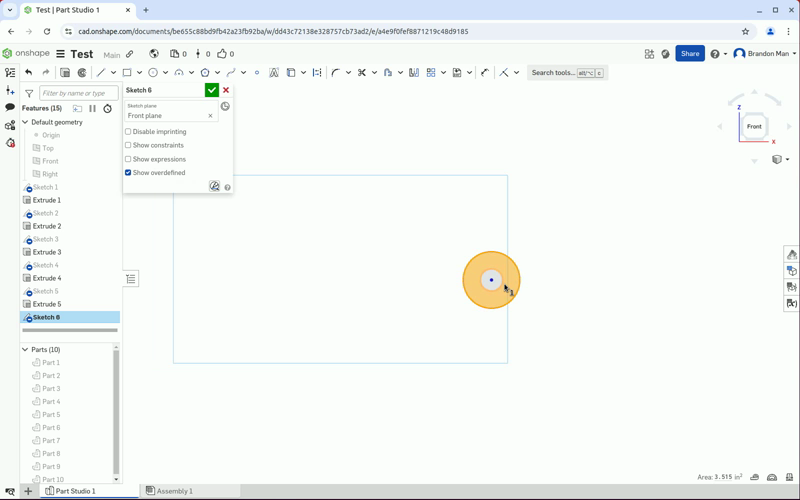
scroll(-6)
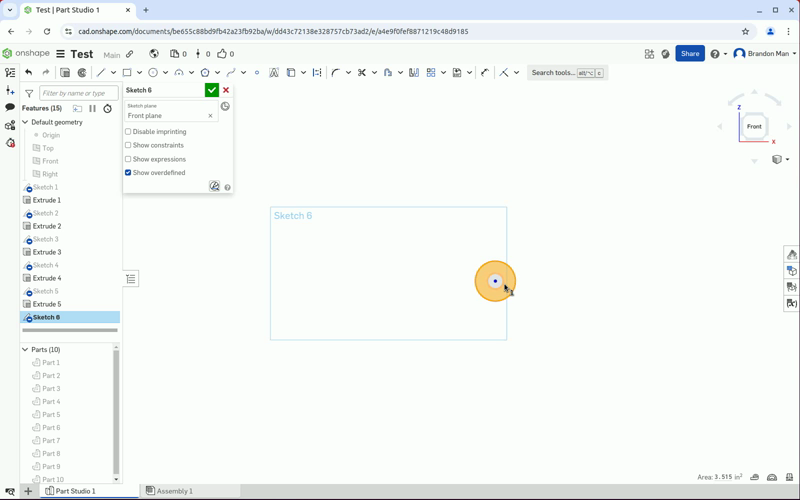
scroll(-6)
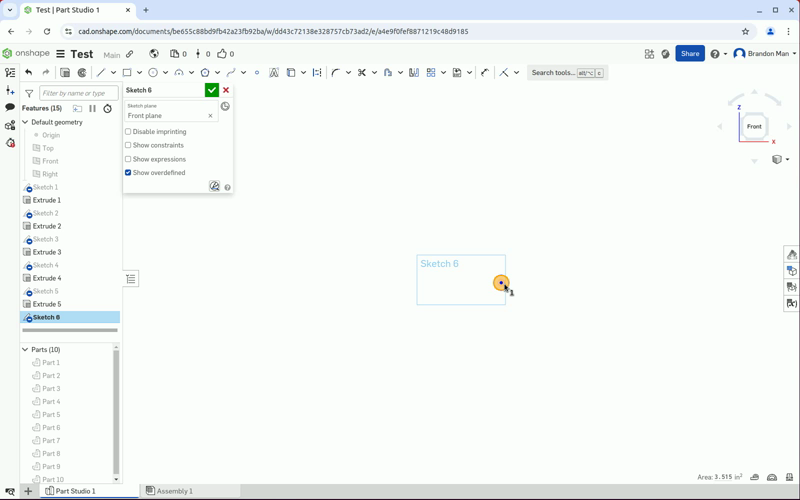
mouse_move(69, 352)
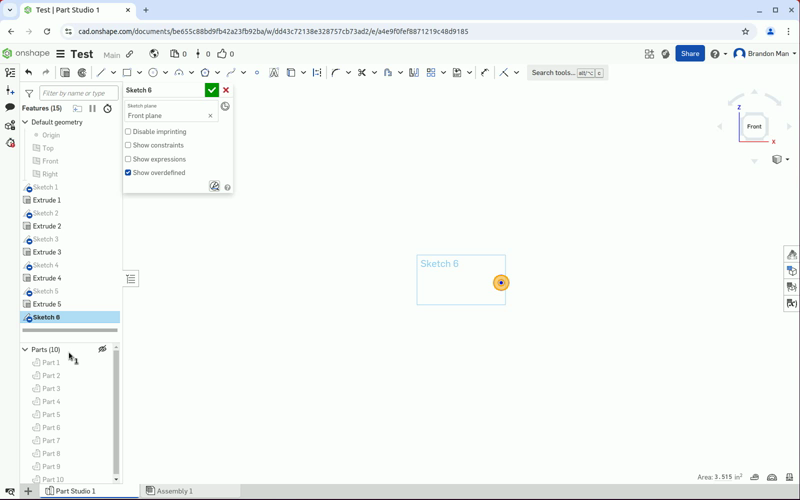
key(shift+y)
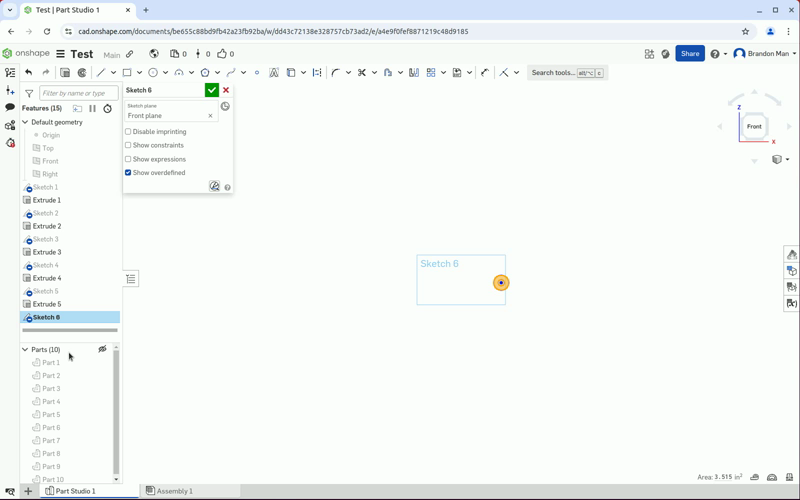
key(shift+e)
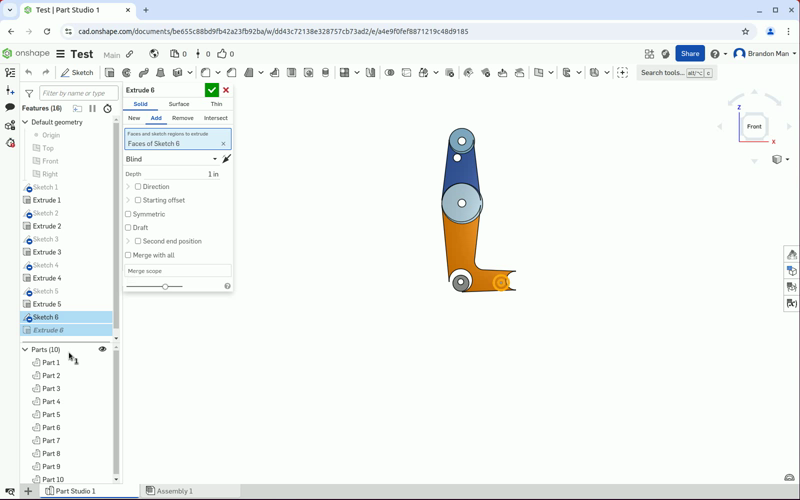
mouse_move(143, 106)
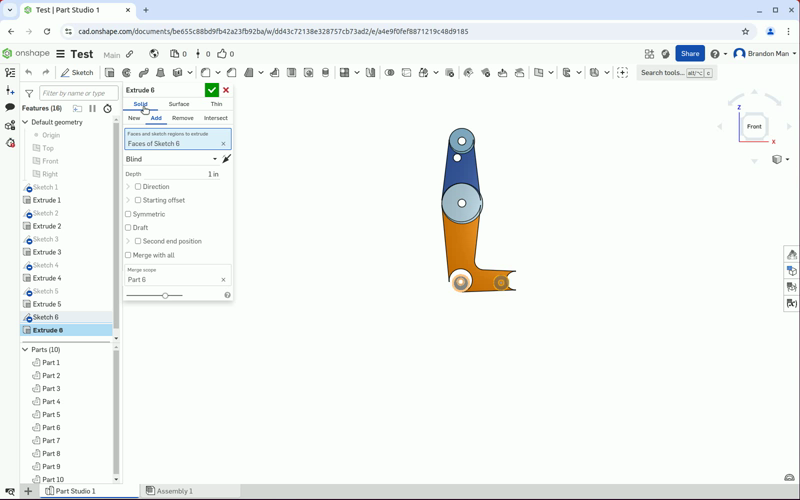
click(143, 106)
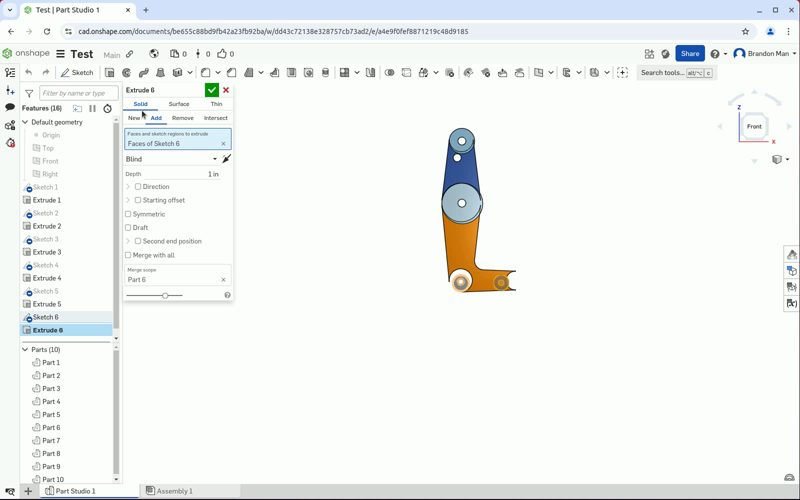
mouse_move(137, 120)
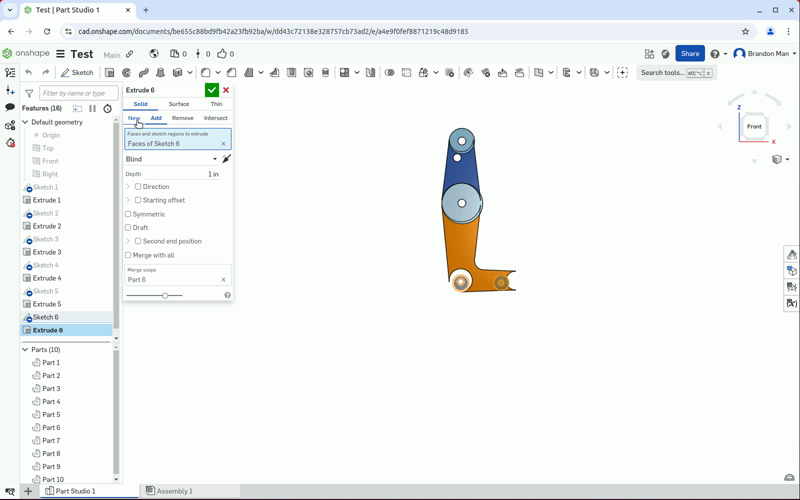
click(137, 120)
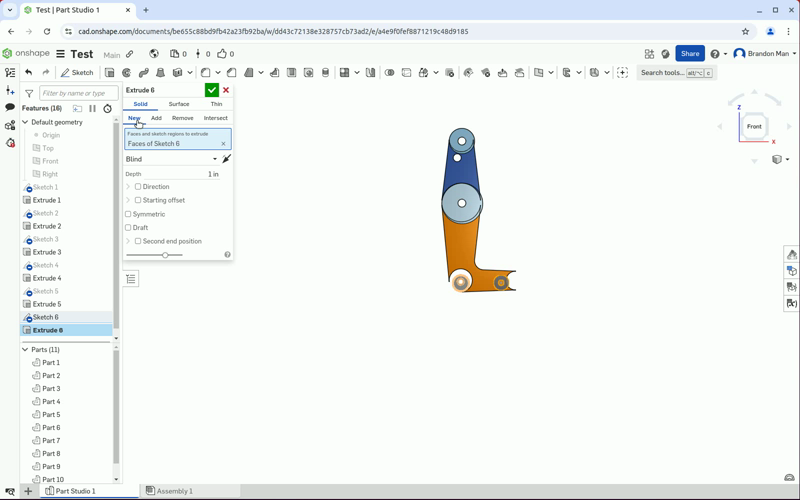
key(tab, 4)
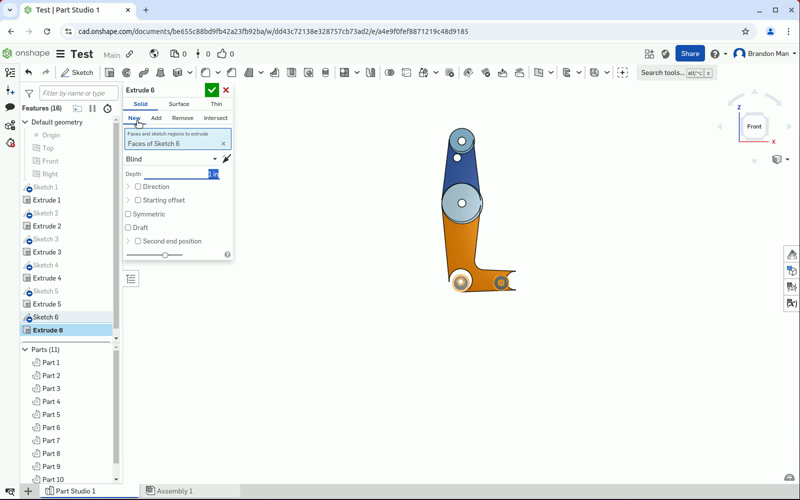
text(0.481)
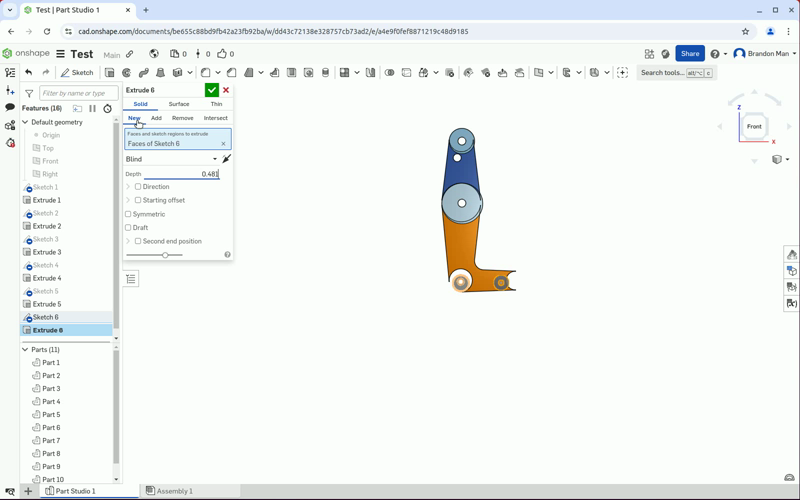
key(enter)
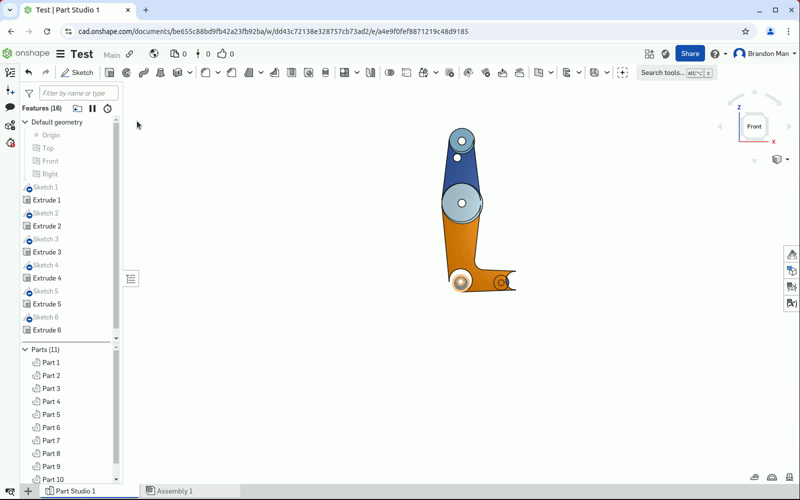
key(shift+h)
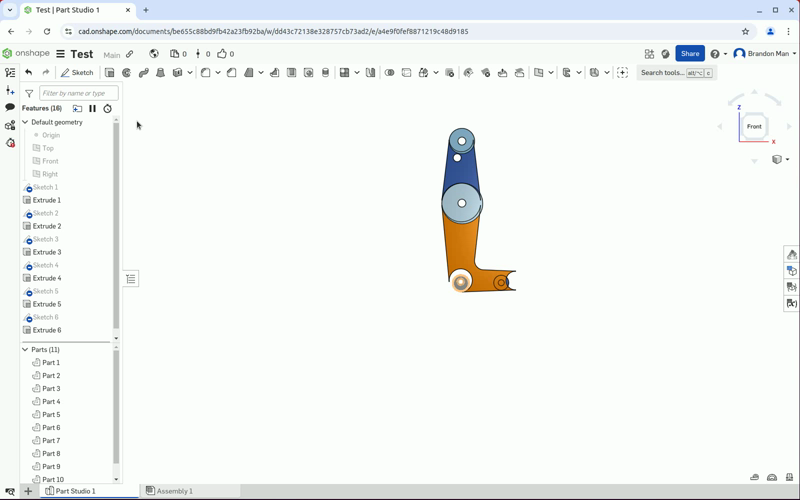
key(shift+h)
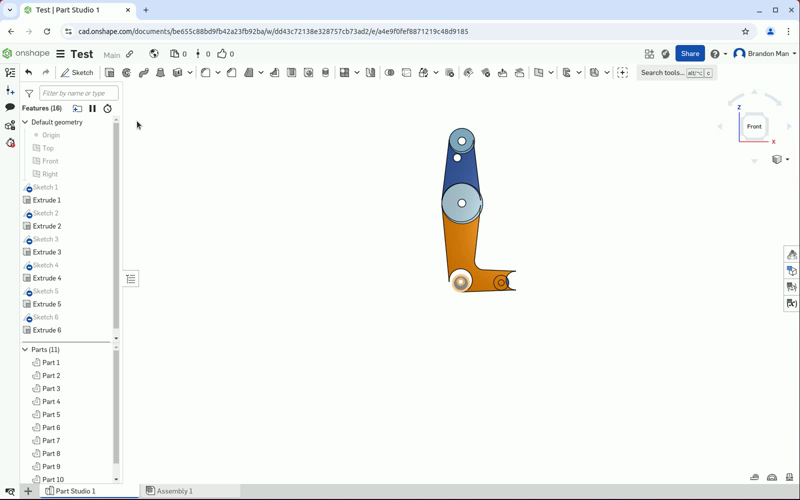
key(shift+7)
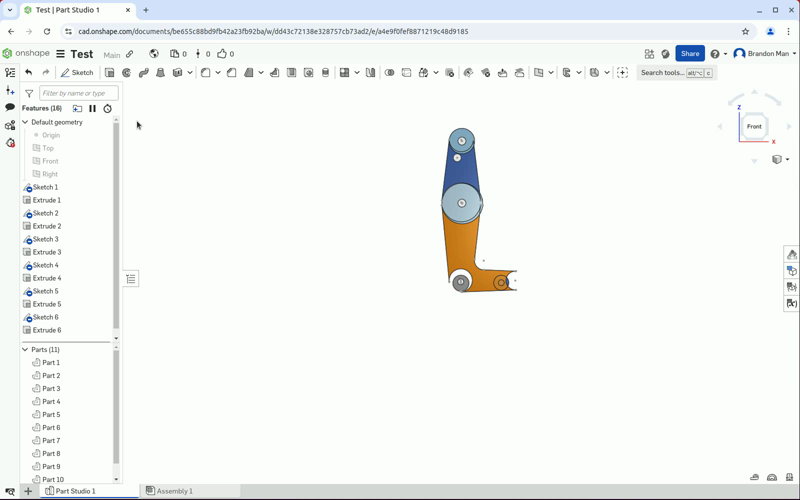
key(left, 2)
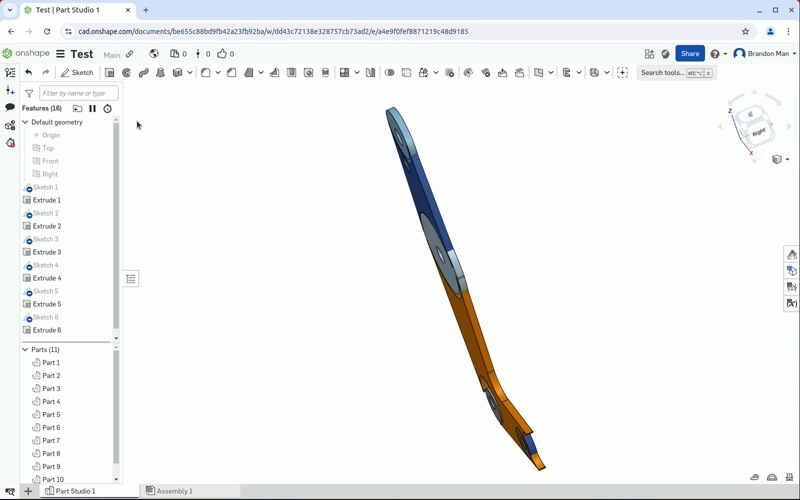
key(down, 2)
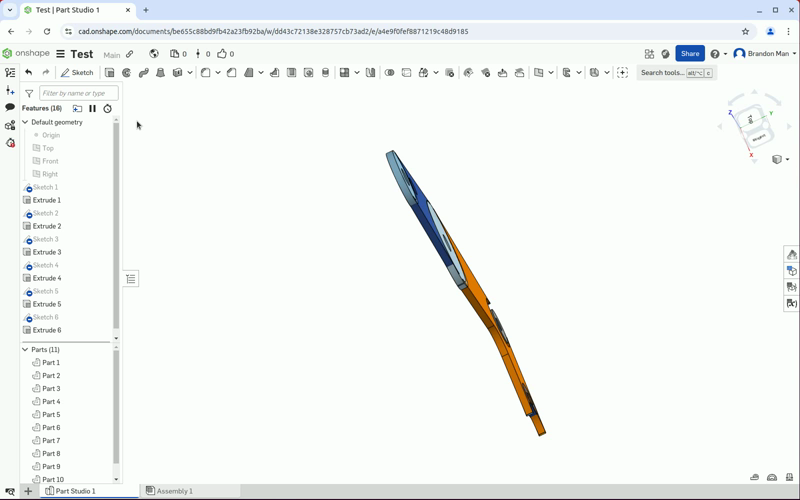
key(up, 2)
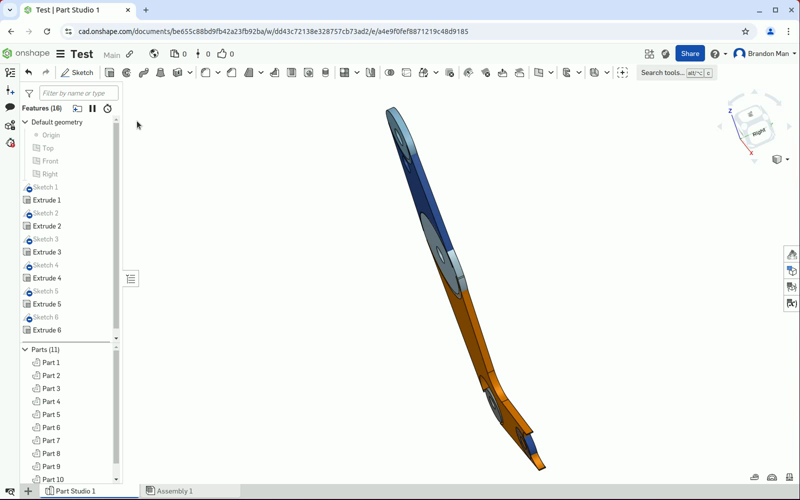
key(right, 2)
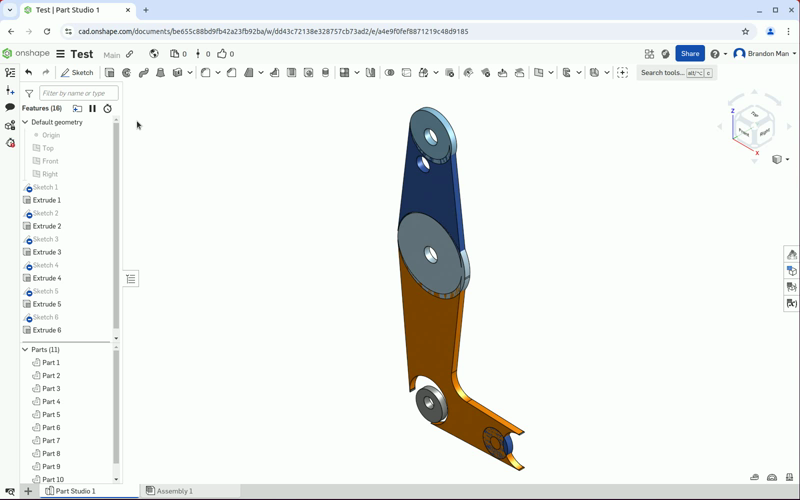
mouse_move(69, 189)
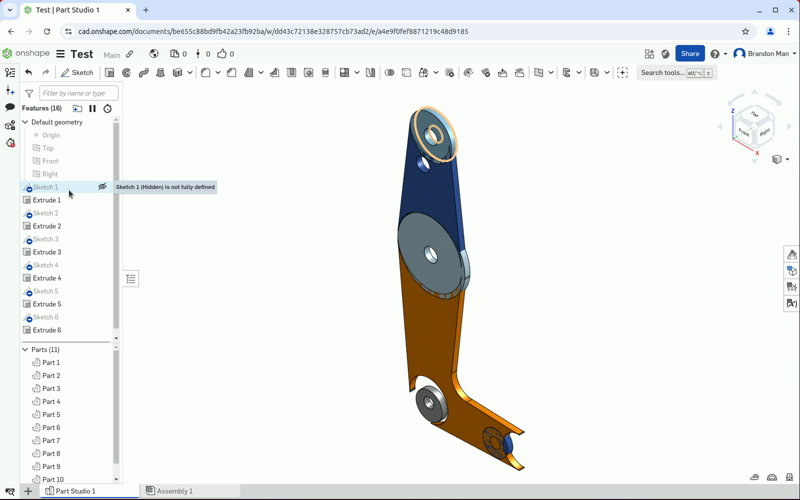
click(69, 189)